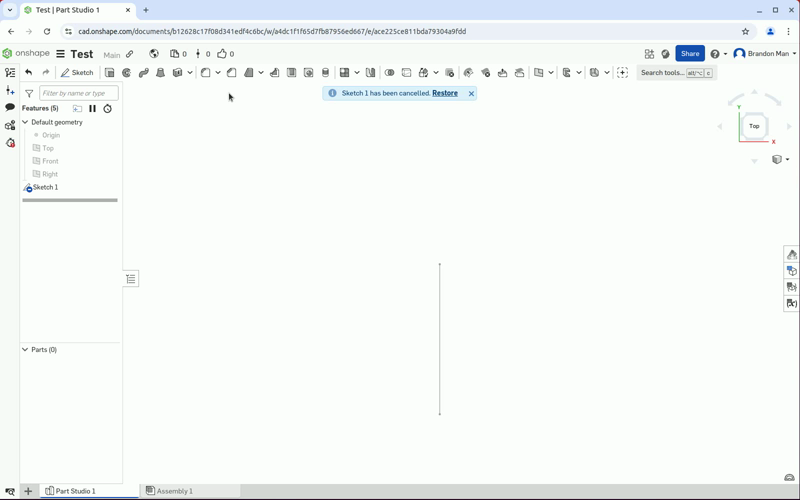
key(shift+h)
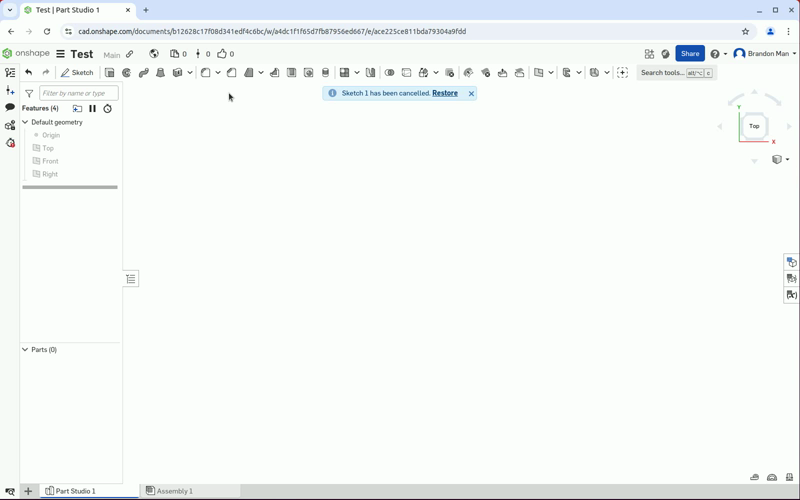
mouse_move(73, 352)
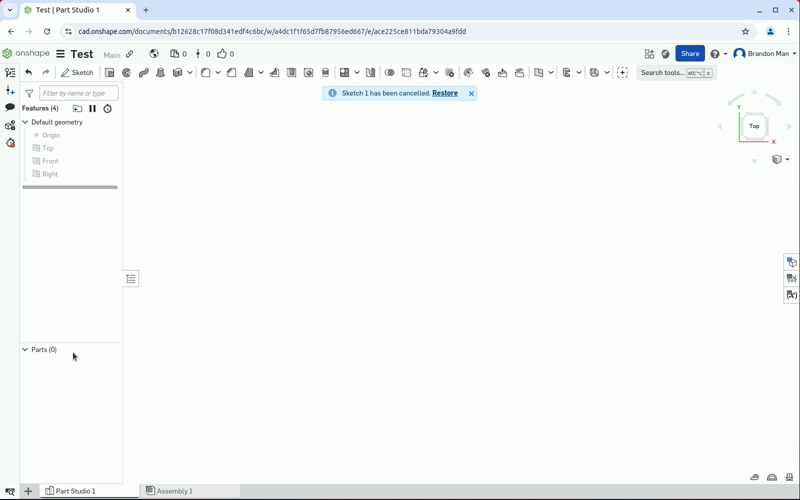
key(y)
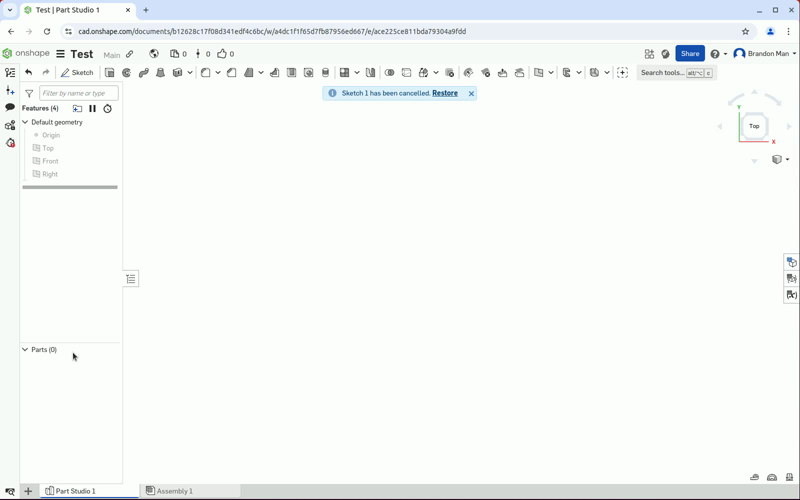
key(shift+p)
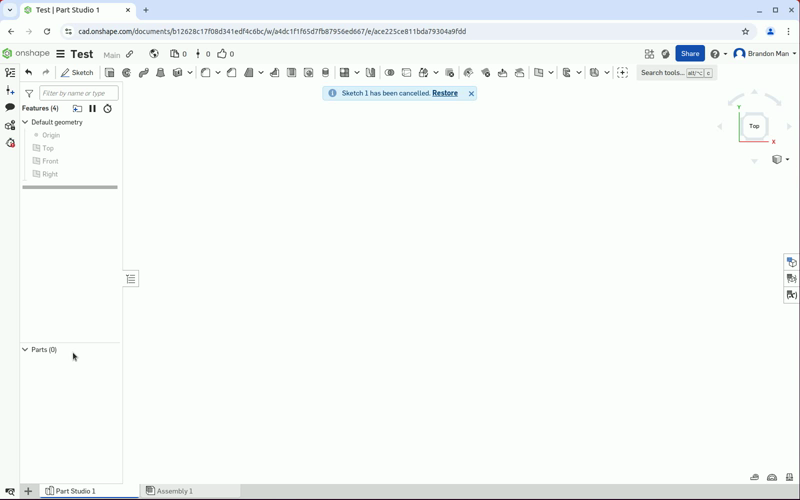
key(space)
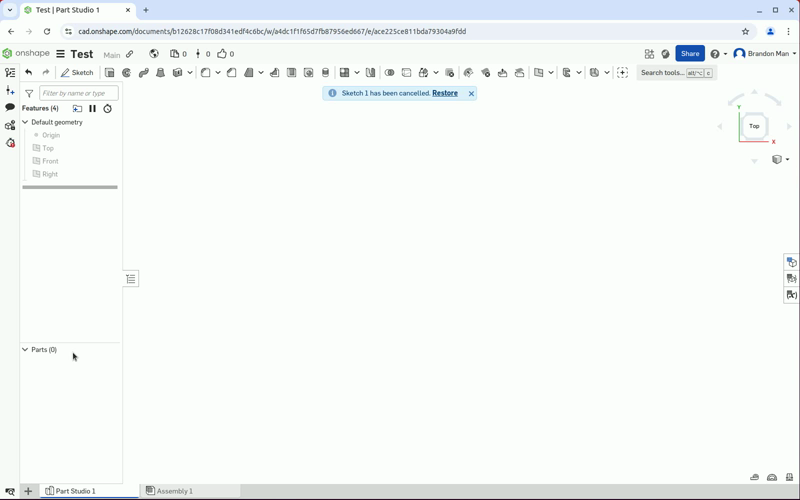
key_down(shift)
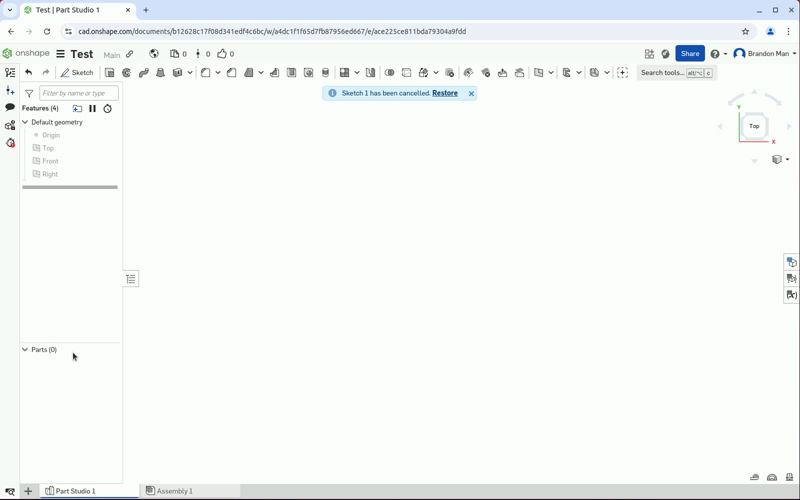
key(up)
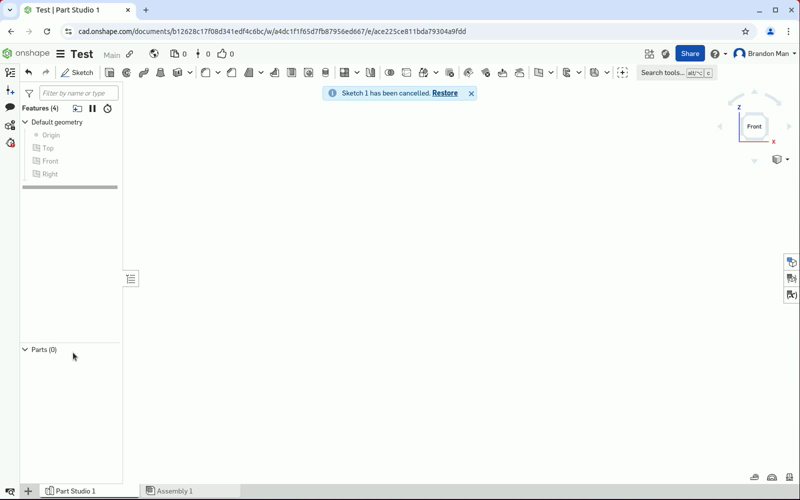
key_up(shift)
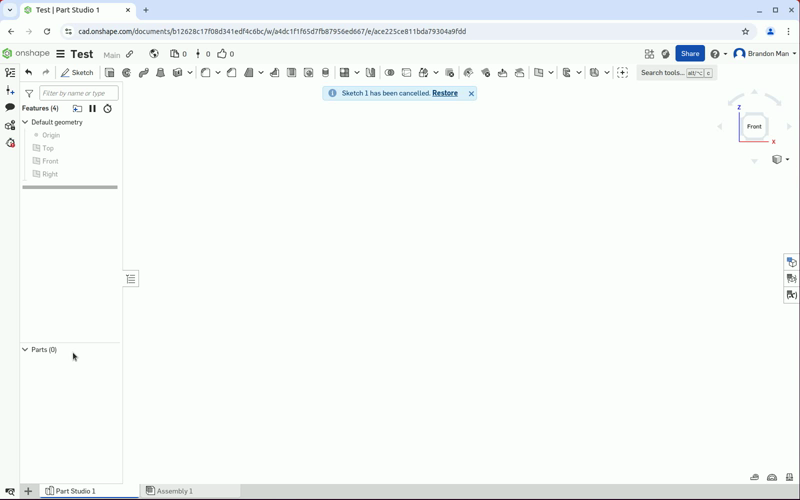
mouse_move(73, 352)
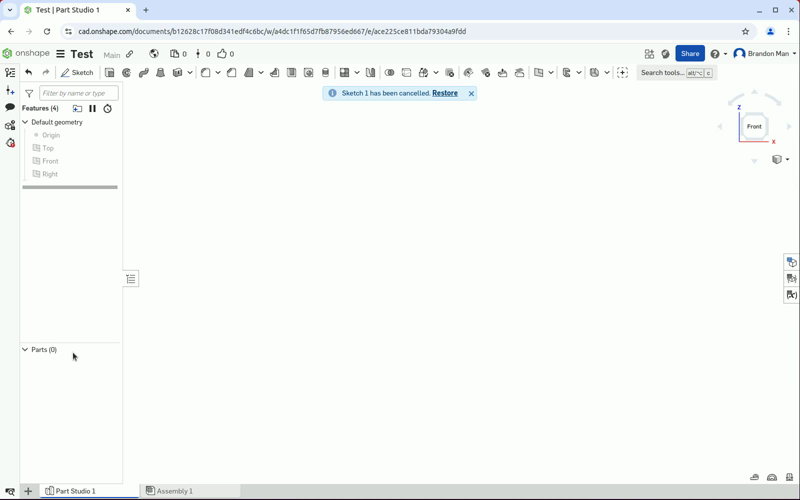
key(shift+y)
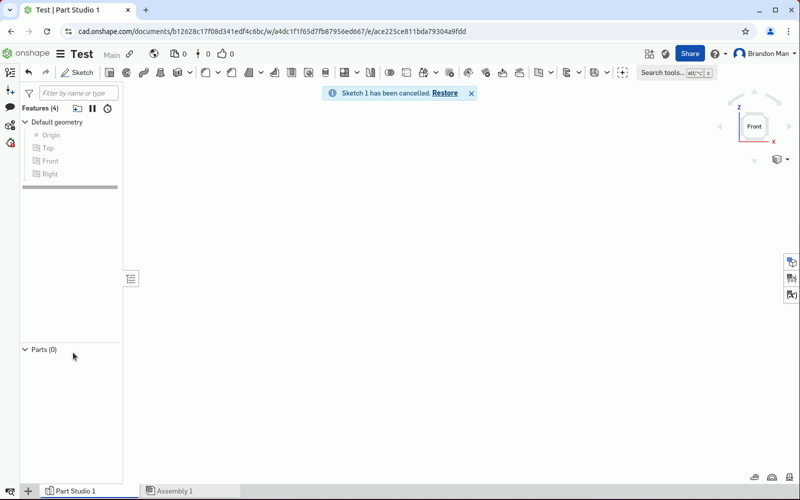
key(shift+s)
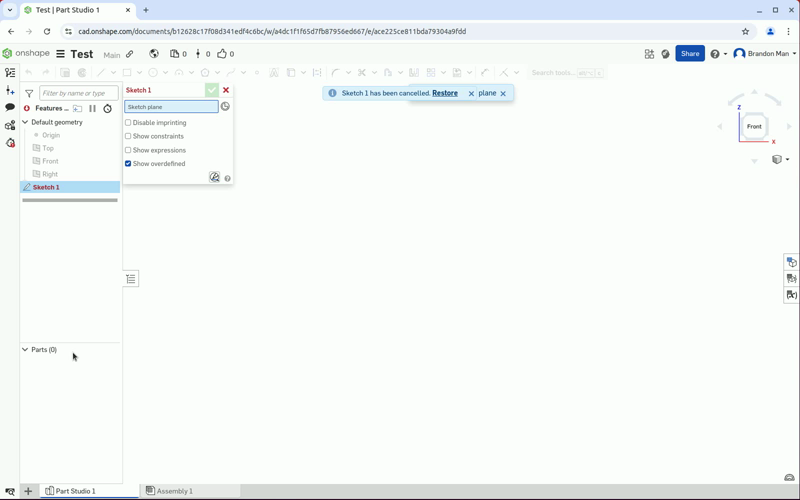
mouse_move(73, 163)
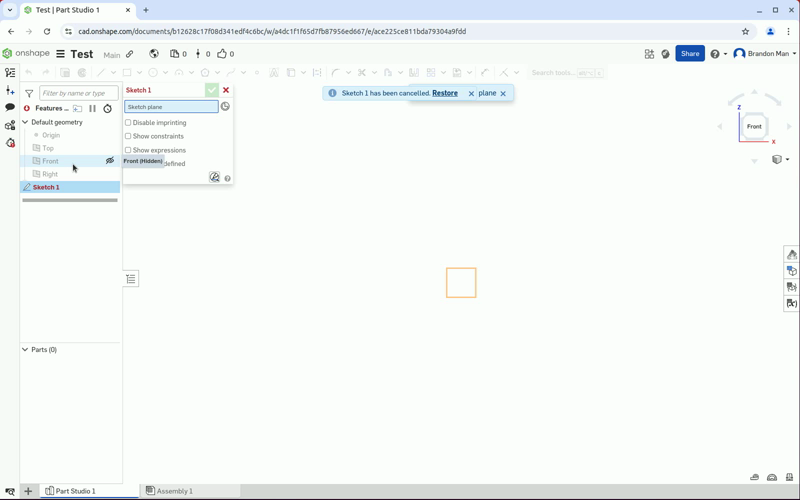
click(73, 163)
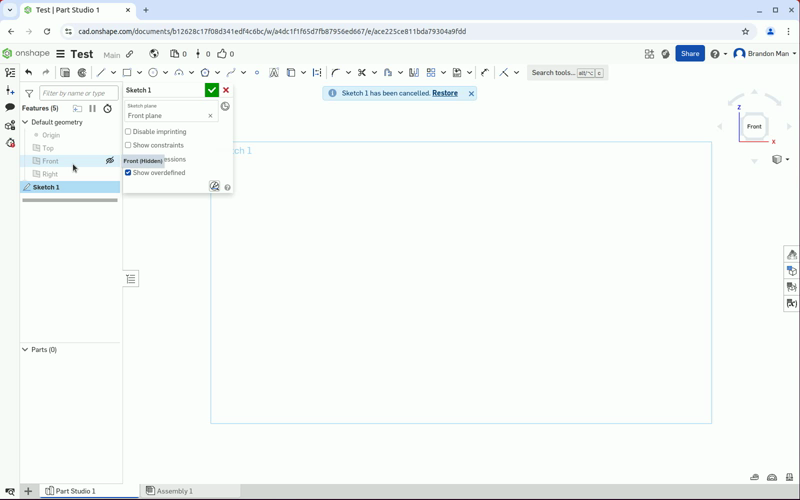
mouse_move(73, 352)
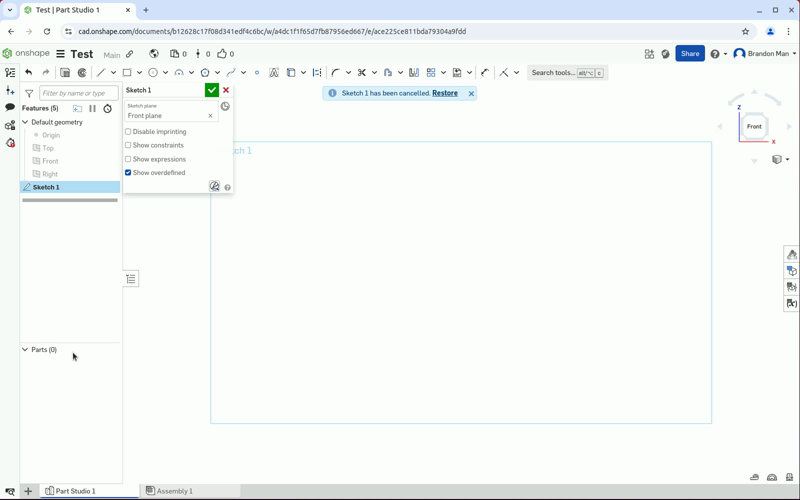
key(y)
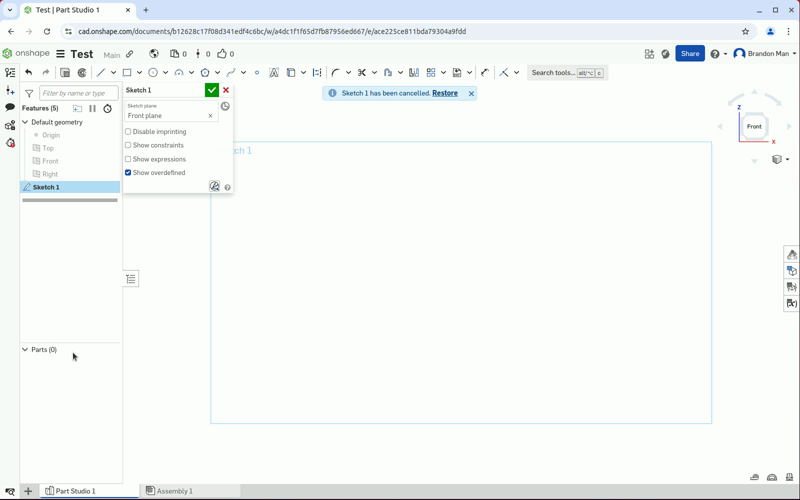
key(c)
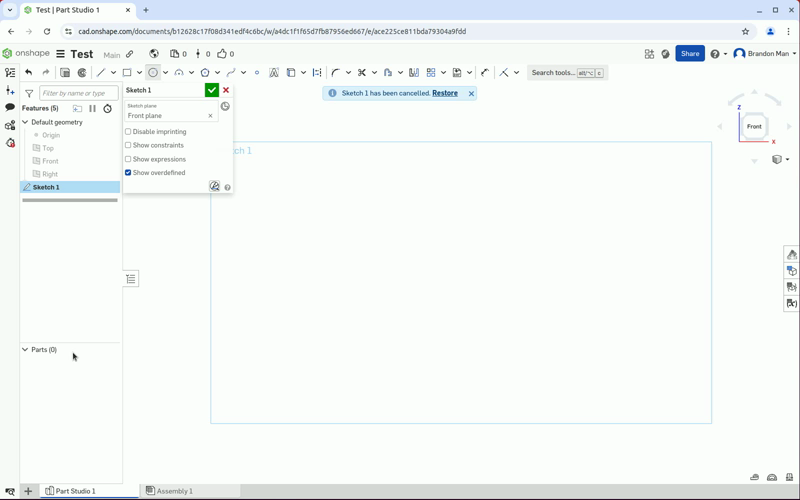
key_down(shift)
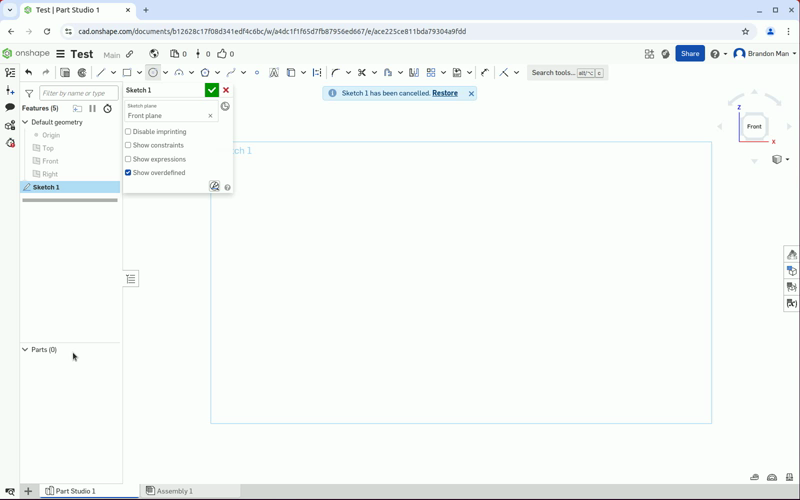
mouse_move(459, 282)
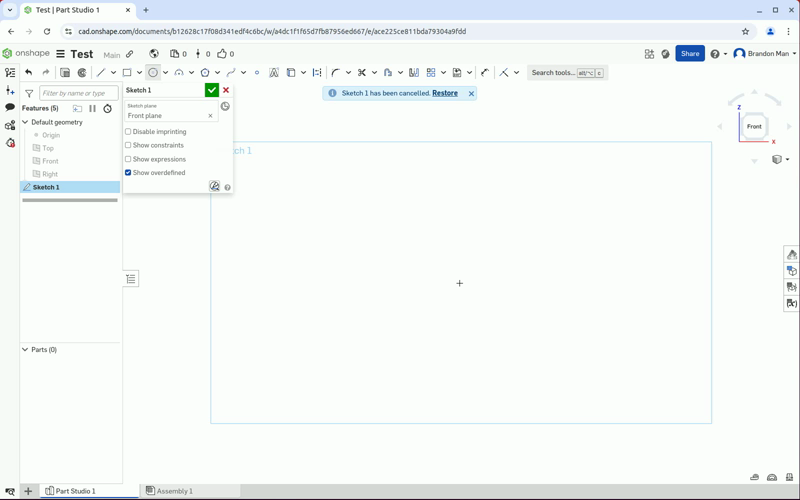
click(459, 282)
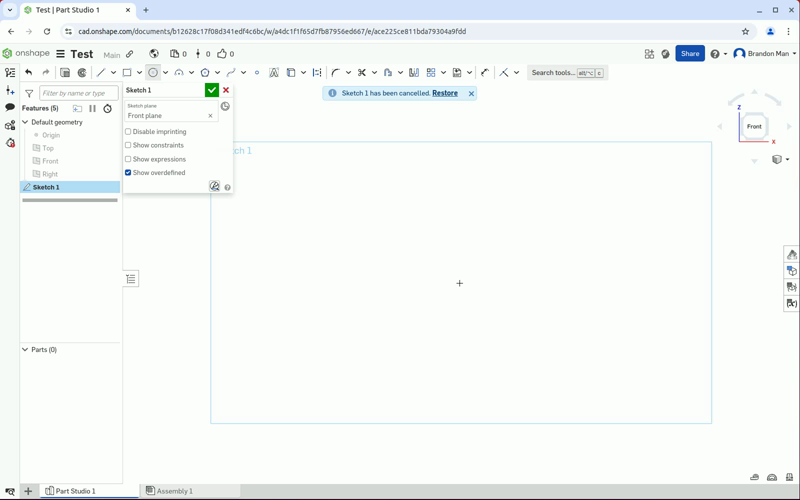
key_up(shift)
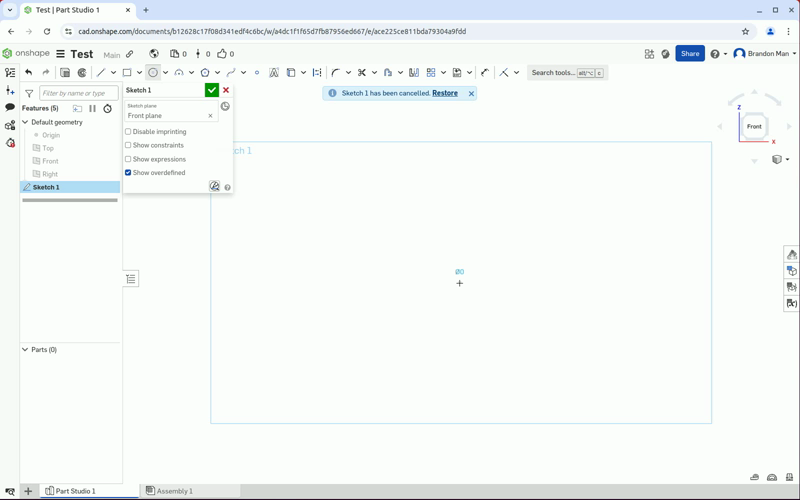
mouse_move(504, 282)
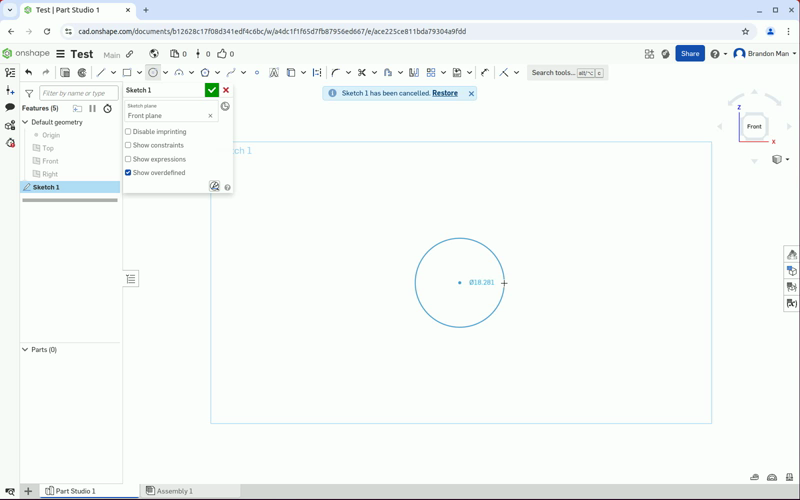
click(504, 282)
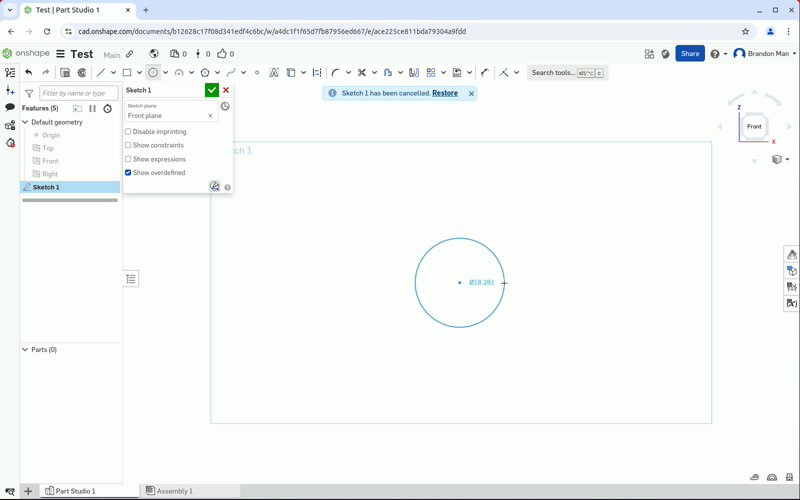
key(esc)
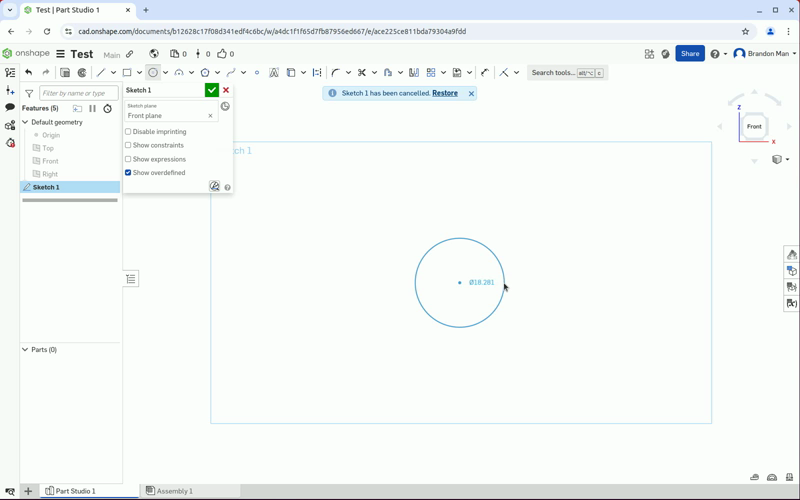
key(l)
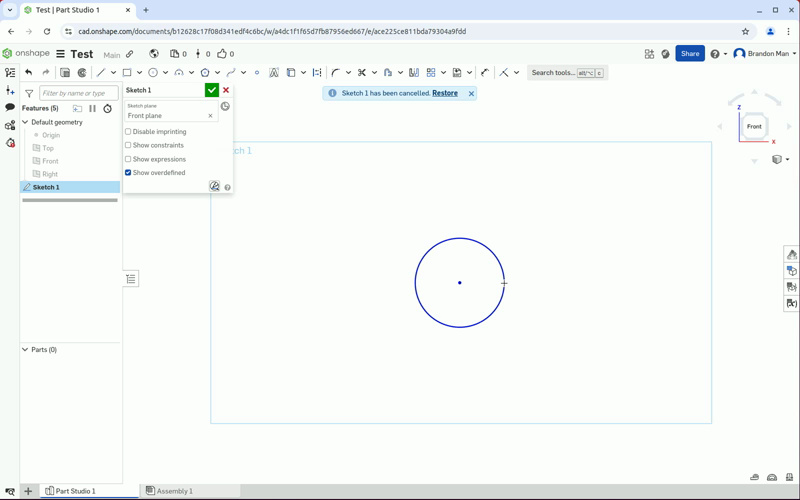
key_down(shift)
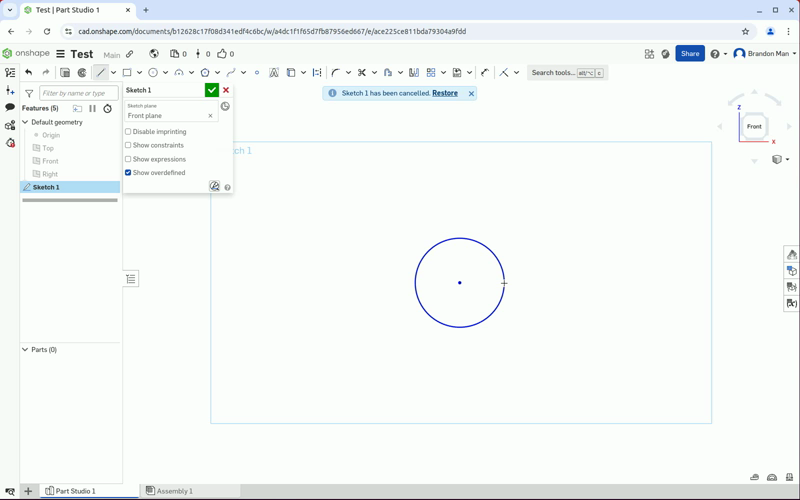
mouse_move(431, 290)
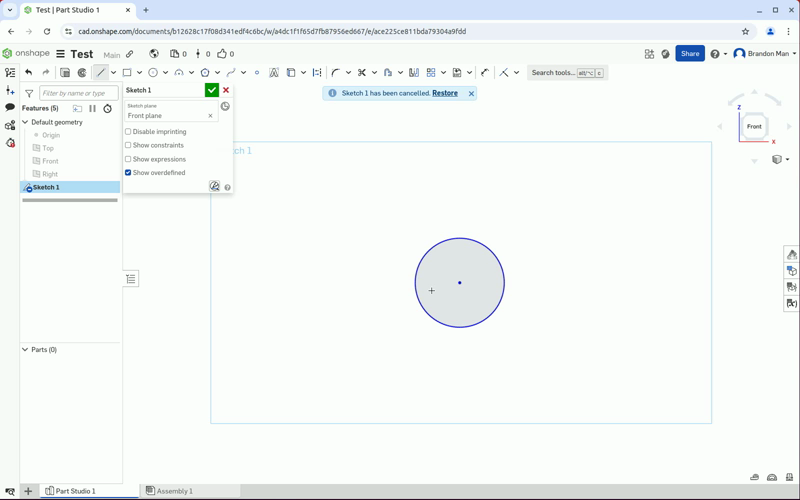
click(431, 290)
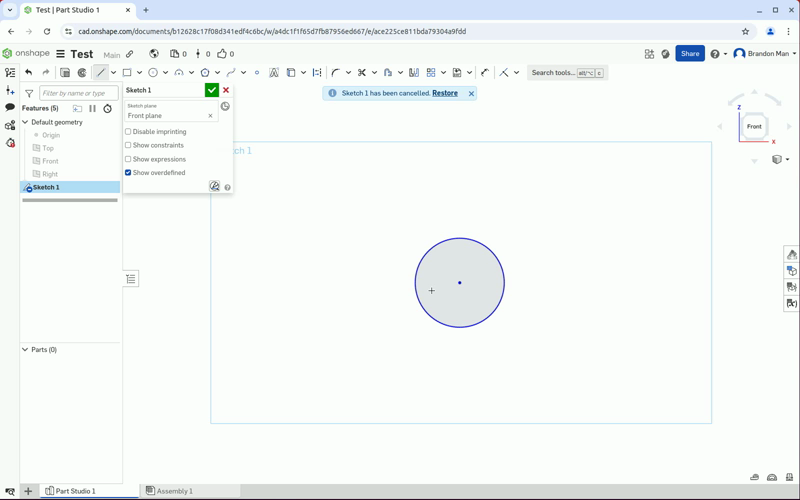
key_up(shift)
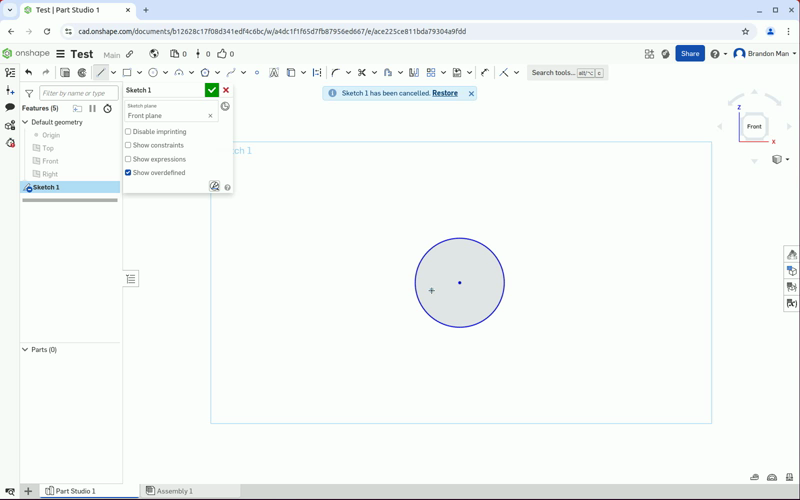
key_down(shift)
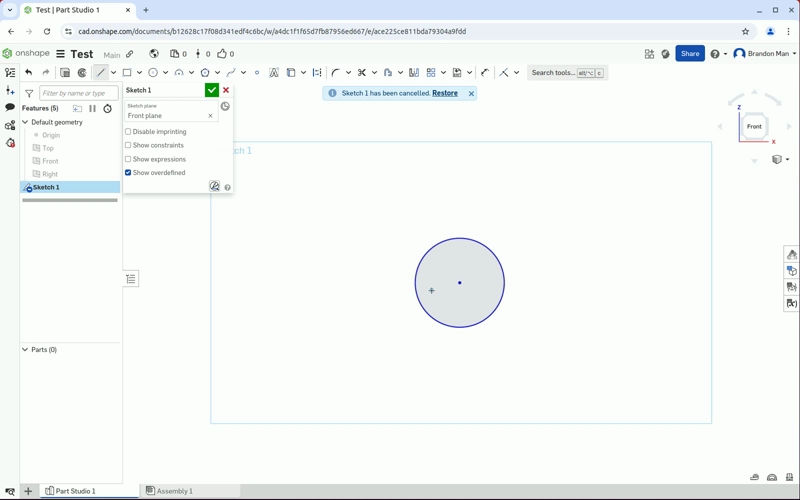
mouse_move(461, 290)
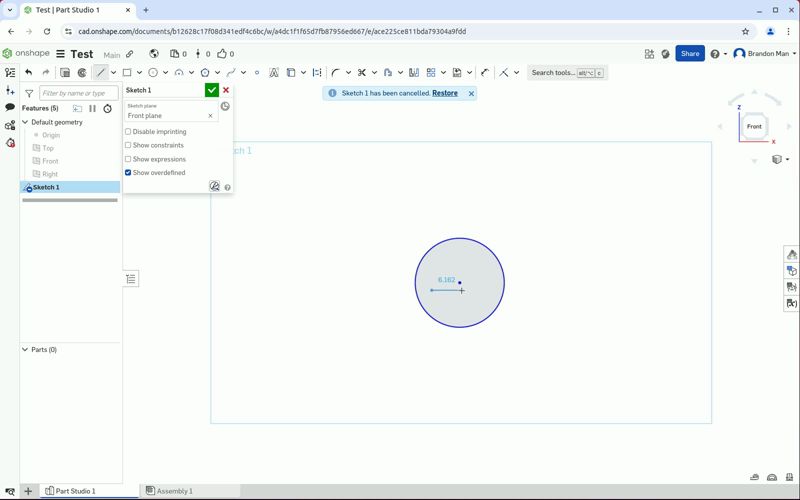
mouse_move(440, 290)
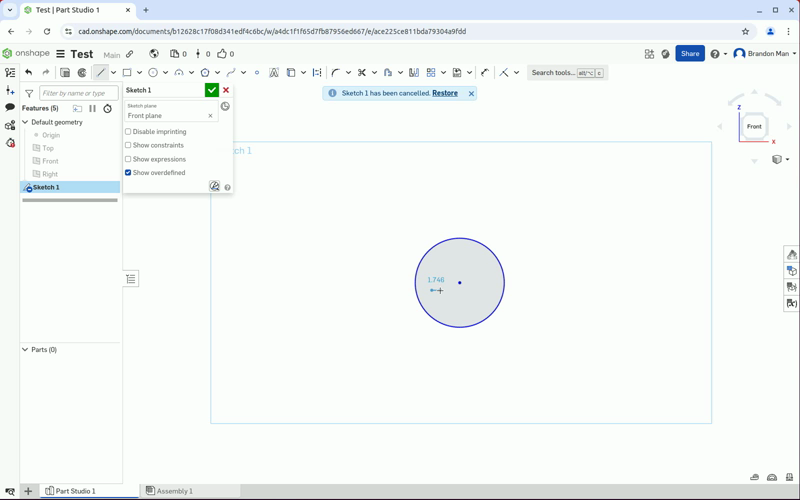
click(440, 290)
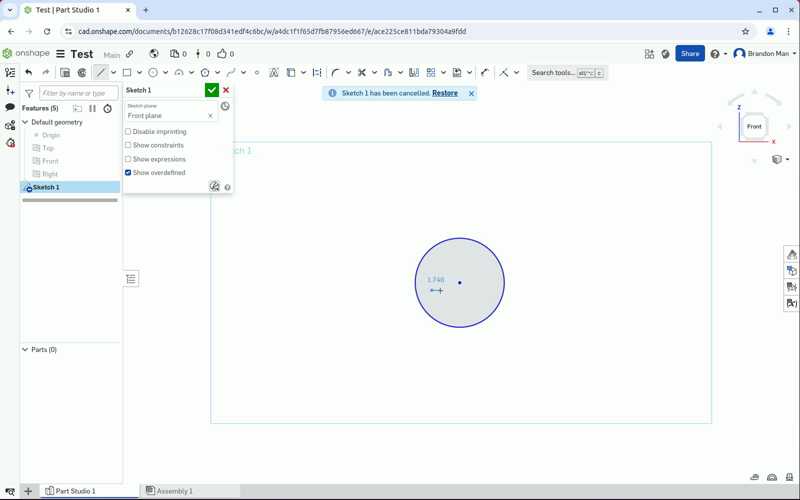
key_up(shift)
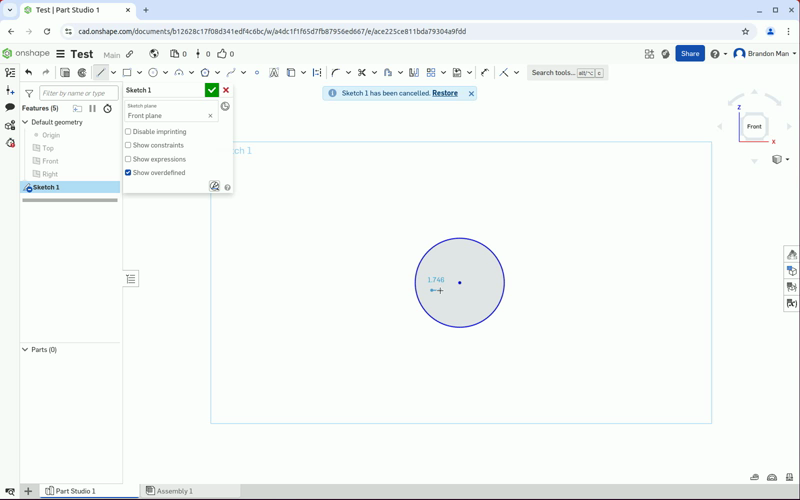
key(esc)
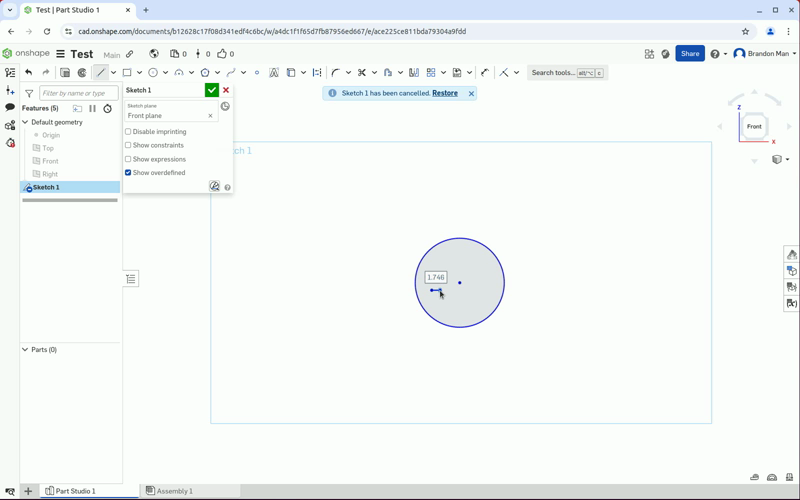
key(a)
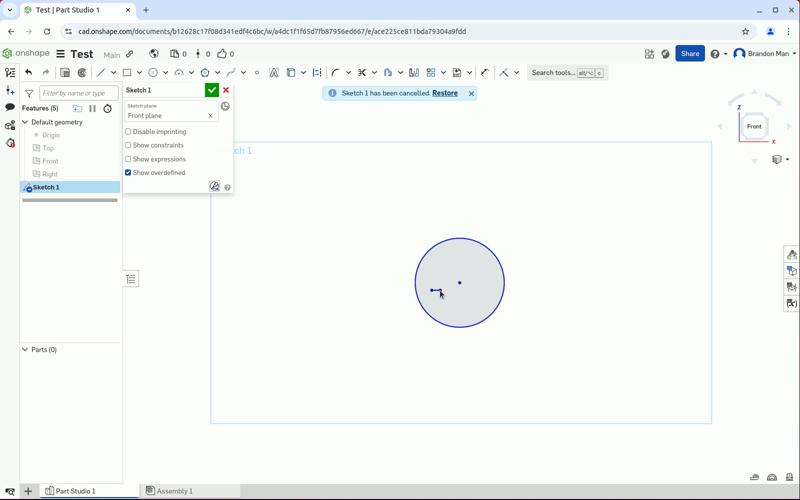
mouse_move(440, 290)
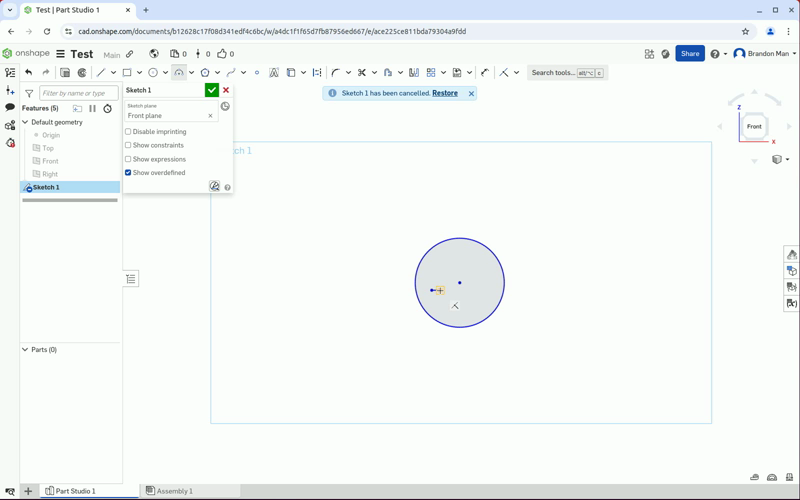
click(440, 290)
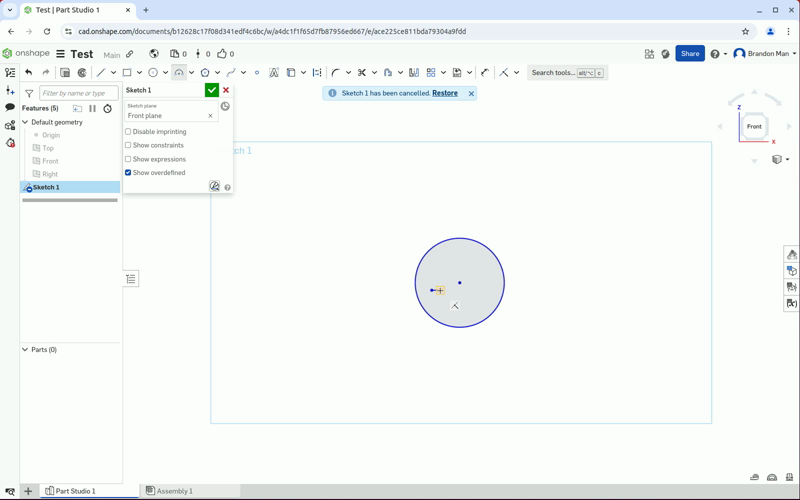
key_down(shift)
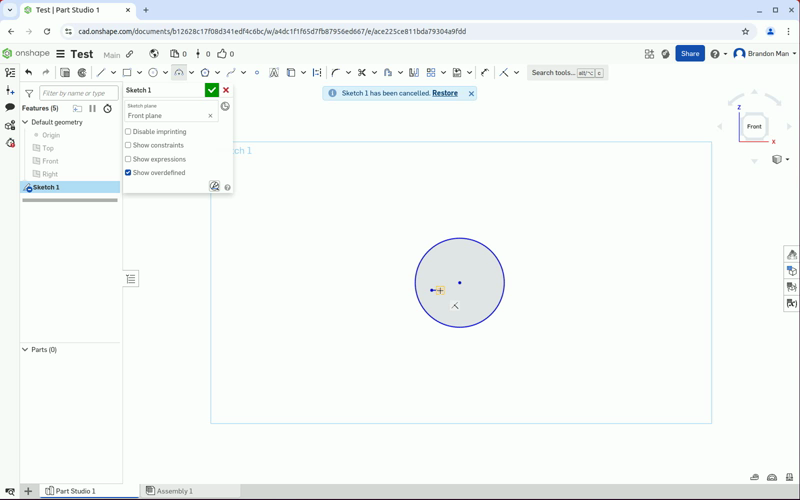
mouse_move(481, 290)
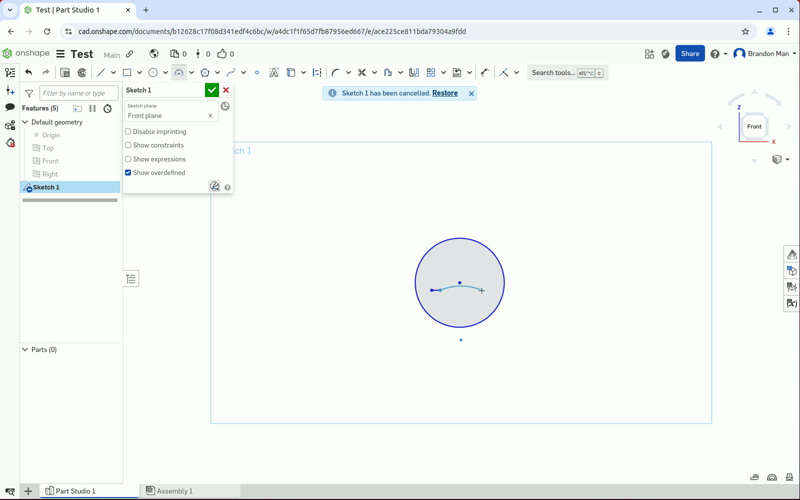
click(481, 290)
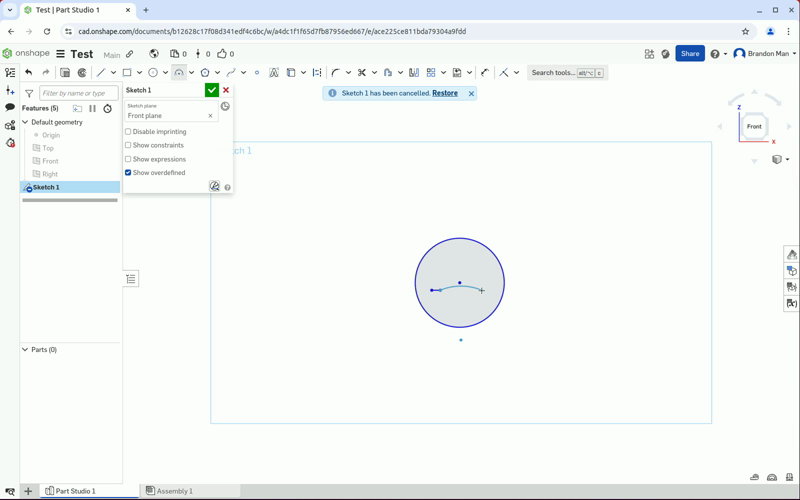
mouse_move(461, 305)
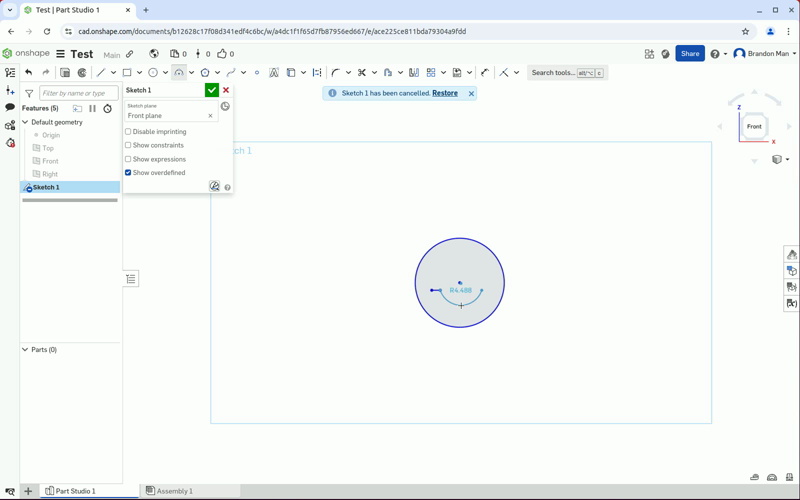
click(461, 305)
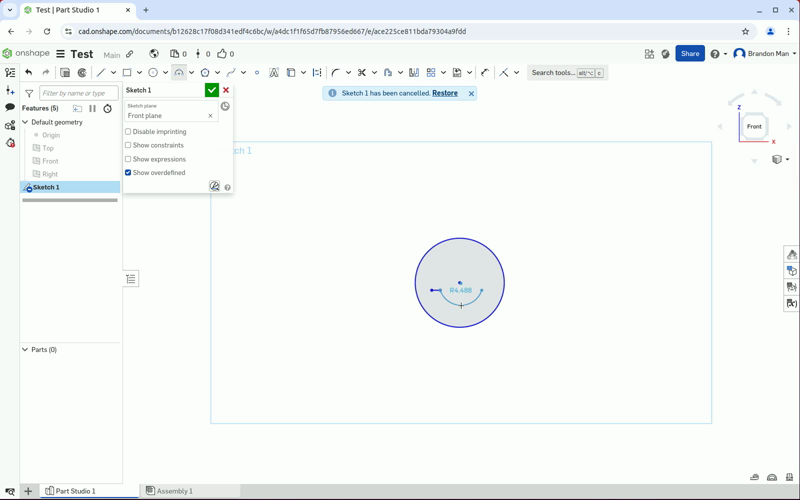
key_up(shift)
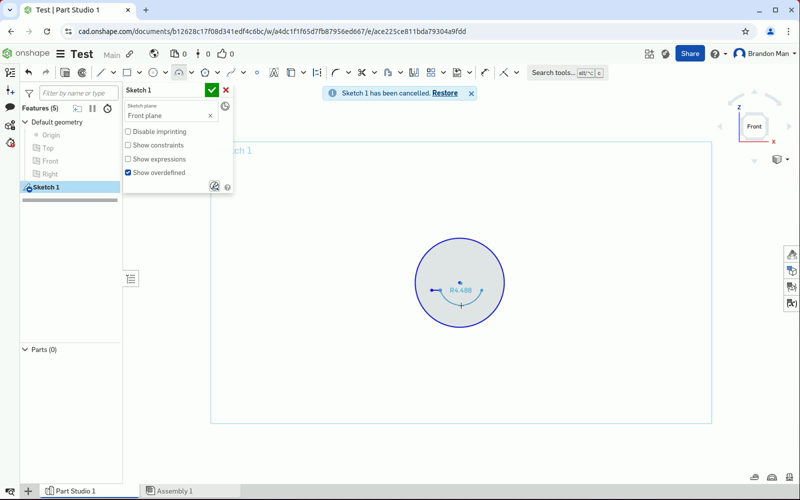
key(esc)
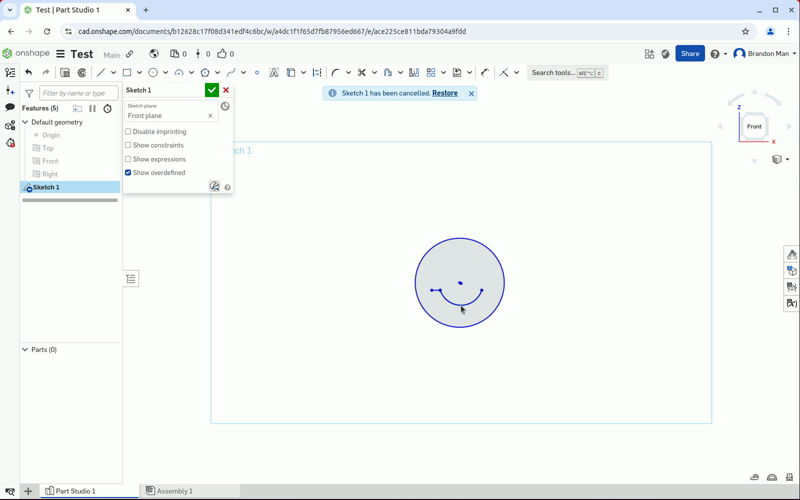
key(l)
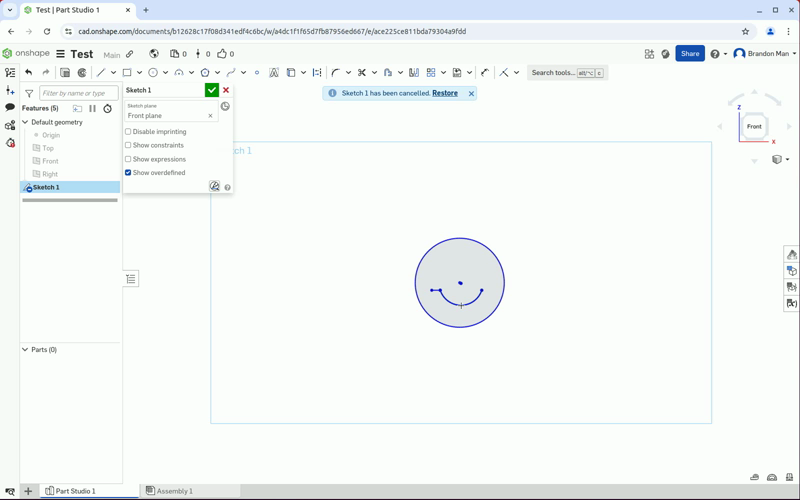
mouse_move(481, 290)
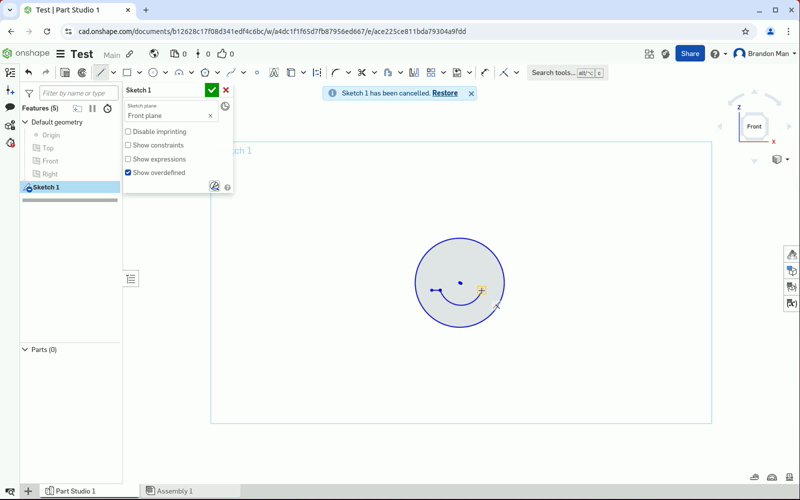
click(481, 290)
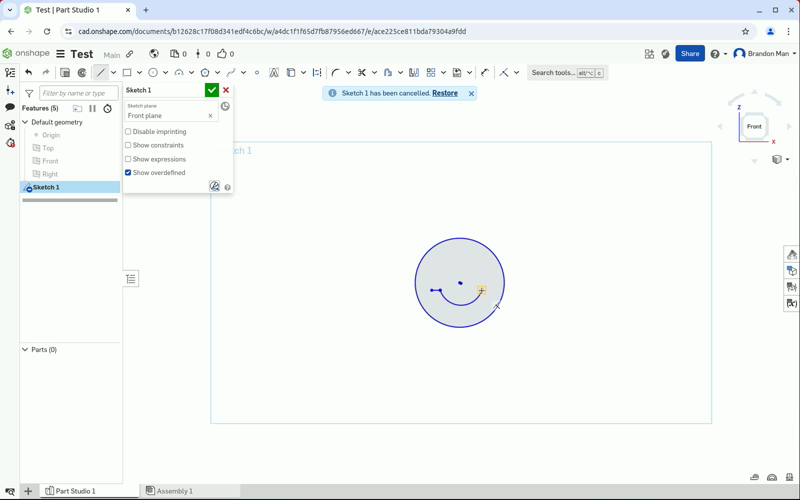
key_down(shift)
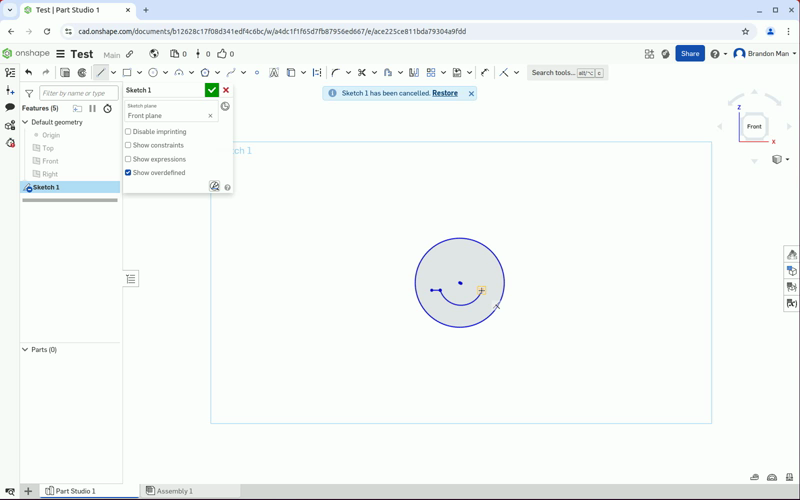
mouse_move(511, 290)
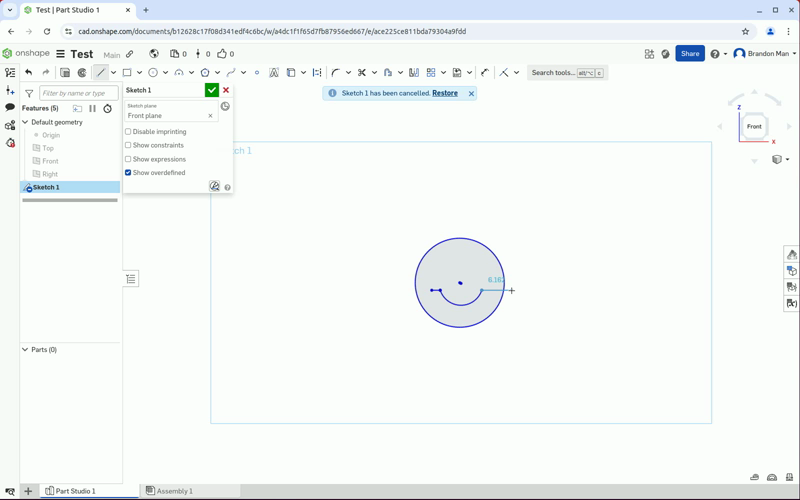
mouse_move(490, 290)
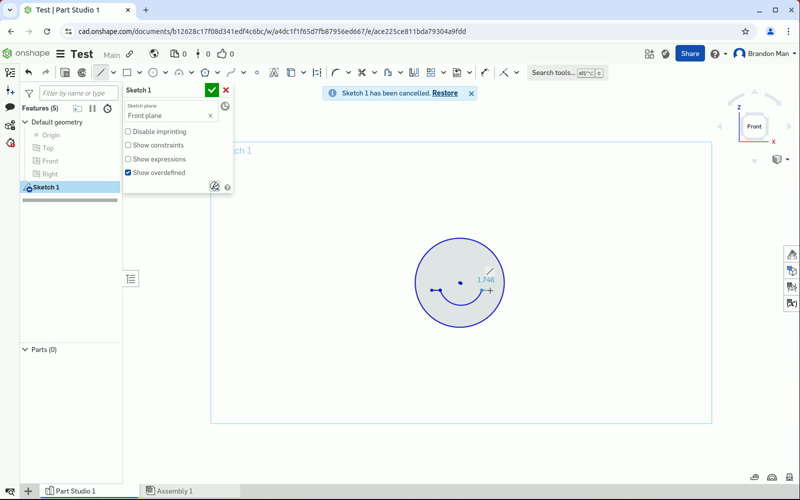
click(490, 290)
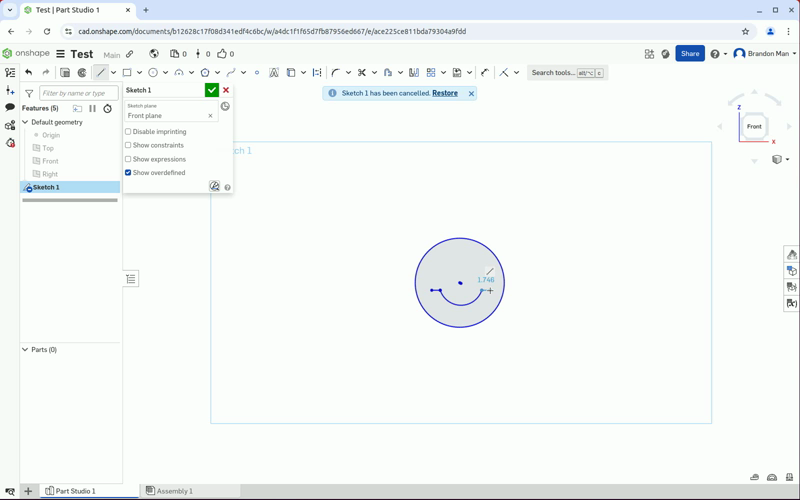
key_up(shift)
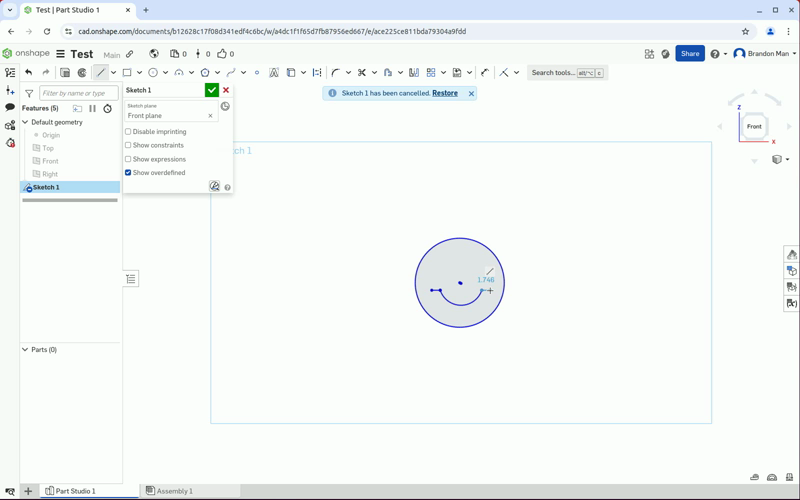
key_down(shift)
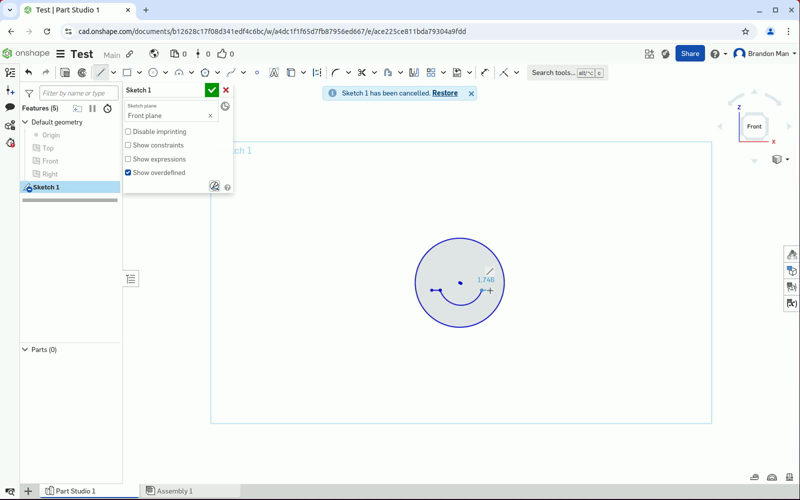
mouse_move(520, 290)
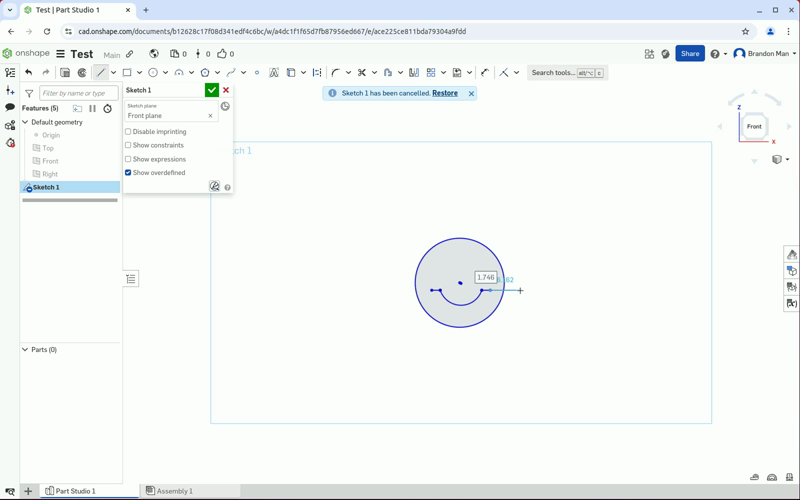
mouse_move(490, 275)
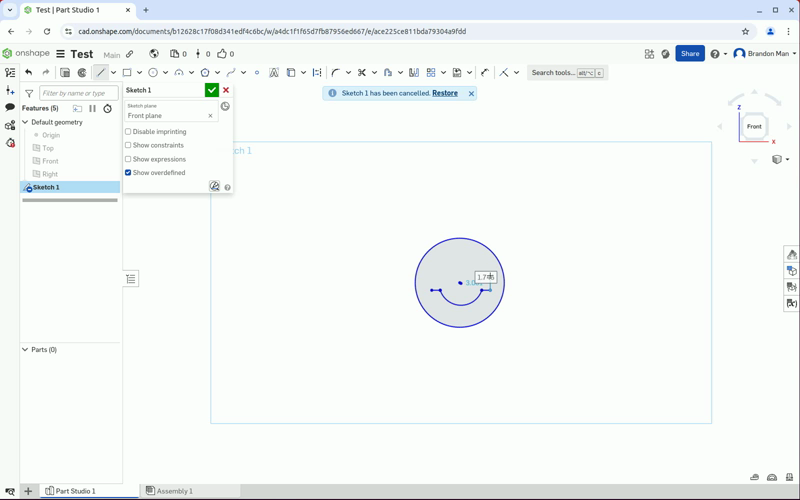
click(490, 275)
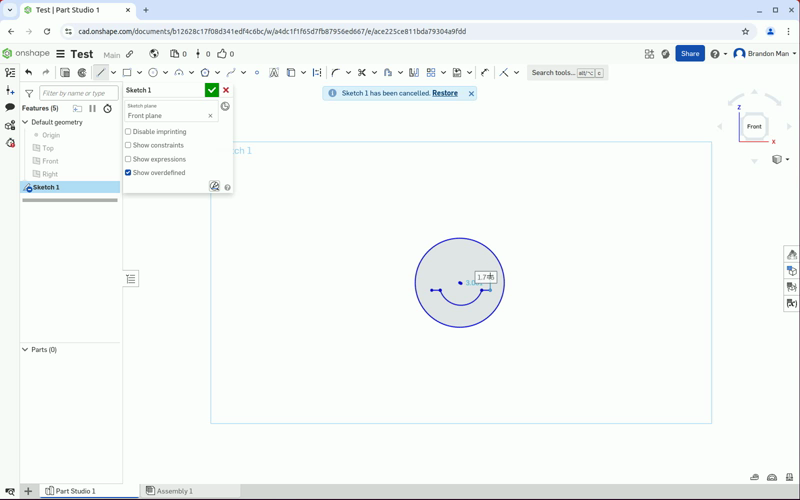
key_up(shift)
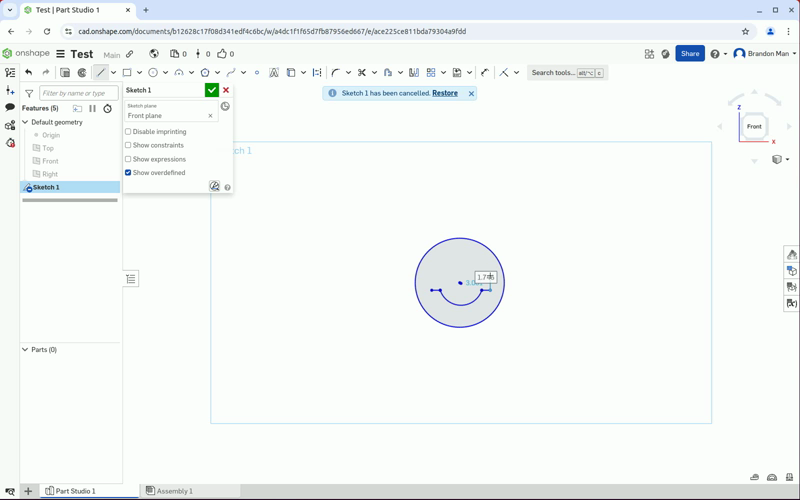
key_down(shift)
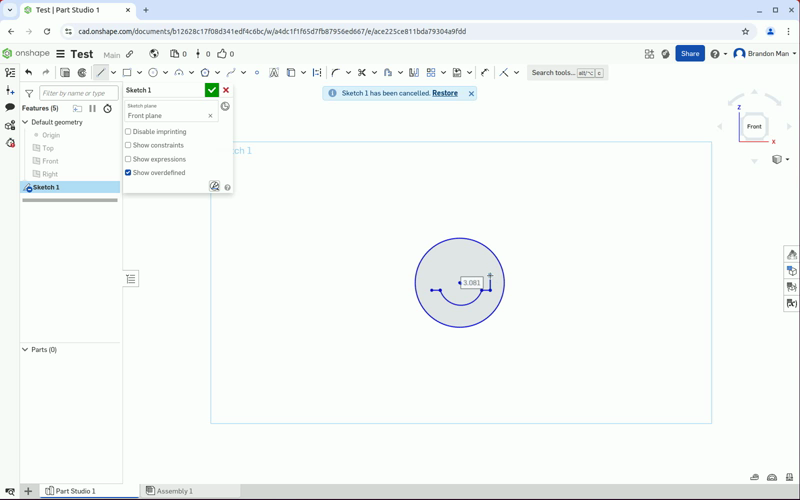
mouse_move(520, 275)
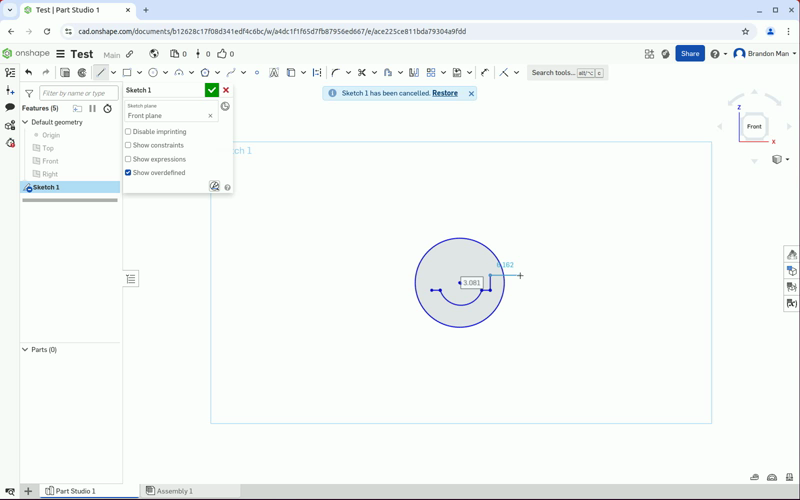
mouse_move(481, 275)
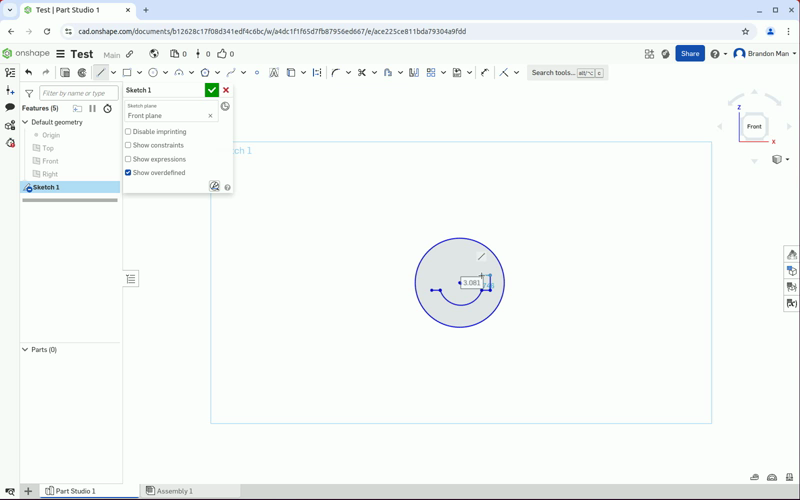
click(481, 275)
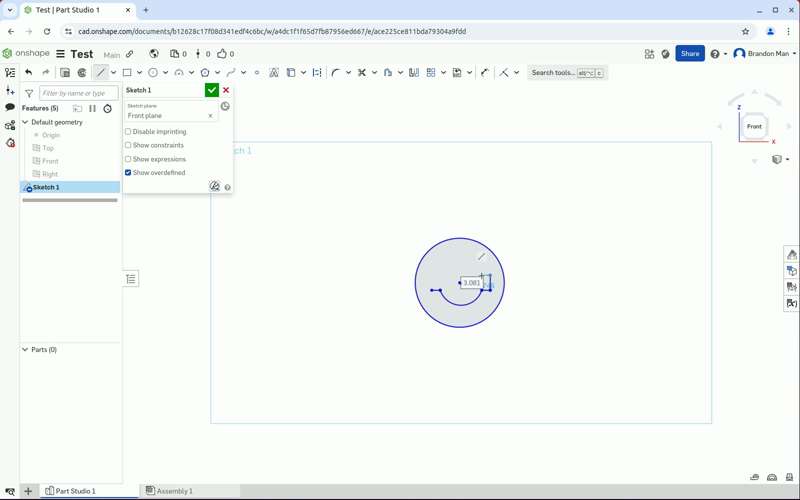
key_up(shift)
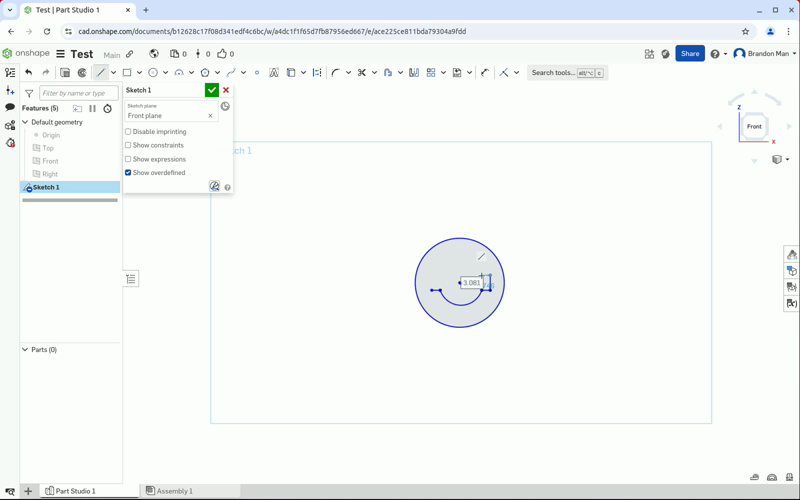
key(esc)
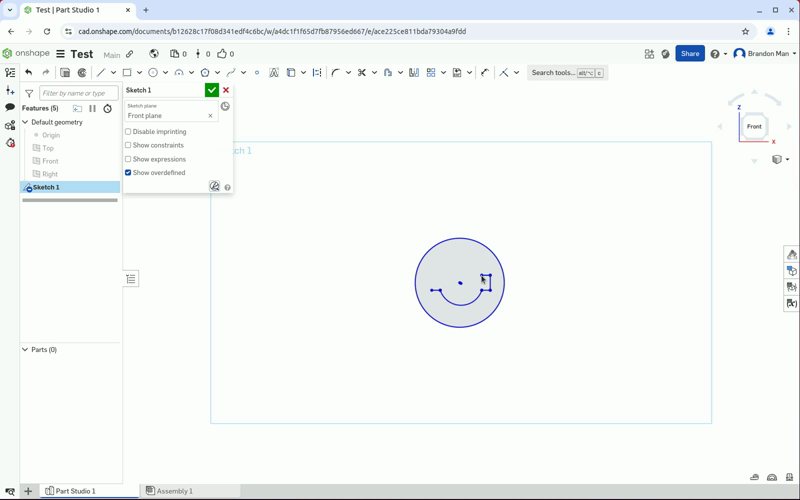
key(a)
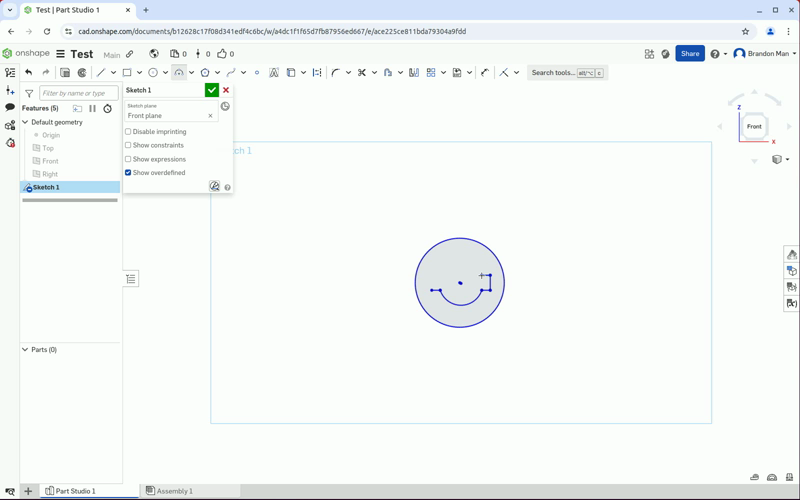
mouse_move(481, 275)
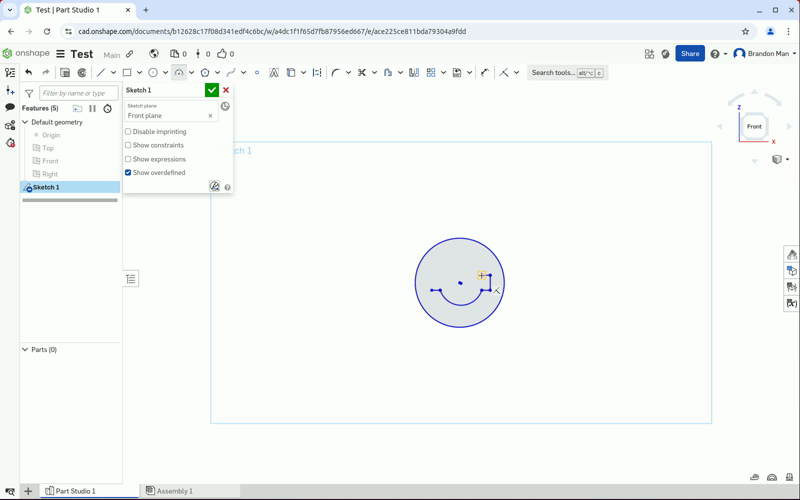
click(481, 275)
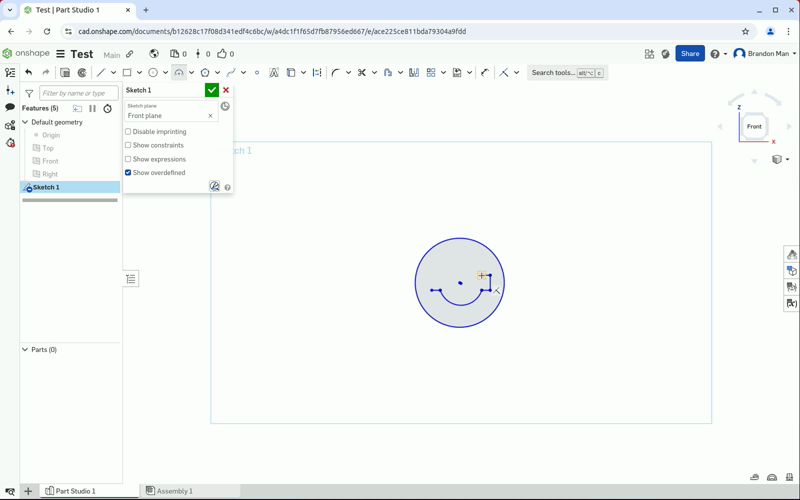
key_down(shift)
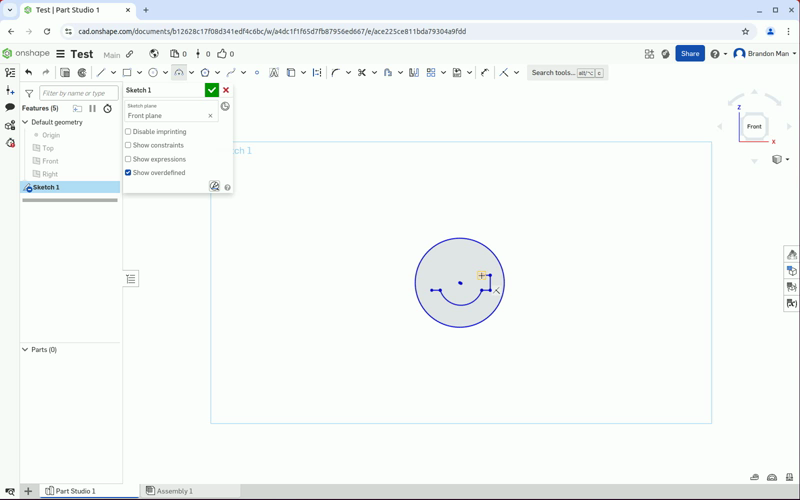
mouse_move(440, 275)
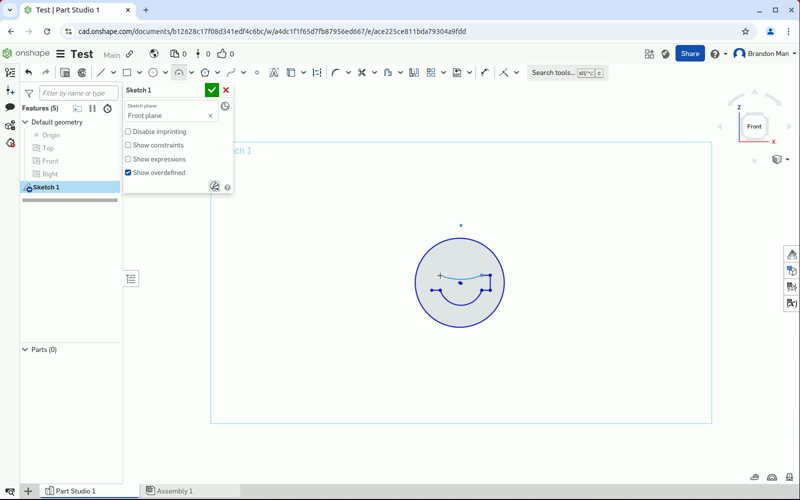
click(440, 275)
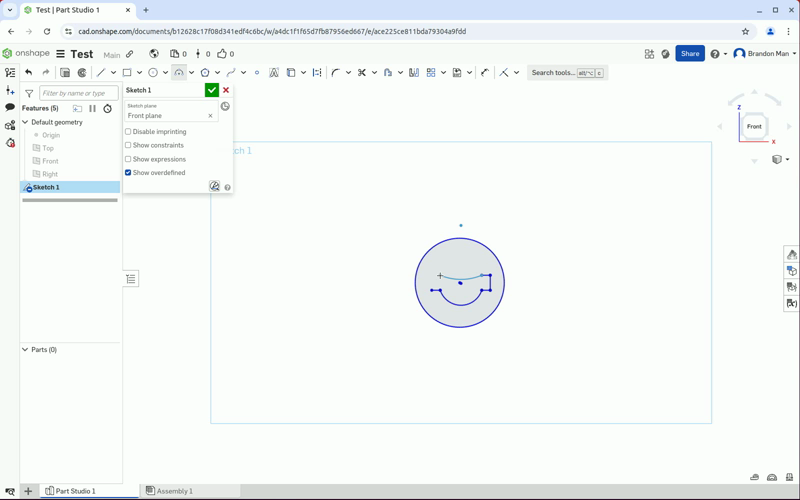
mouse_move(461, 260)
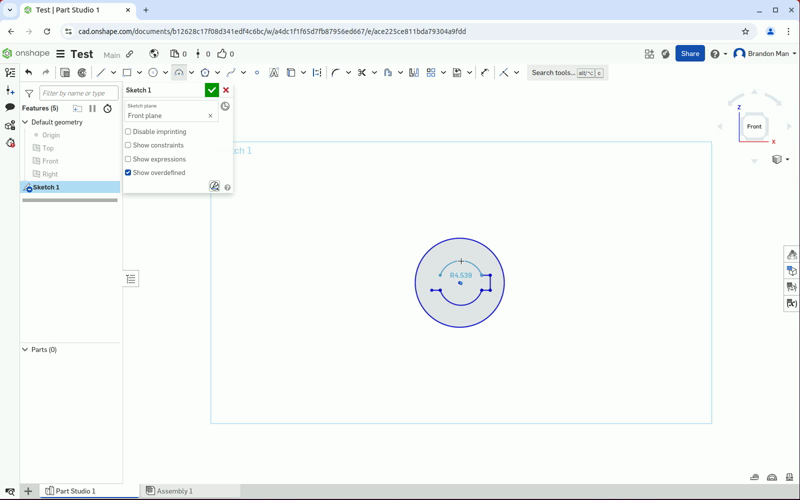
click(461, 260)
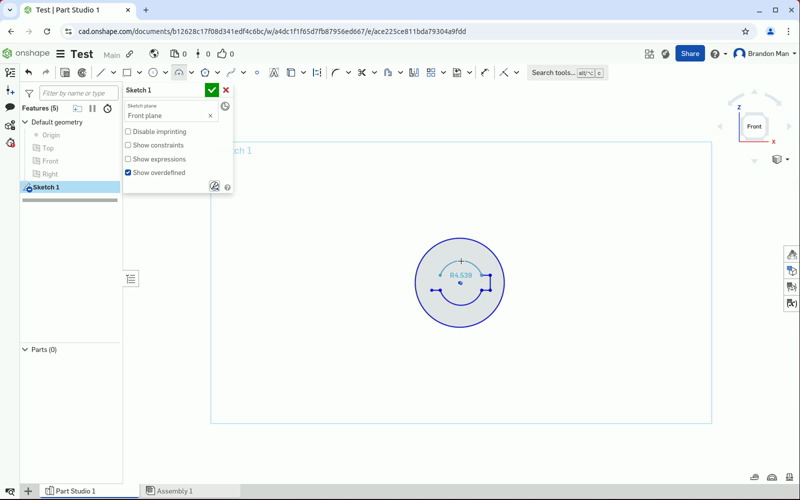
key_up(shift)
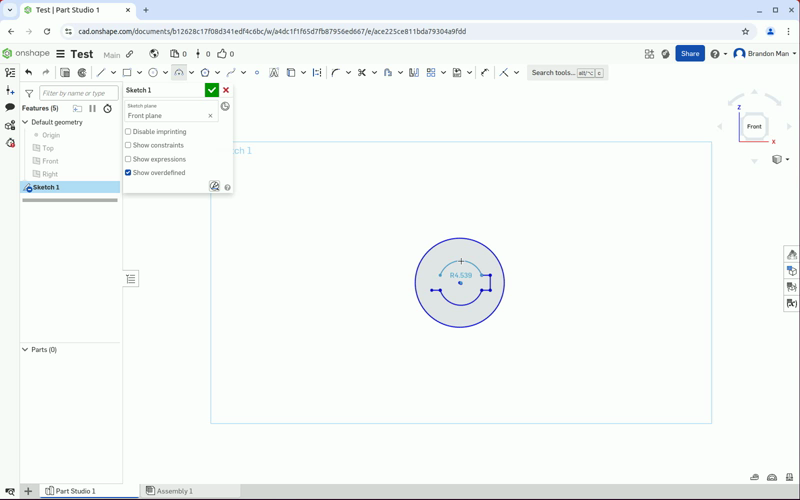
key(esc)
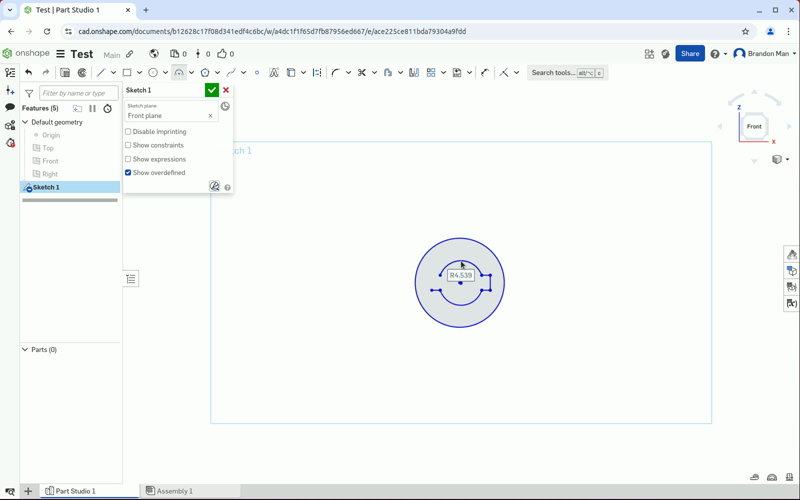
key(l)
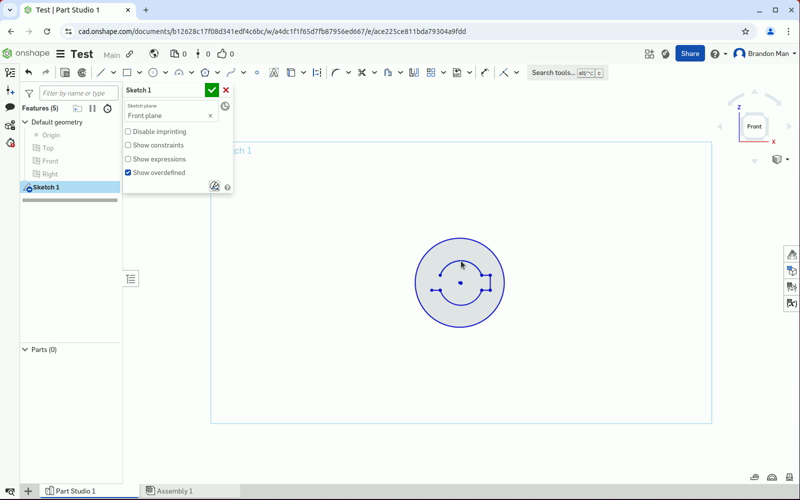
mouse_move(440, 275)
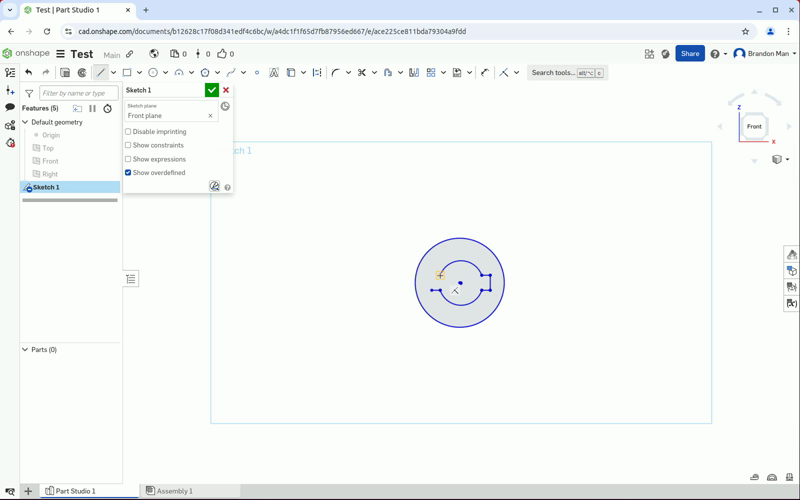
click(440, 275)
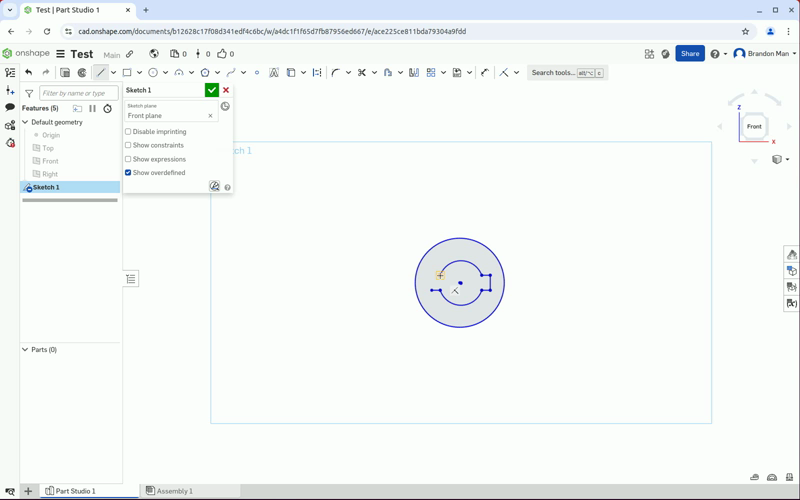
key_down(shift)
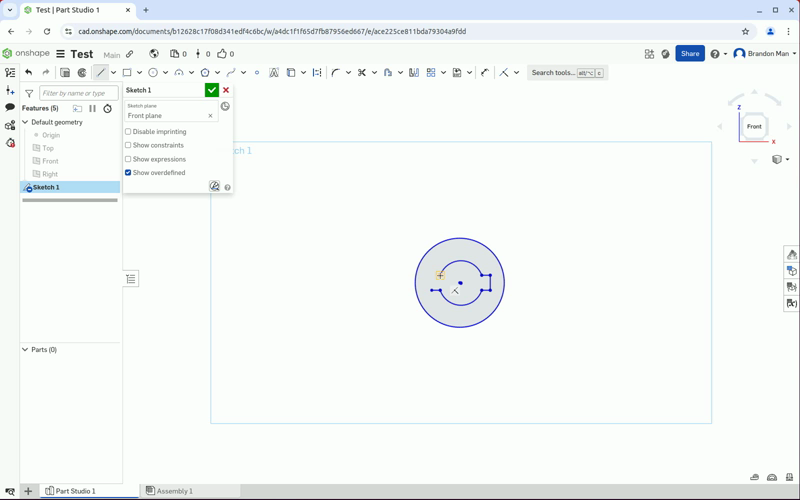
mouse_move(470, 275)
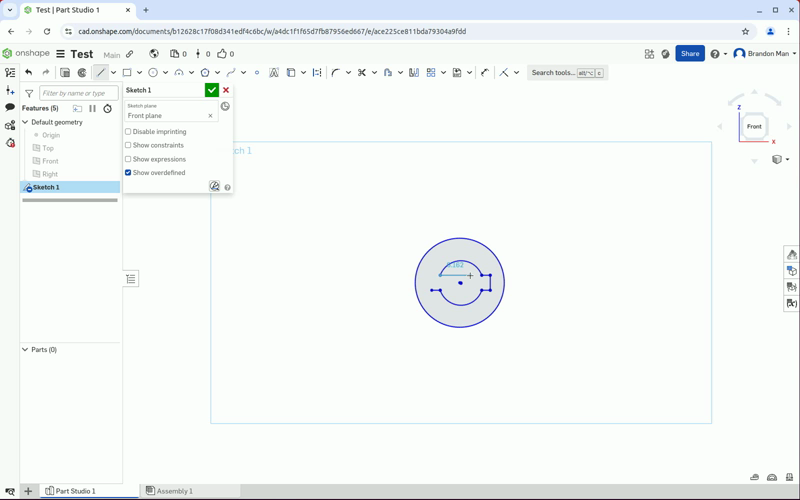
mouse_move(431, 275)
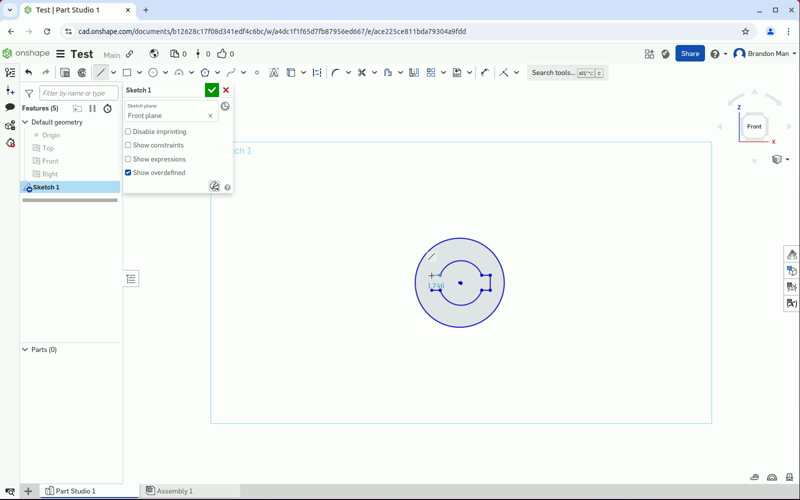
click(431, 275)
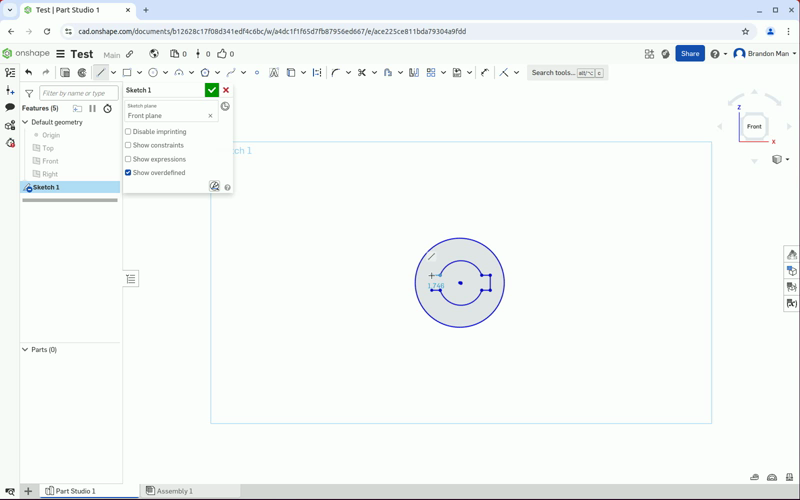
key_up(shift)
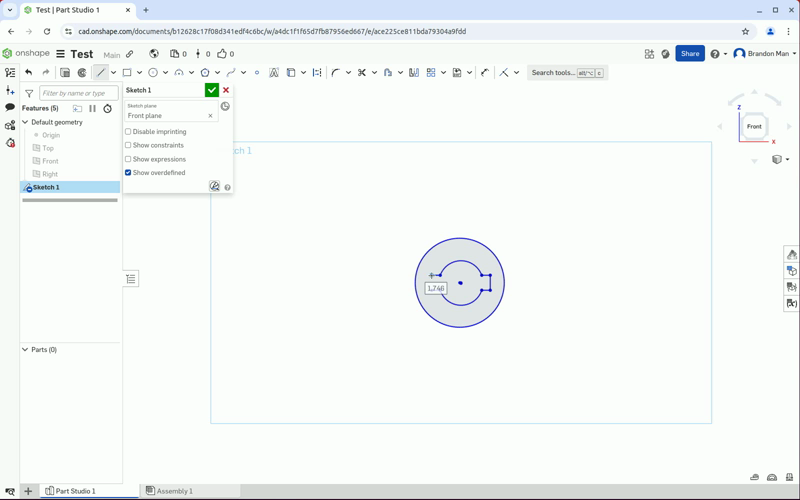
mouse_move(461, 275)
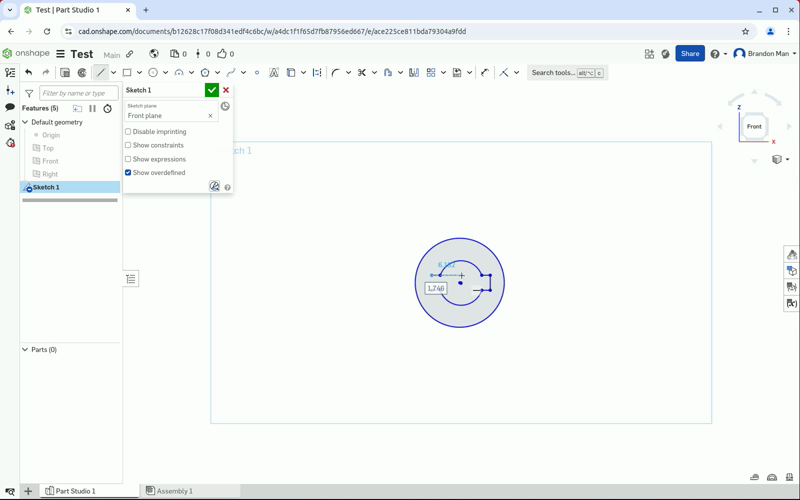
key_down(shift)
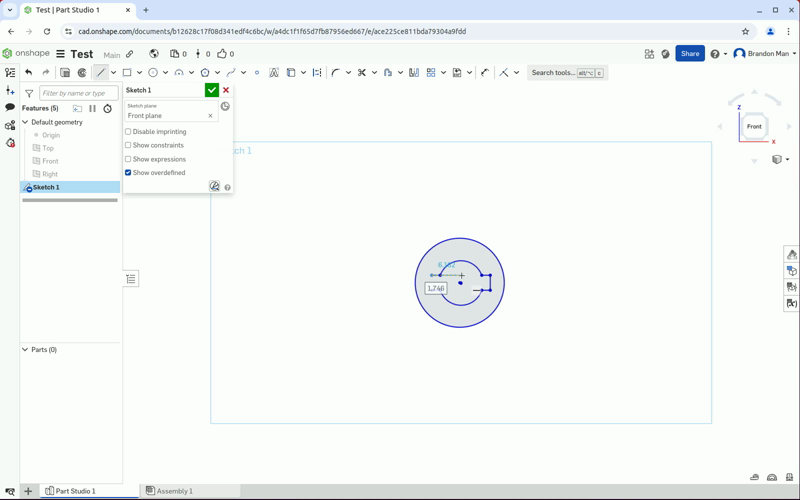
mouse_move(431, 290)
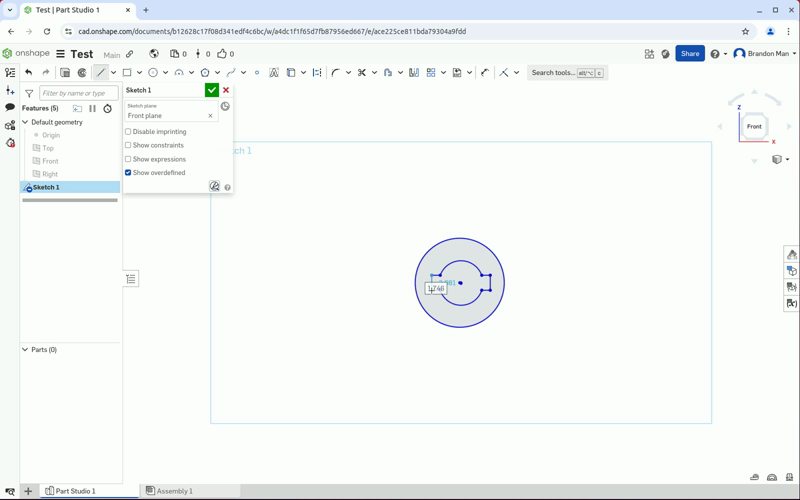
key_up(shift)
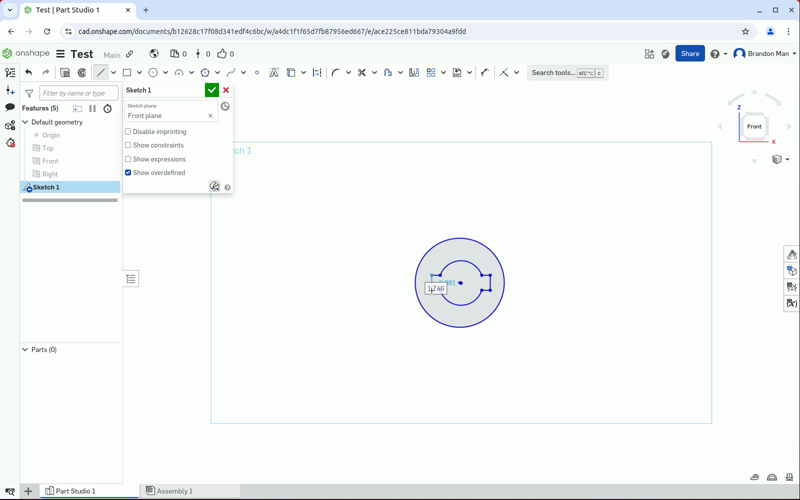
click(431, 290)
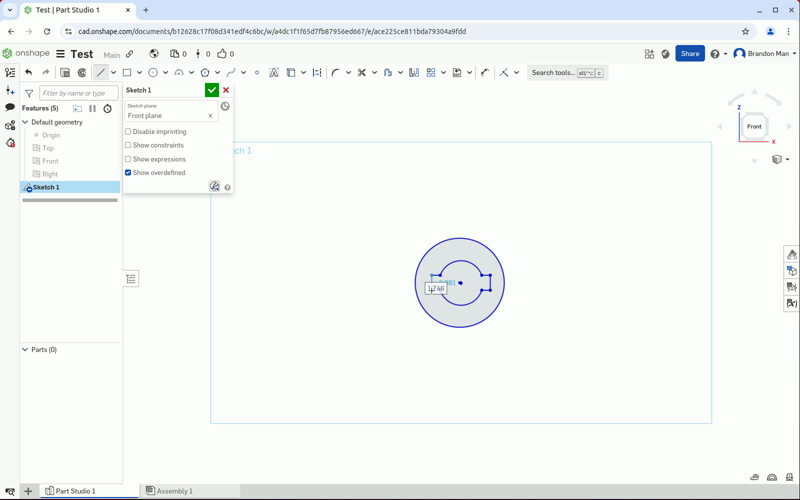
key(esc)
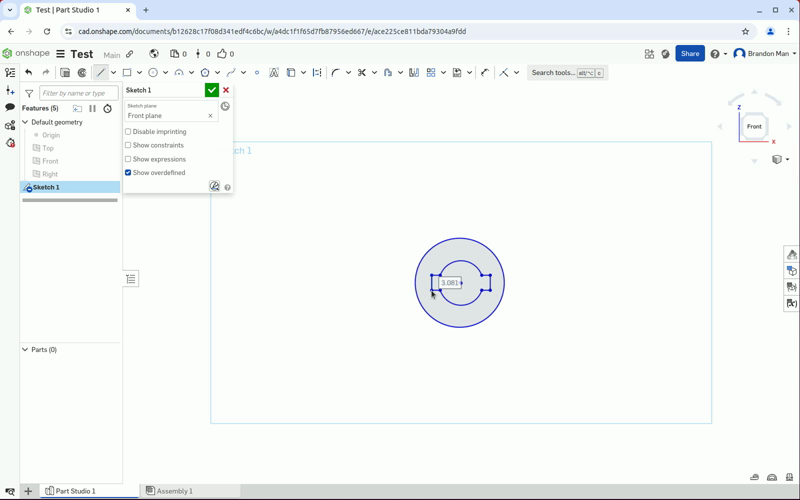
mouse_move(437, 259)
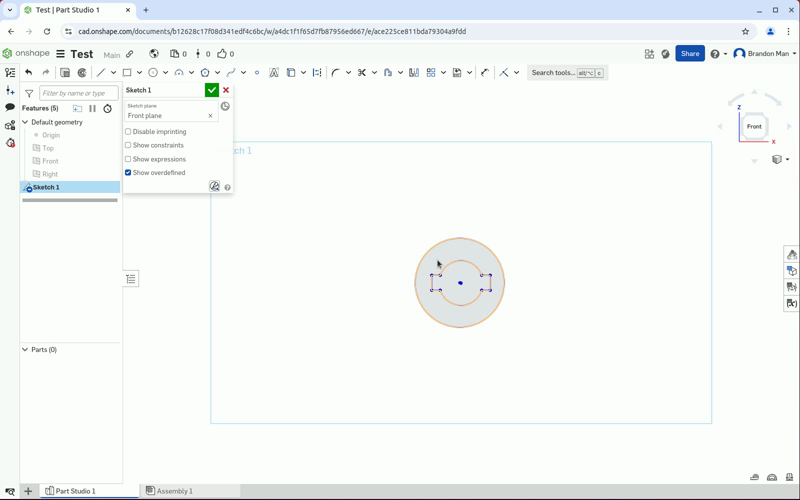
click(437, 259)
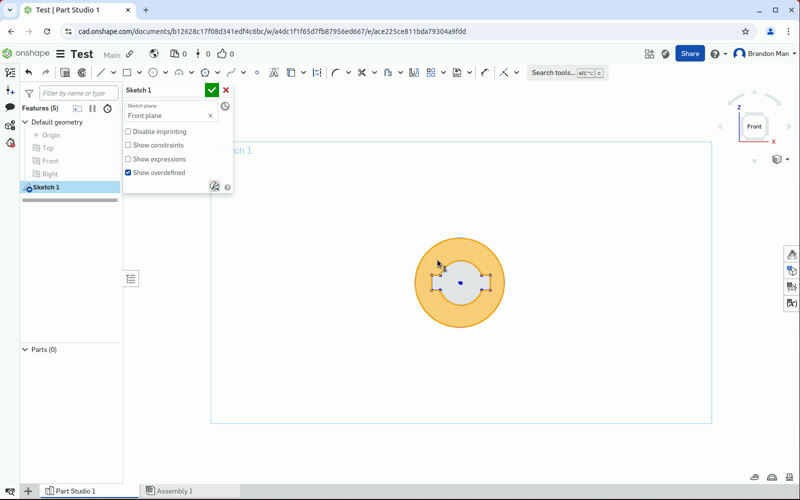
mouse_move(73, 352)
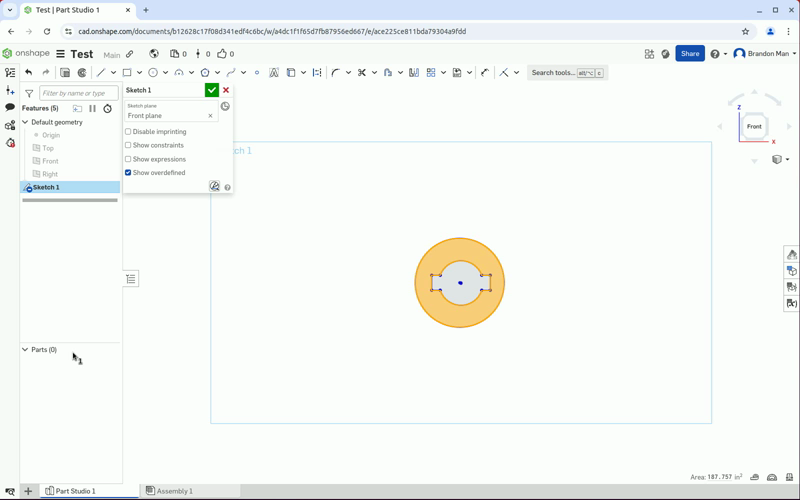
key(shift+y)
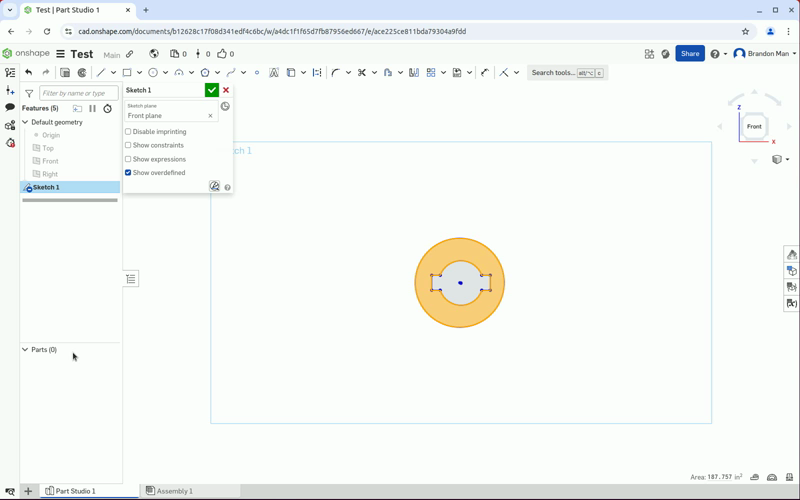
key(shift+e)
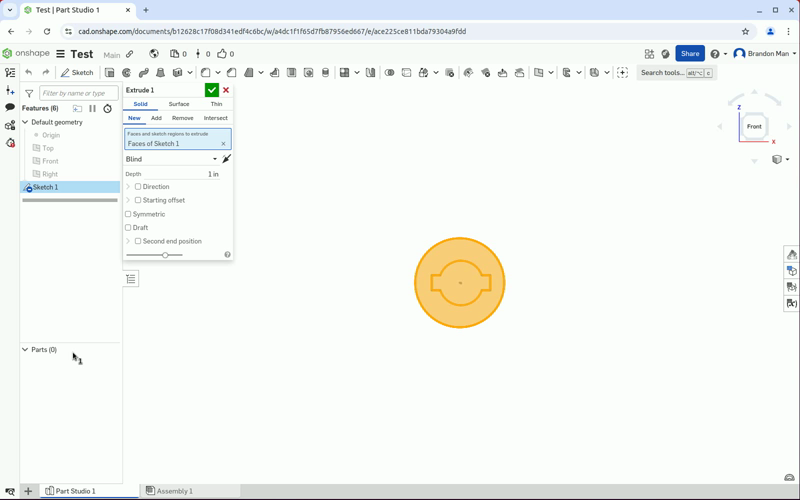
mouse_move(143, 106)
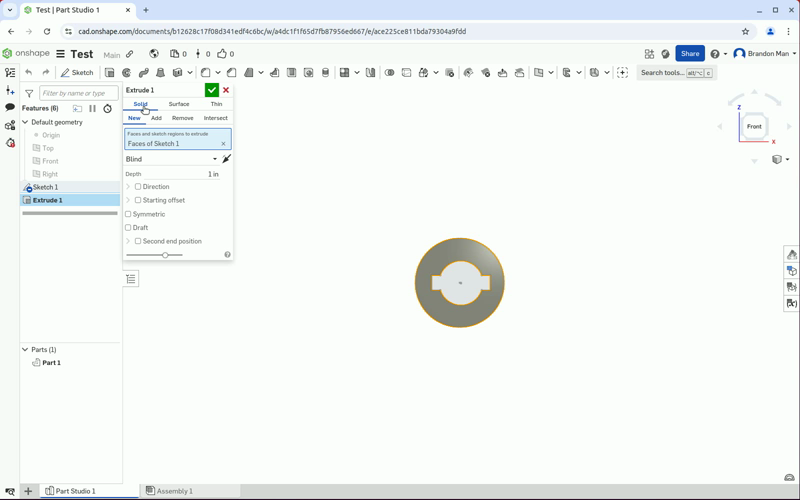
click(143, 106)
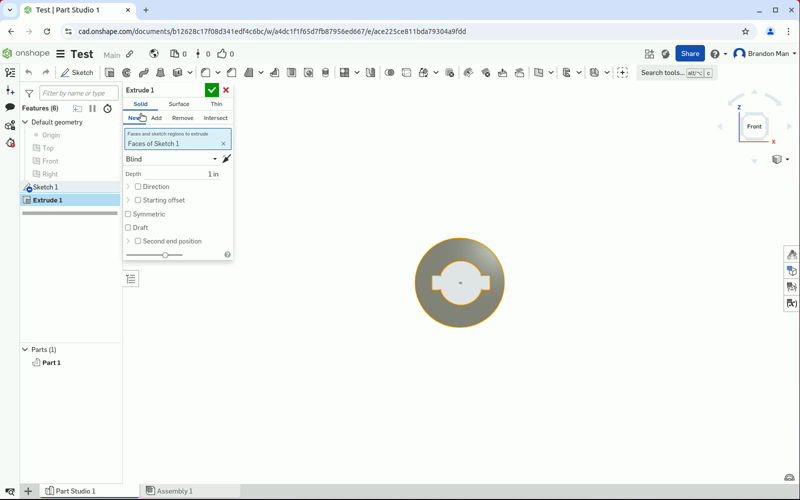
mouse_move(137, 120)
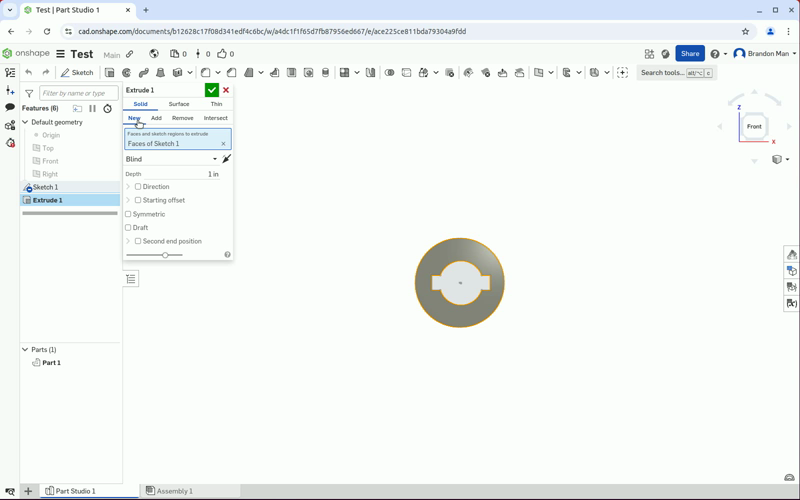
click(137, 120)
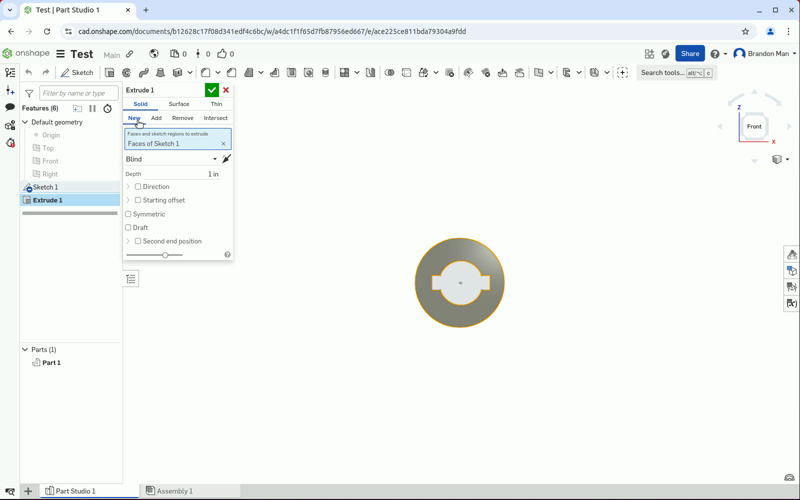
key(tab, 4)
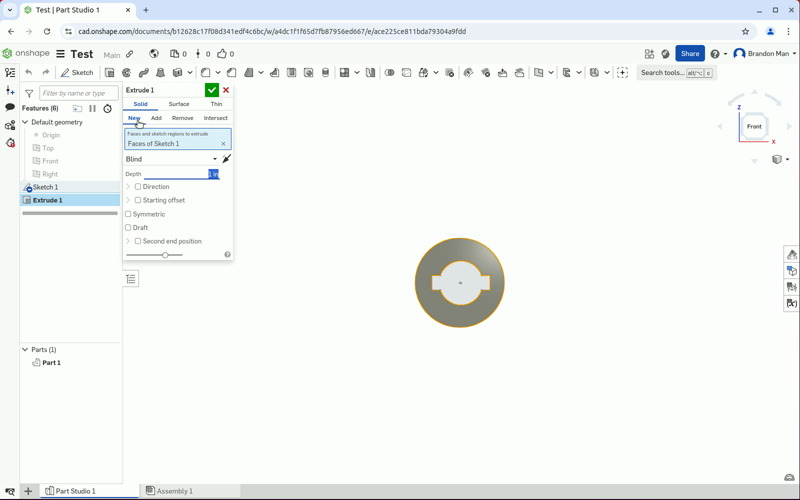
text(7.943)
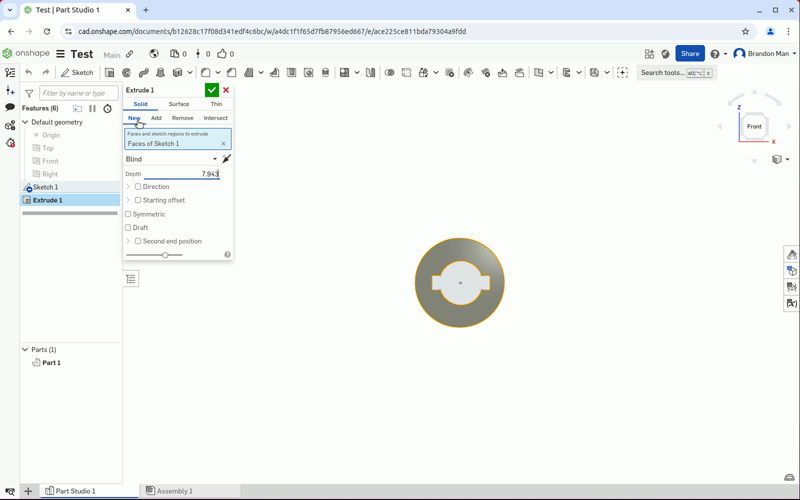
key(enter)
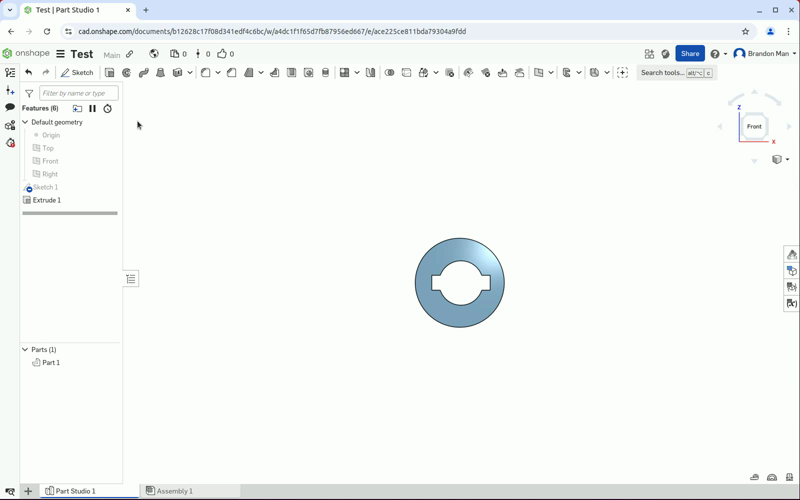
key(shift+h)
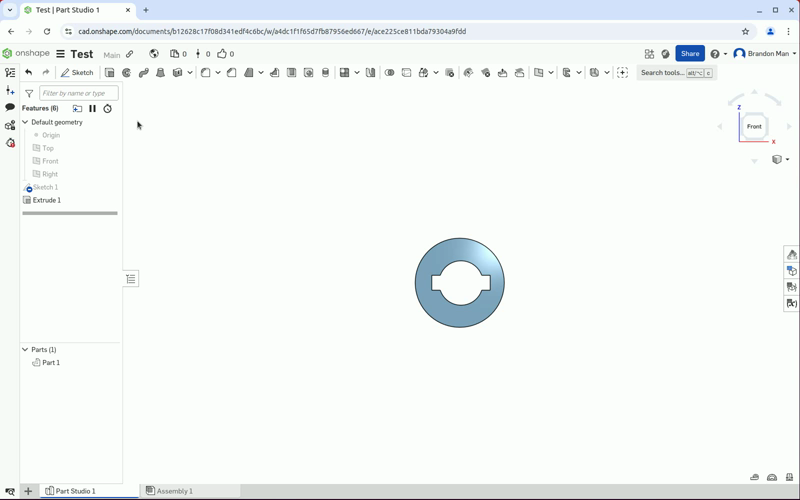
key(shift+h)
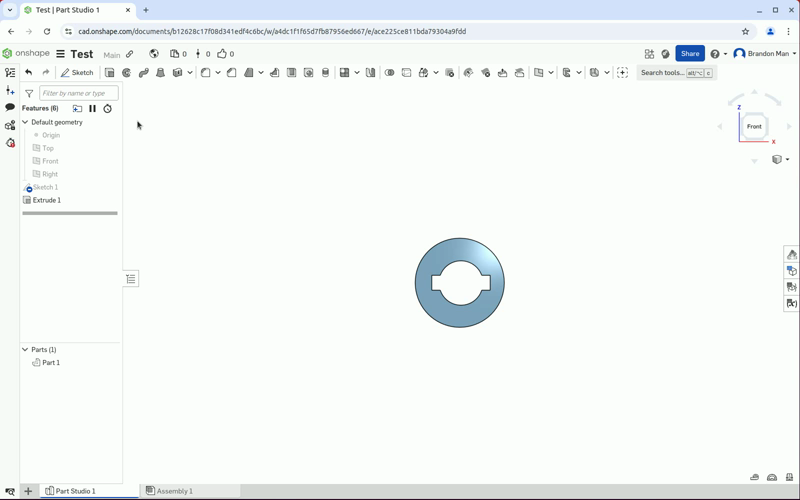
mouse_move(73, 189)
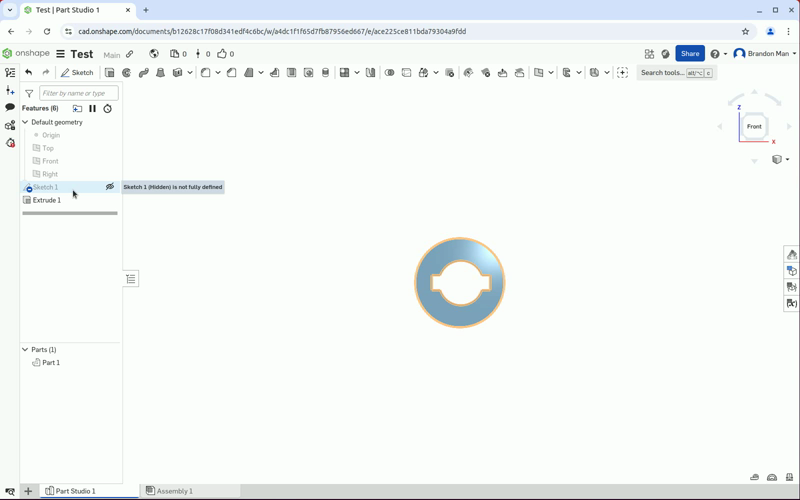
click(73, 189)
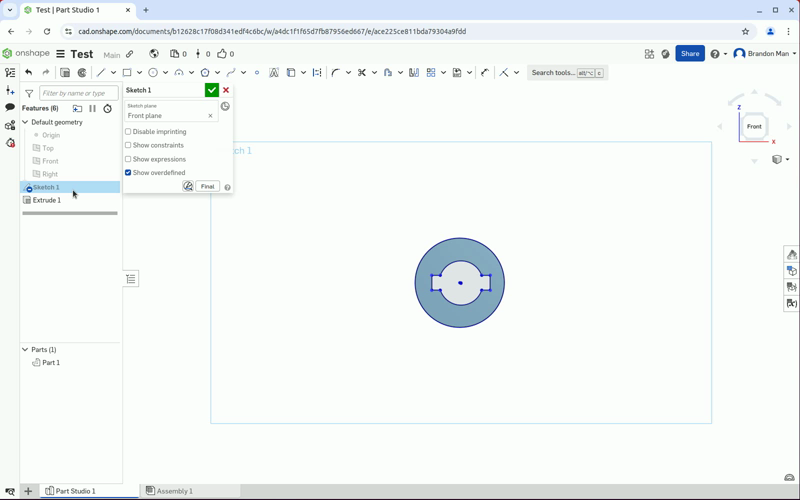
mouse_move(229, 92)
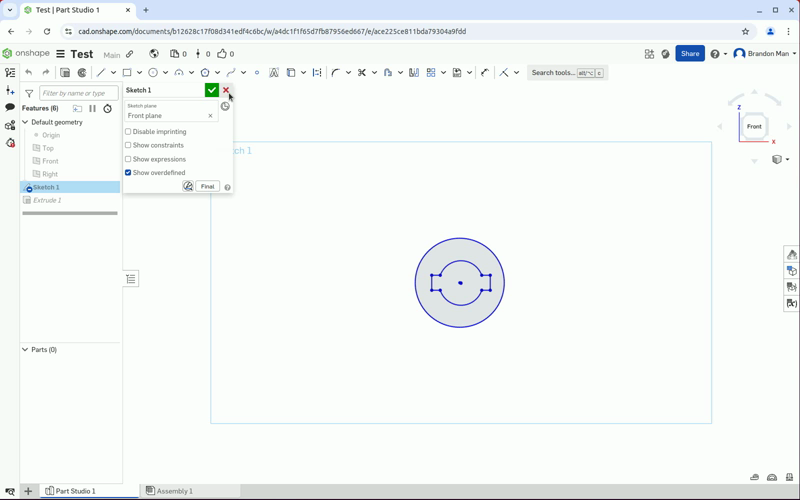
click(229, 92)
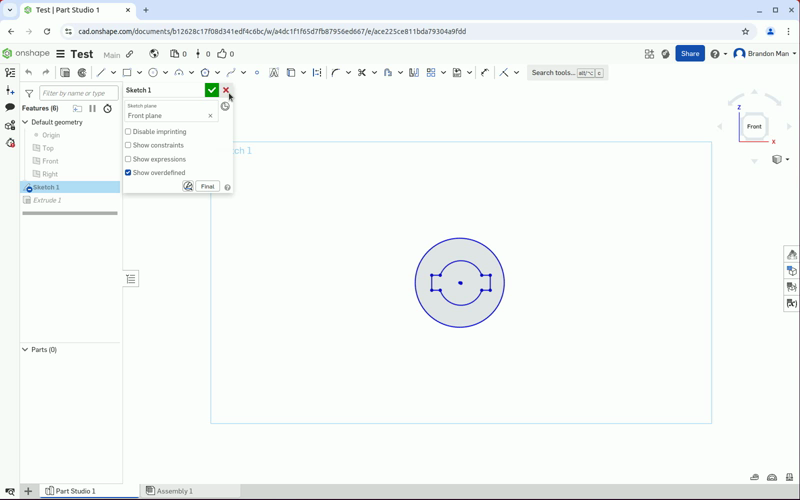
key(shift+s)
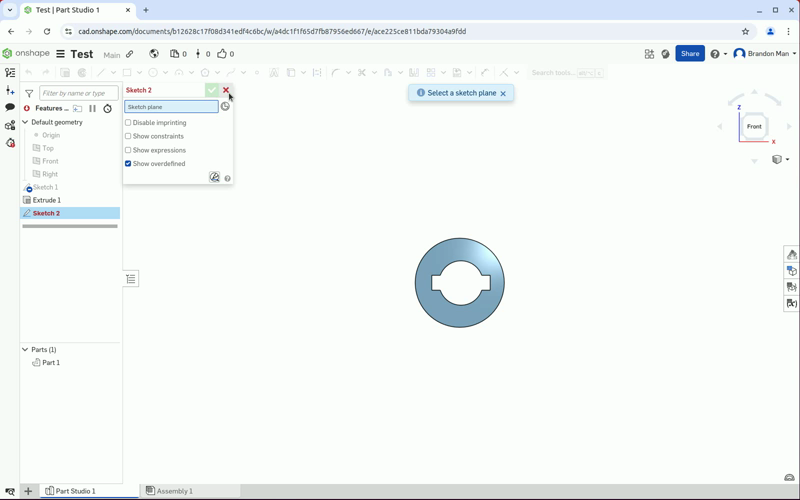
mouse_move(73, 163)
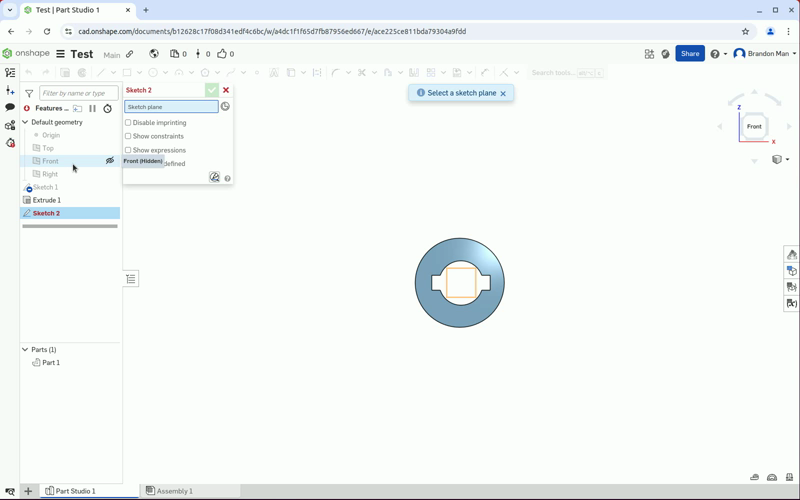
click(73, 163)
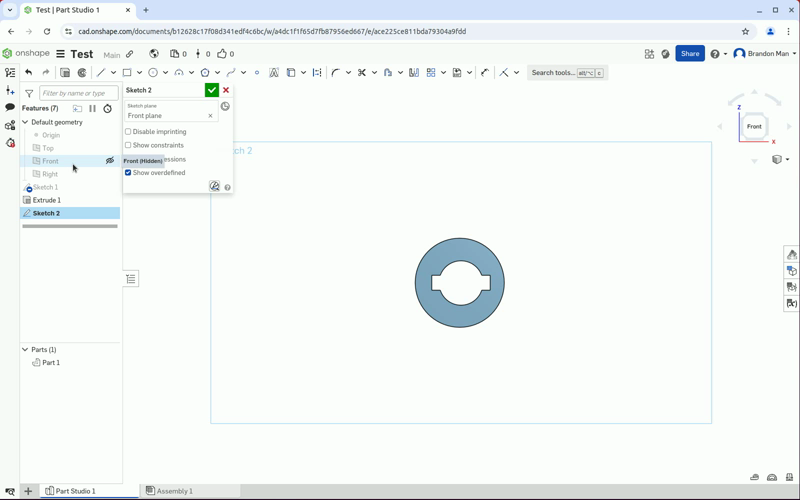
mouse_move(73, 352)
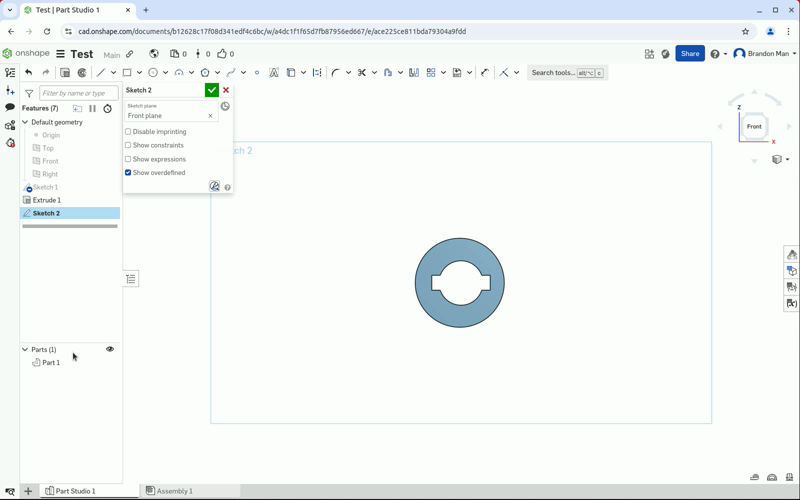
key(y)
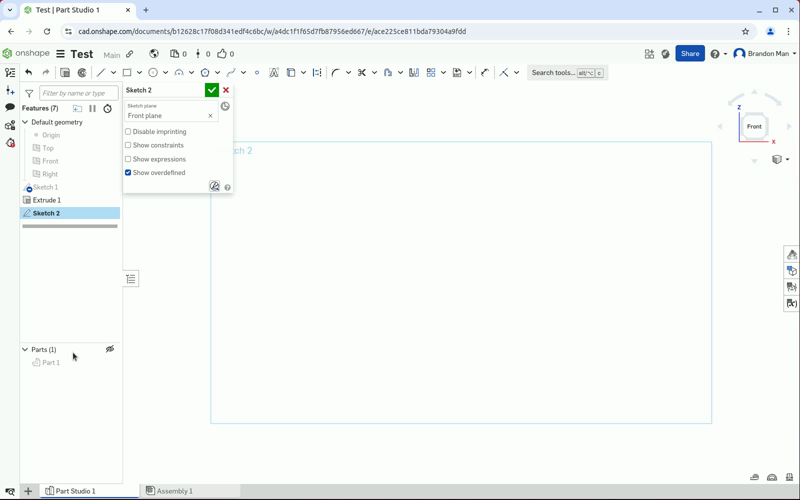
key(l)
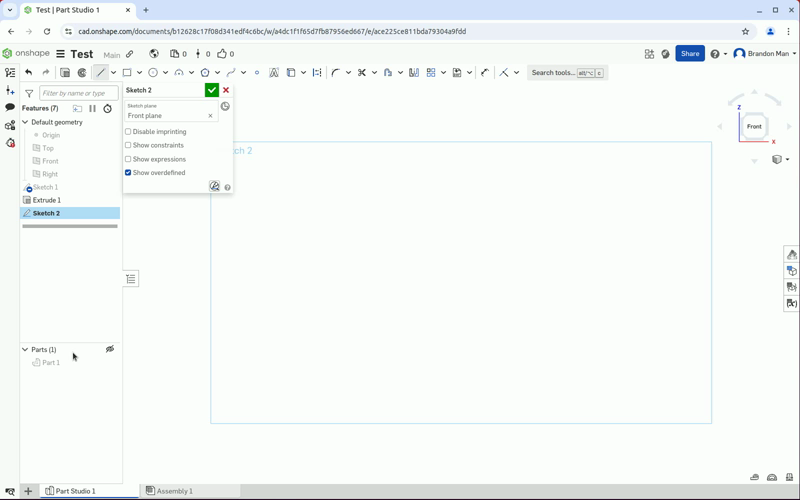
key_down(shift)
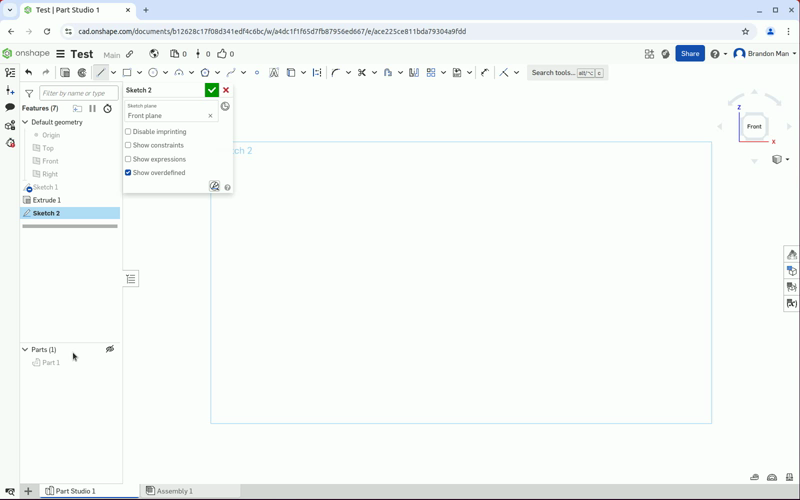
mouse_move(431, 290)
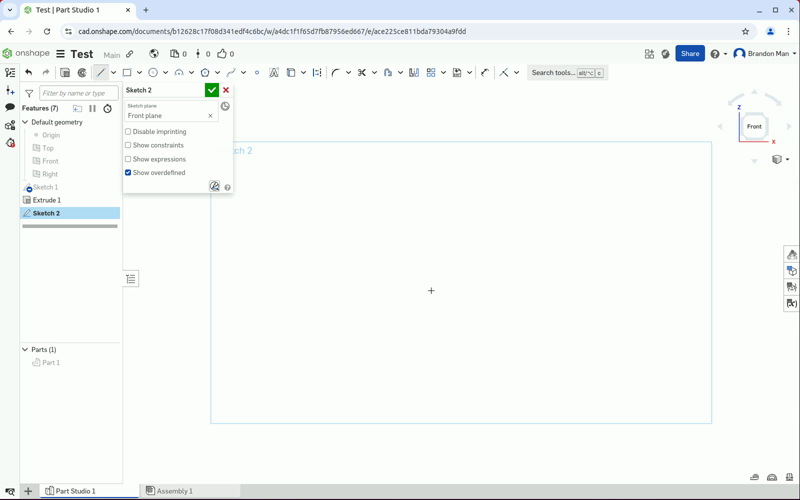
click(431, 290)
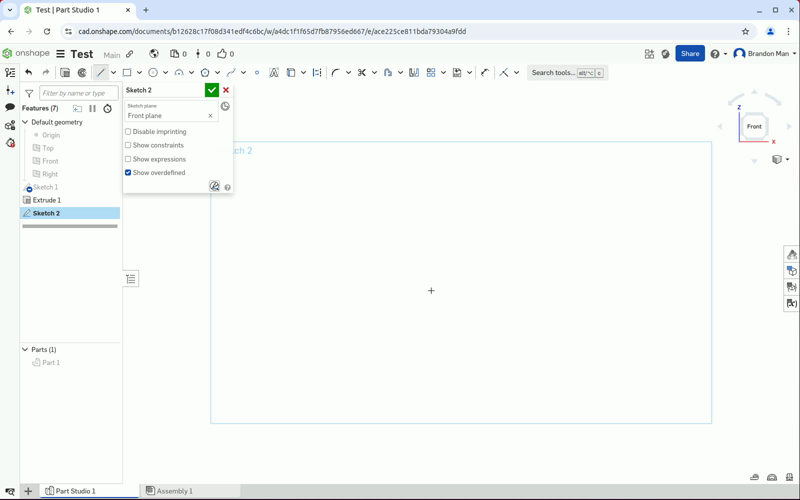
key_up(shift)
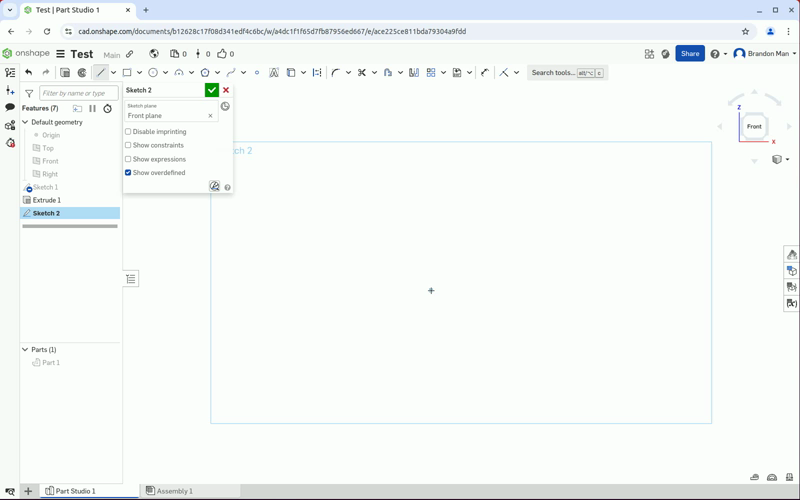
key_down(shift)
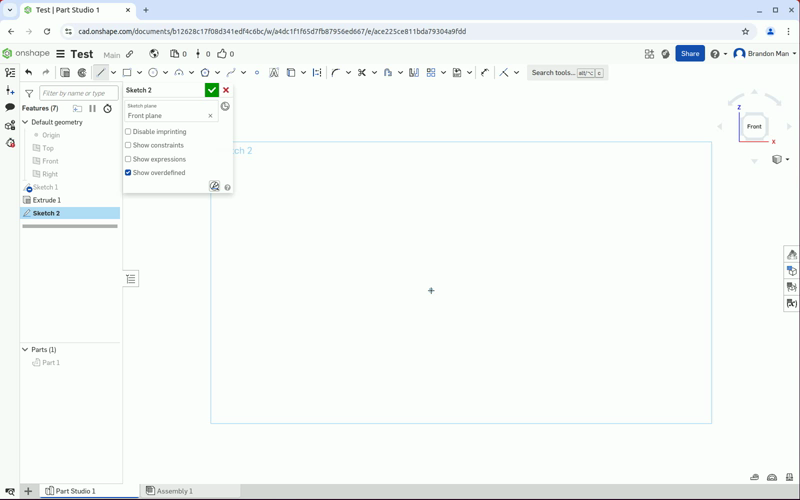
mouse_move(461, 290)
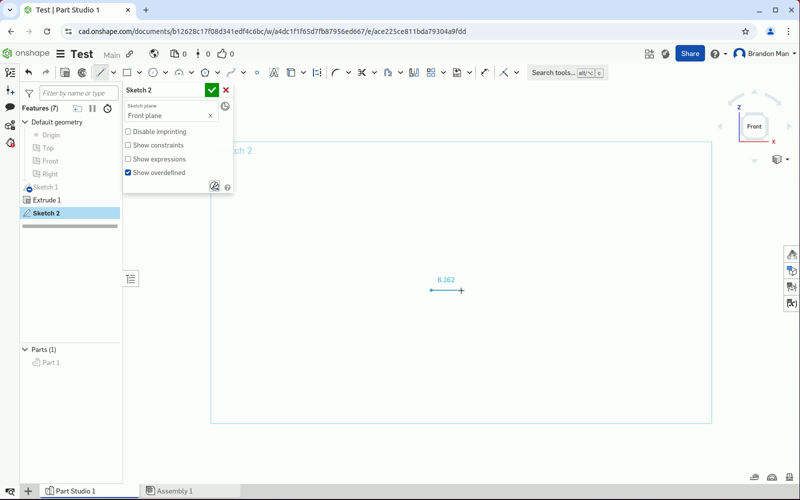
mouse_move(440, 290)
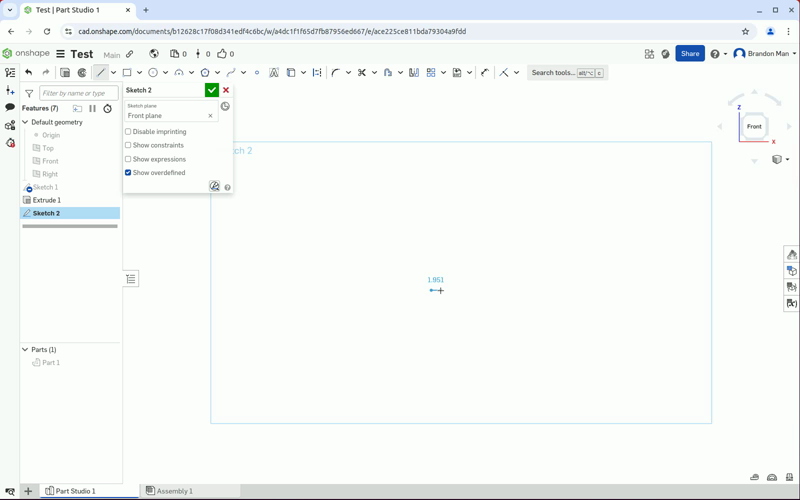
click(440, 290)
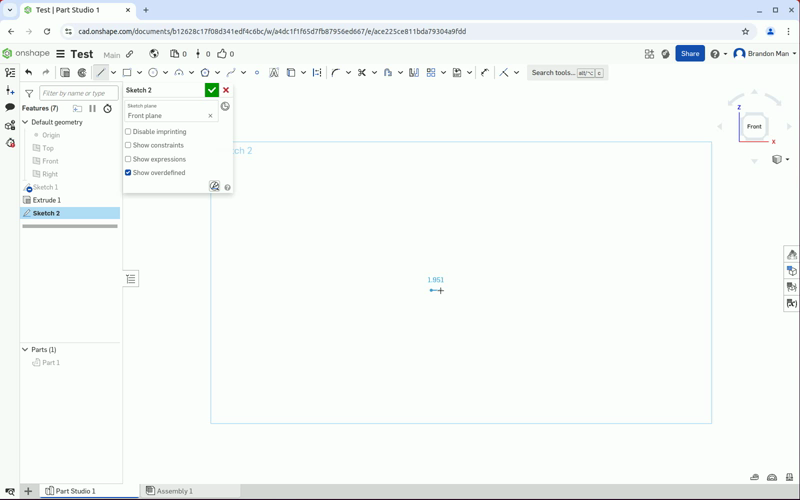
key_up(shift)
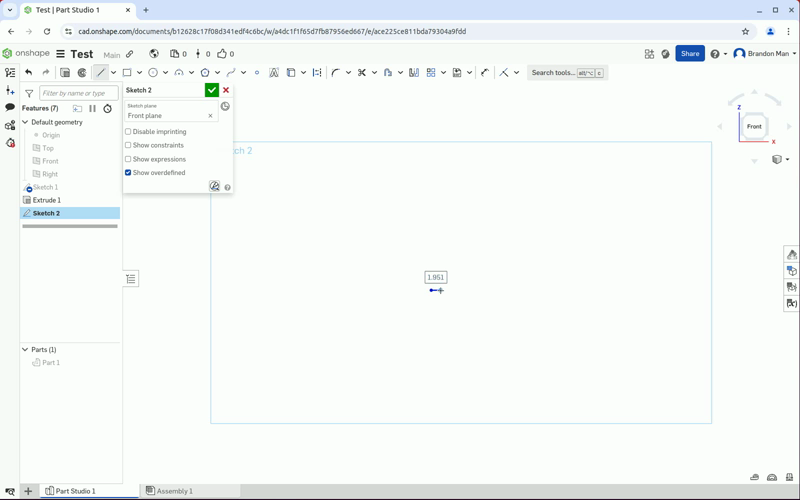
key(esc)
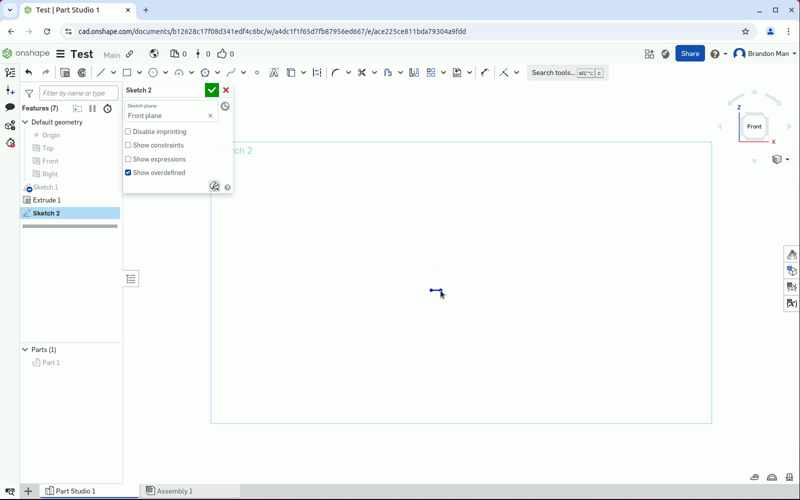
key(a)
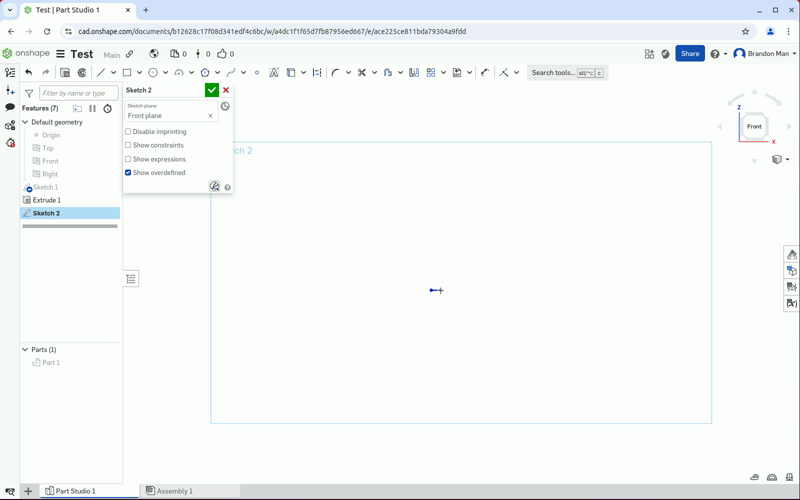
mouse_move(440, 290)
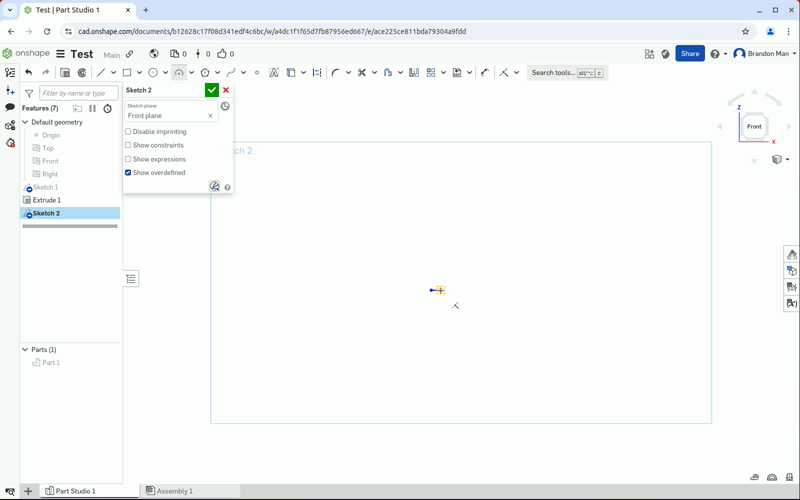
click(440, 290)
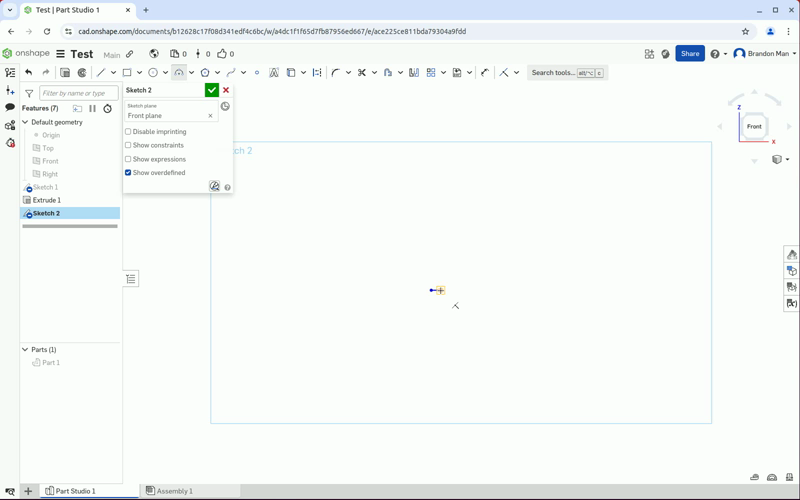
key_down(shift)
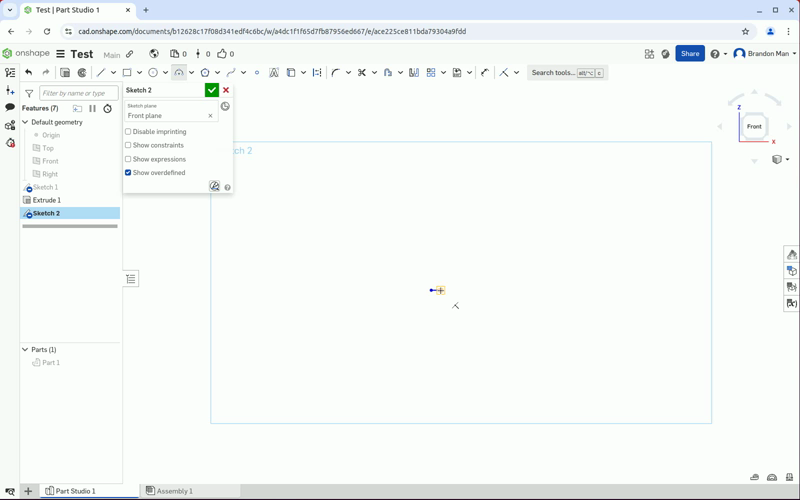
mouse_move(440, 273)
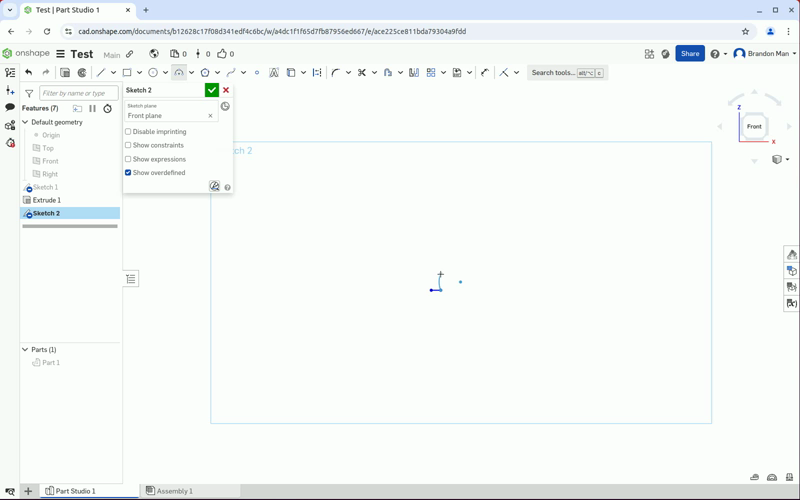
click(440, 273)
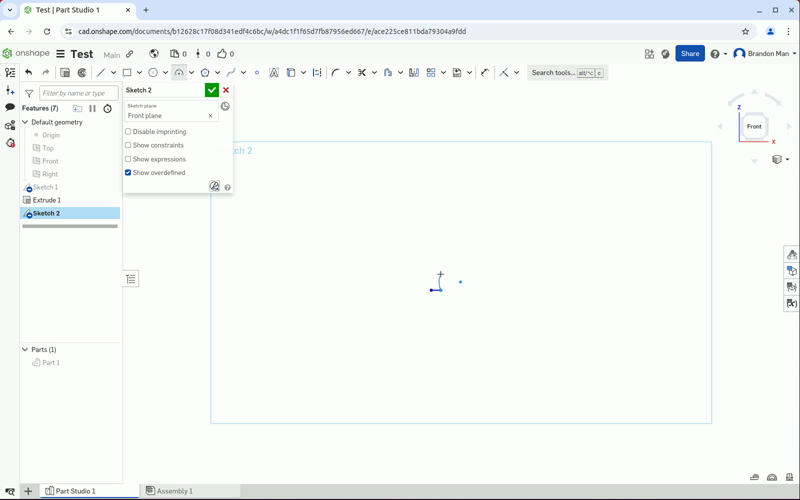
mouse_move(439, 281)
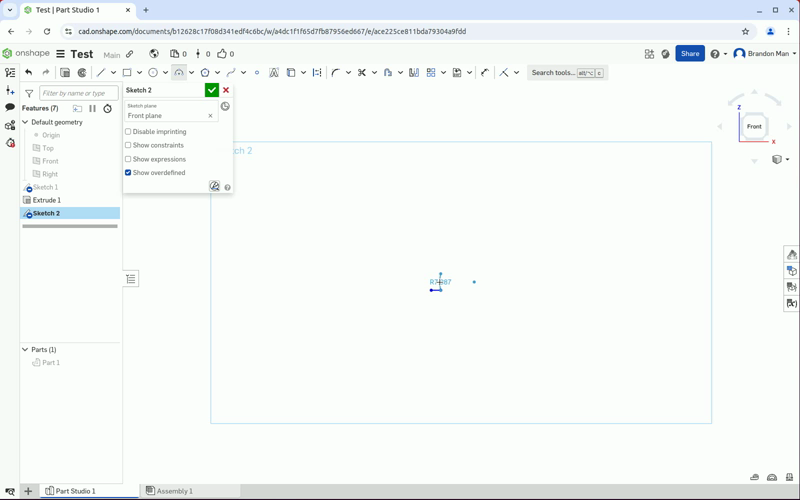
click(439, 281)
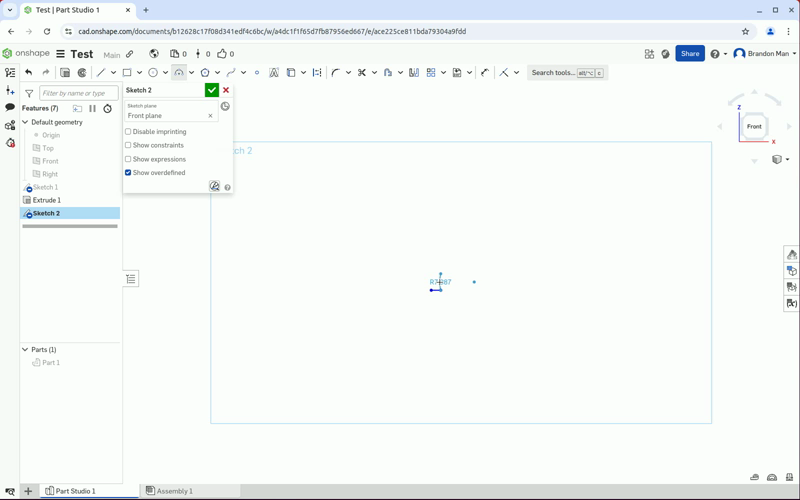
key_up(shift)
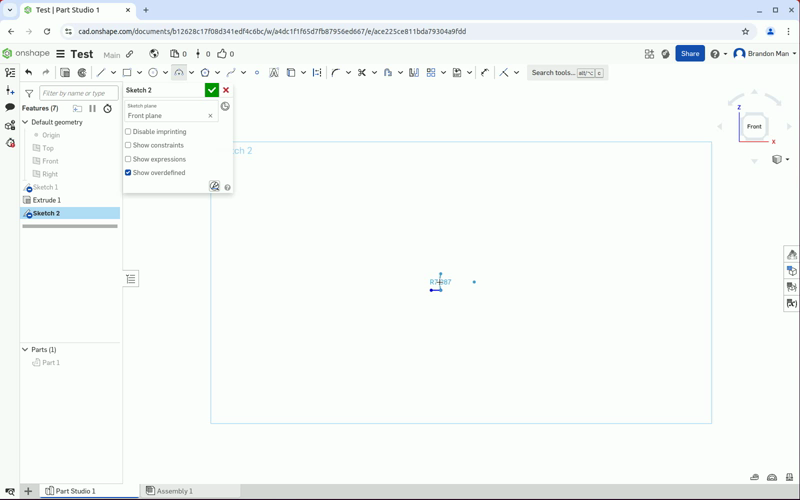
key(esc)
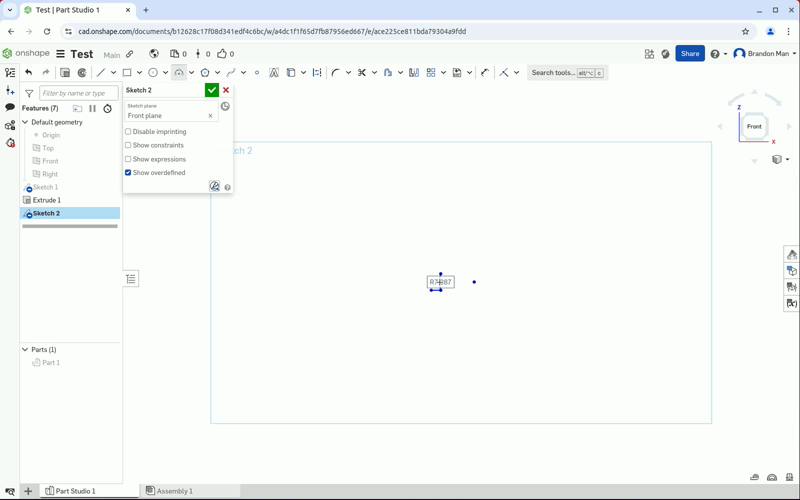
key(l)
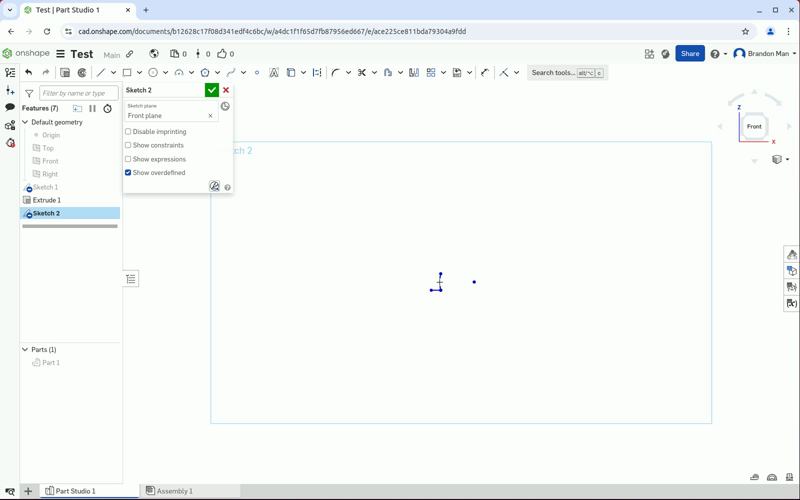
mouse_move(440, 273)
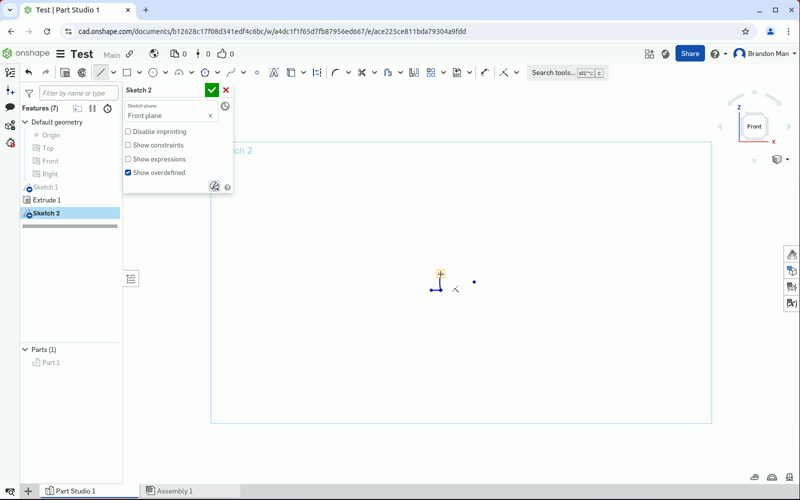
click(440, 273)
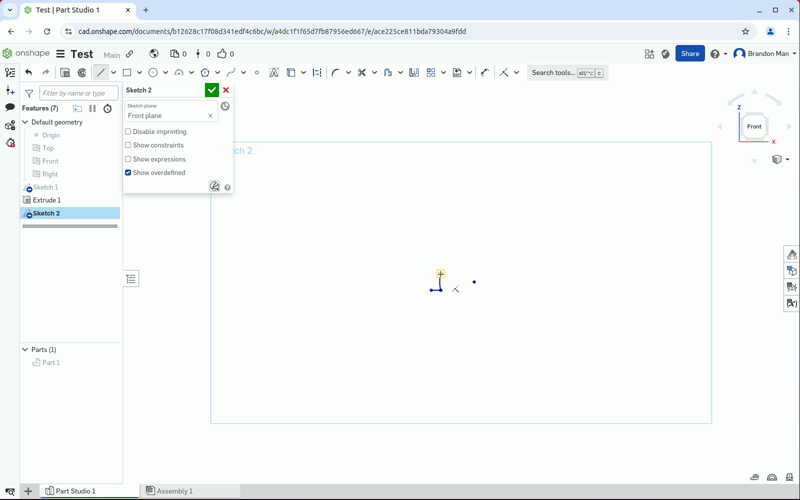
key_down(shift)
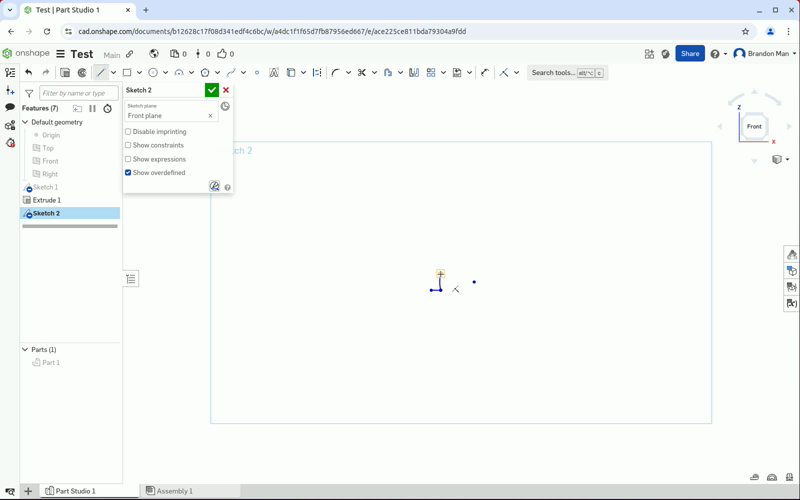
mouse_move(470, 273)
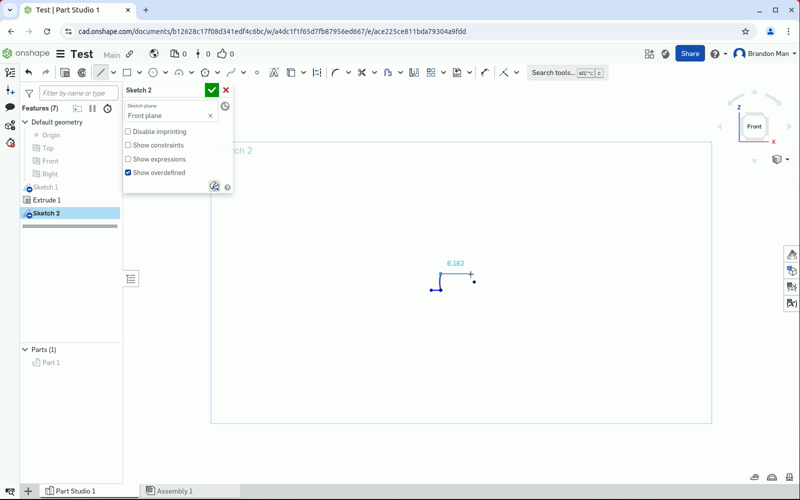
mouse_move(431, 273)
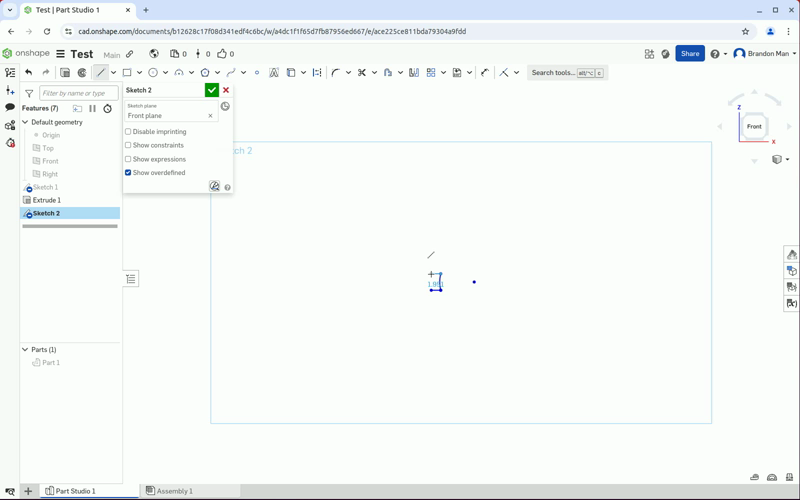
click(431, 273)
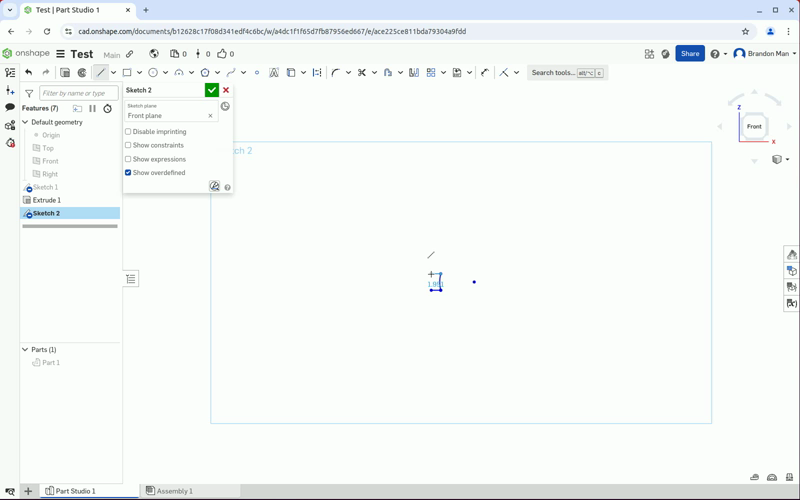
key_up(shift)
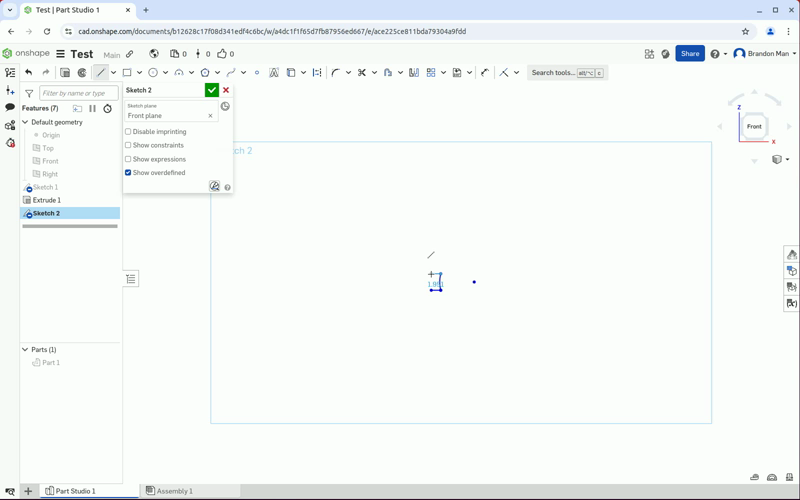
mouse_move(461, 273)
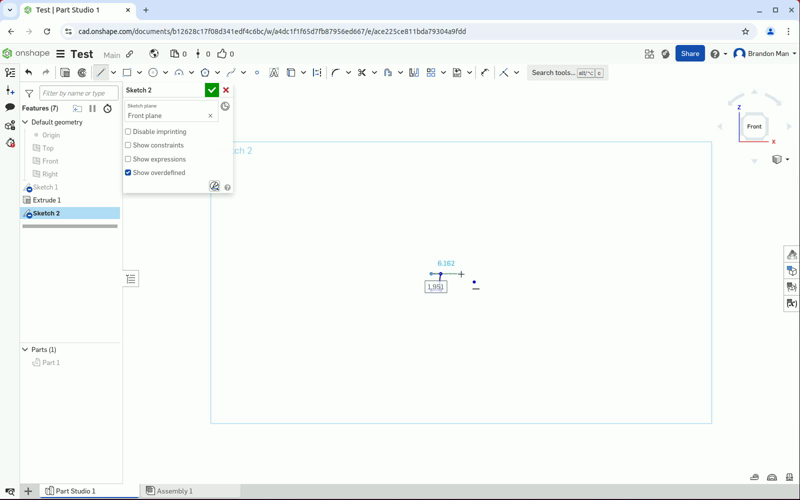
key_down(shift)
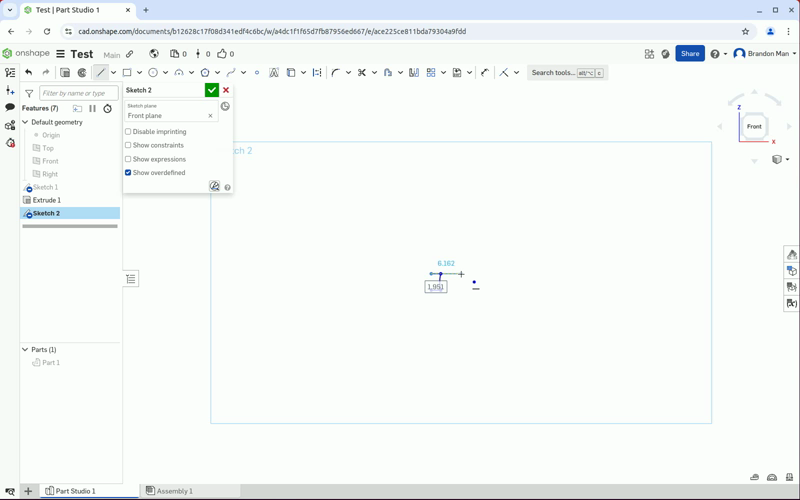
mouse_move(431, 290)
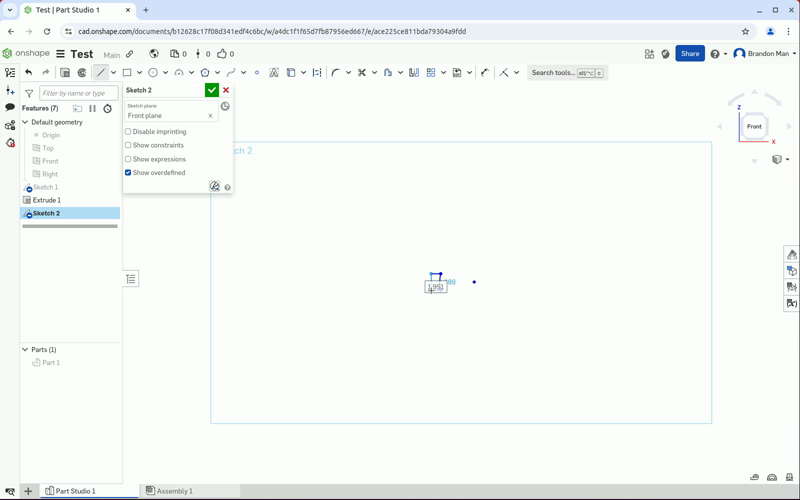
key_up(shift)
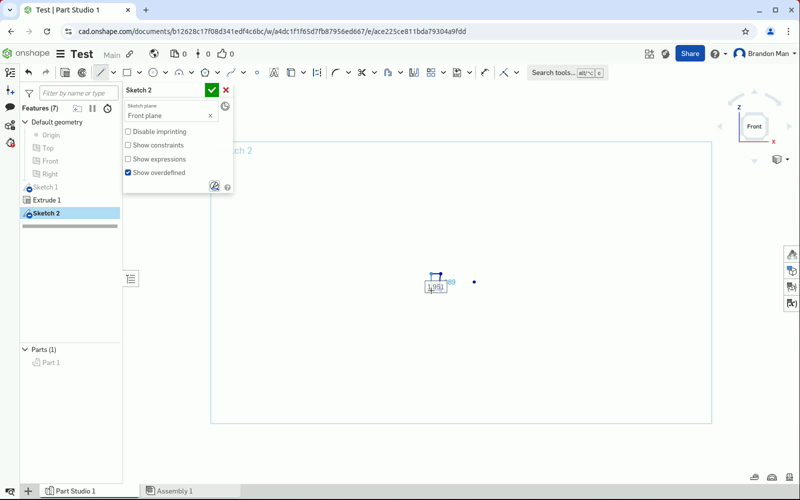
click(431, 290)
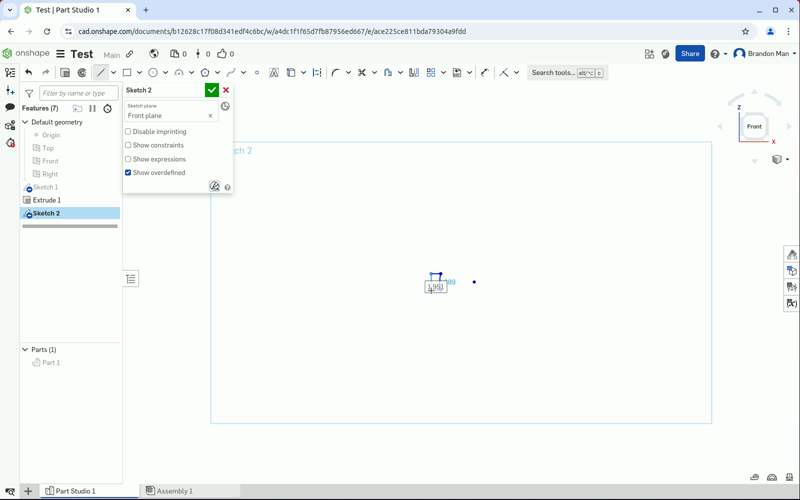
key(esc)
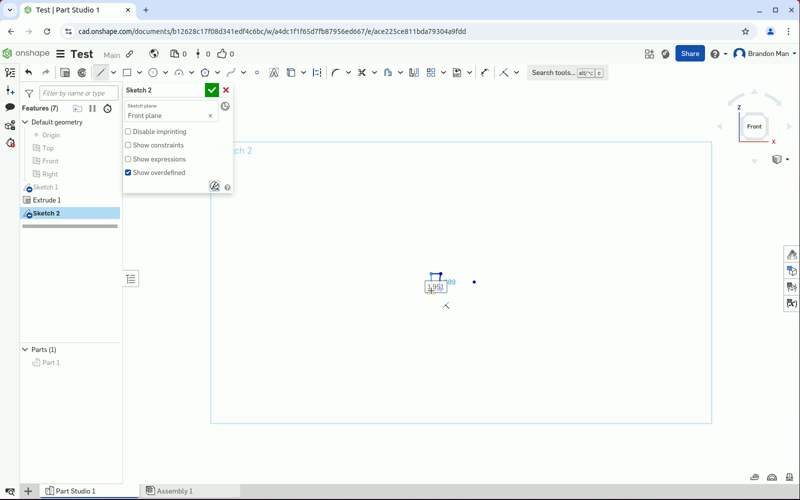
mouse_move(435, 274)
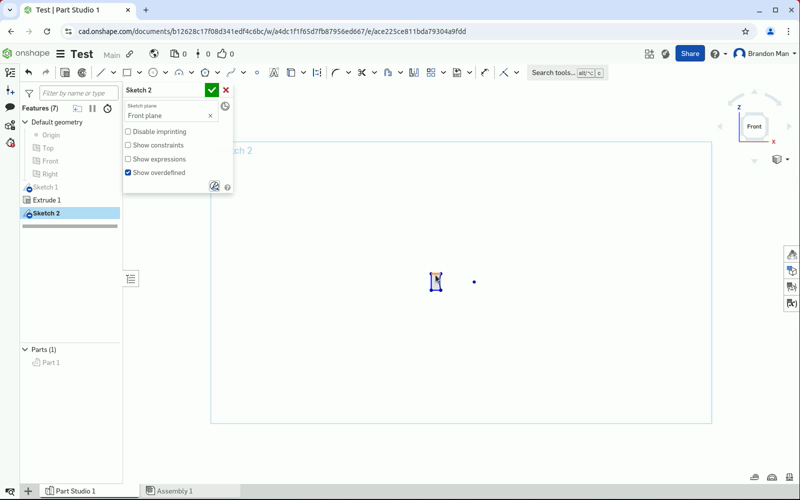
scroll(6)
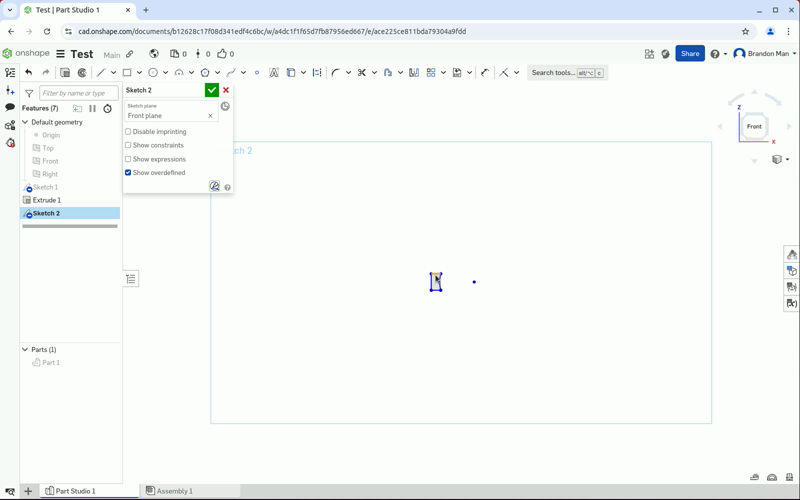
scroll(6)
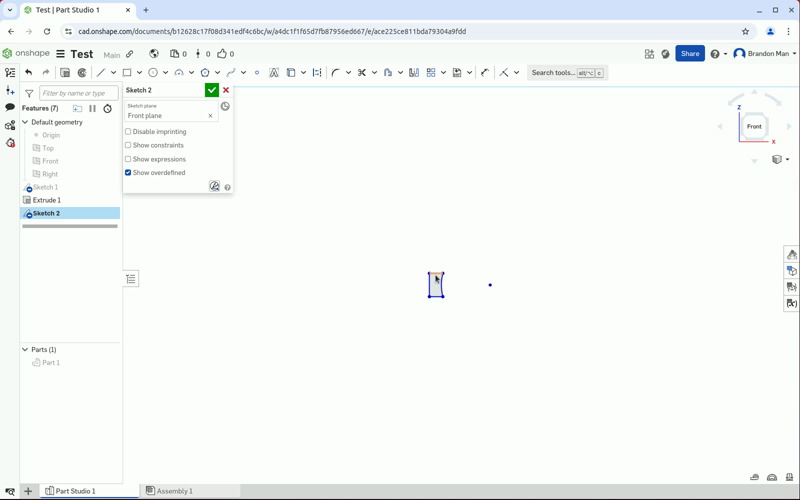
scroll(6)
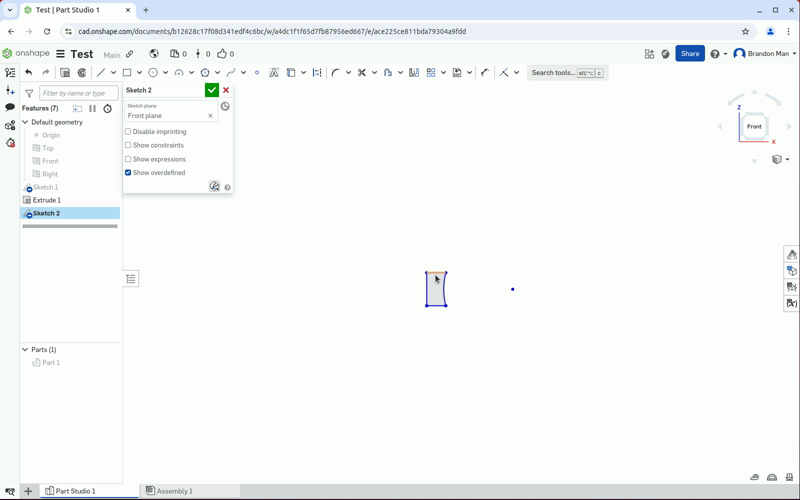
scroll(6)
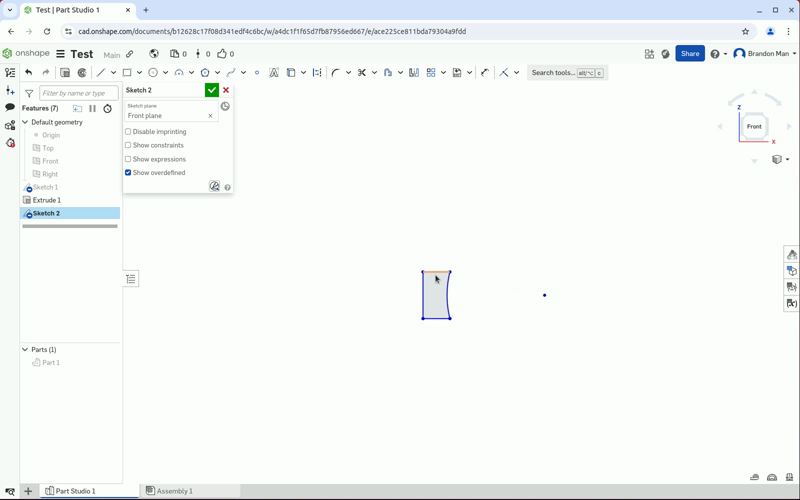
scroll(6)
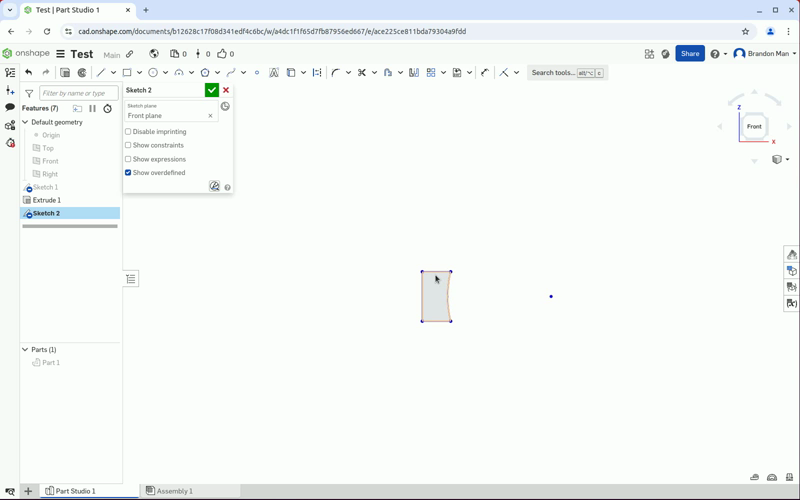
scroll(6)
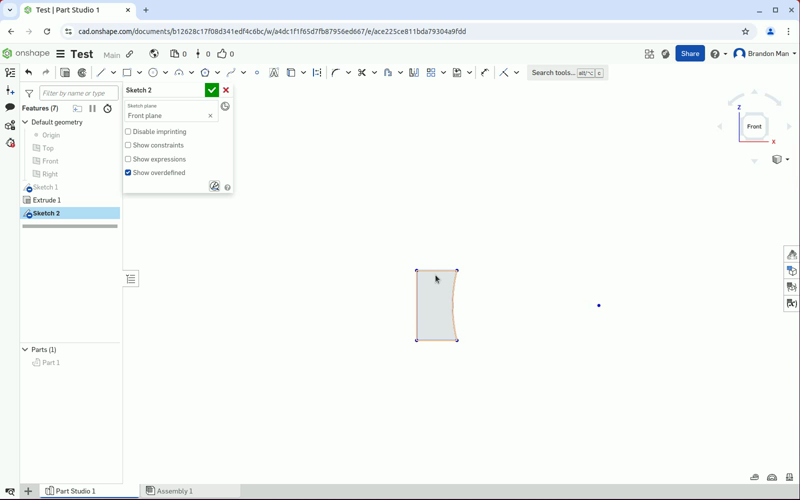
scroll(6)
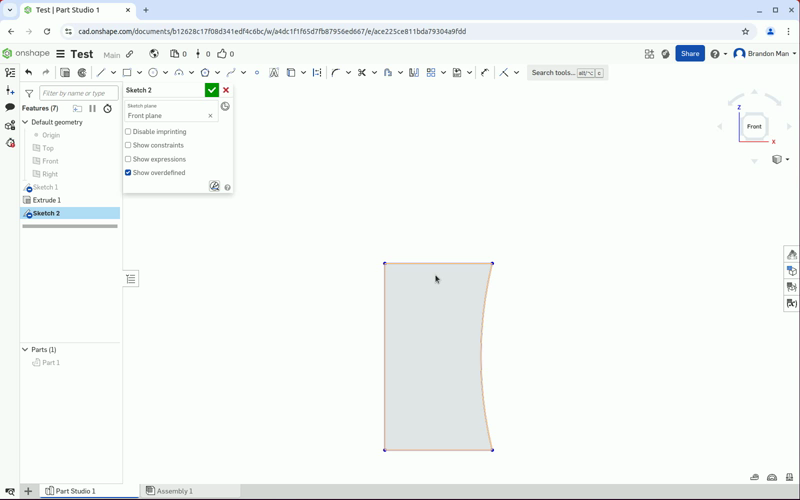
click(435, 274)
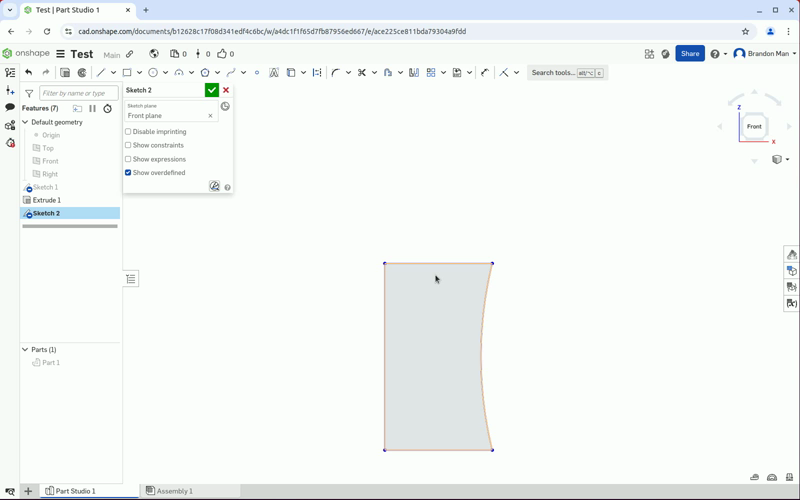
scroll(-6)
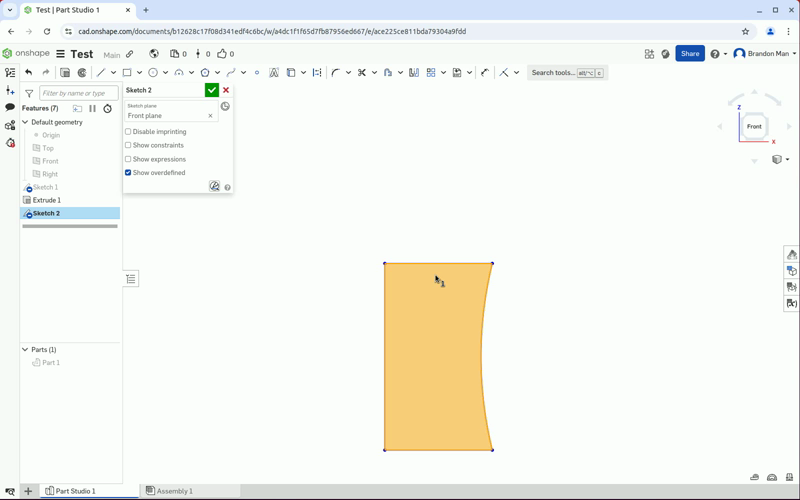
scroll(-6)
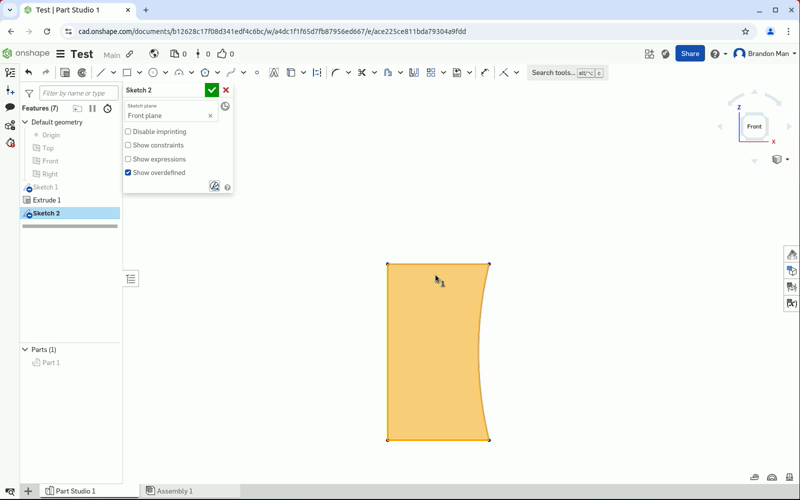
scroll(-6)
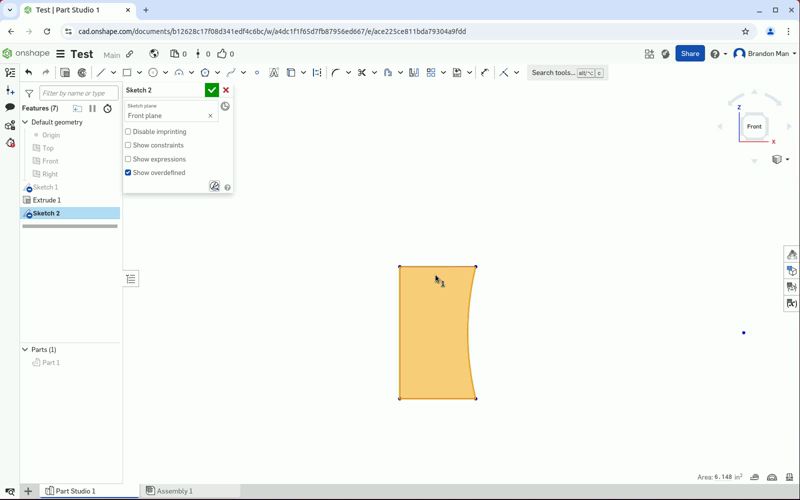
scroll(-6)
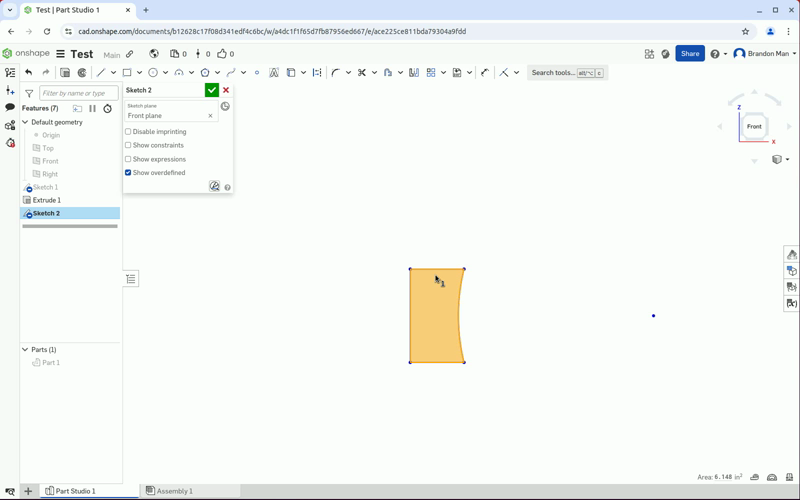
scroll(-6)
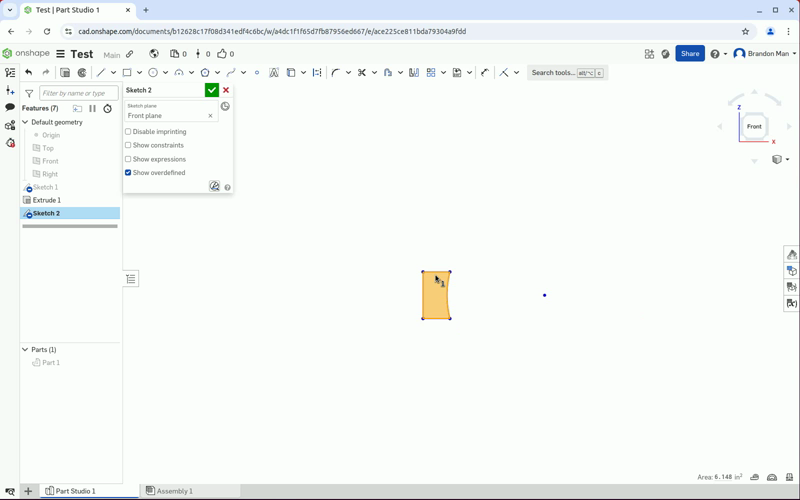
scroll(-6)
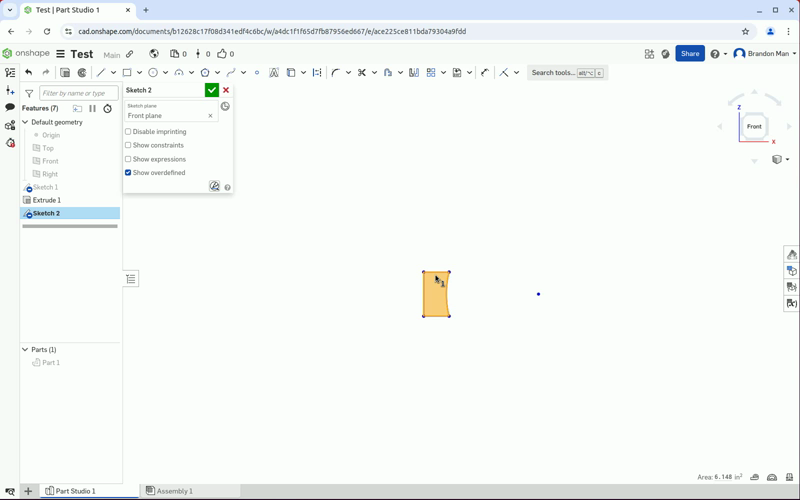
scroll(-6)
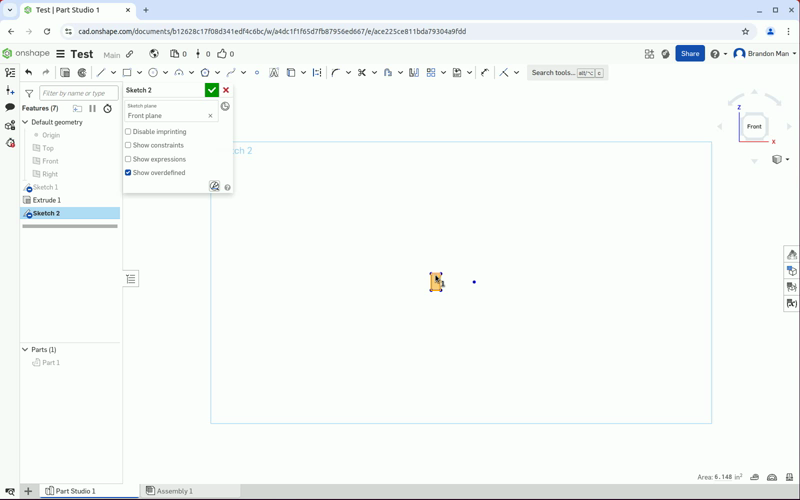
mouse_move(73, 352)
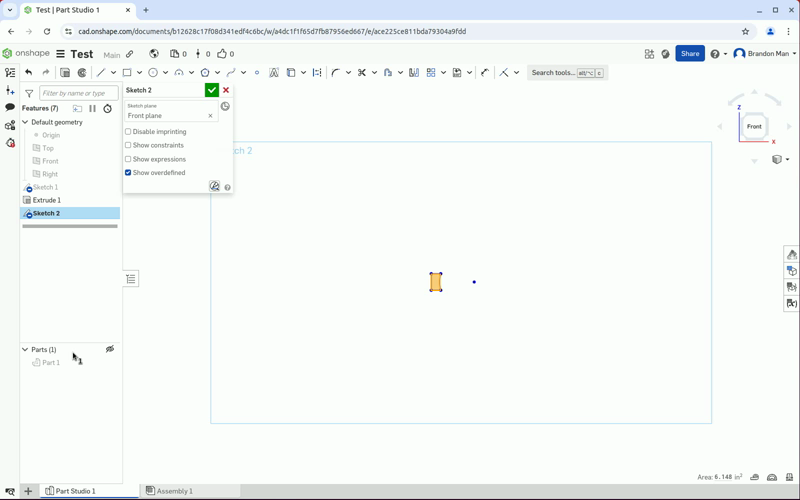
key(shift+y)
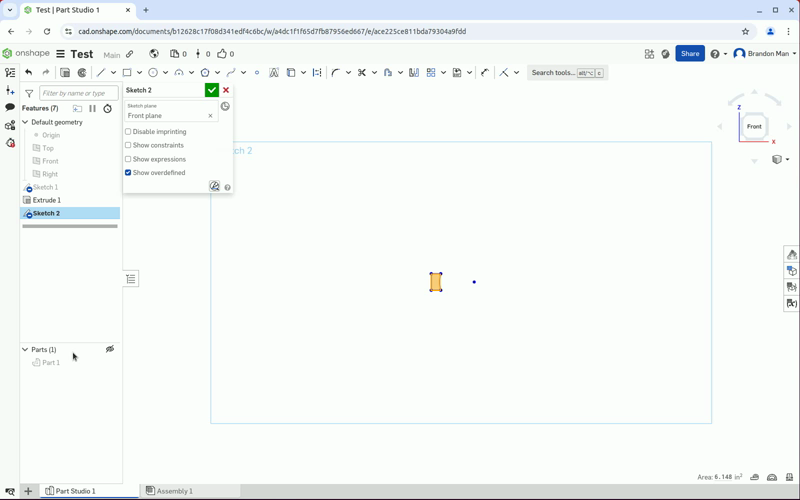
key(shift+e)
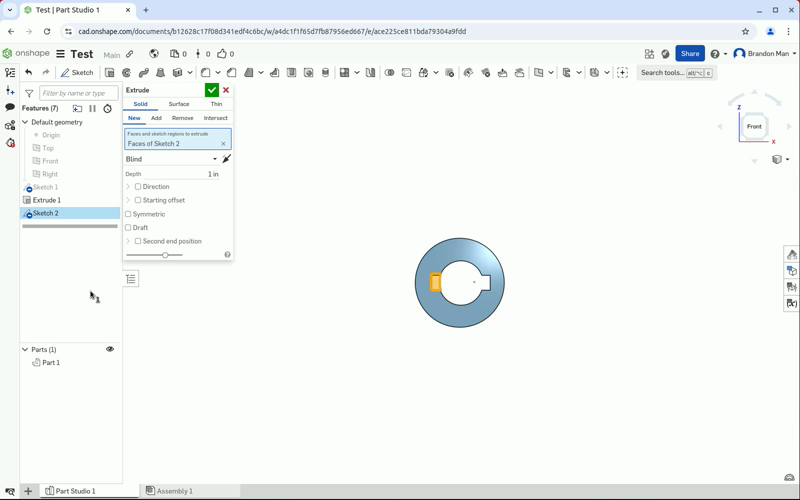
mouse_move(143, 106)
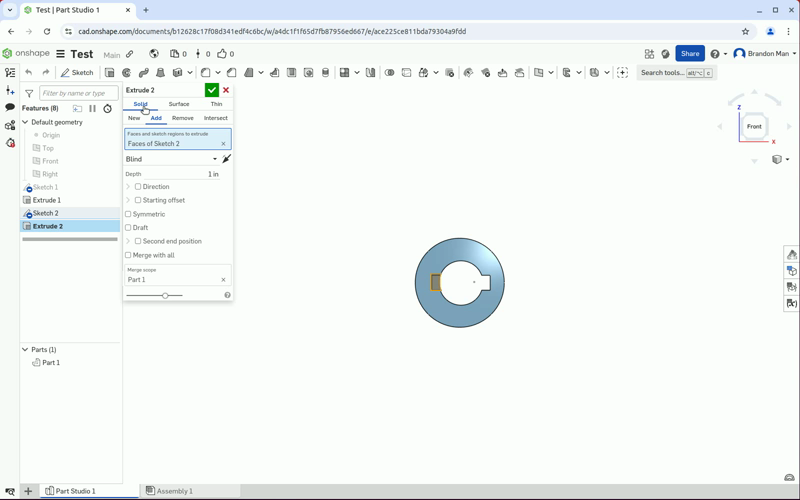
click(143, 106)
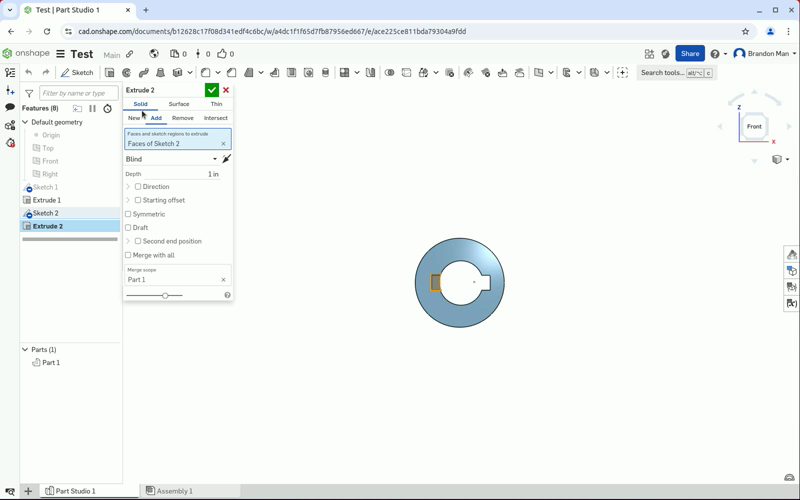
mouse_move(137, 120)
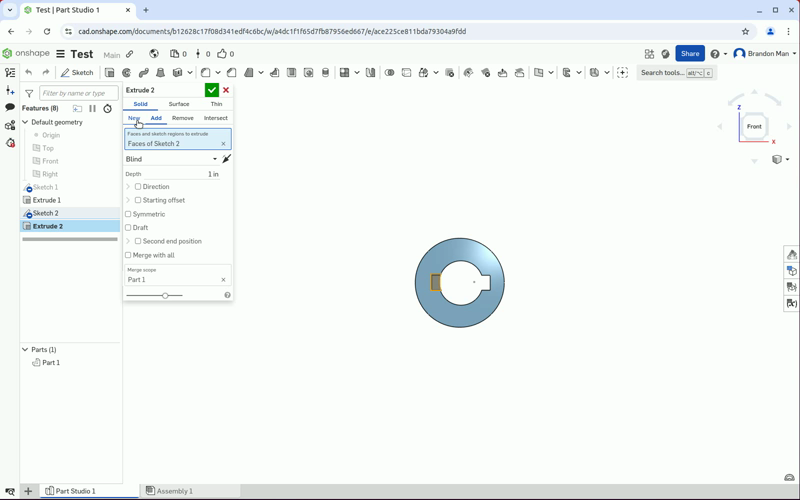
click(137, 120)
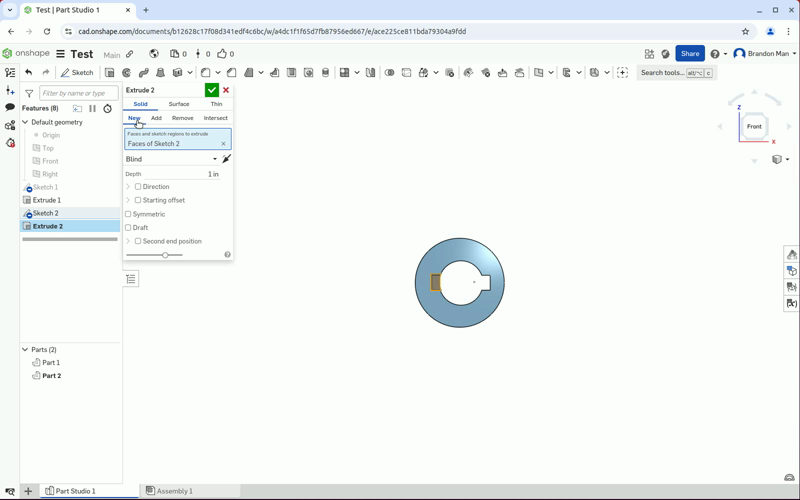
key(tab, 4)
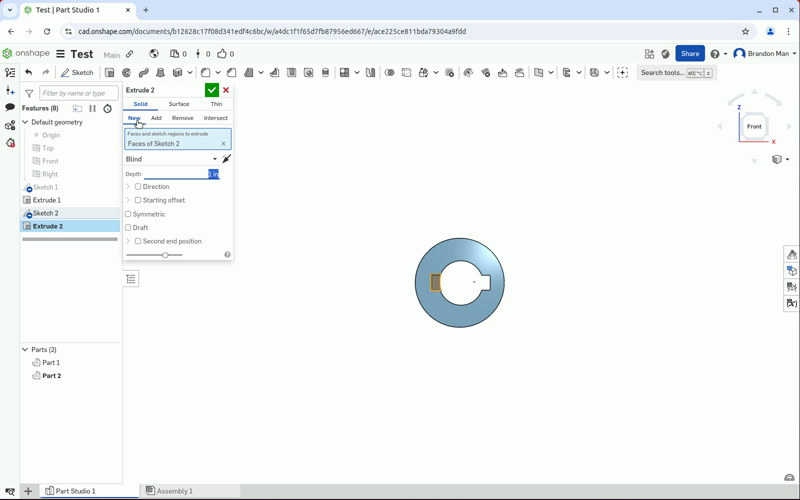
text(7.943)
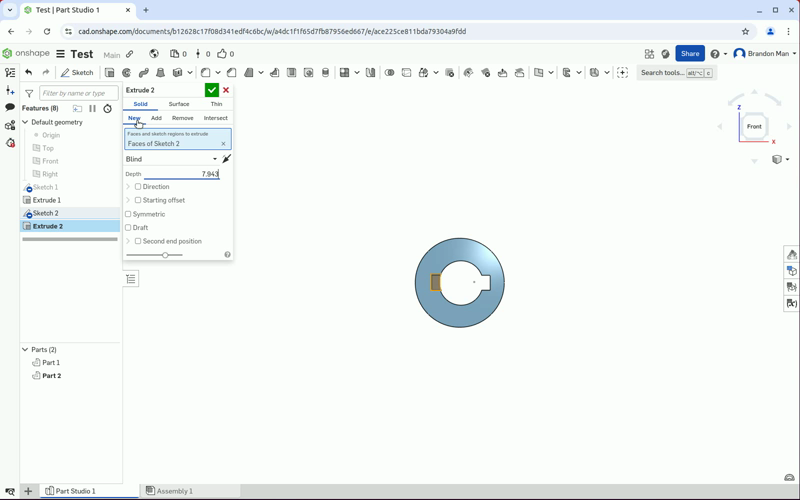
key(enter)
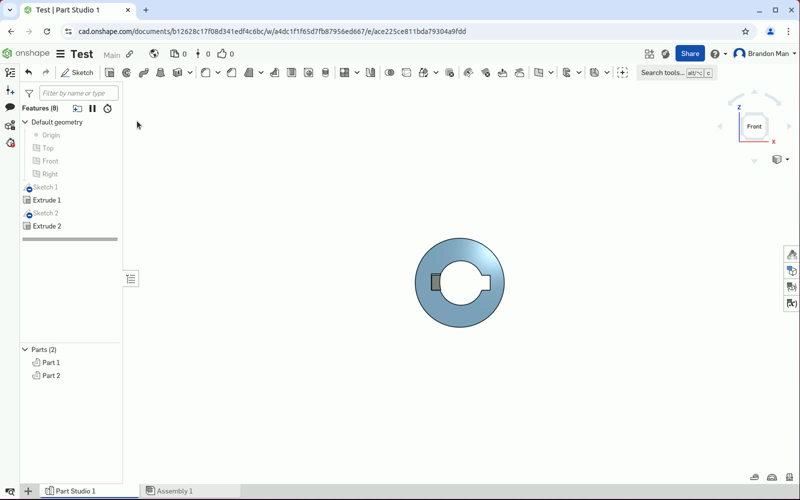
key(shift+h)
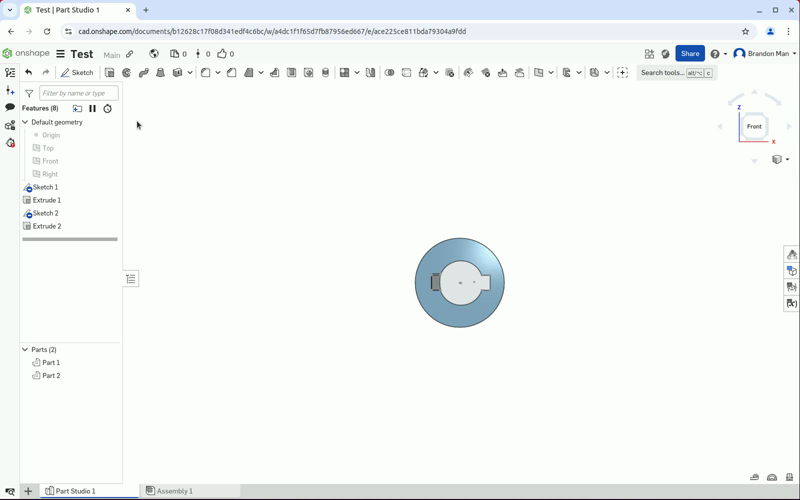
key(shift+h)
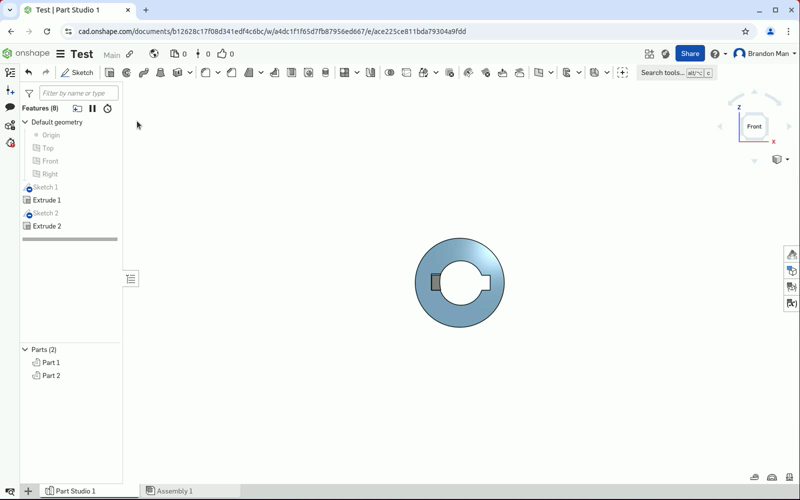
mouse_move(73, 189)
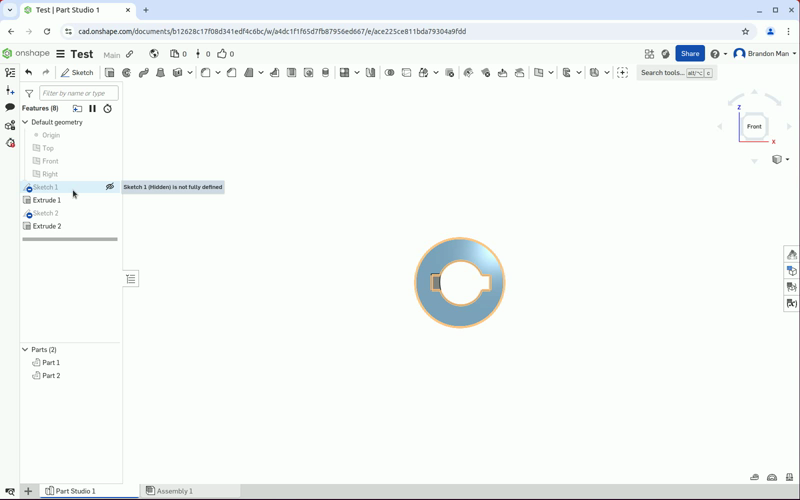
click(73, 189)
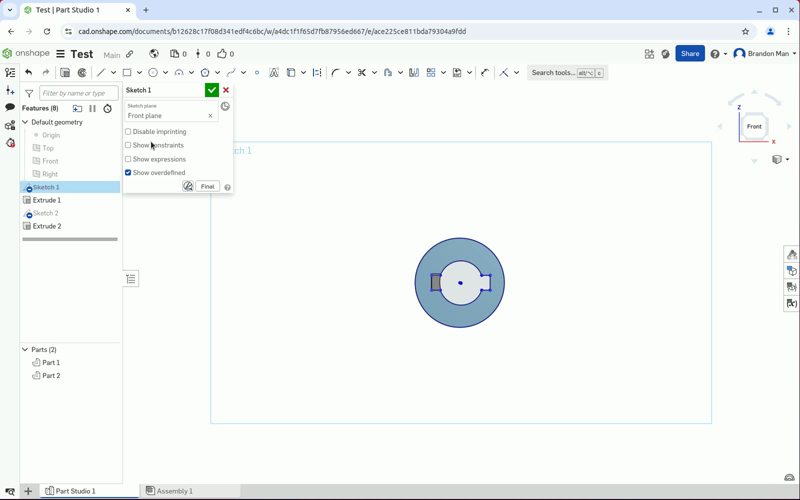
mouse_move(229, 92)
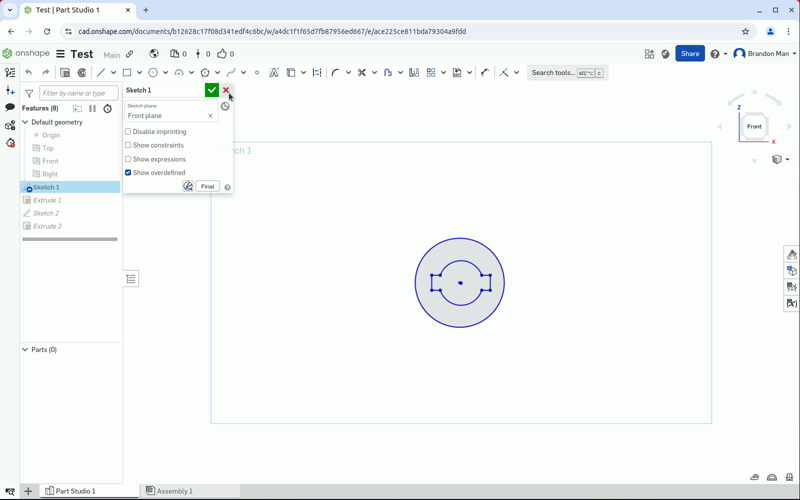
click(229, 92)
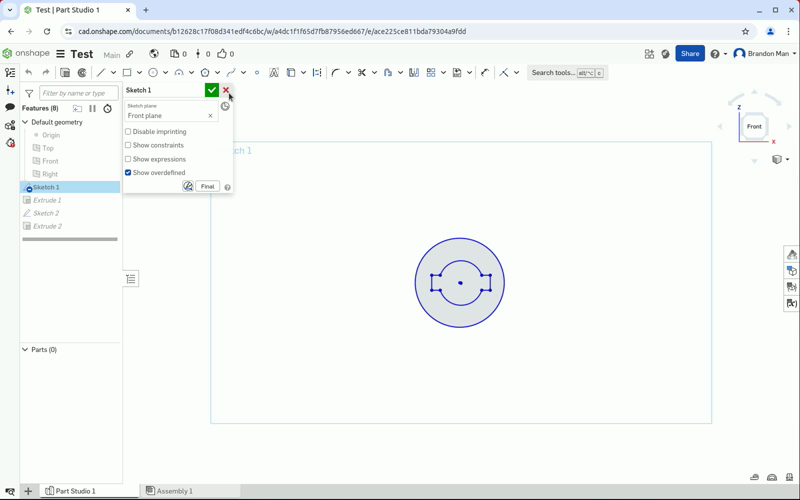
key(shift+s)
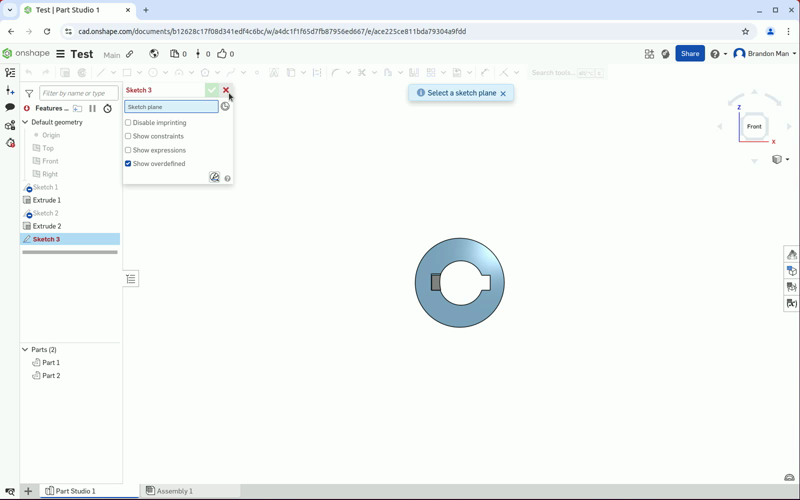
mouse_move(73, 163)
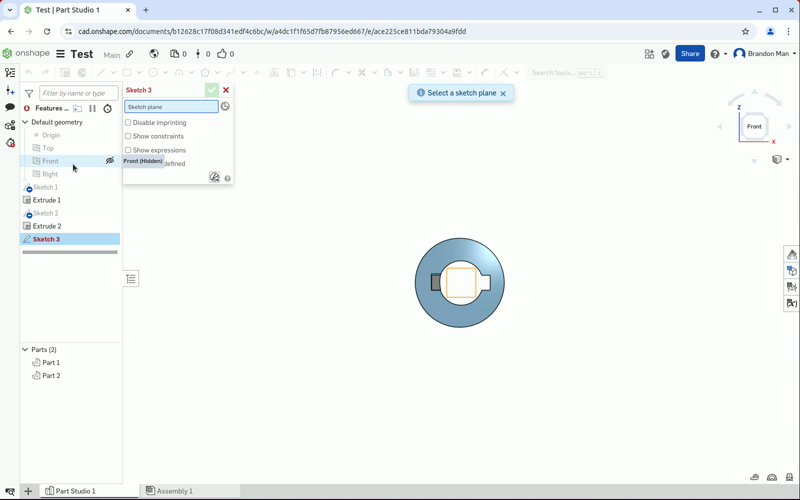
click(73, 163)
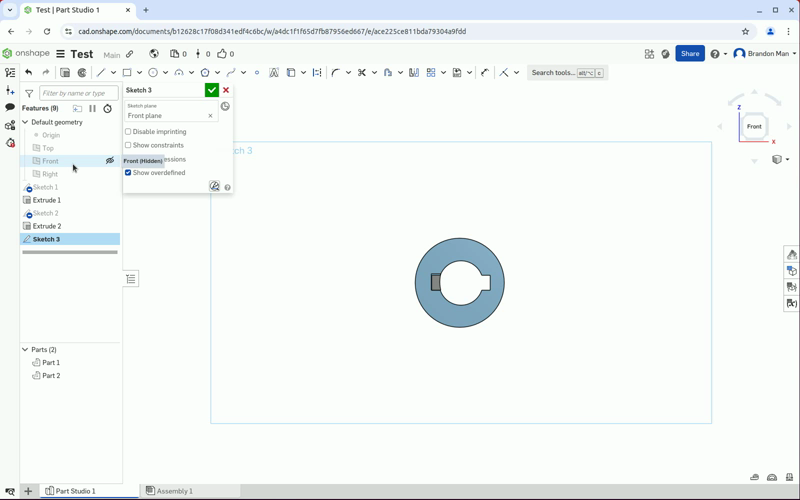
mouse_move(73, 352)
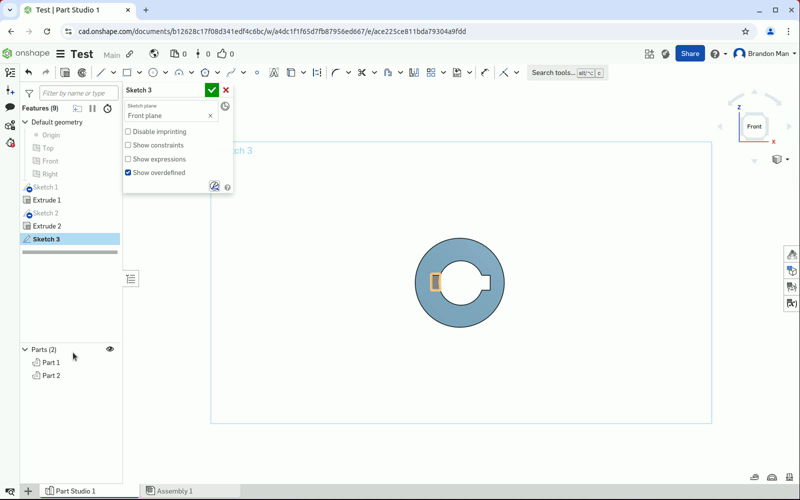
key(y)
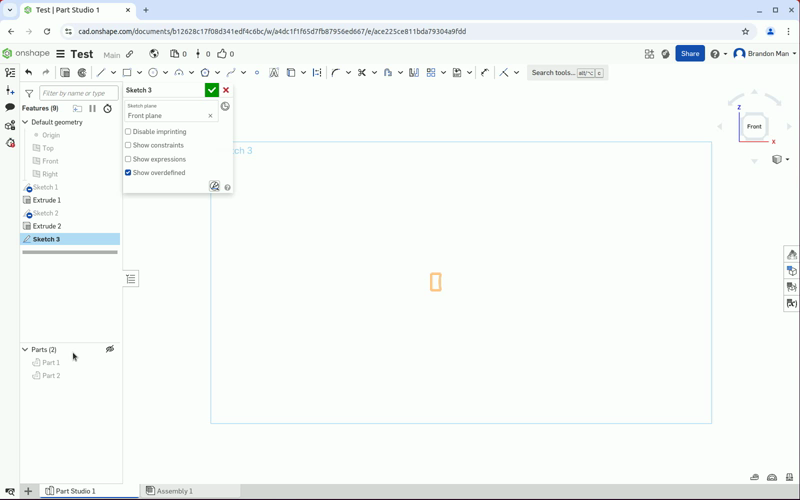
key(a)
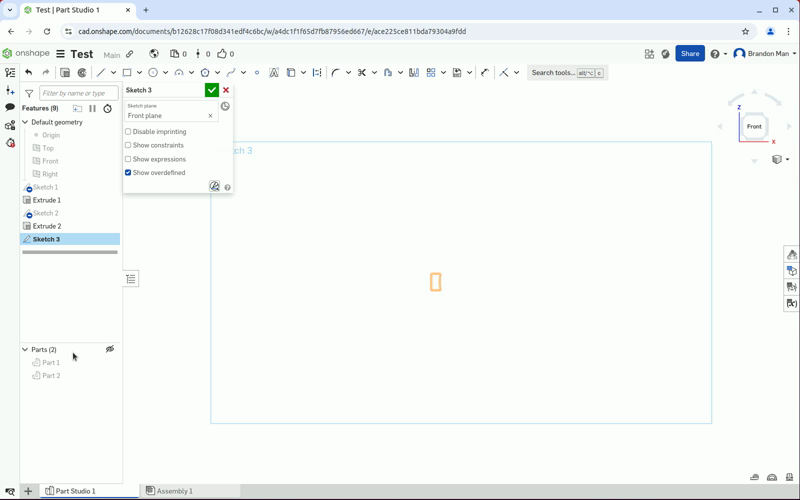
key_down(shift)
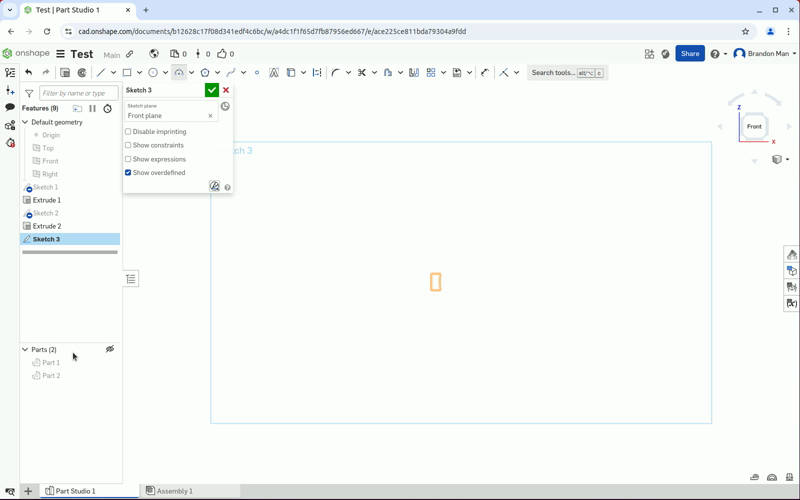
mouse_move(466, 239)
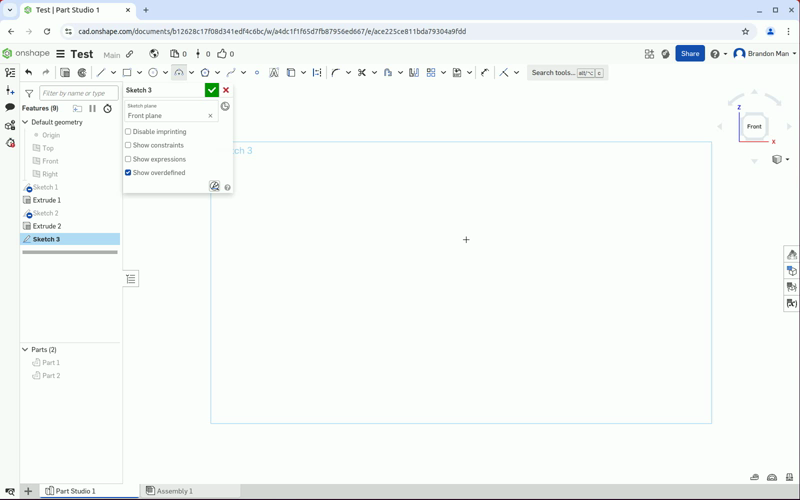
click(466, 239)
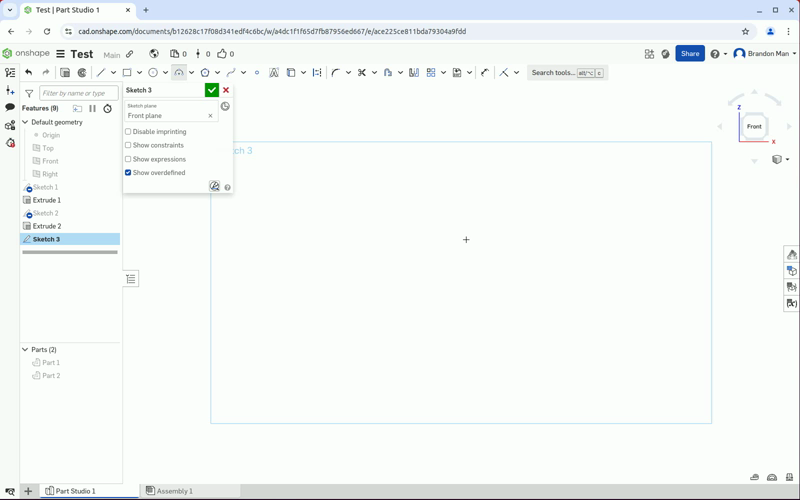
key_up(shift)
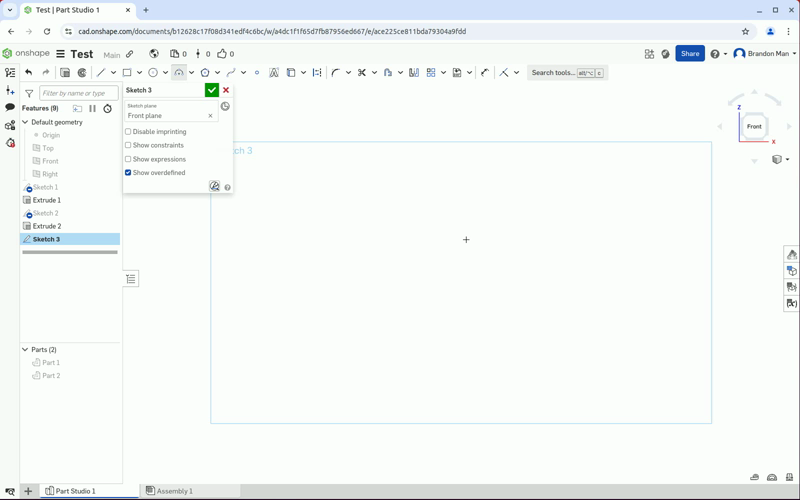
key_down(shift)
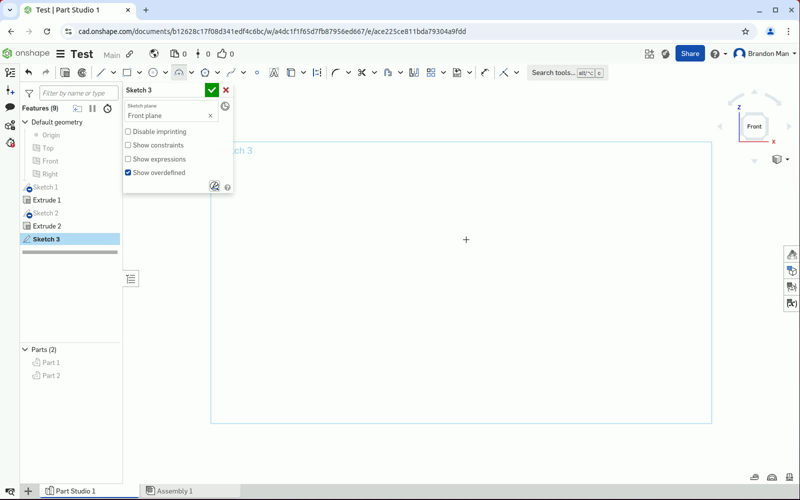
mouse_move(475, 324)
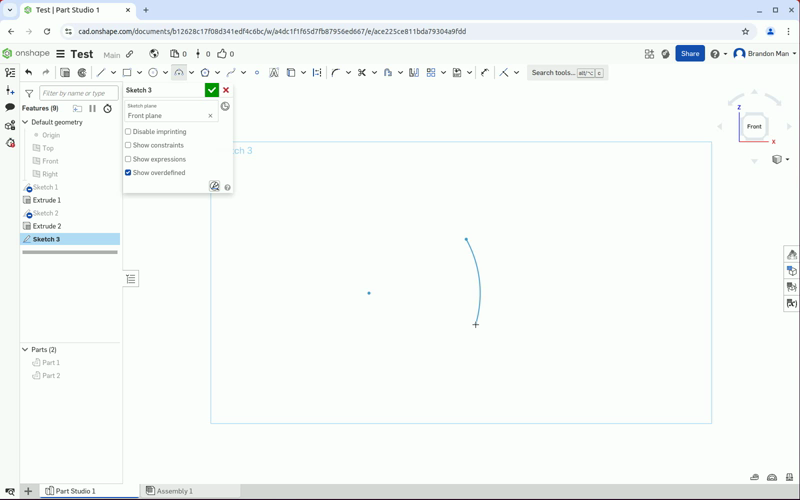
click(475, 324)
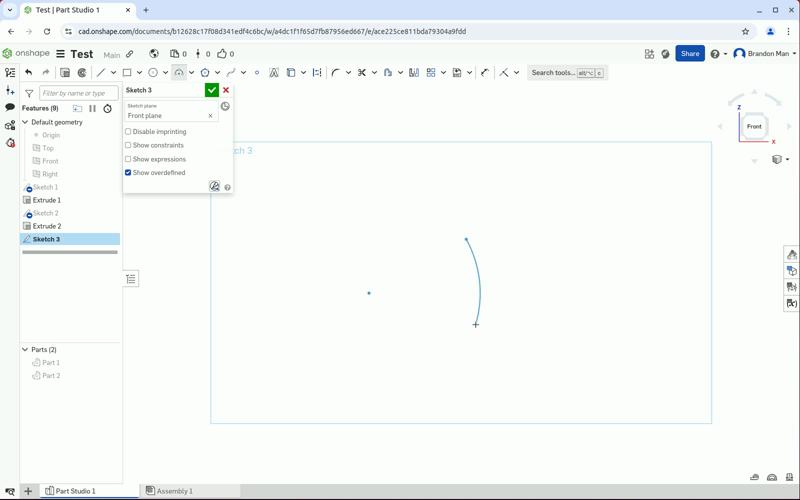
mouse_move(502, 278)
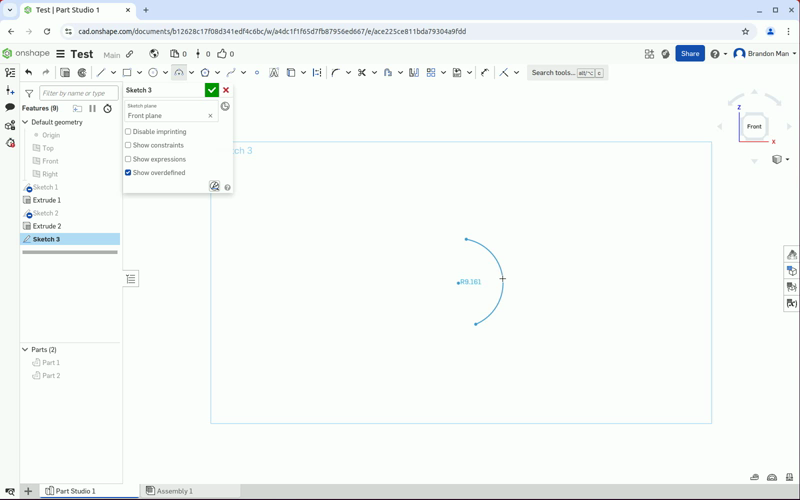
click(502, 278)
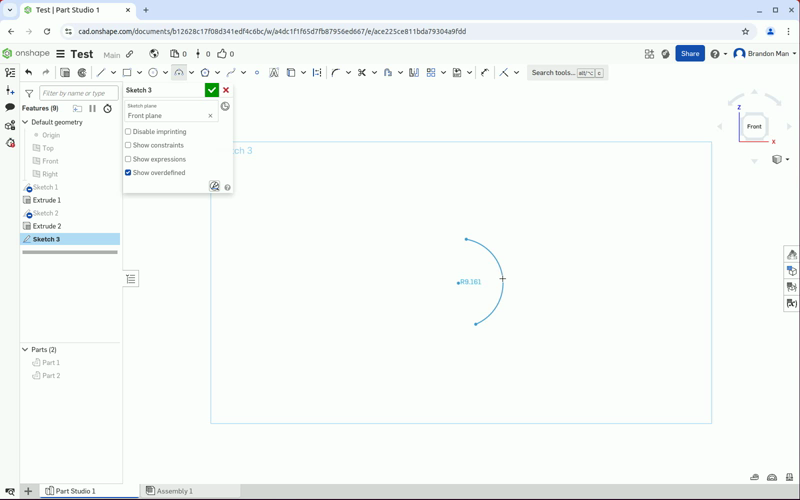
key_up(shift)
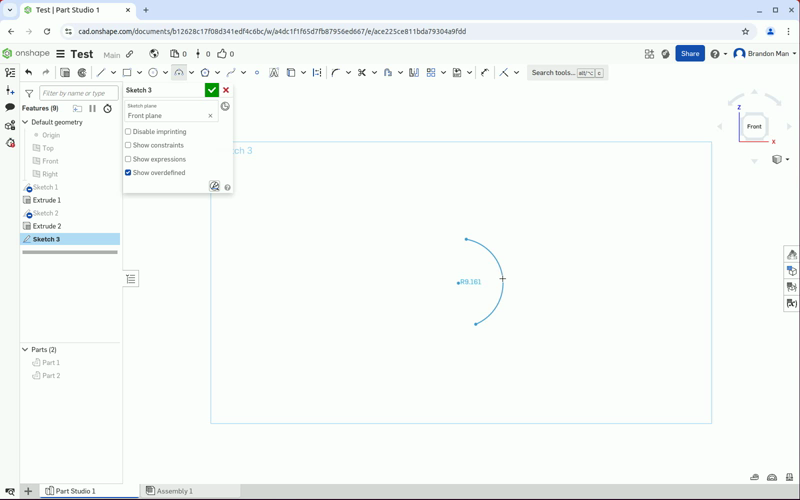
key(esc)
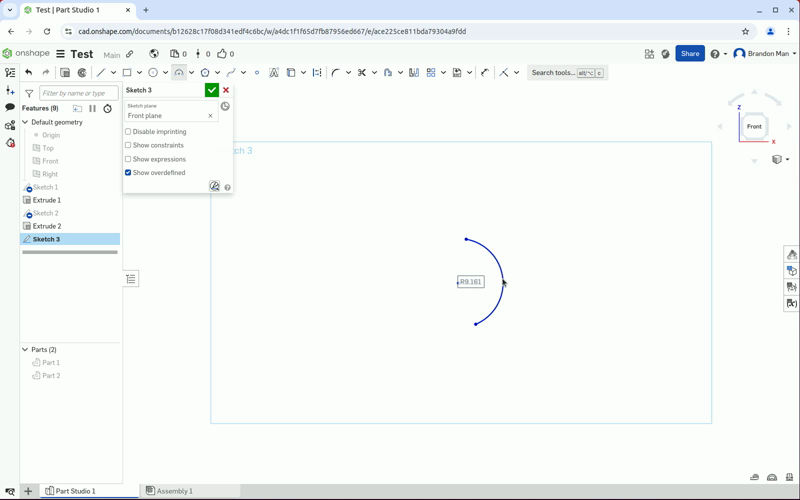
key(l)
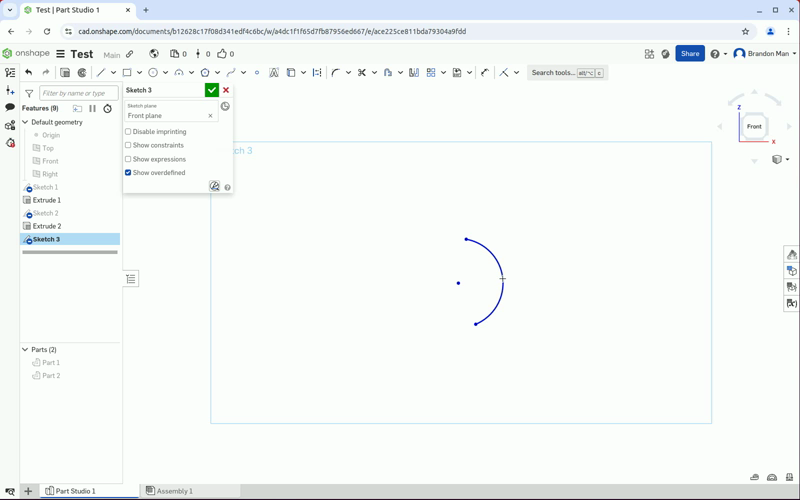
mouse_move(475, 324)
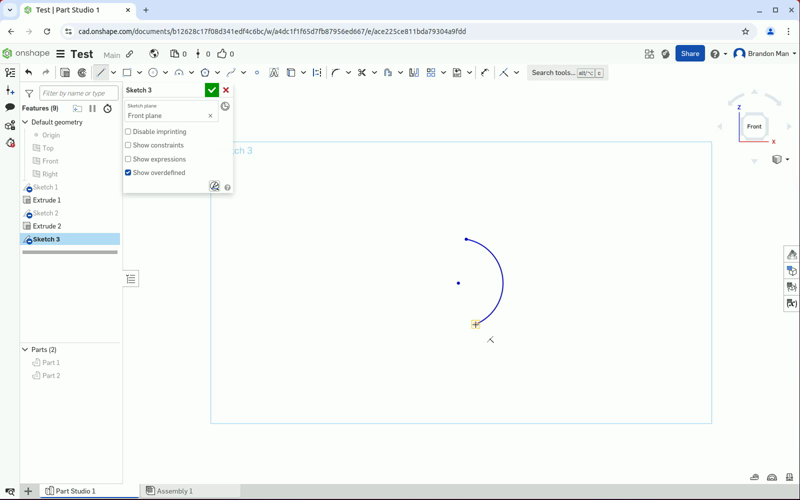
click(475, 324)
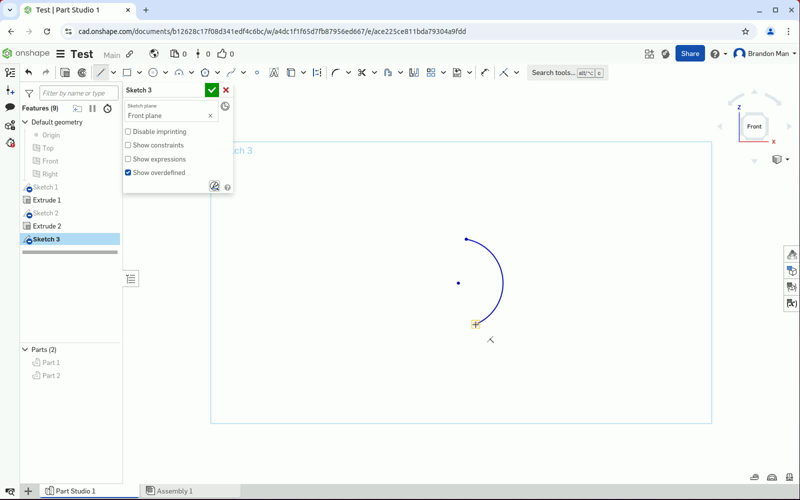
key_down(shift)
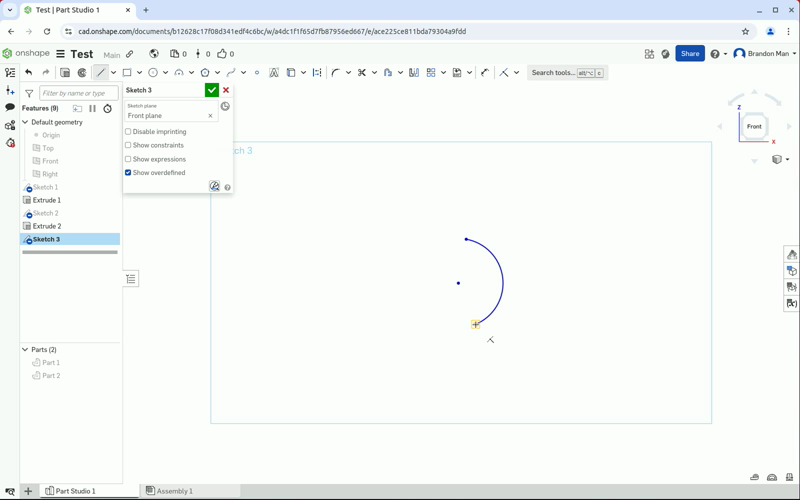
mouse_move(545, 312)
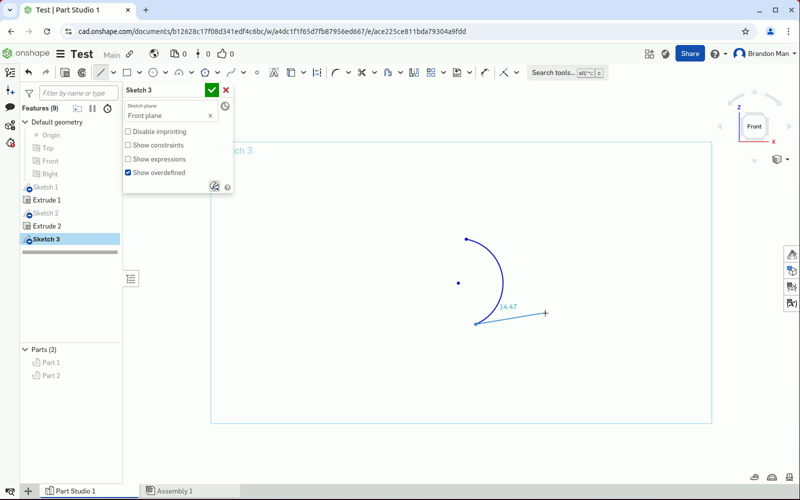
click(545, 312)
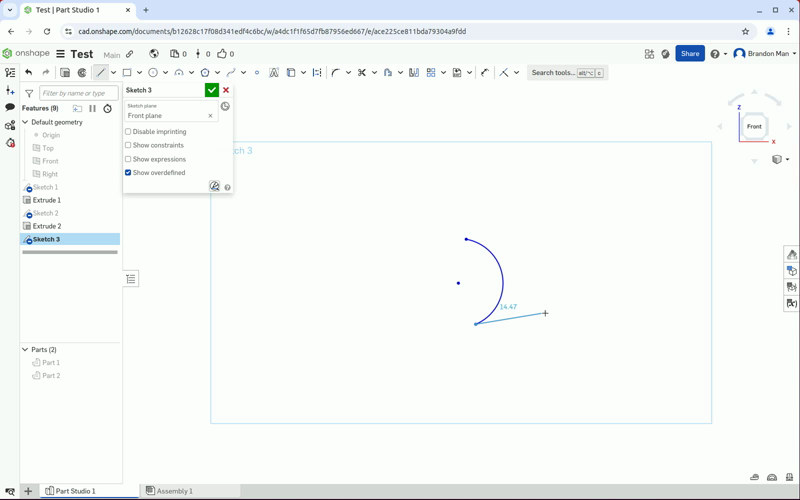
key_up(shift)
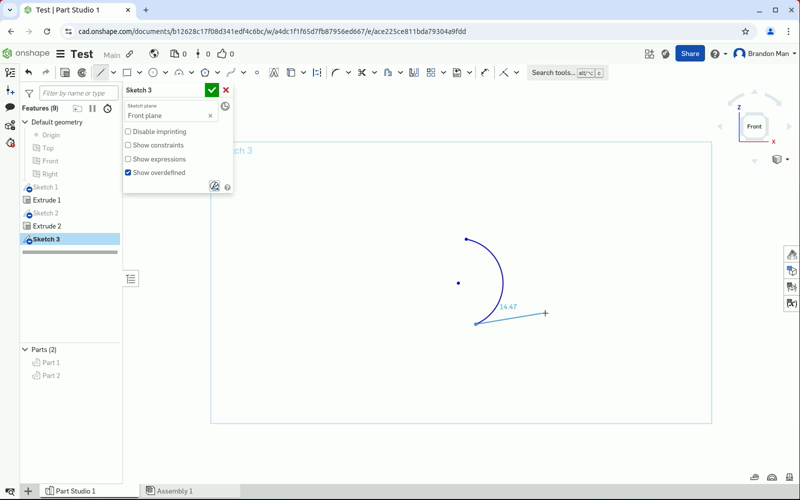
key(esc)
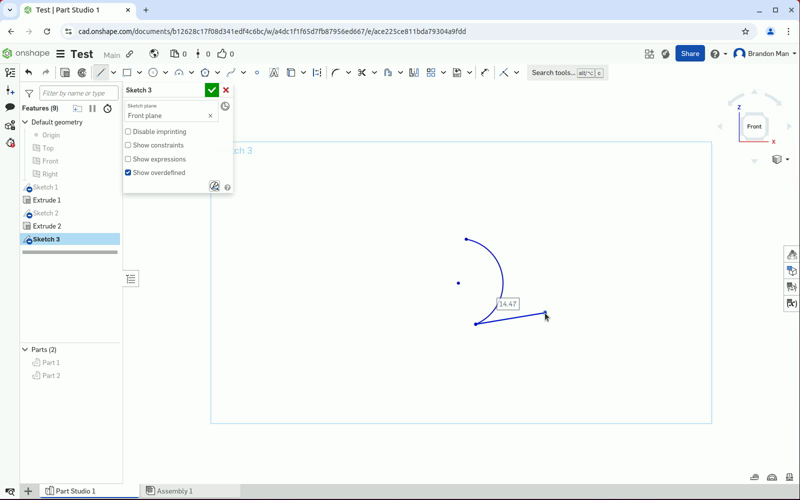
key(a)
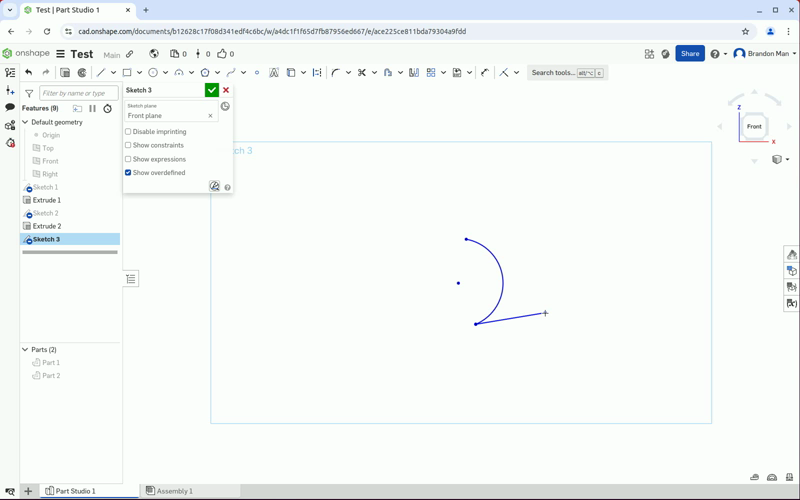
mouse_move(545, 312)
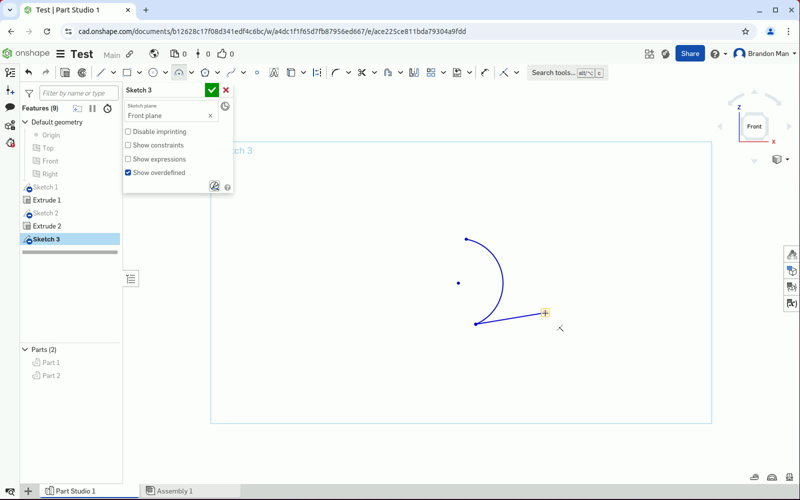
click(545, 312)
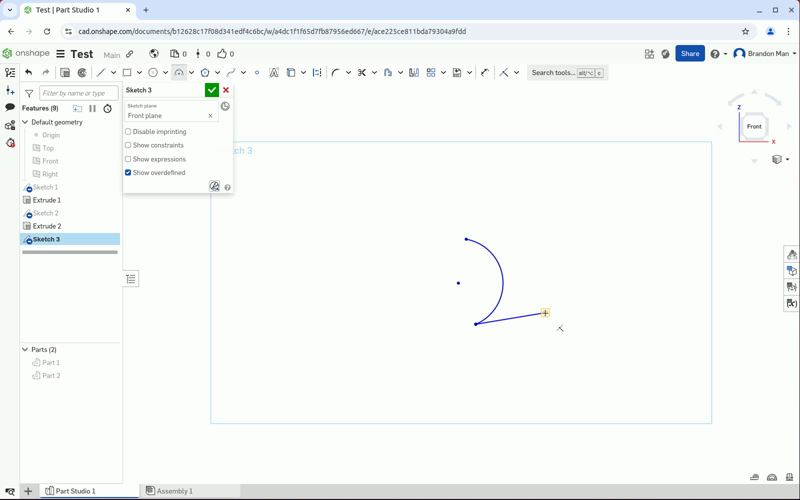
key_down(shift)
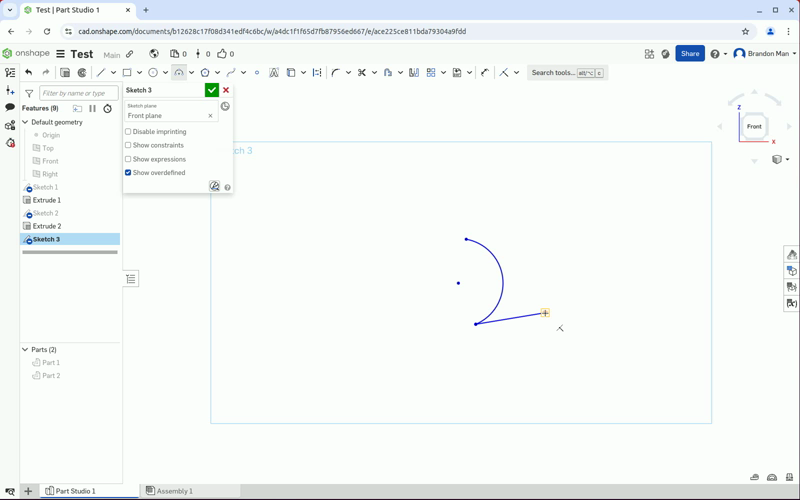
mouse_move(545, 253)
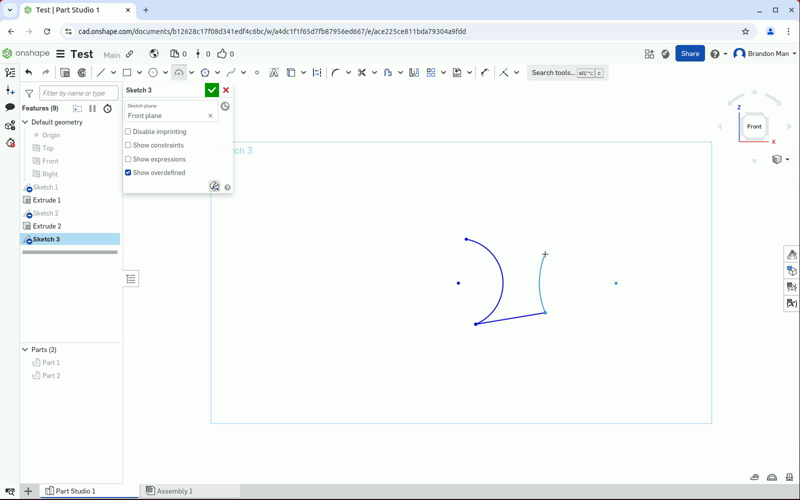
click(545, 253)
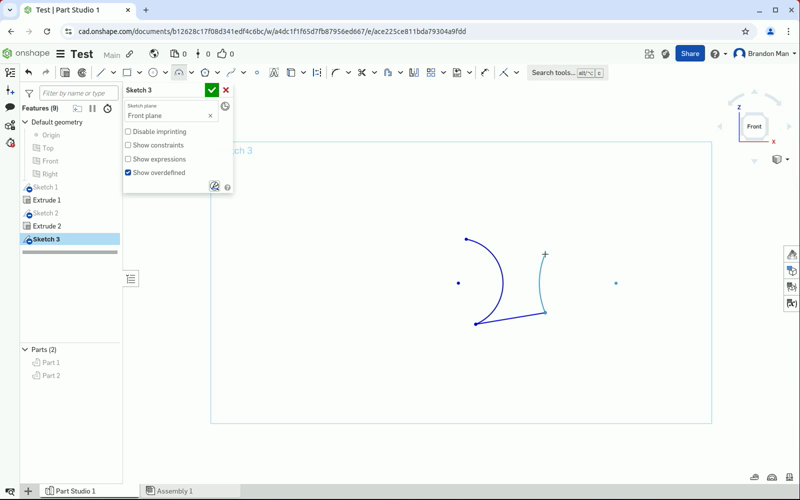
mouse_move(515, 283)
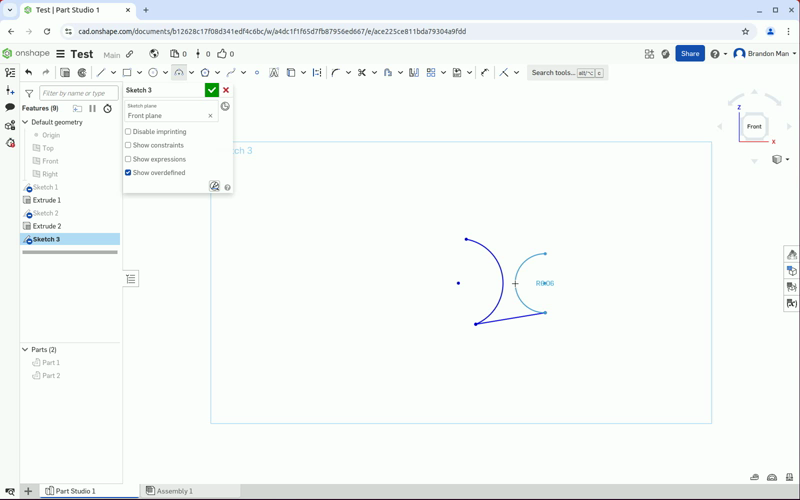
click(515, 283)
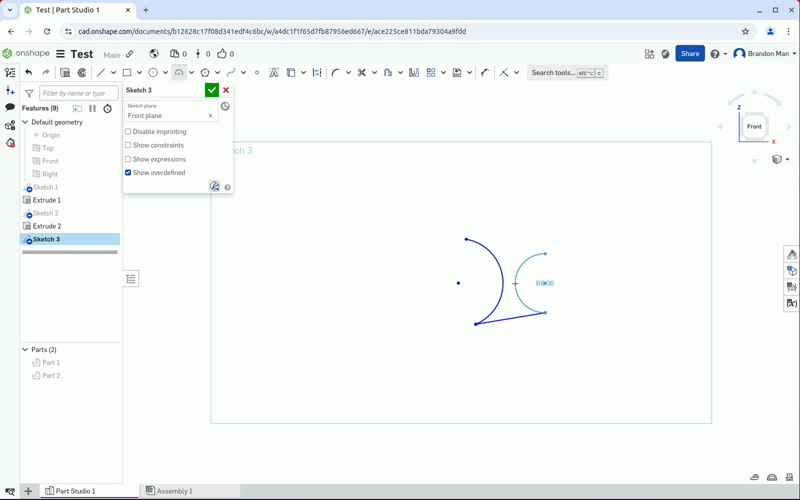
key_up(shift)
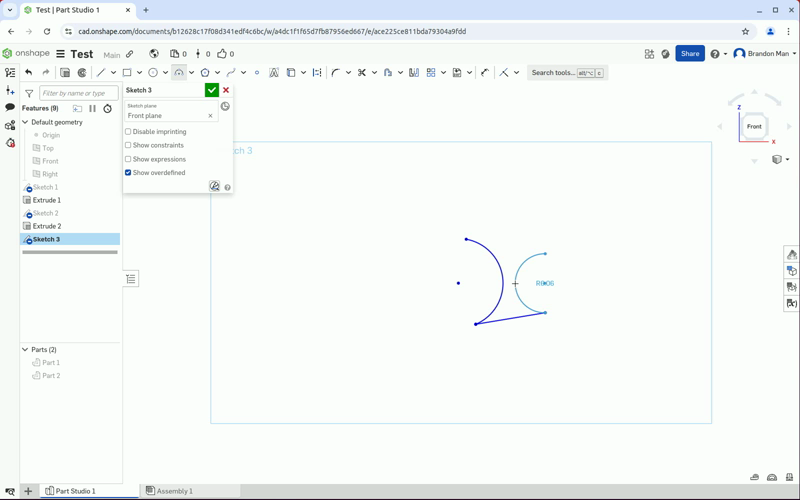
key(esc)
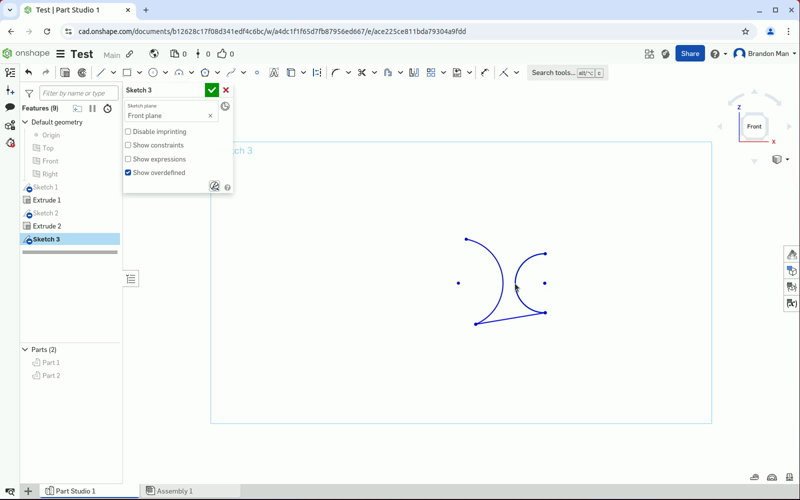
key(l)
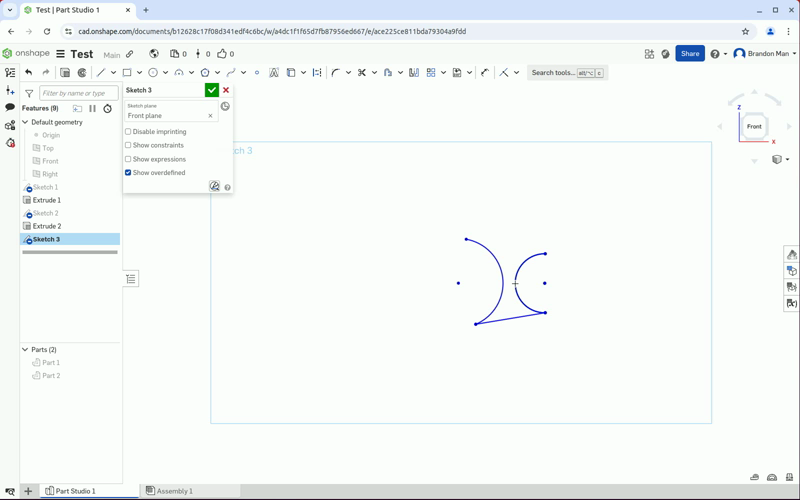
mouse_move(545, 253)
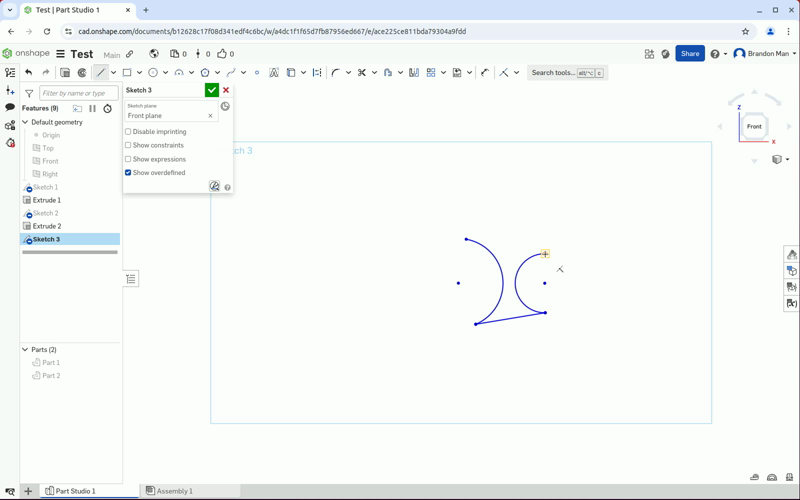
click(545, 253)
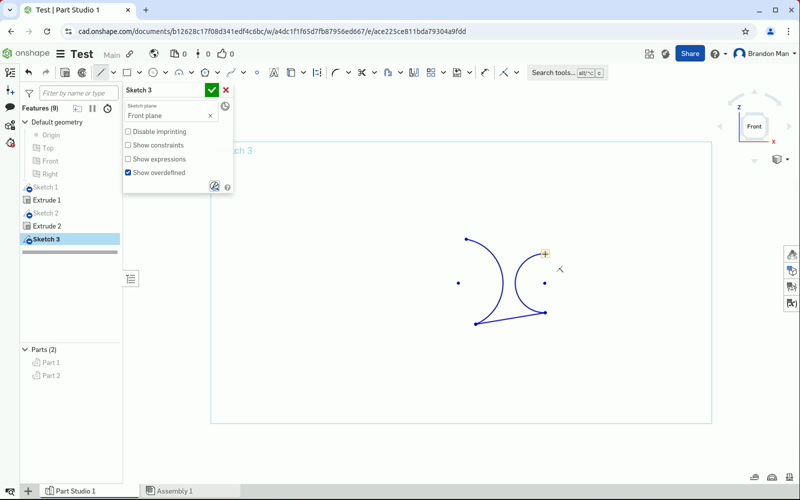
key_down(shift)
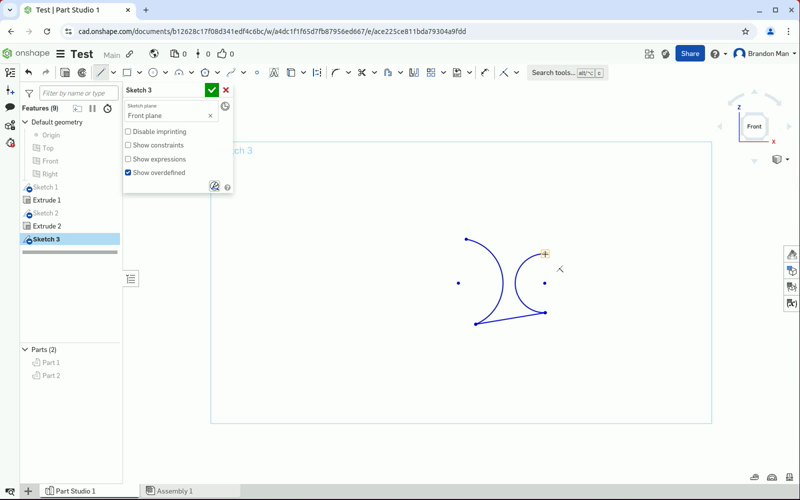
mouse_move(466, 239)
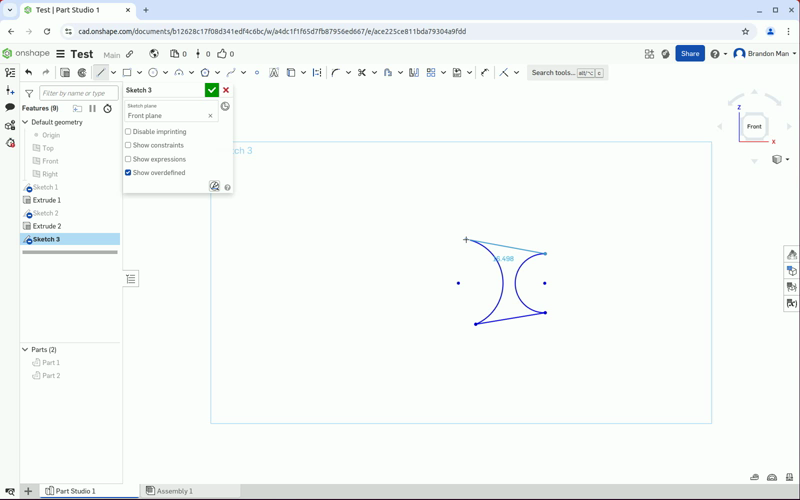
key_up(shift)
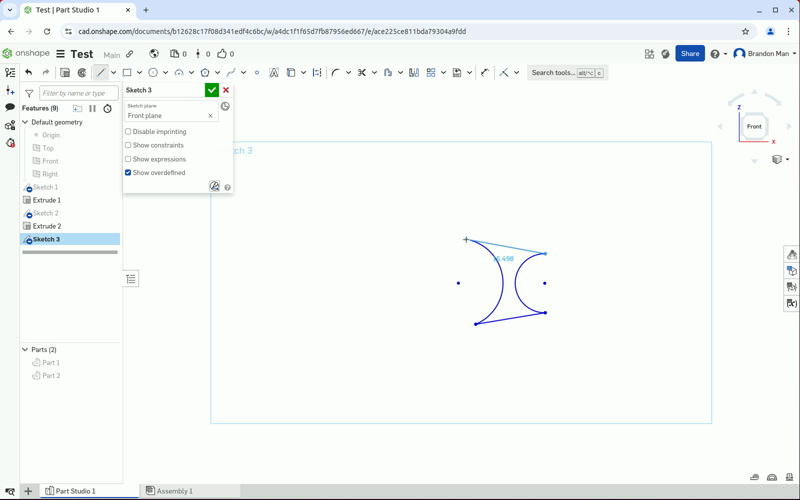
click(466, 239)
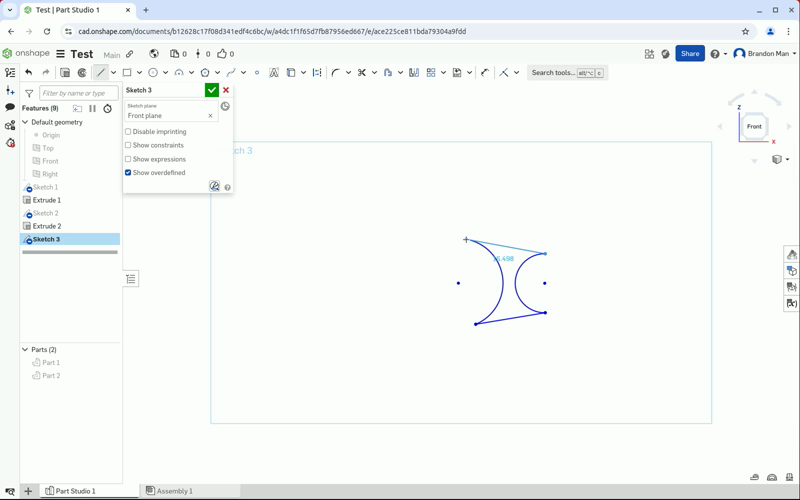
key(esc)
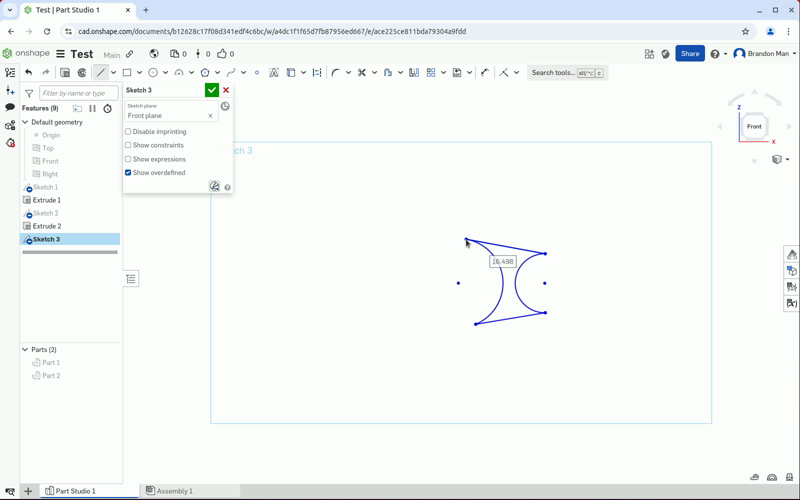
mouse_move(503, 313)
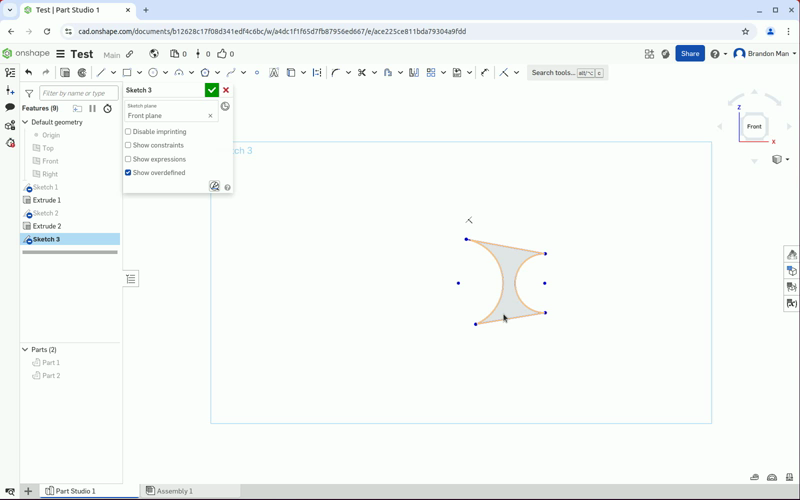
click(503, 313)
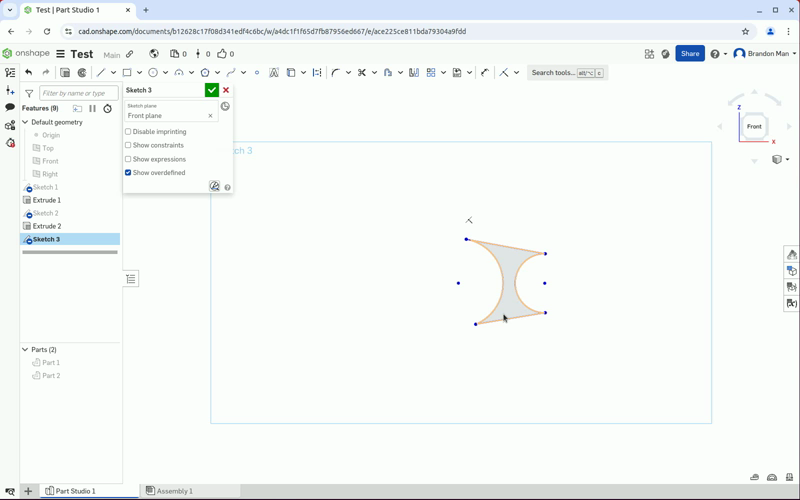
mouse_move(73, 352)
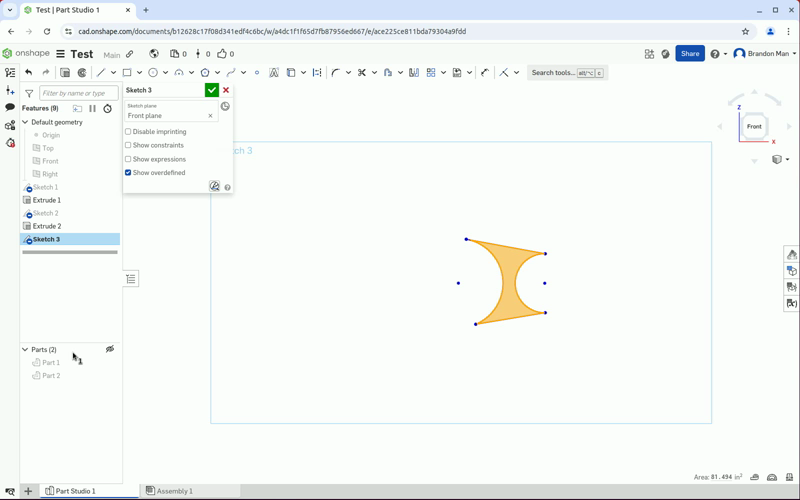
key(shift+y)
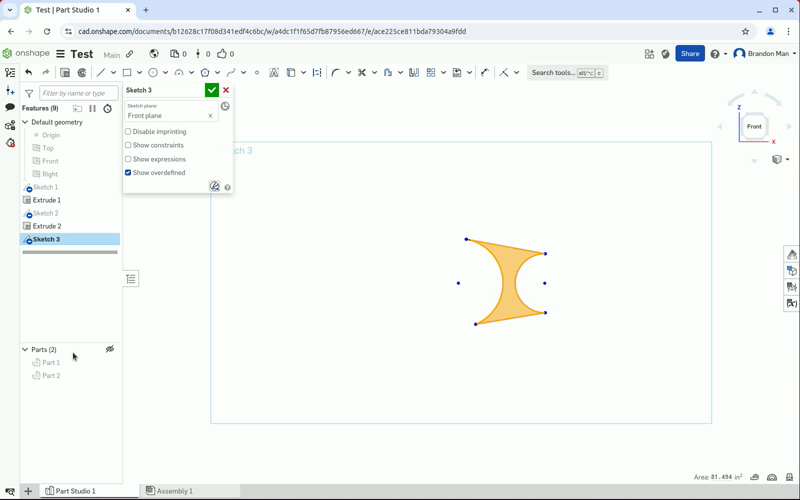
key(shift+e)
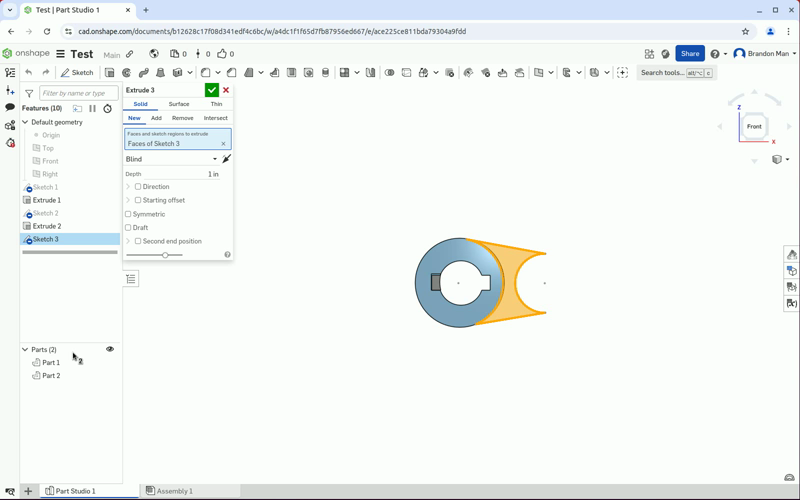
mouse_move(143, 106)
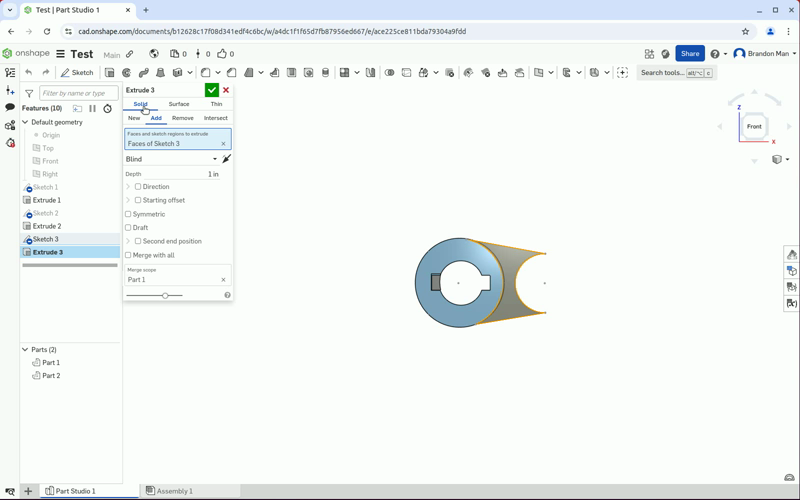
click(143, 106)
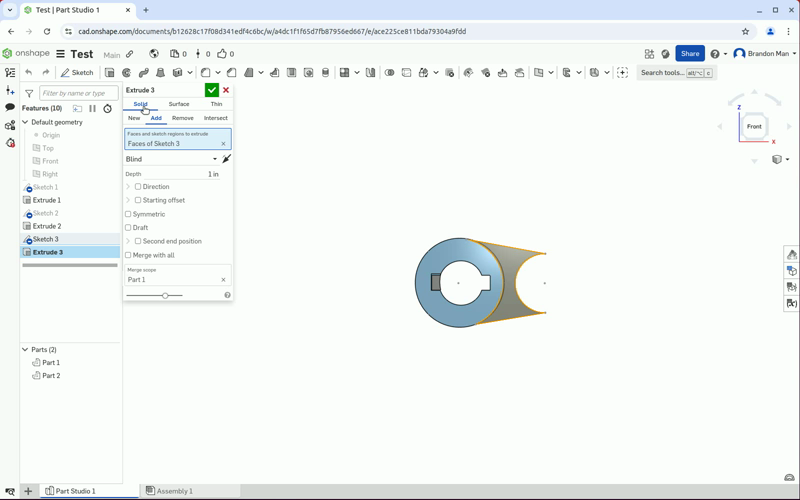
mouse_move(137, 120)
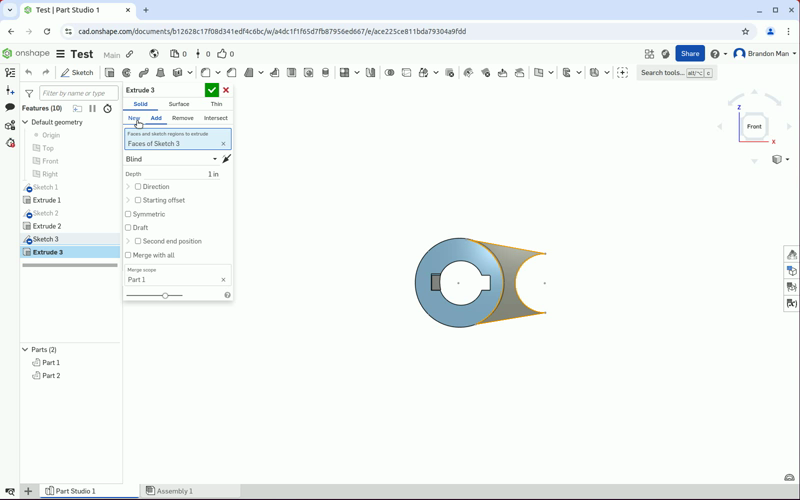
click(137, 120)
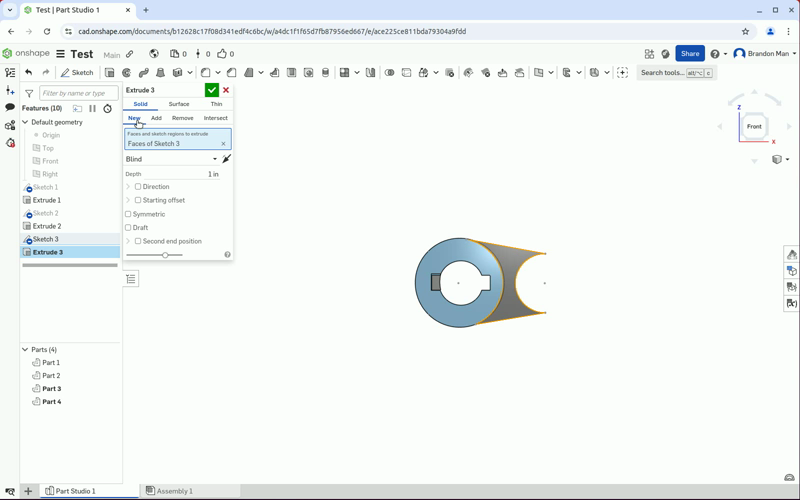
key(tab, 4)
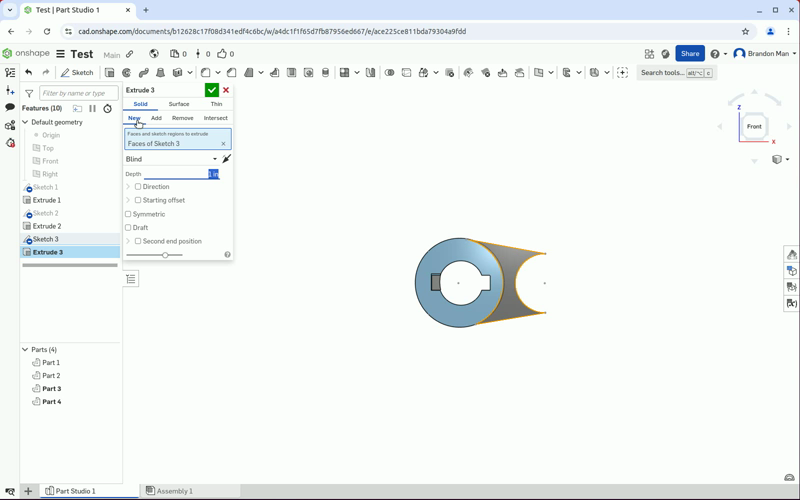
text(7.943)
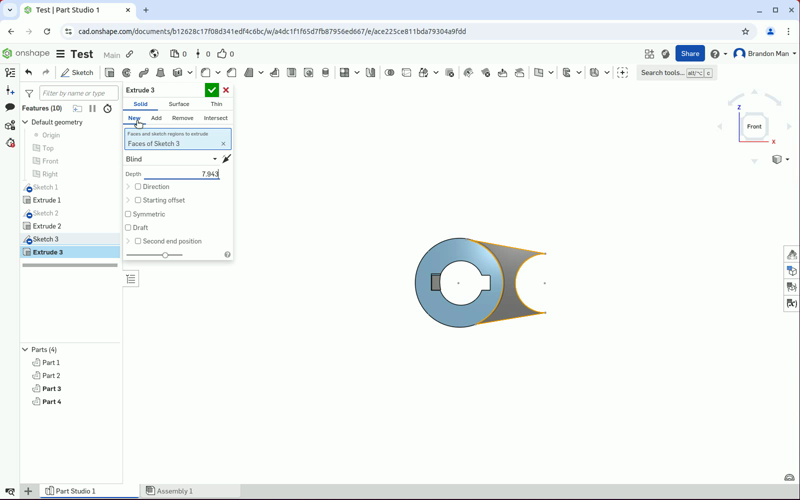
key(enter)
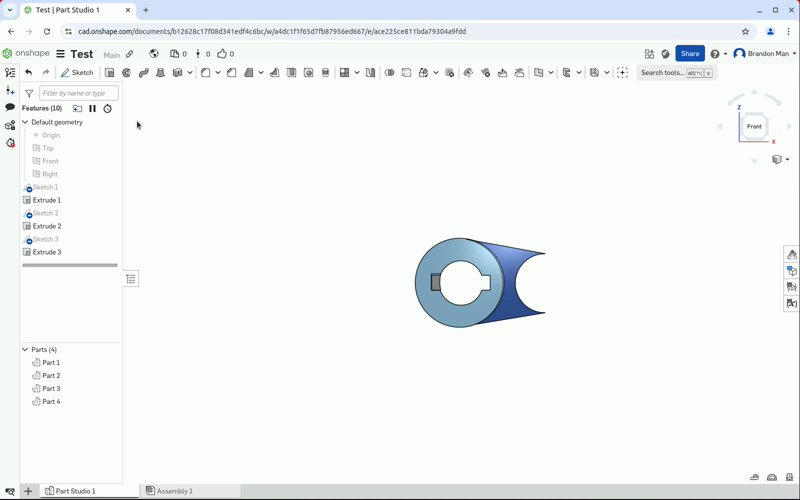
key(shift+h)
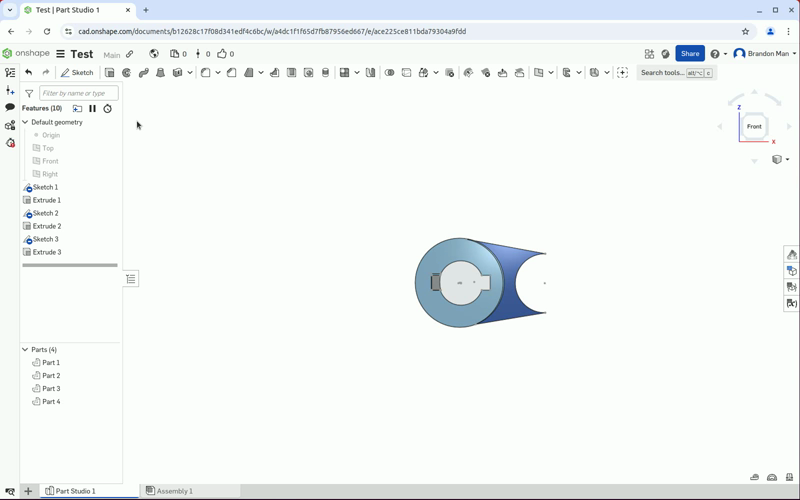
key(shift+h)
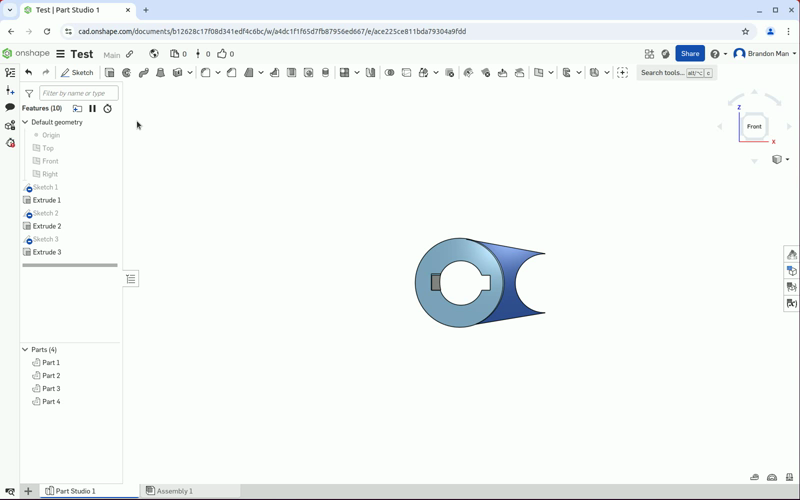
mouse_move(73, 189)
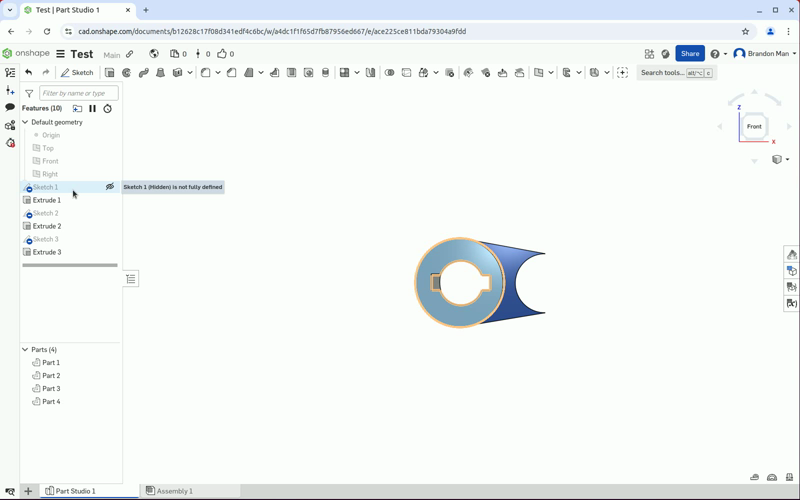
click(73, 189)
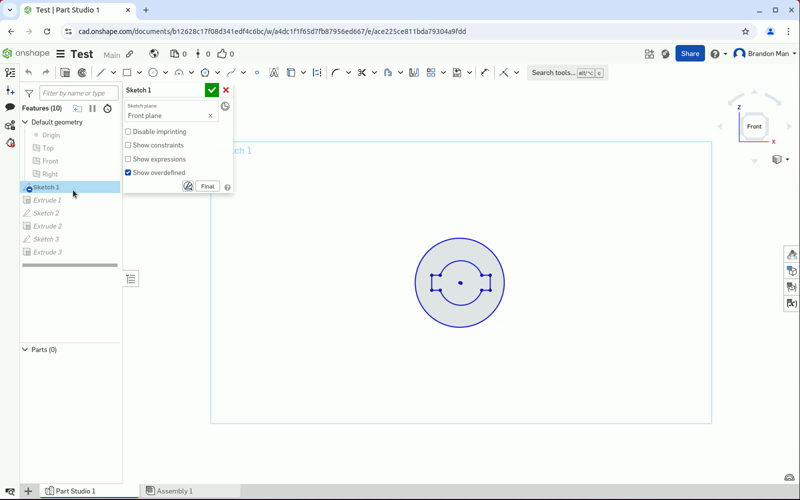
mouse_move(229, 92)
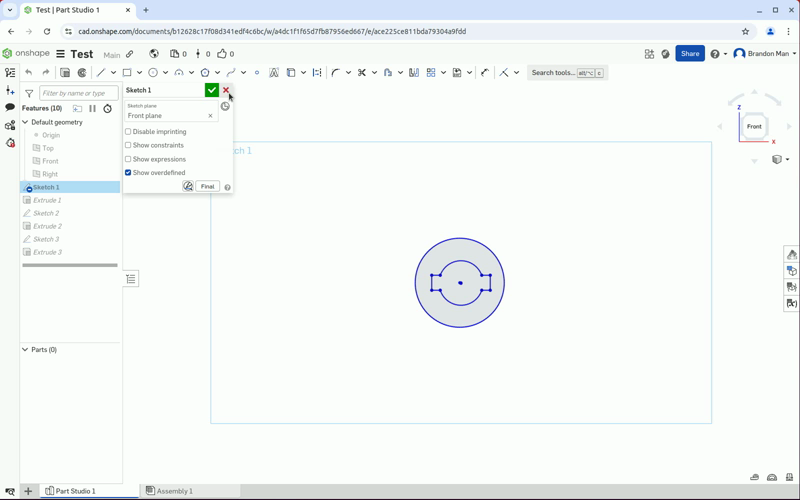
click(229, 92)
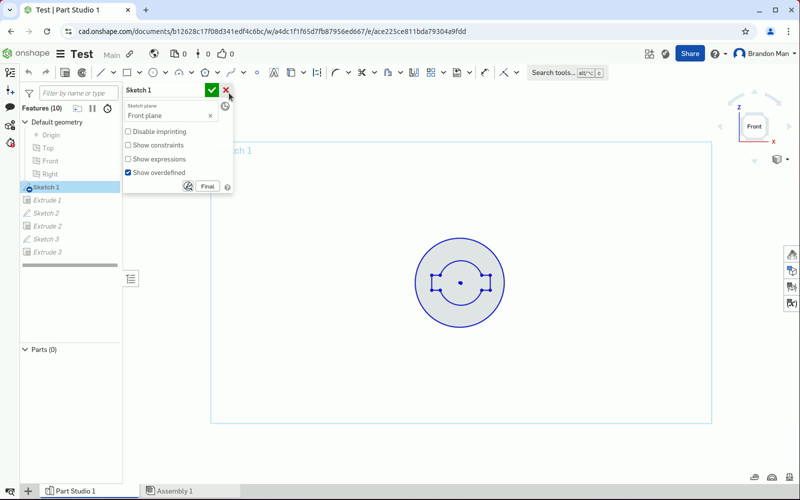
key(shift+s)
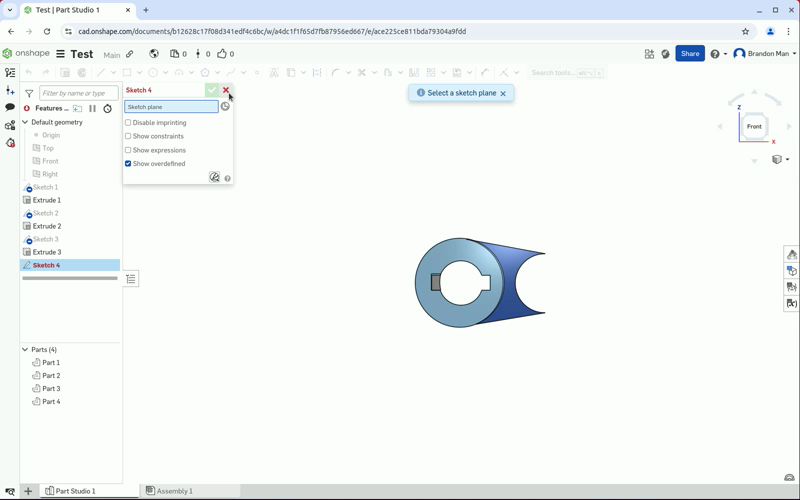
mouse_move(73, 163)
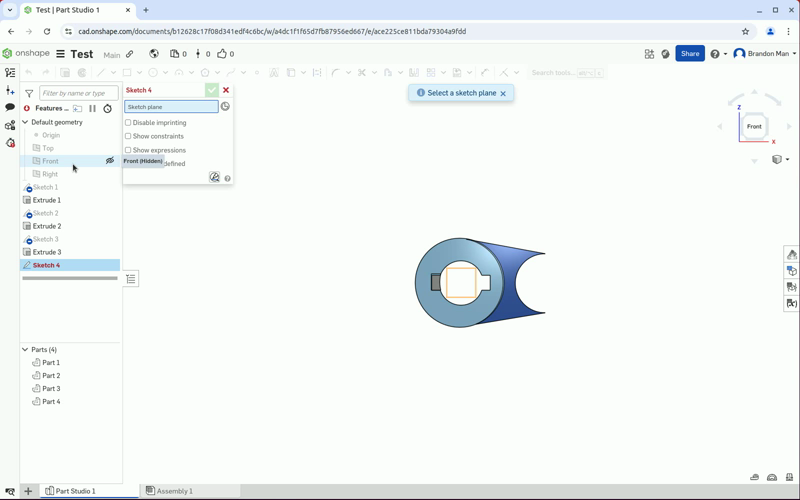
click(73, 163)
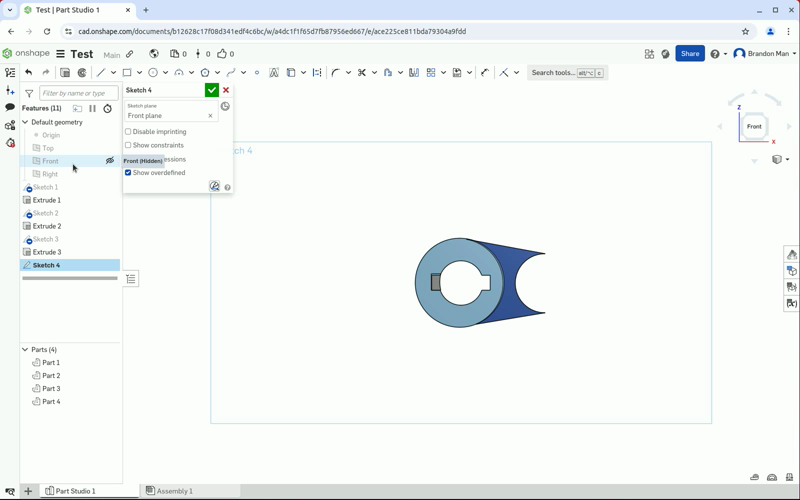
mouse_move(73, 352)
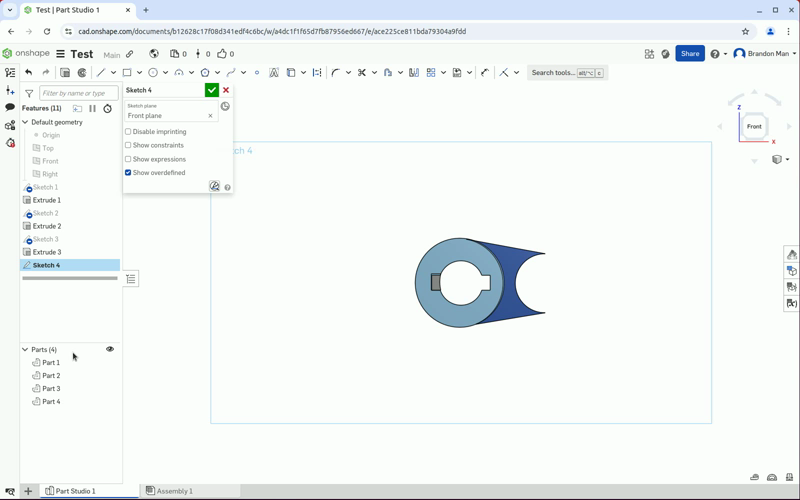
key(y)
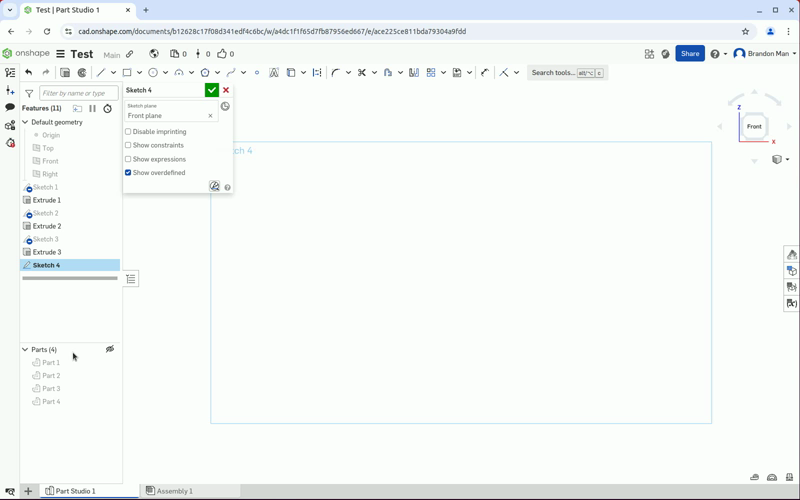
key(c)
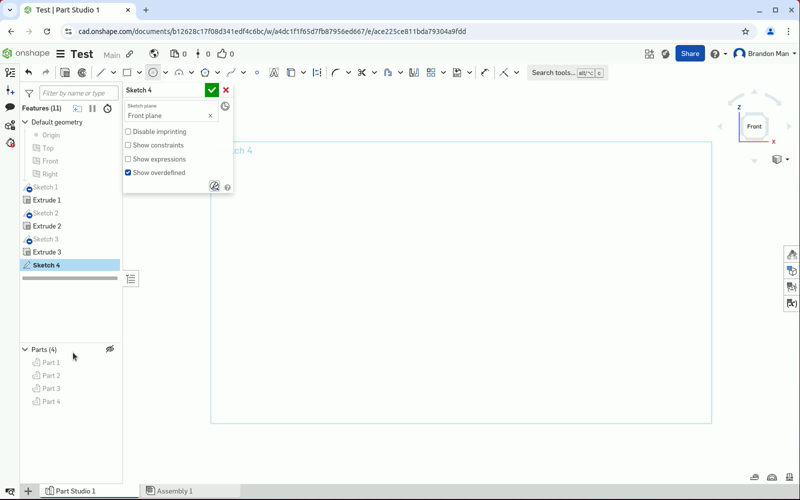
key_down(shift)
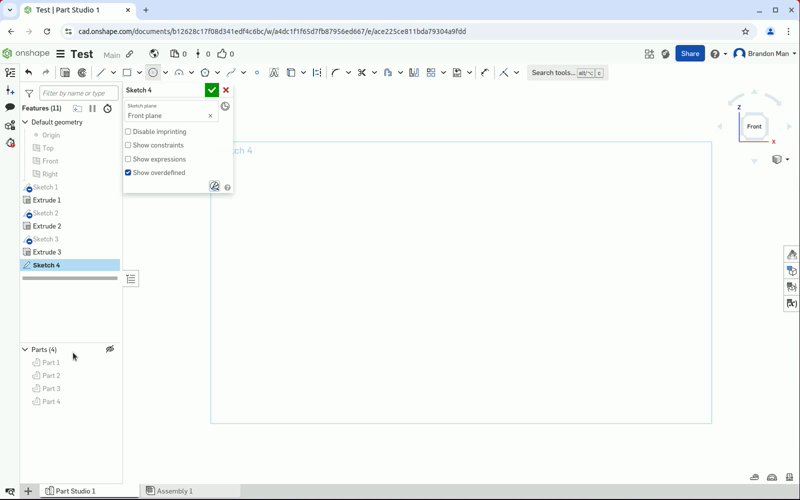
mouse_move(544, 282)
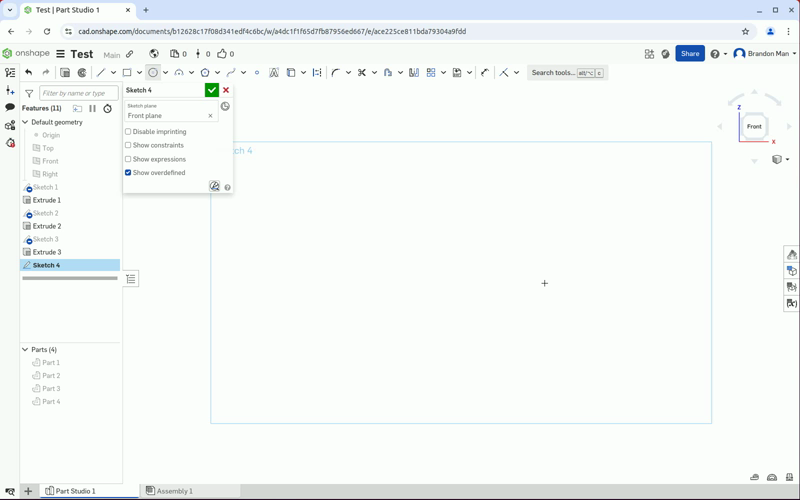
click(544, 282)
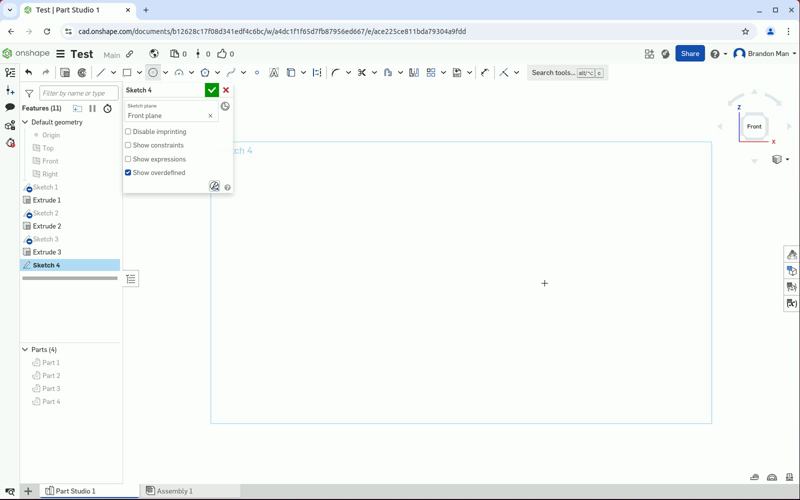
key_up(shift)
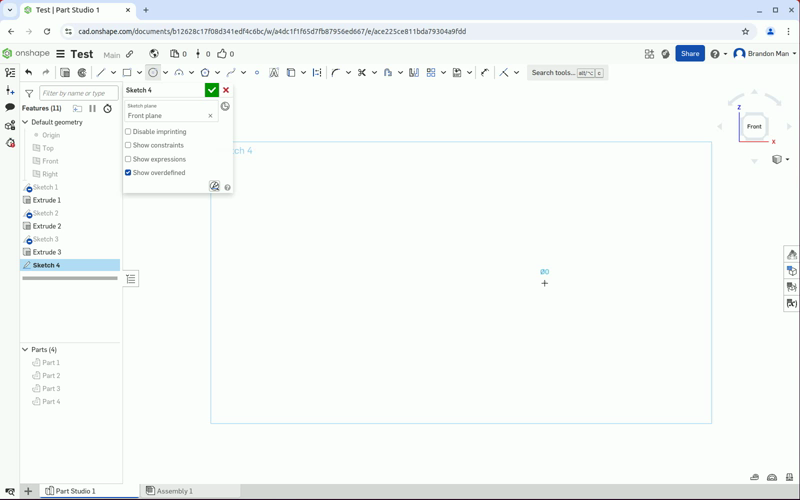
mouse_move(573, 282)
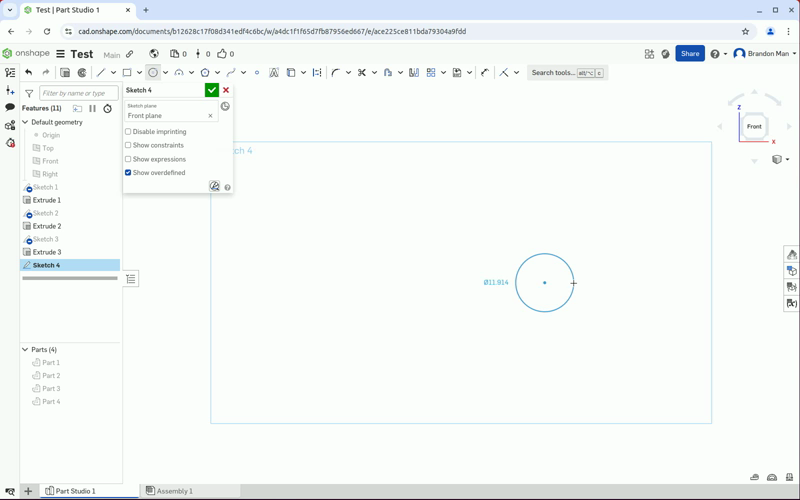
click(573, 282)
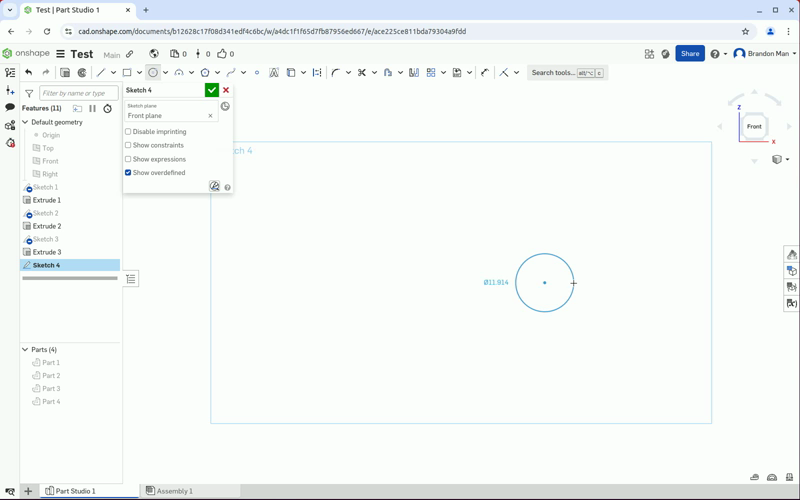
key(esc)
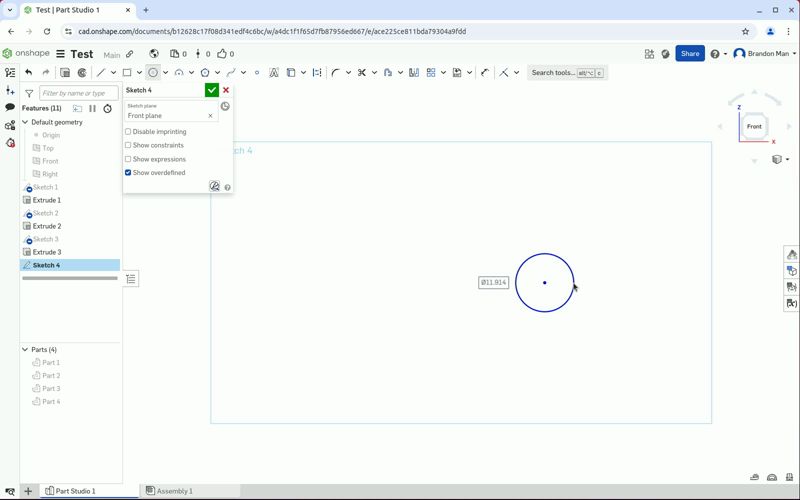
key(c)
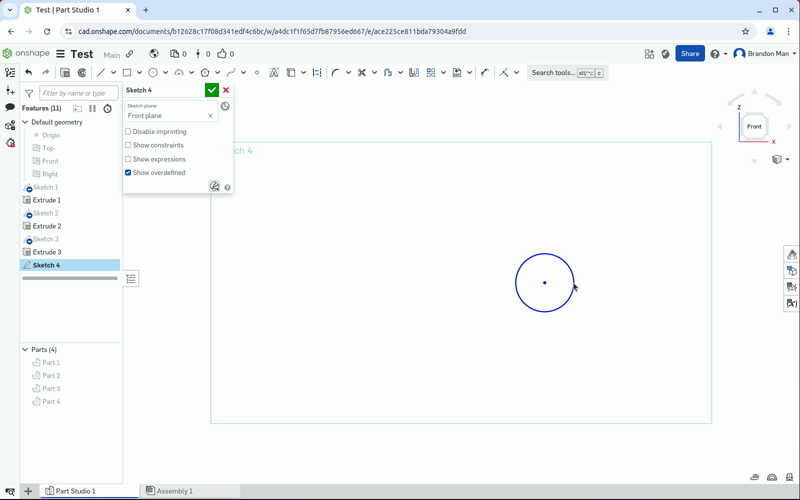
key_down(shift)
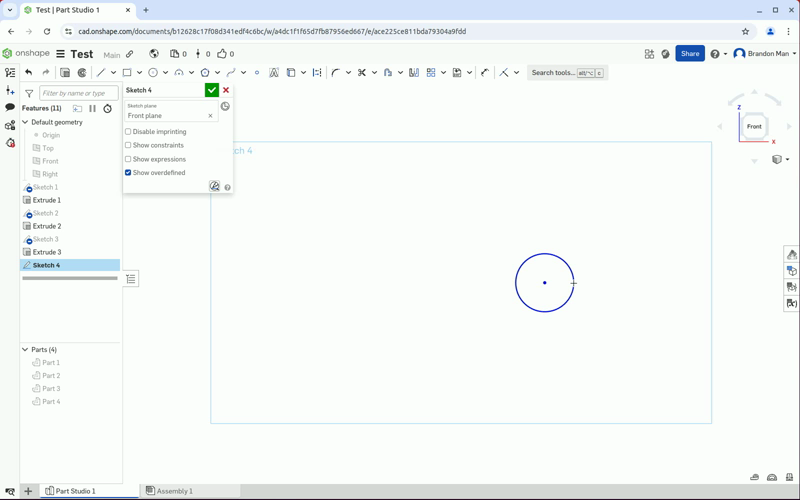
mouse_move(544, 282)
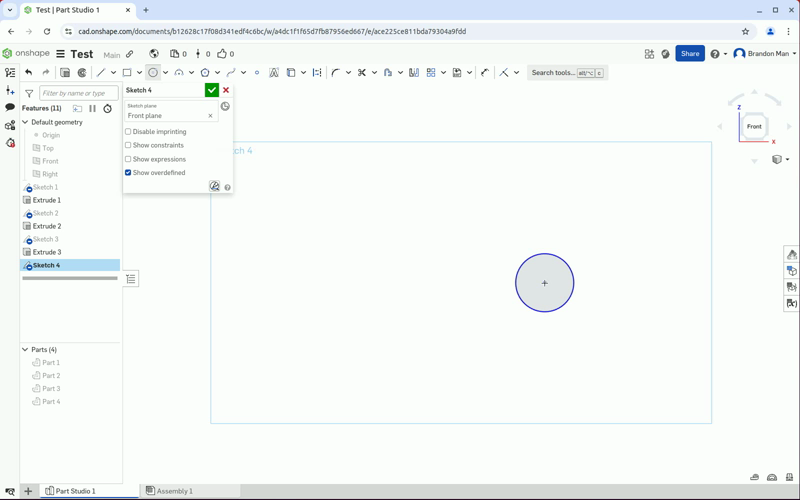
click(544, 282)
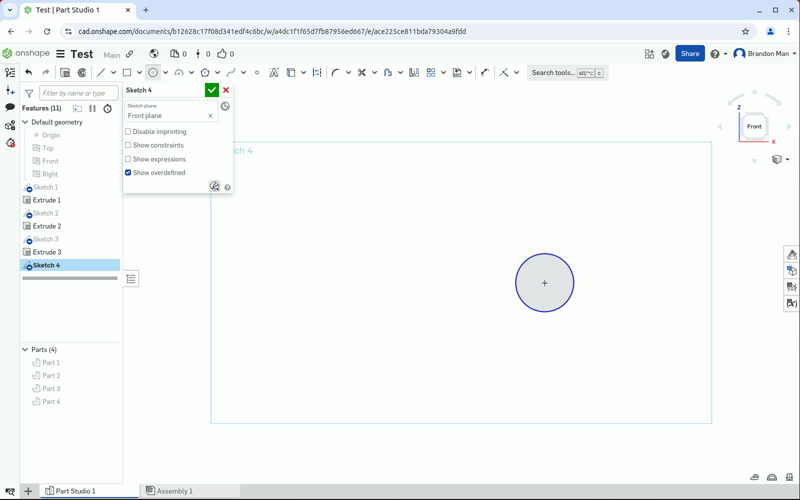
key_up(shift)
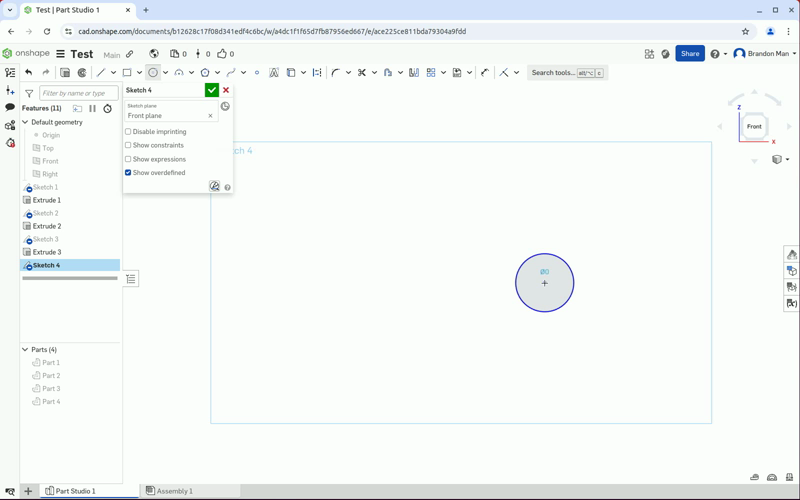
mouse_move(567, 282)
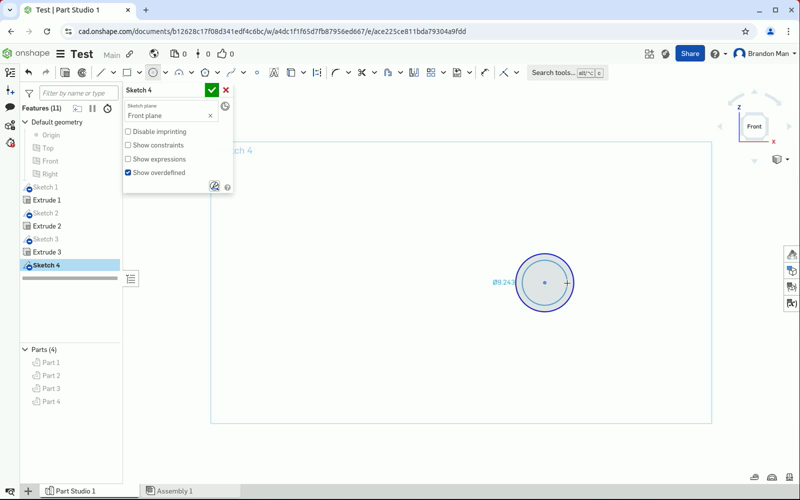
click(567, 282)
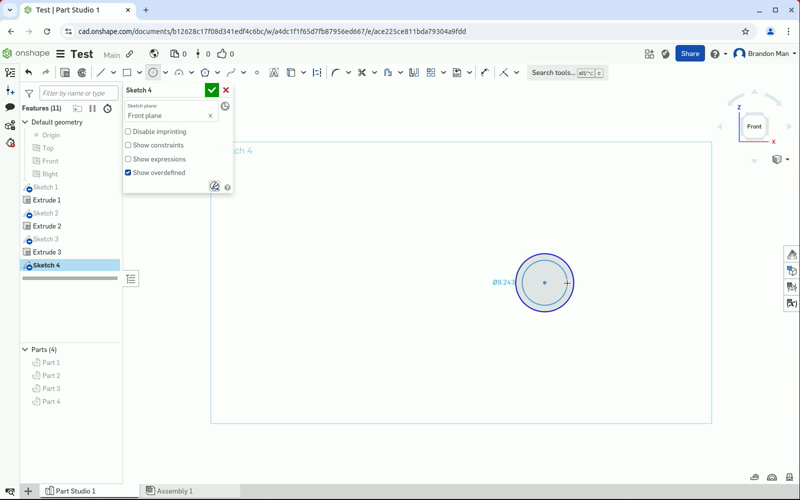
key(esc)
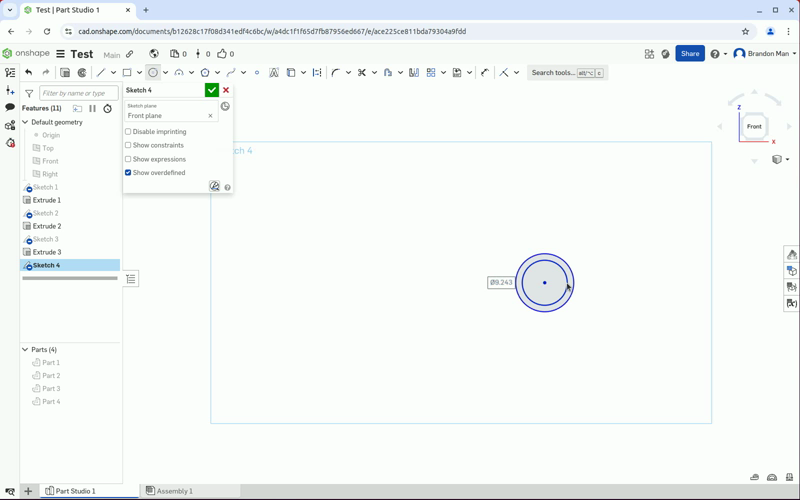
mouse_move(525, 296)
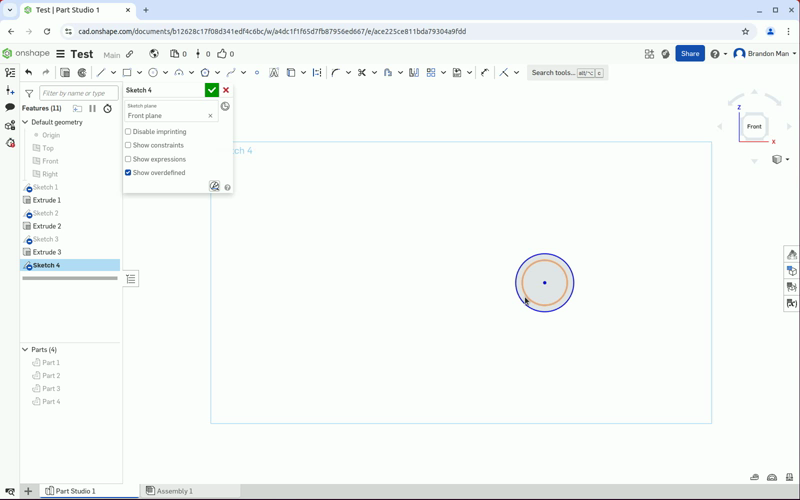
scroll(6)
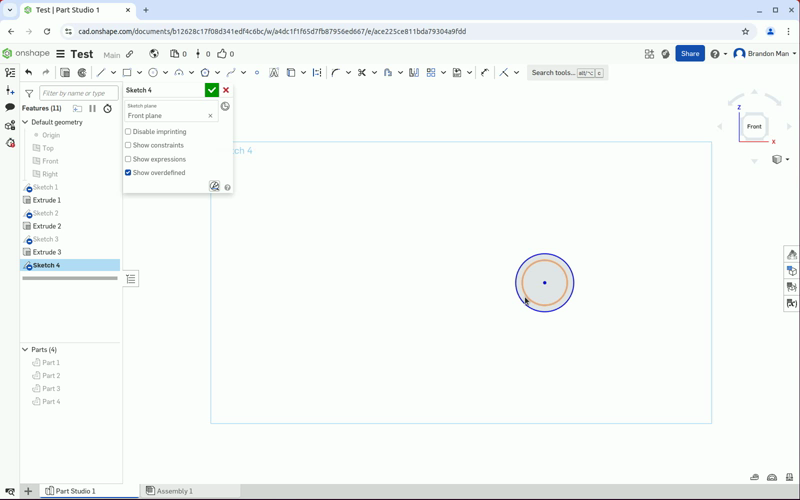
scroll(6)
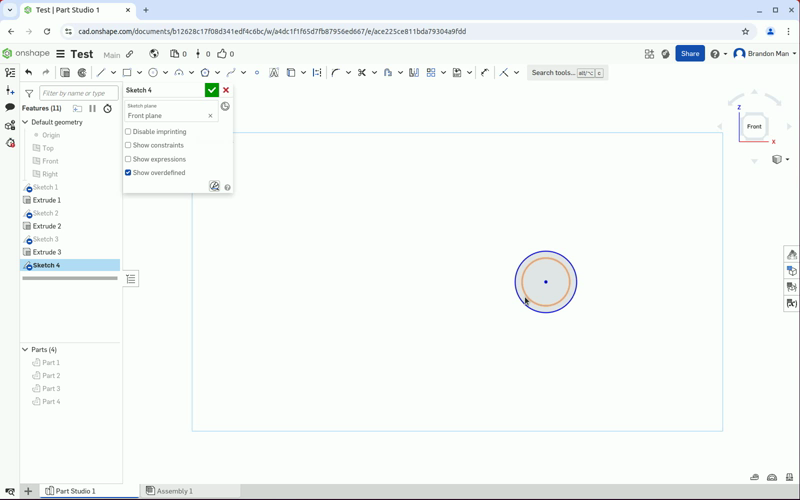
scroll(6)
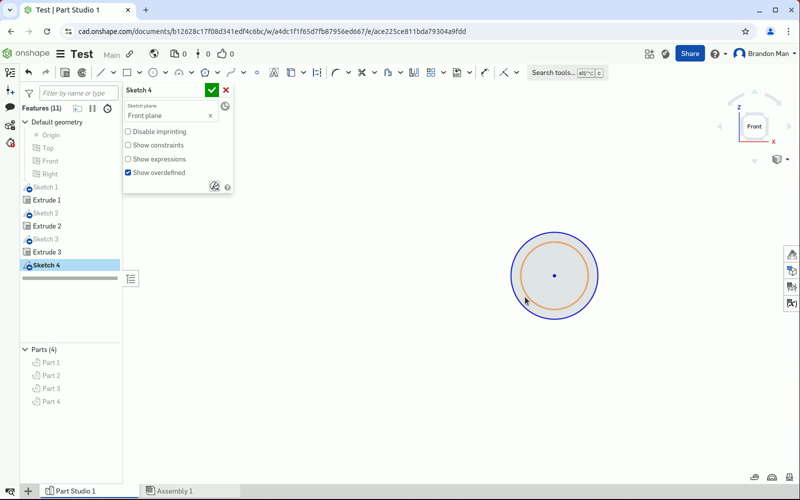
scroll(6)
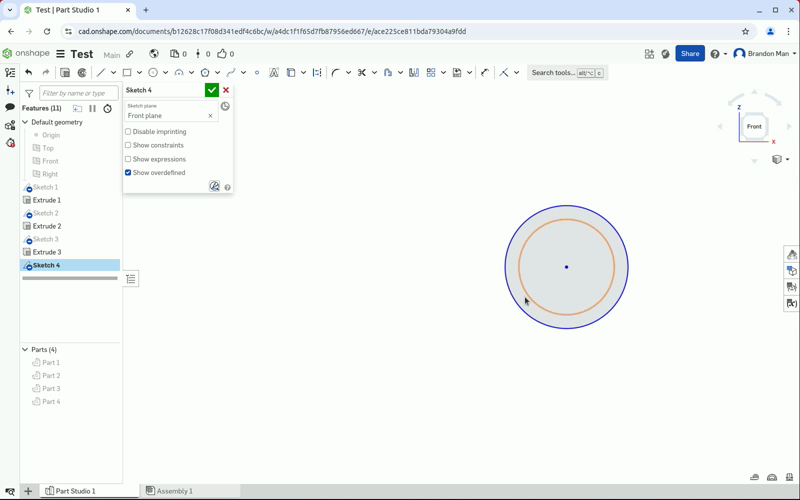
scroll(6)
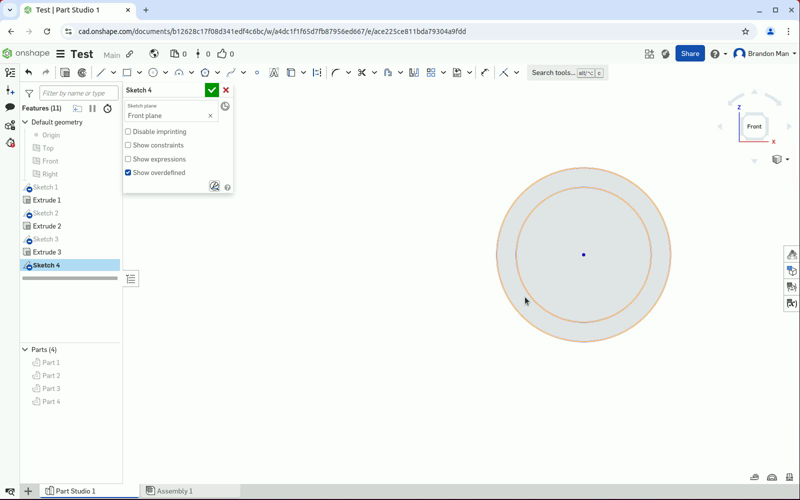
scroll(6)
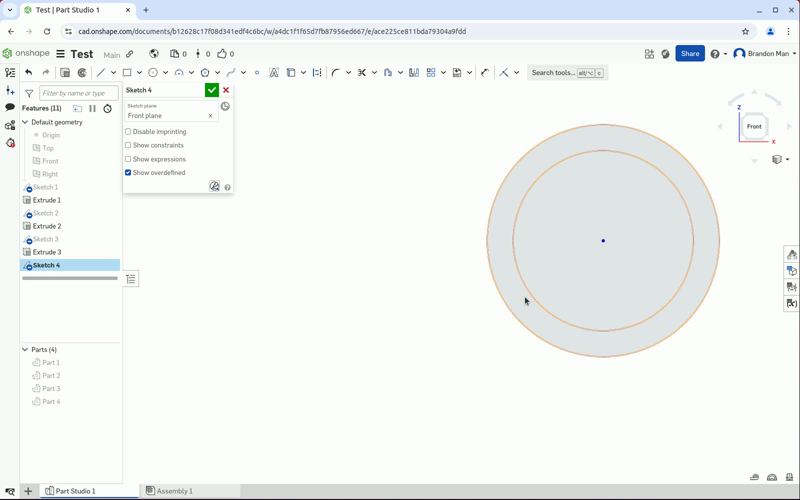
scroll(6)
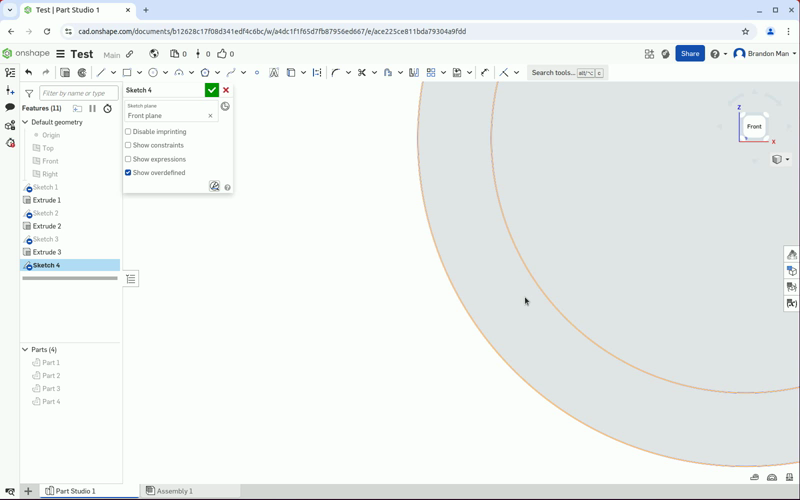
click(525, 296)
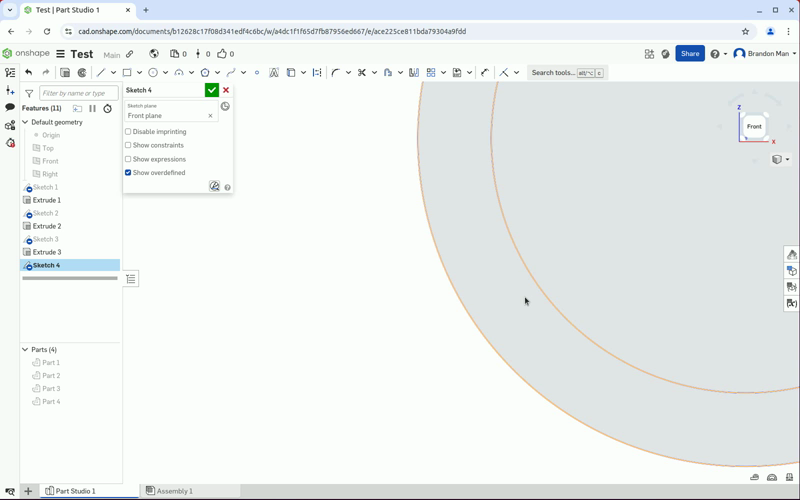
scroll(-6)
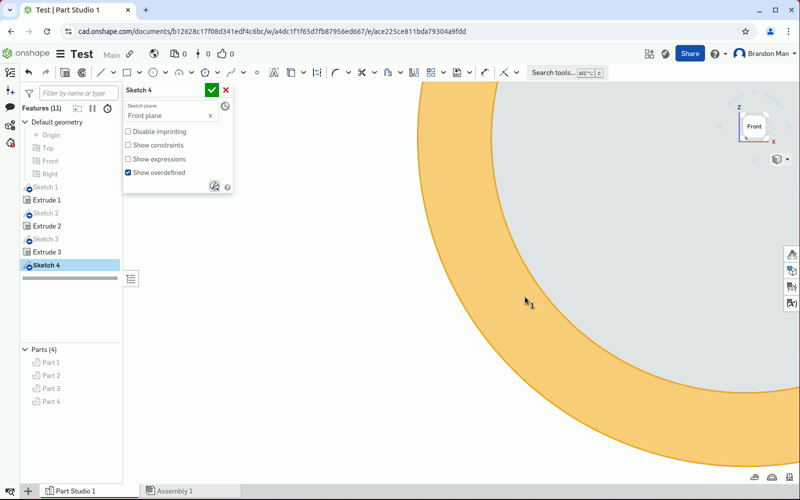
scroll(-6)
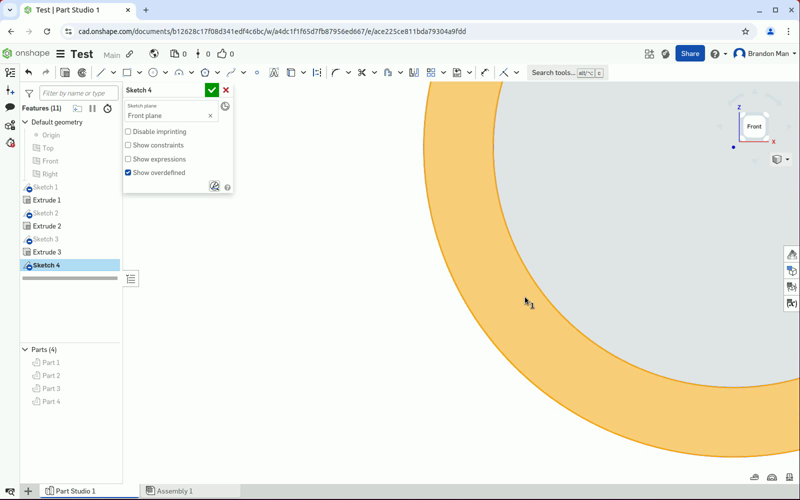
scroll(-6)
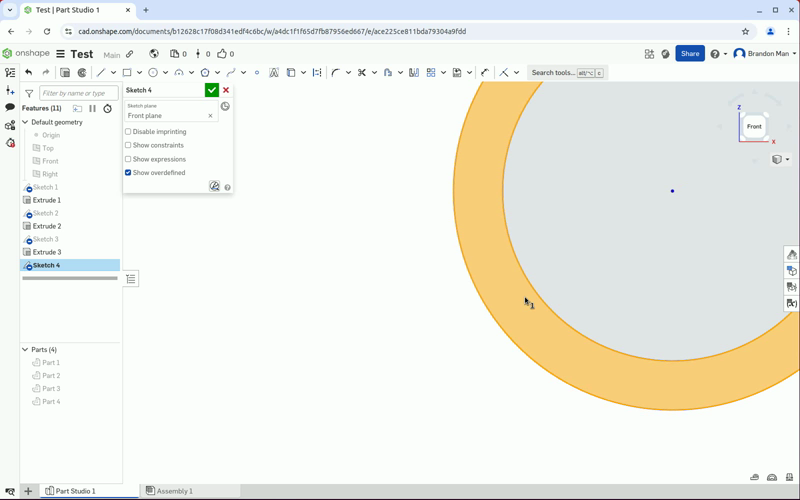
scroll(-6)
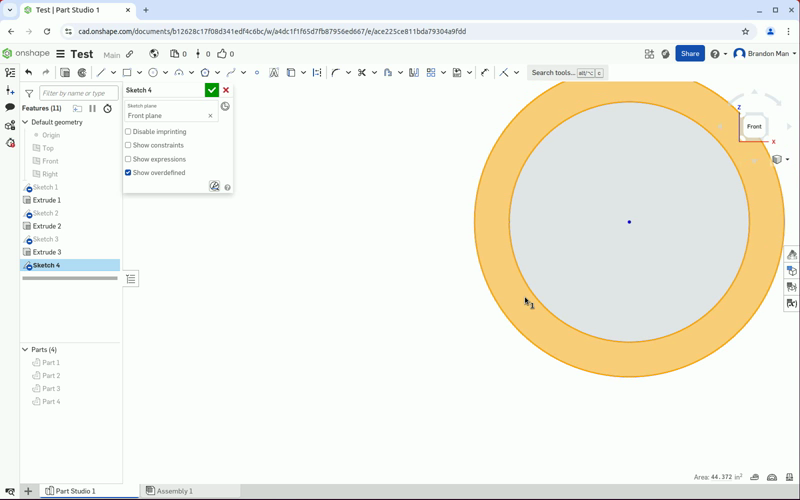
scroll(-6)
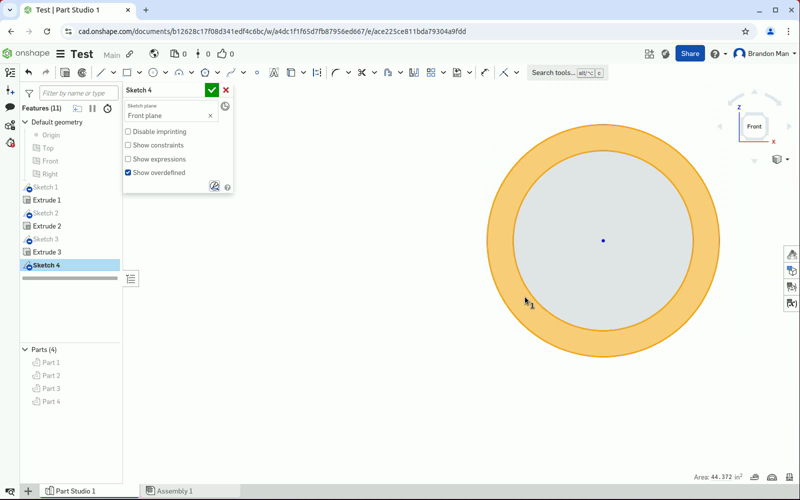
scroll(-6)
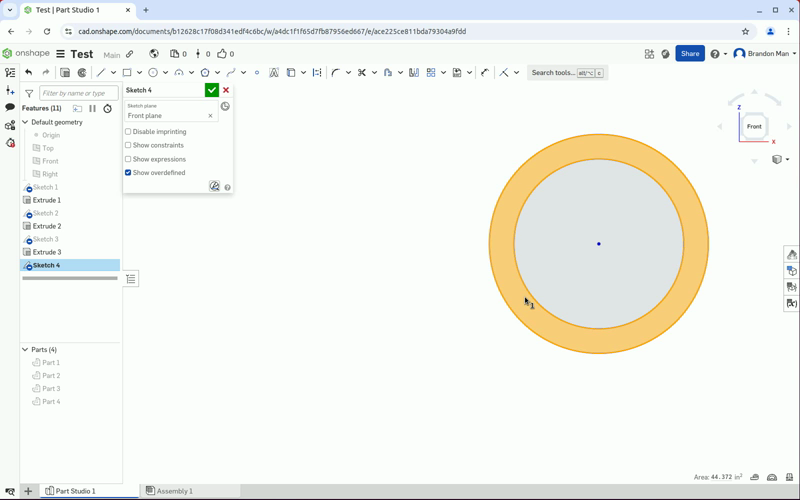
scroll(-6)
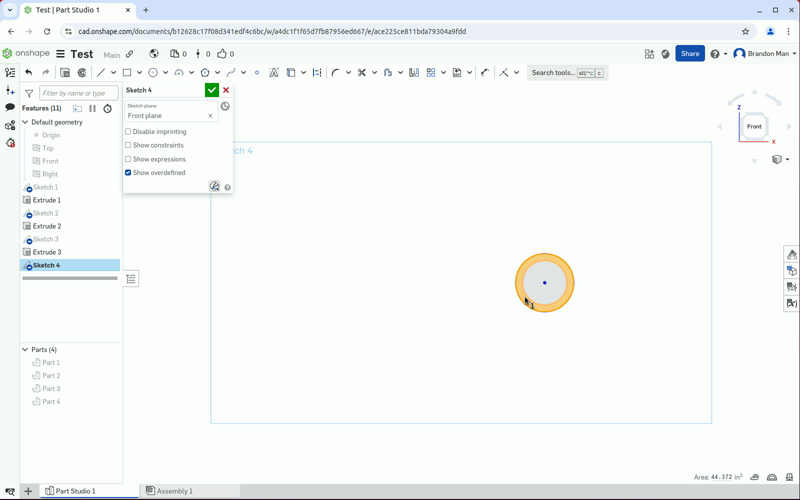
mouse_move(73, 352)
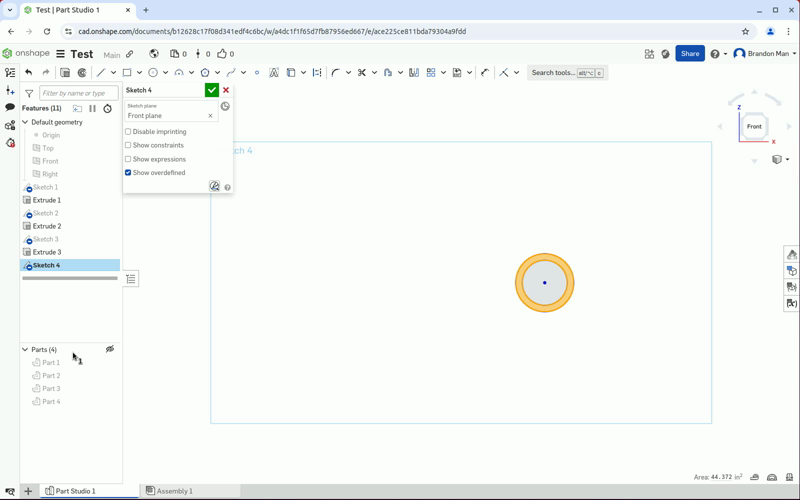
key(shift+y)
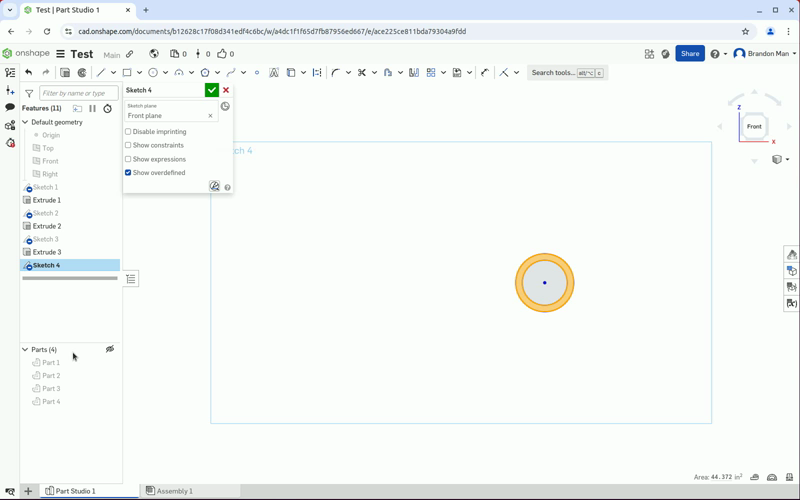
key(shift+e)
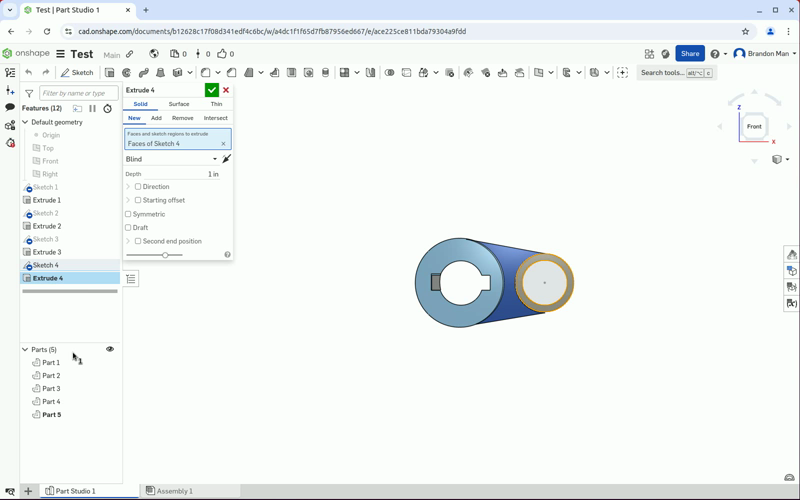
mouse_move(143, 106)
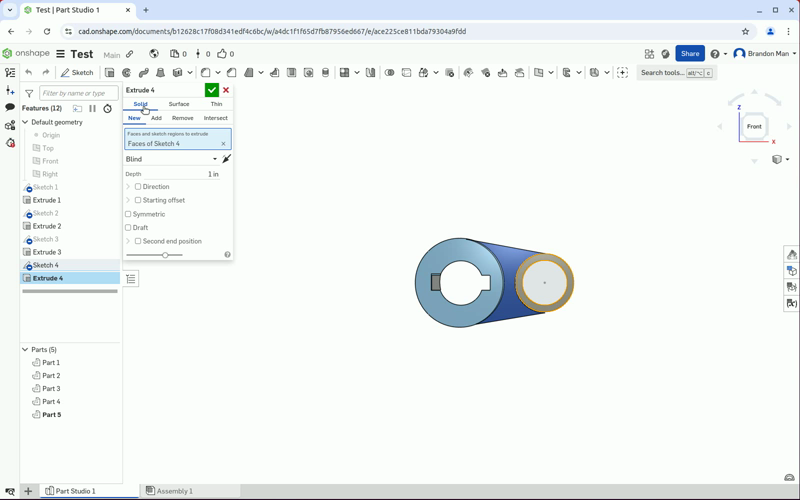
click(143, 106)
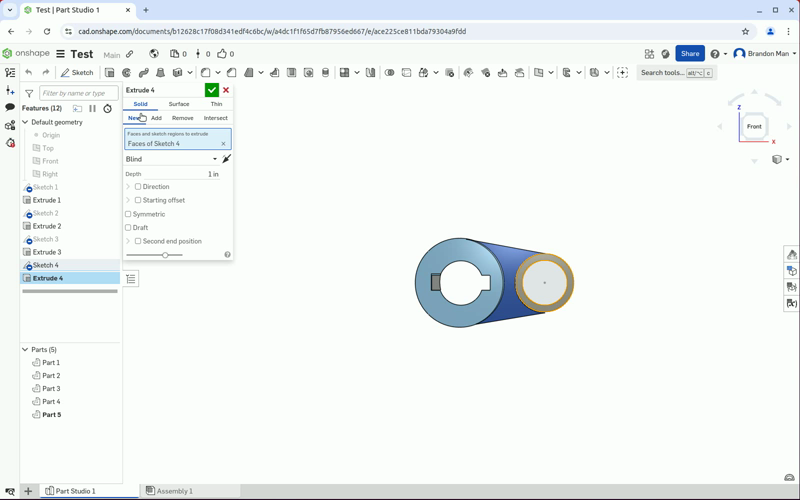
mouse_move(137, 120)
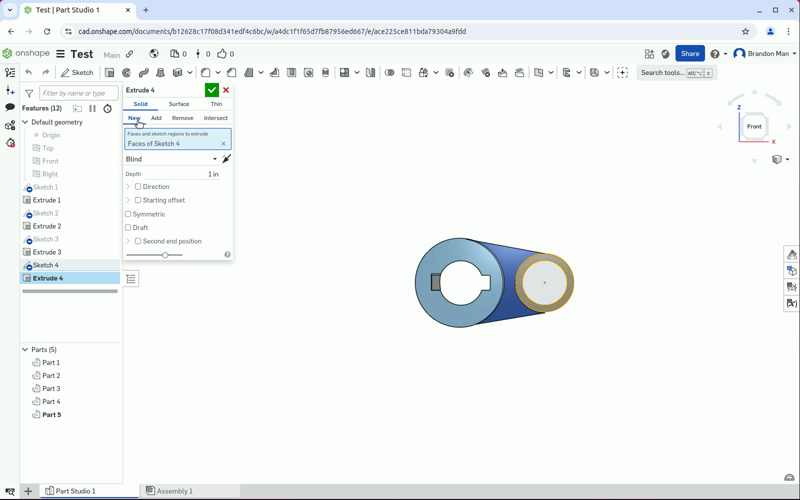
click(137, 120)
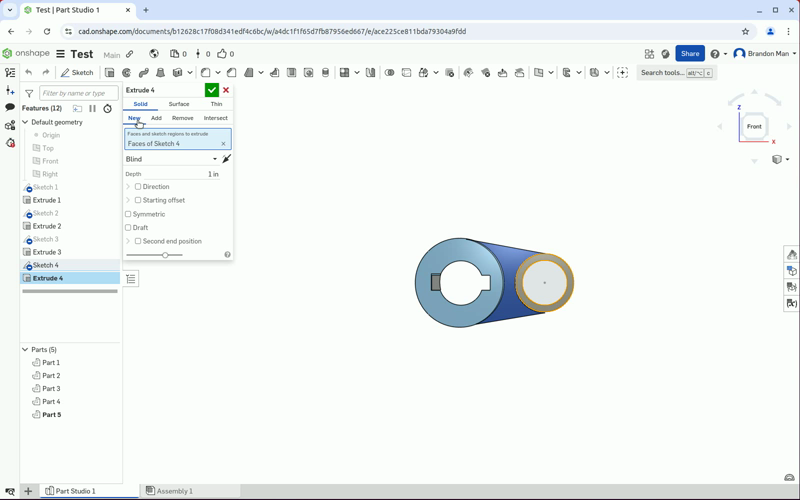
key(tab, 4)
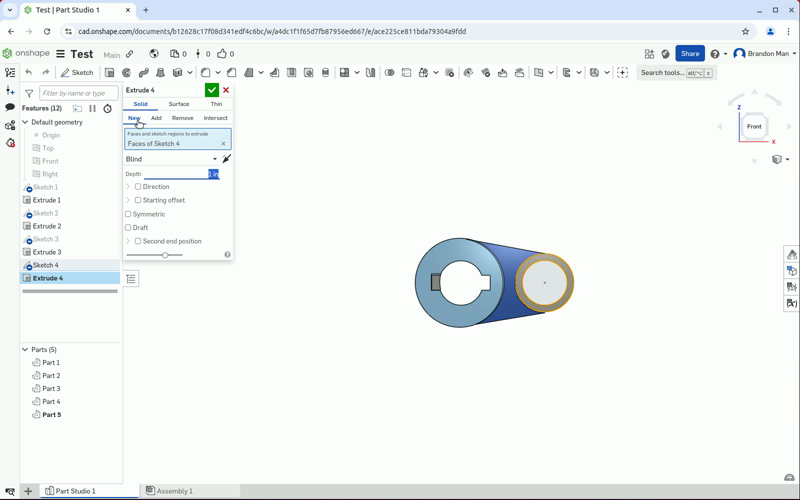
text(7.943)
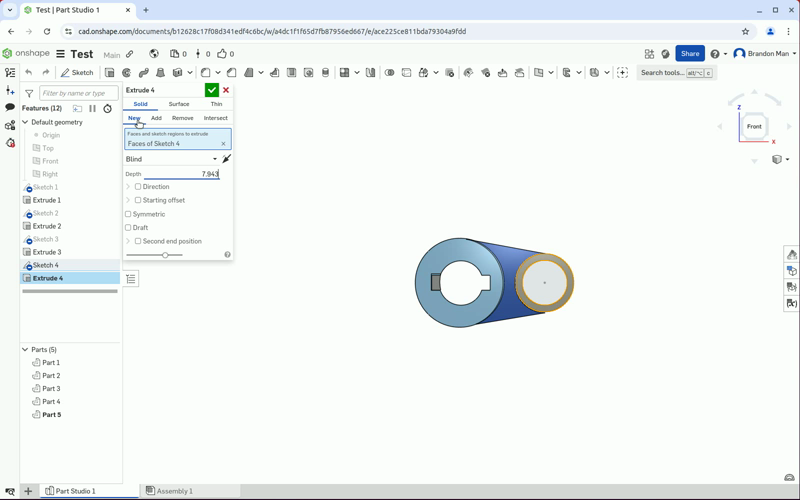
key(enter)
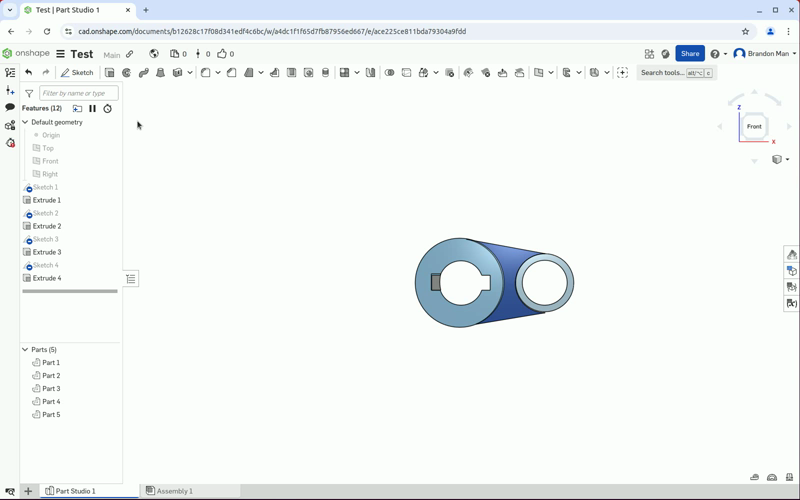
key(shift+h)
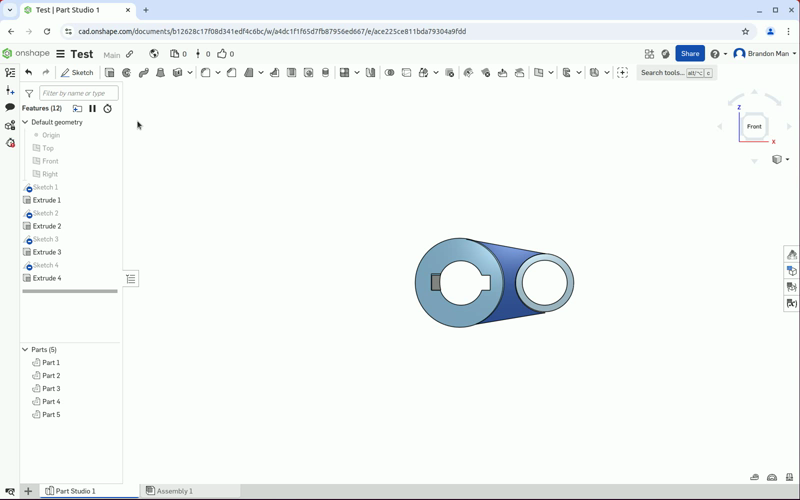
key(shift+h)
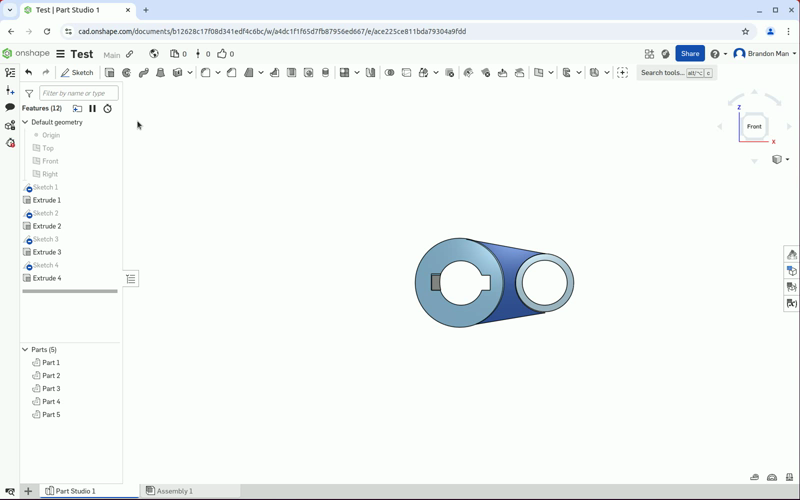
mouse_move(73, 189)
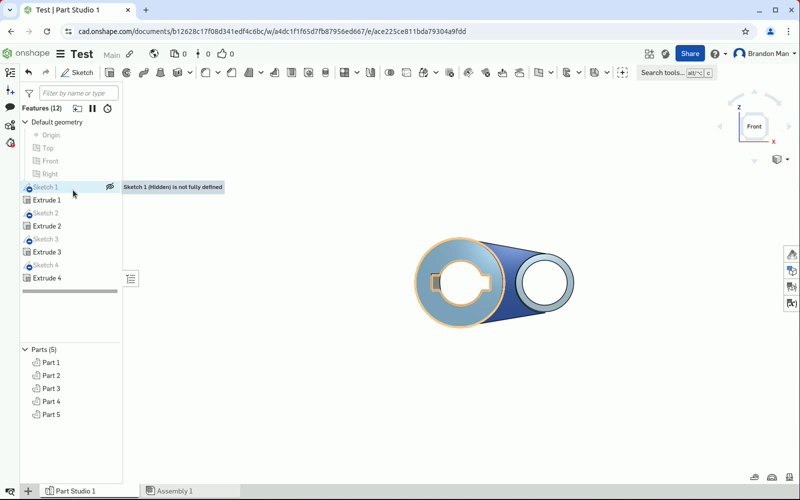
click(73, 189)
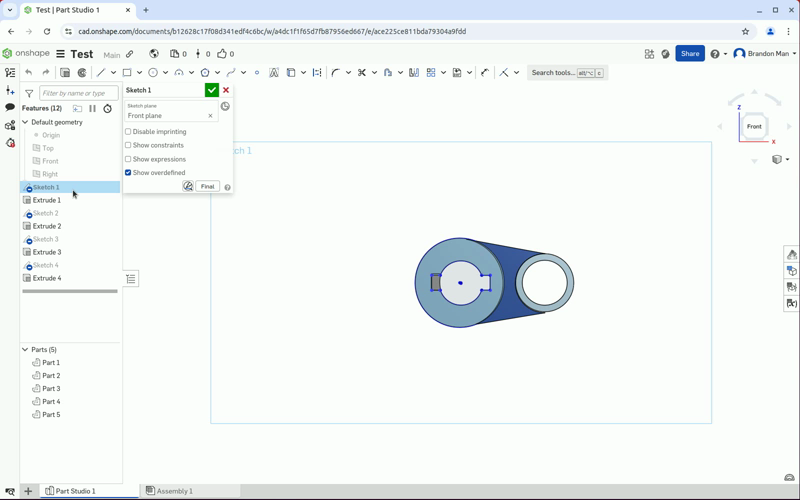
mouse_move(229, 92)
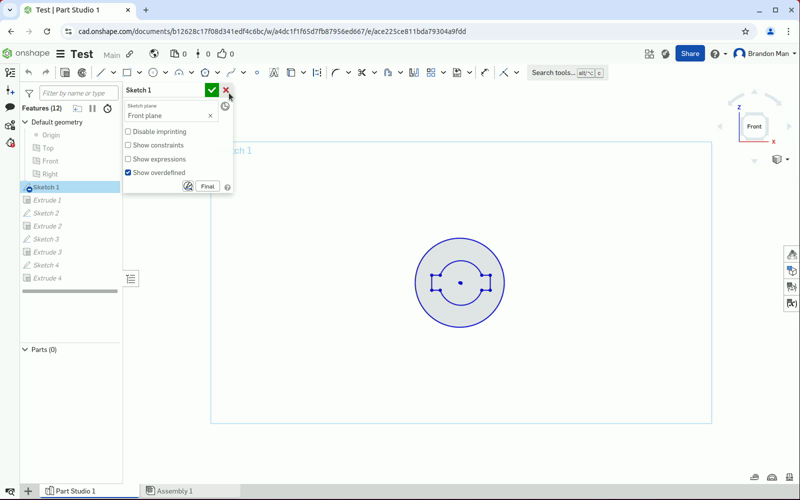
click(229, 92)
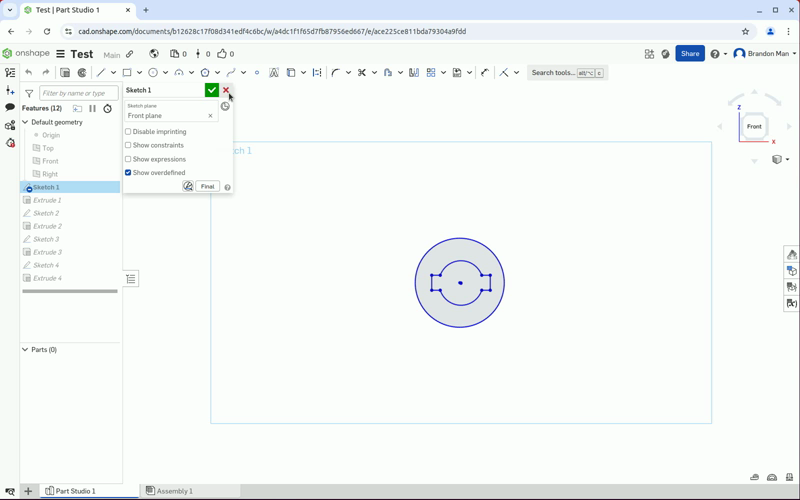
key(shift+s)
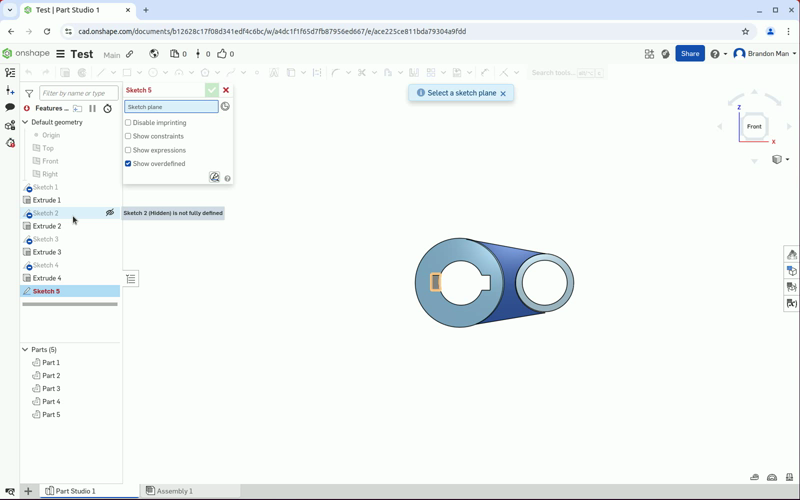
scroll(3)
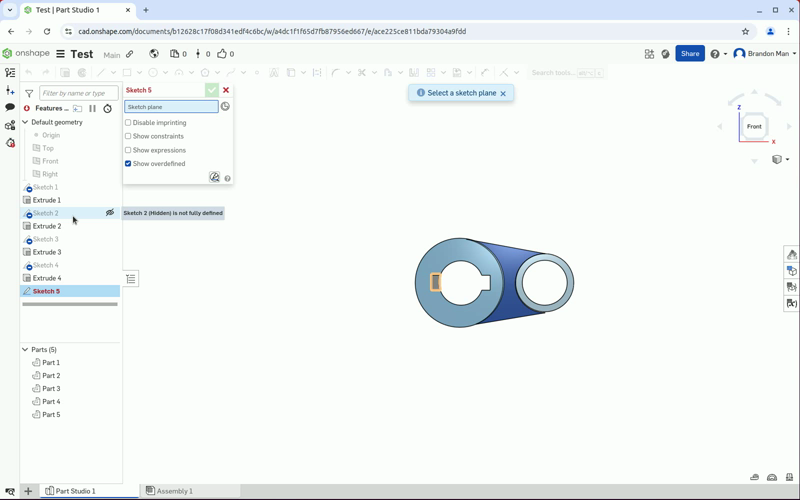
mouse_move(73, 163)
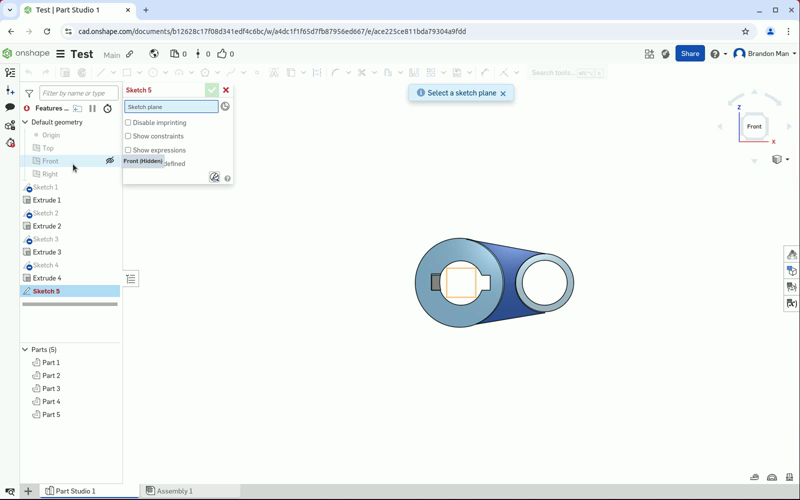
click(73, 163)
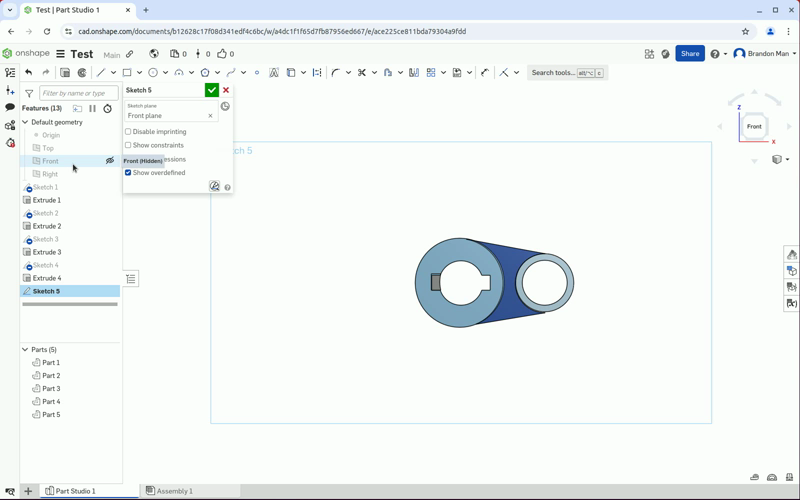
mouse_move(73, 352)
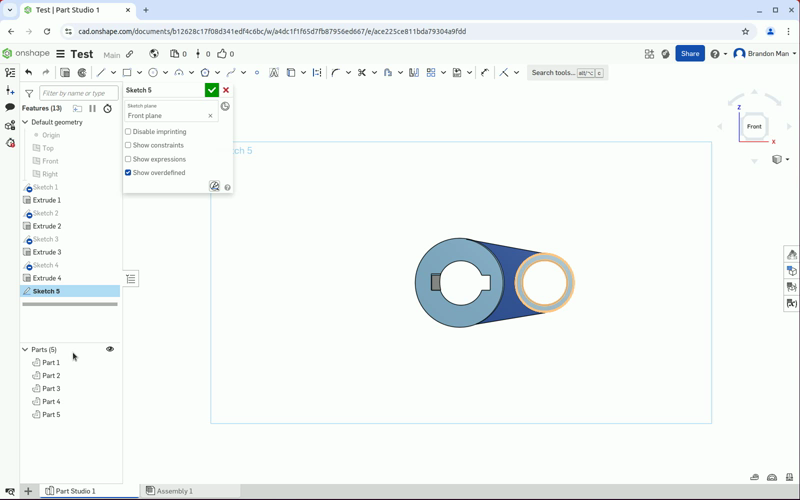
key(y)
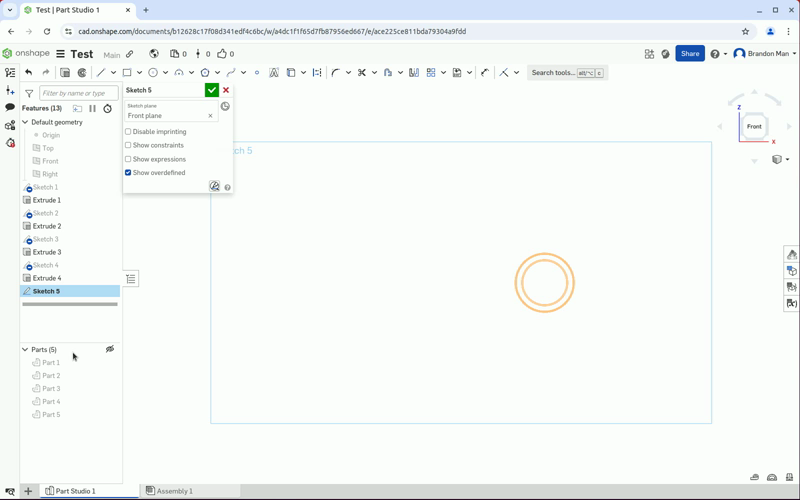
key(c)
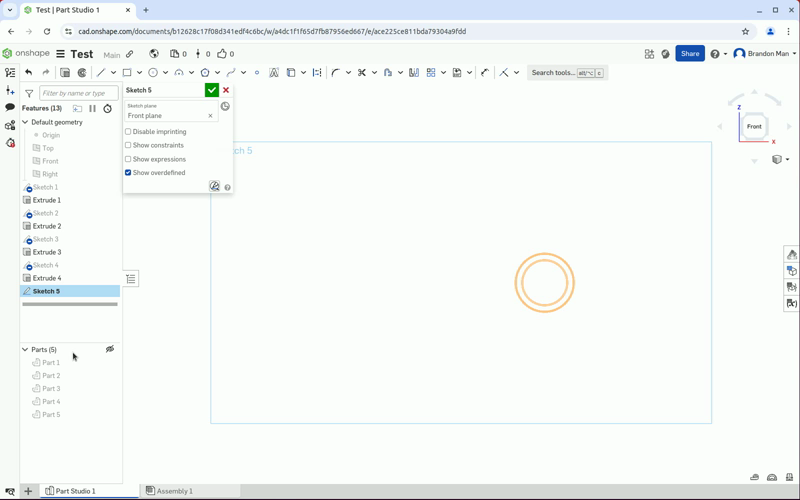
key_down(shift)
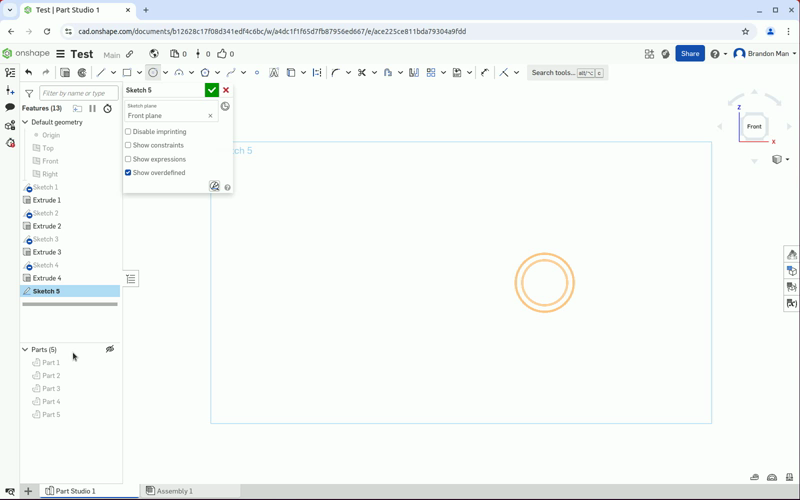
mouse_move(459, 282)
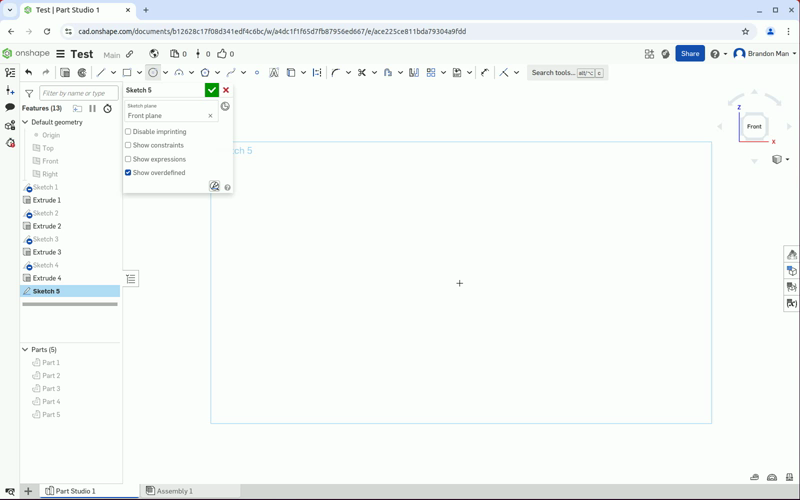
click(459, 282)
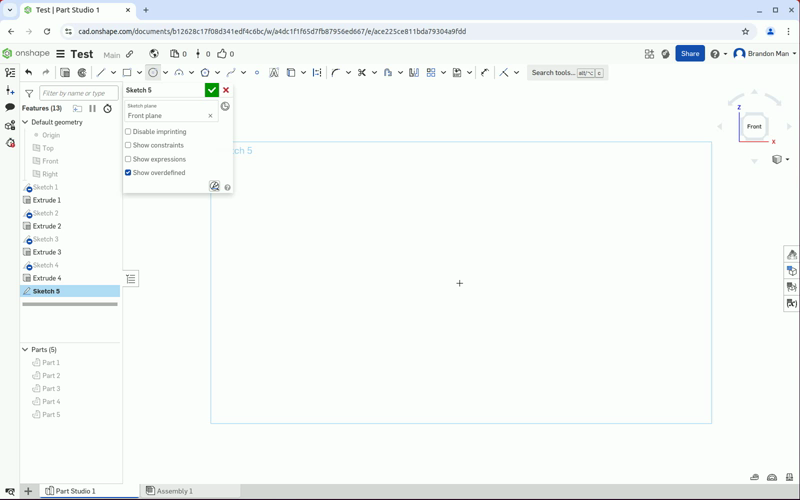
key_up(shift)
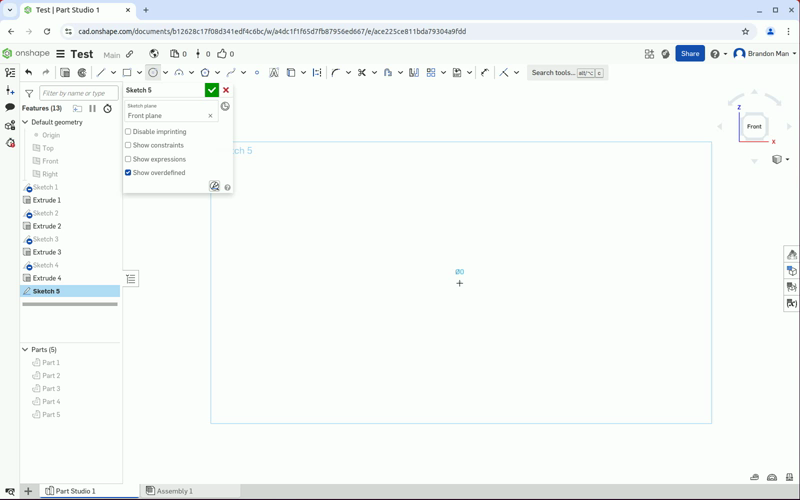
mouse_move(504, 282)
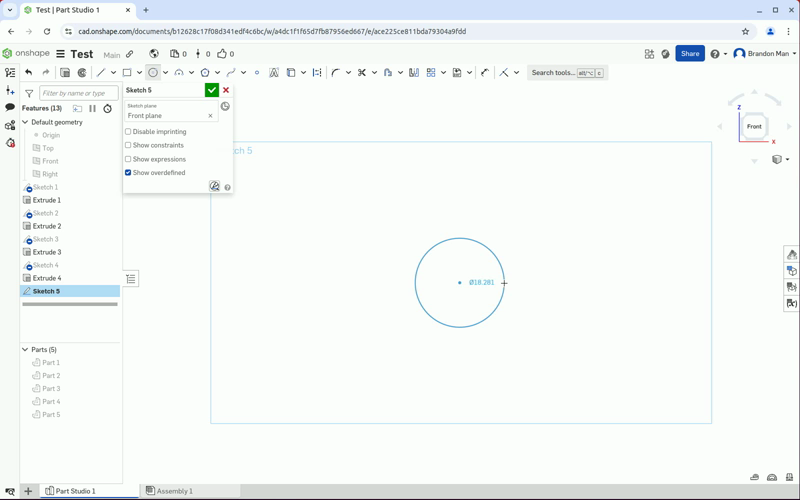
click(504, 282)
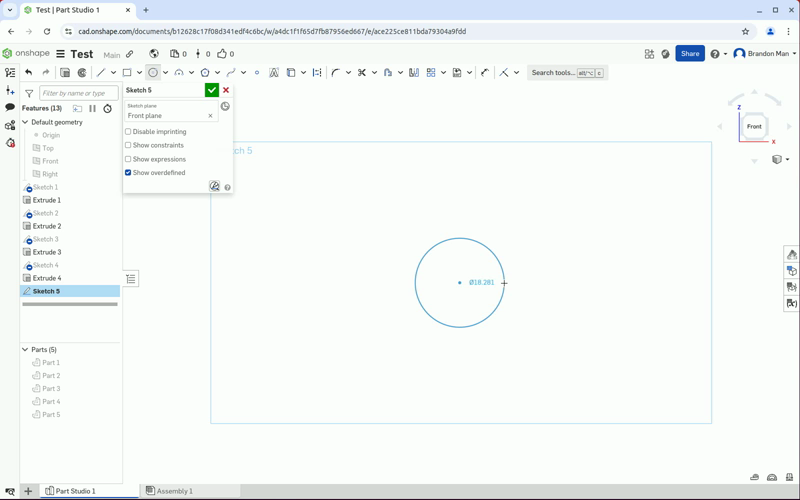
key(esc)
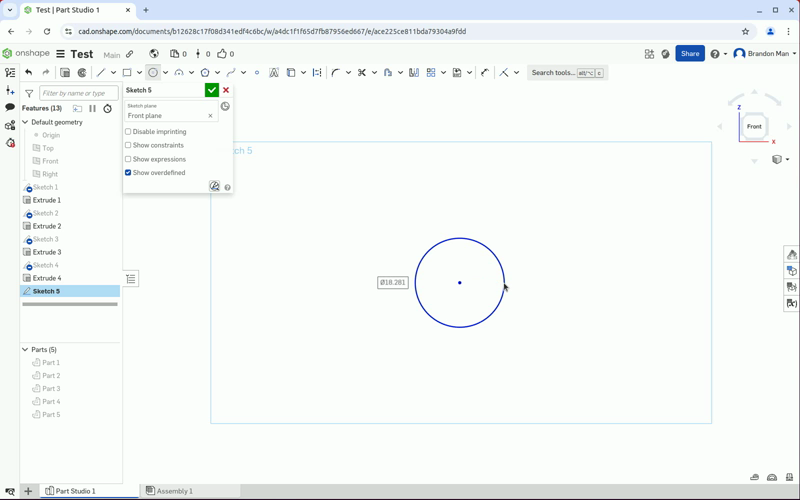
key(l)
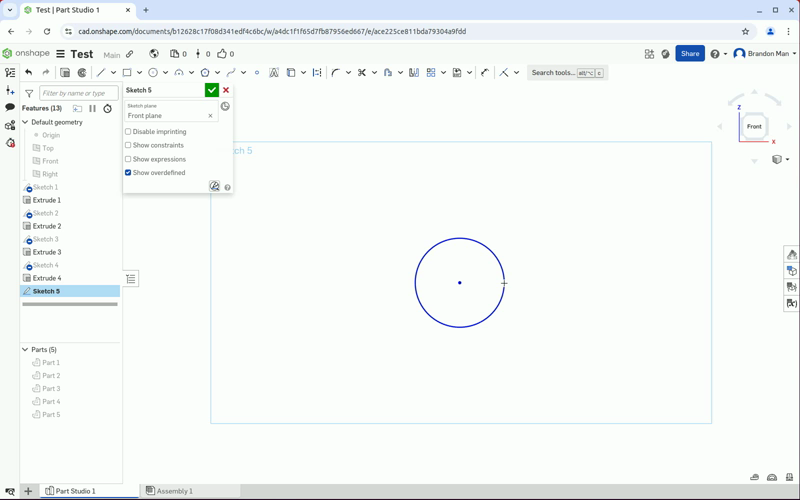
key_down(shift)
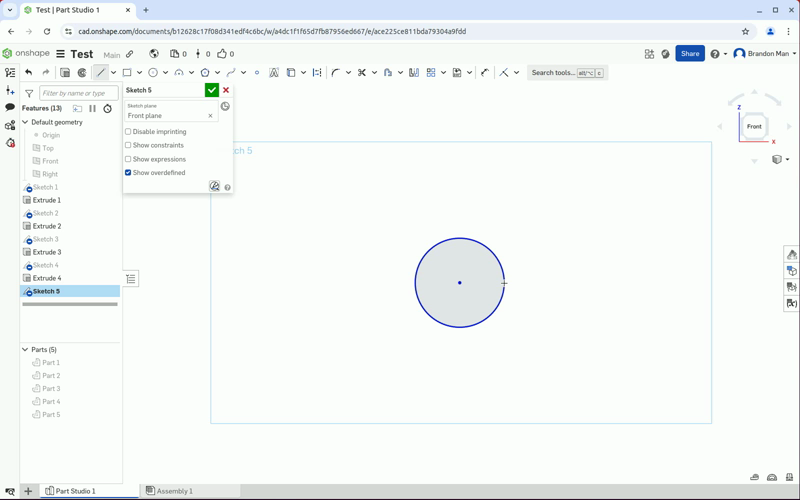
mouse_move(431, 290)
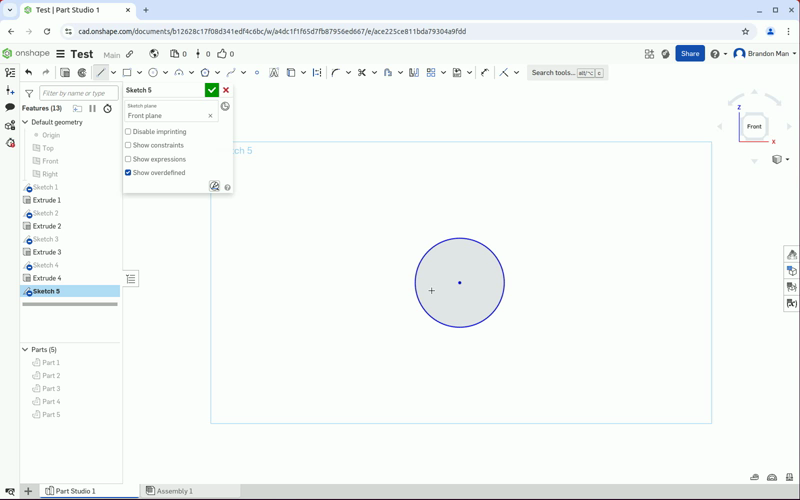
click(431, 290)
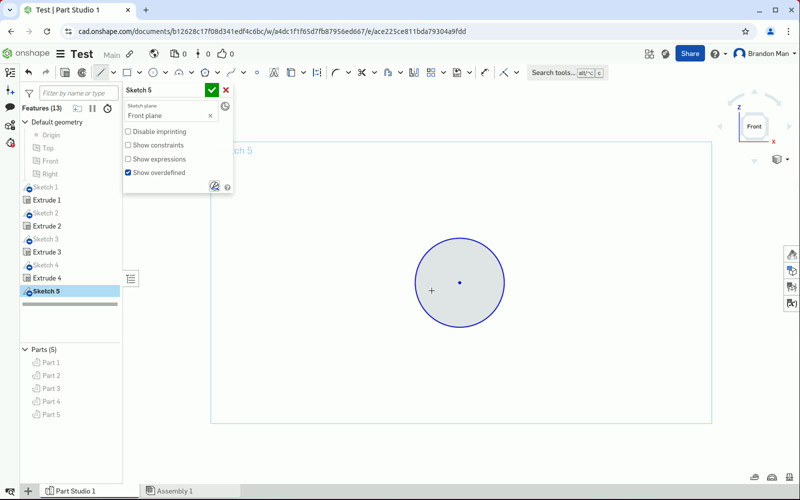
key_up(shift)
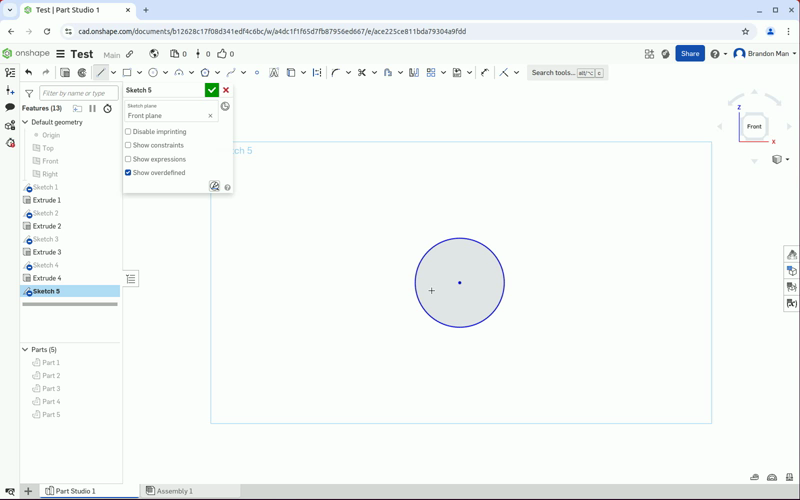
key_down(shift)
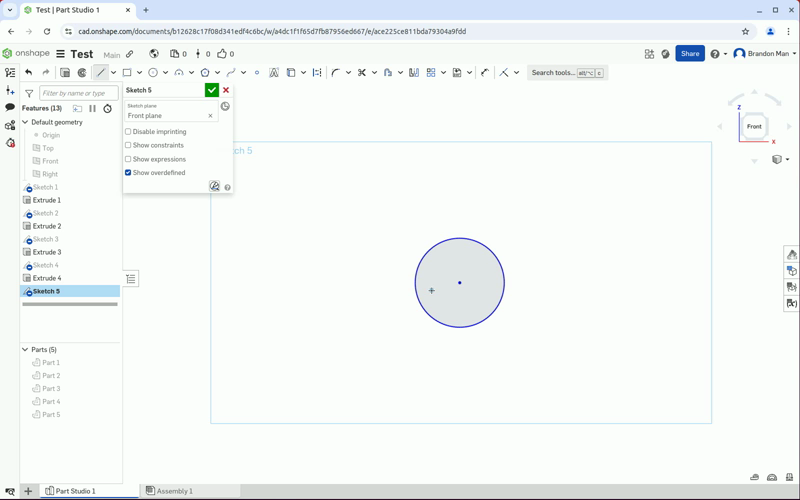
mouse_move(461, 290)
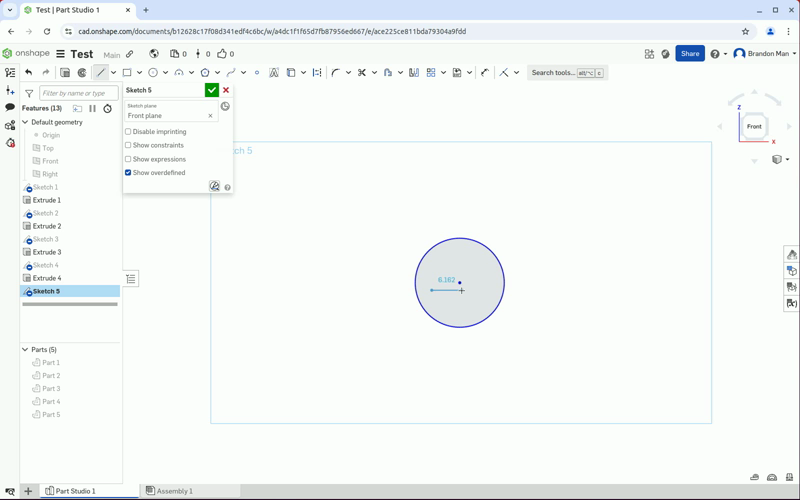
mouse_move(440, 290)
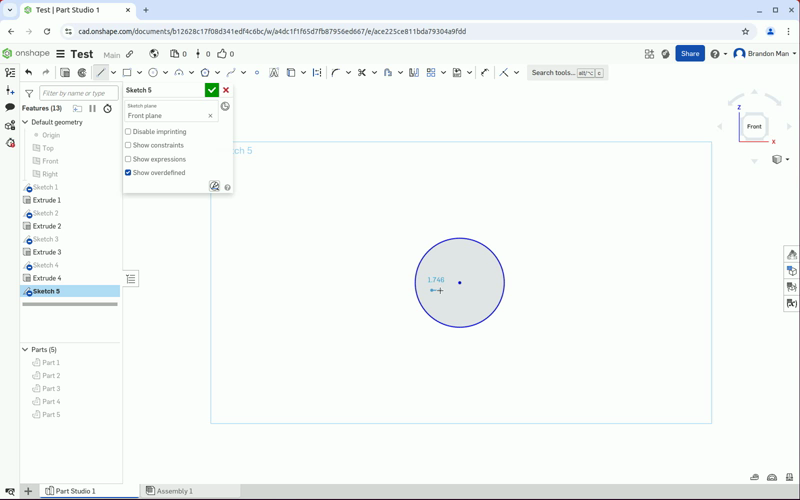
click(440, 290)
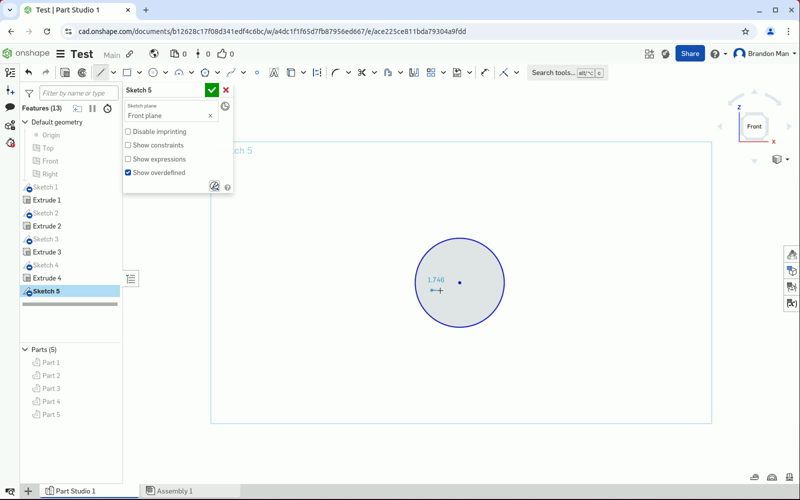
key_up(shift)
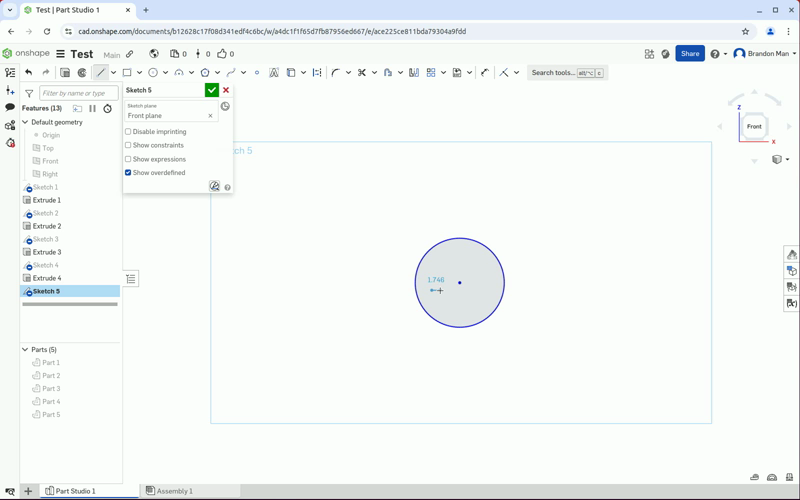
key(esc)
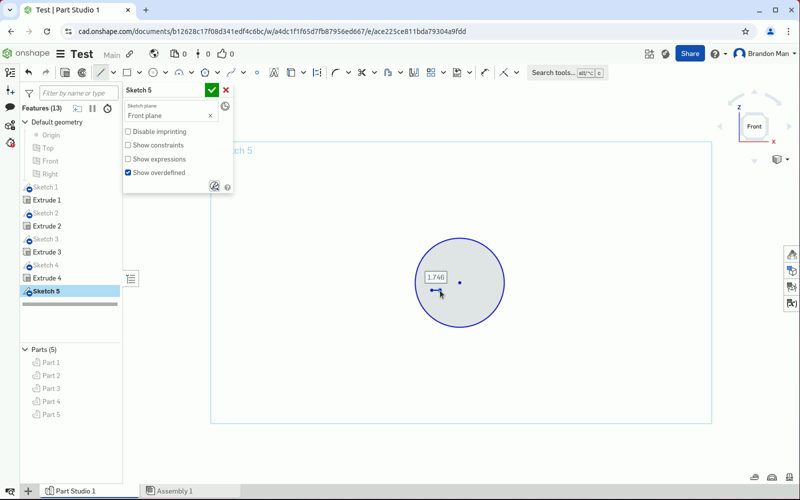
key(a)
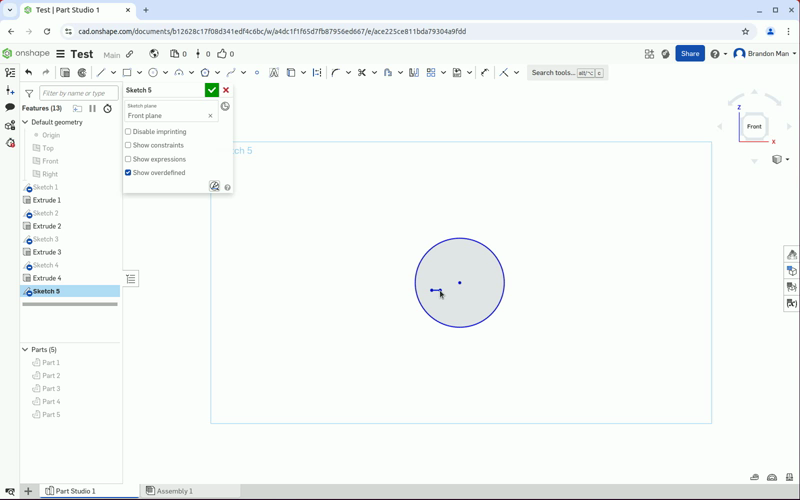
mouse_move(440, 290)
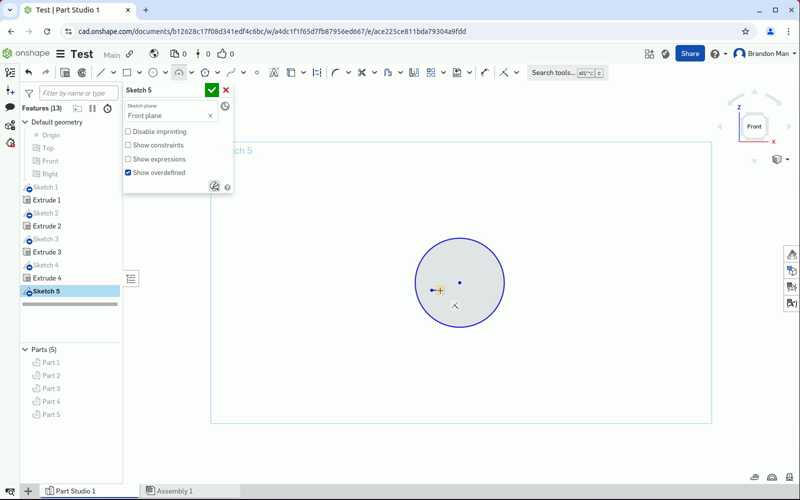
click(440, 290)
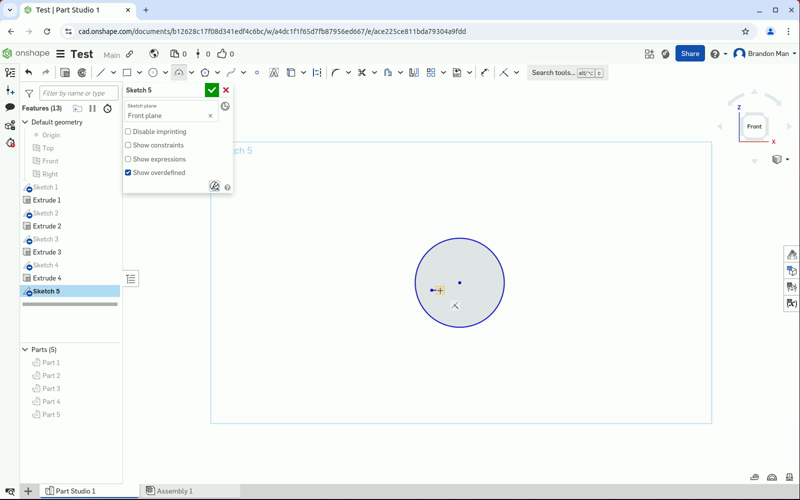
key_down(shift)
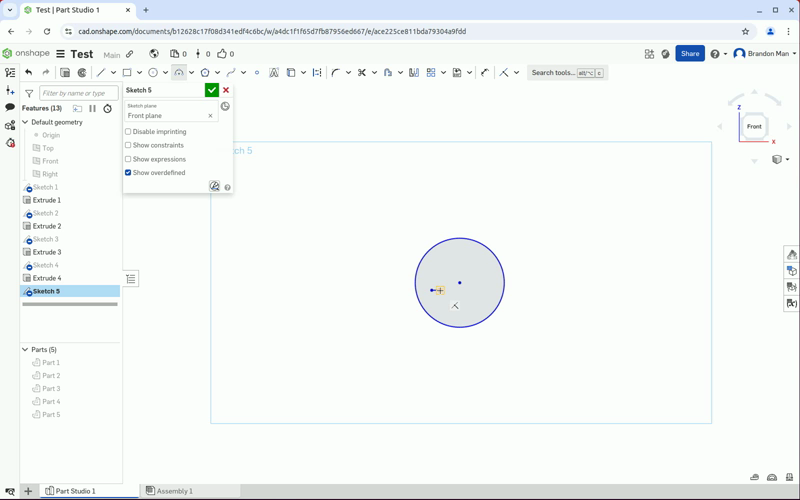
mouse_move(481, 290)
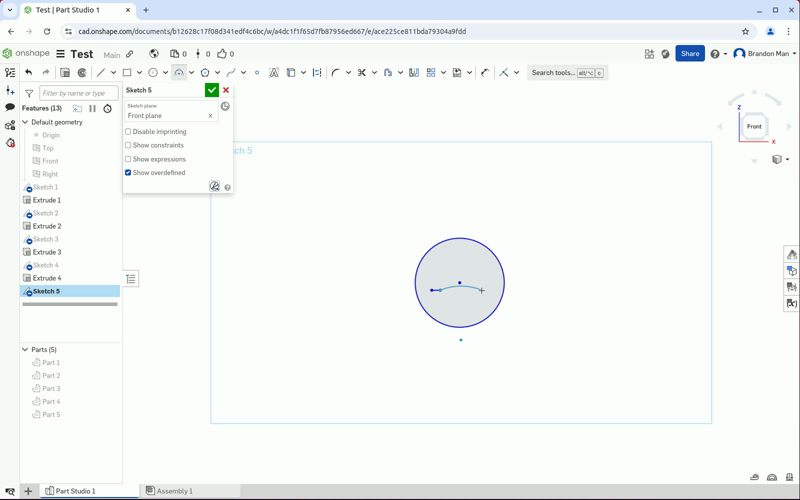
click(481, 290)
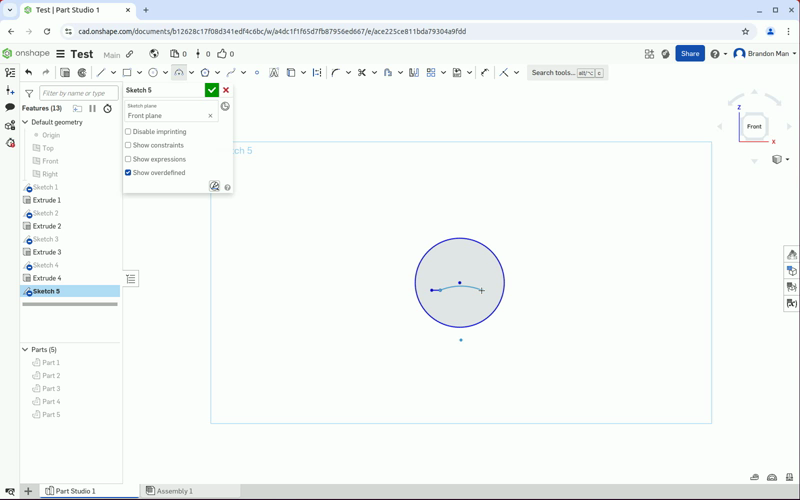
mouse_move(461, 305)
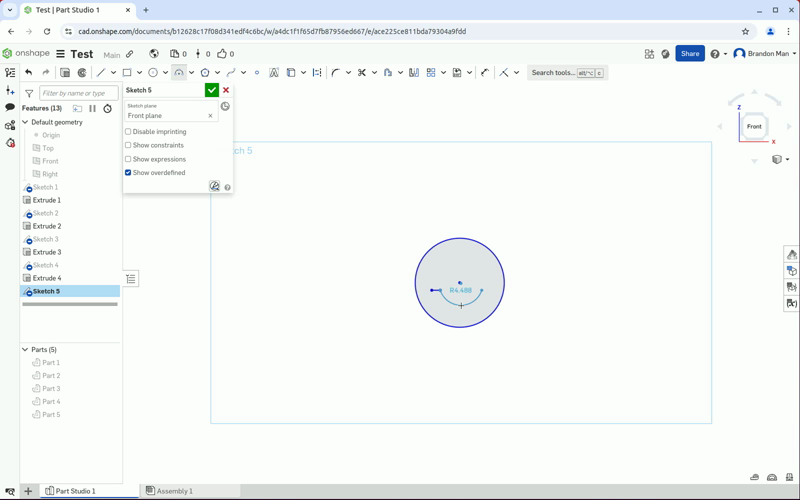
click(461, 305)
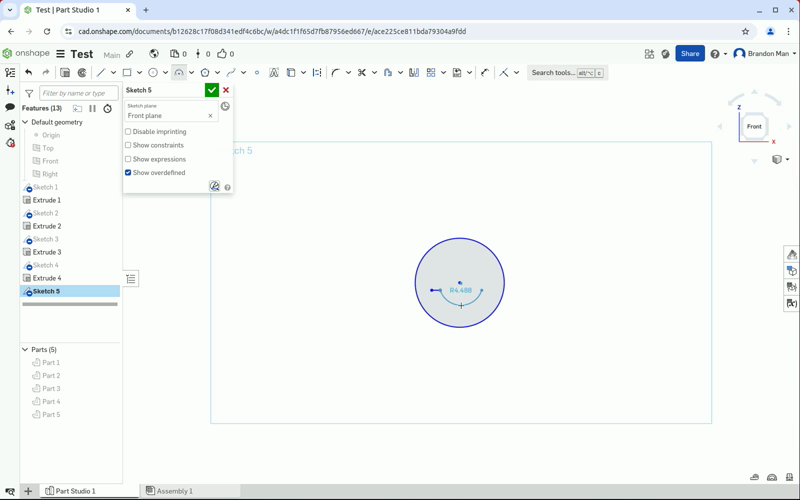
key_up(shift)
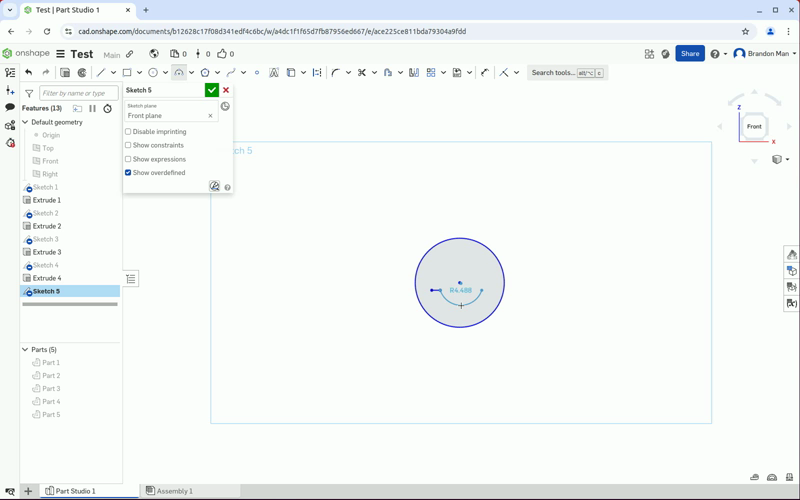
key(esc)
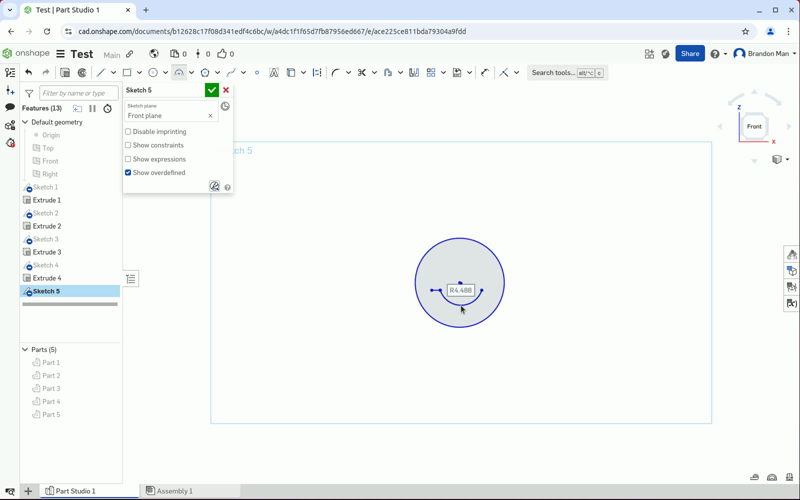
key(l)
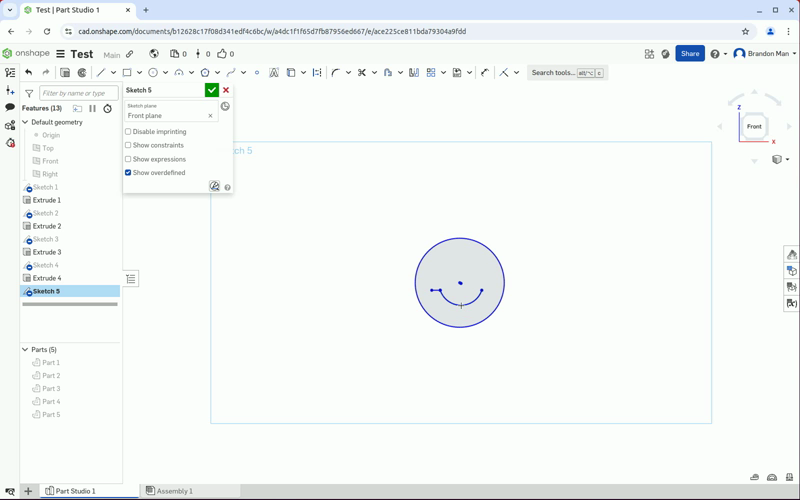
mouse_move(481, 290)
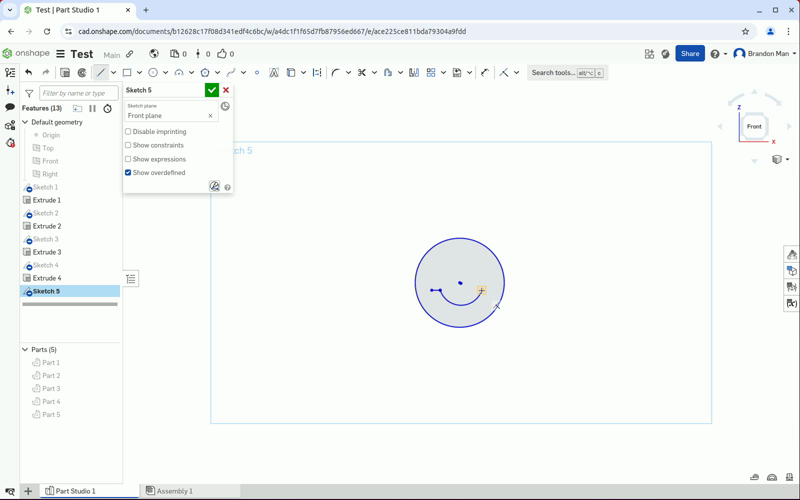
click(481, 290)
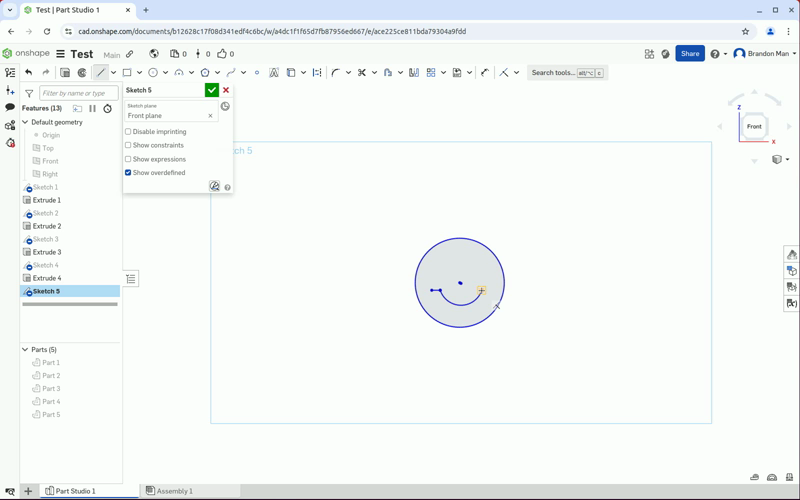
key_down(shift)
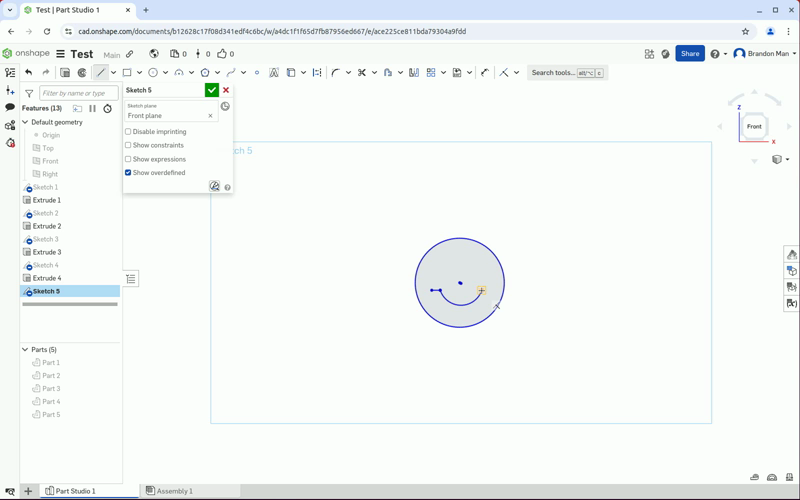
mouse_move(511, 290)
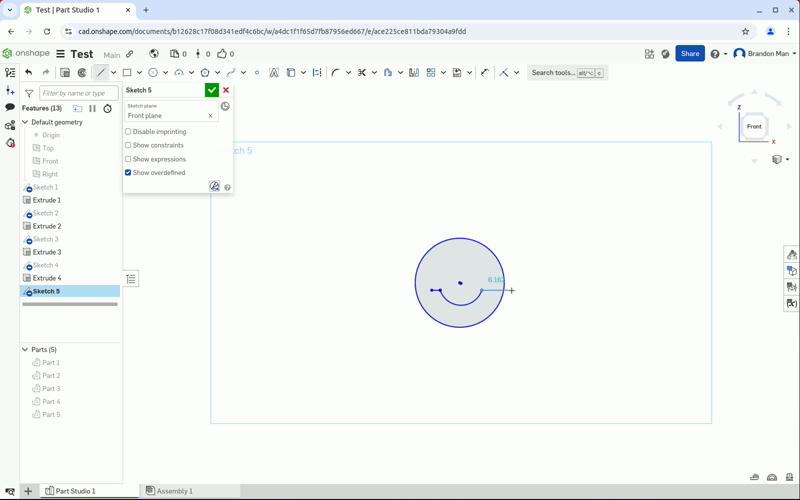
mouse_move(490, 290)
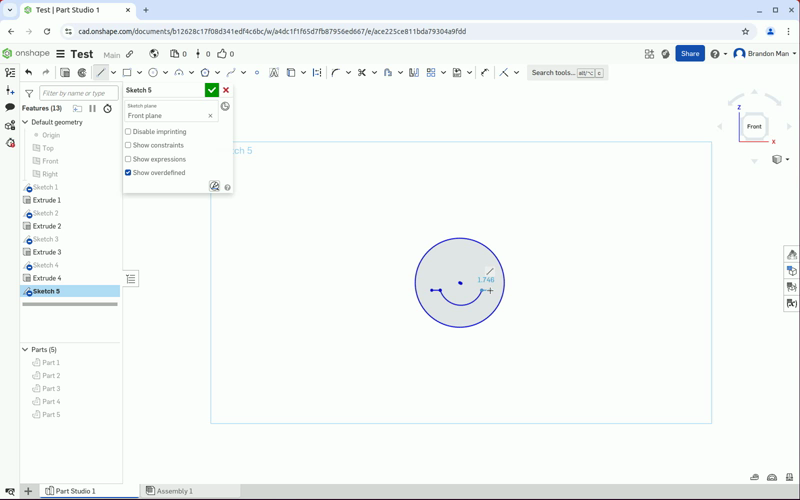
click(490, 290)
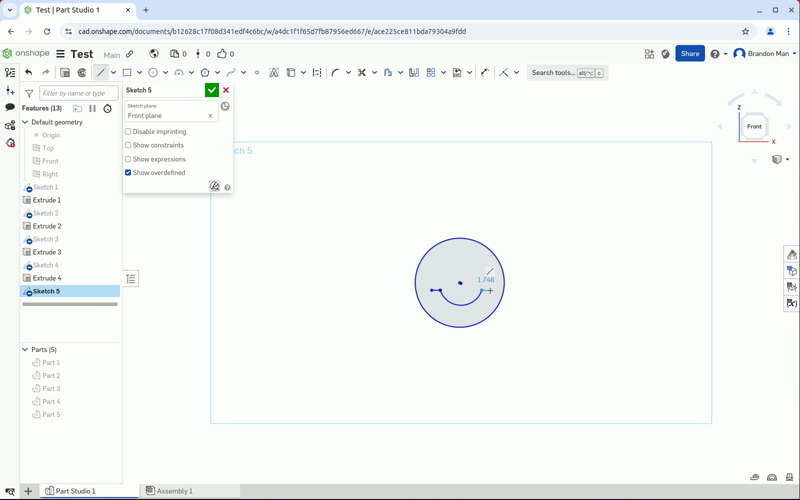
key_up(shift)
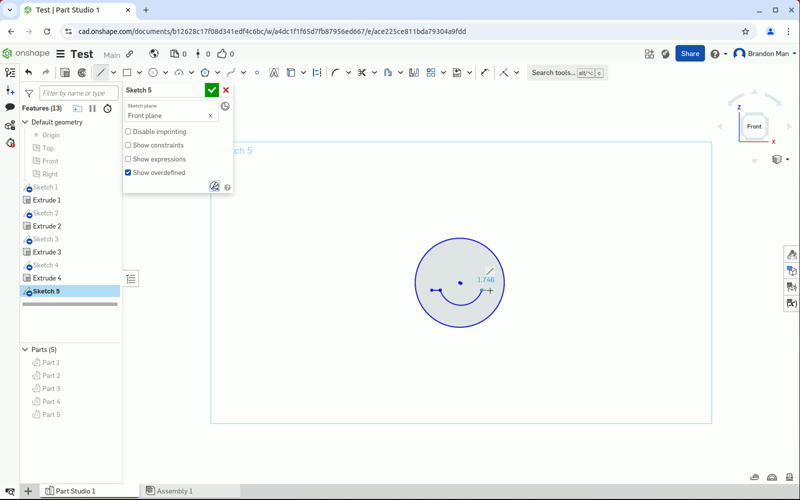
key_down(shift)
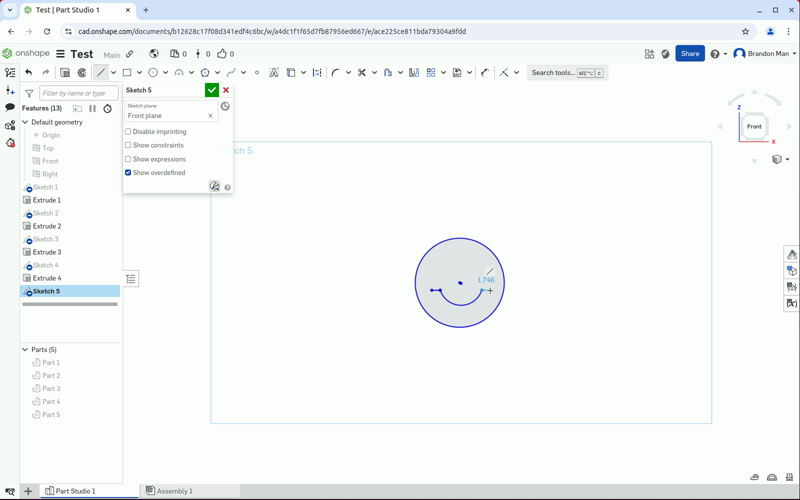
mouse_move(520, 290)
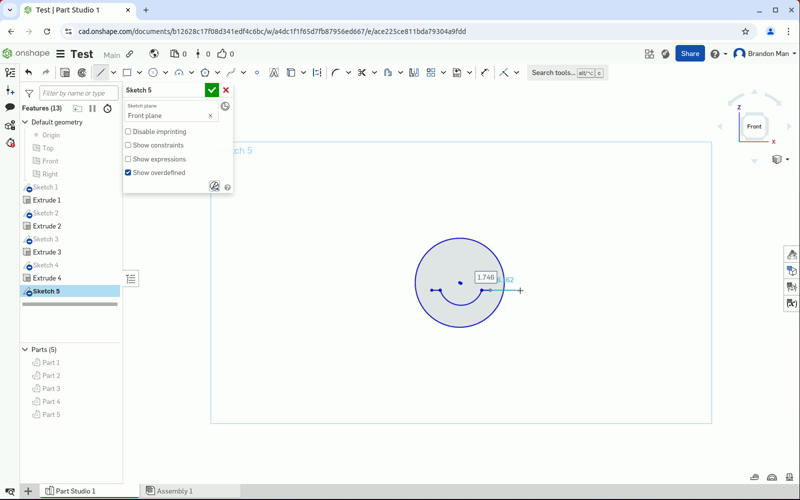
mouse_move(490, 275)
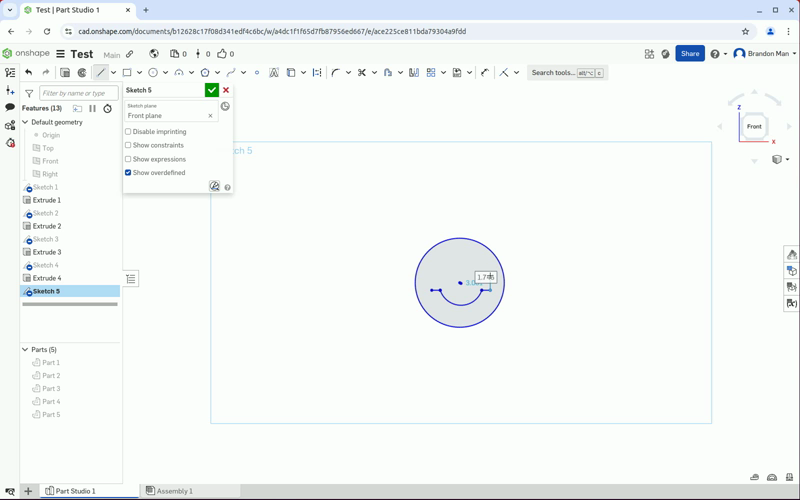
click(490, 275)
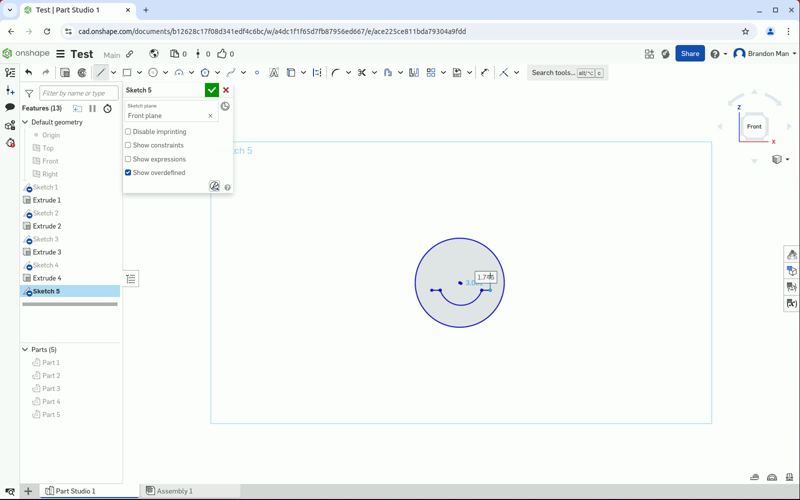
key_up(shift)
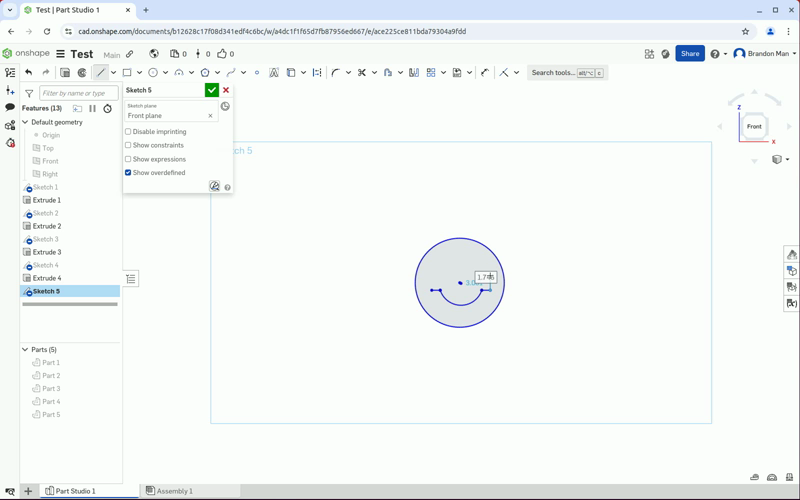
key_down(shift)
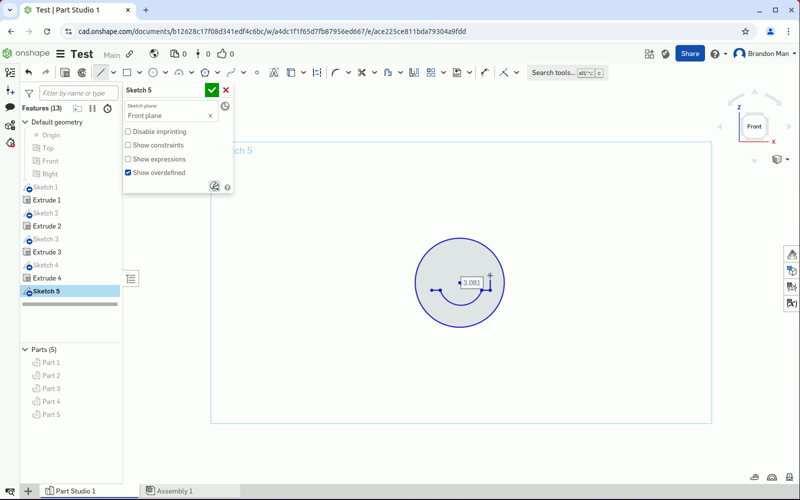
mouse_move(520, 275)
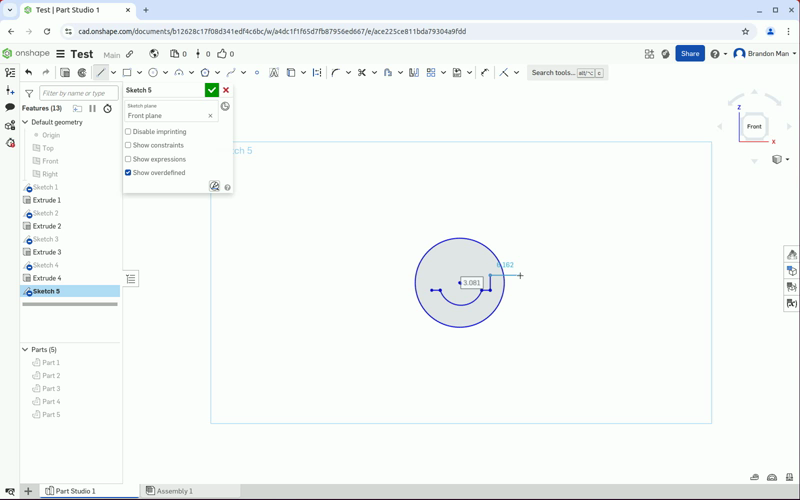
mouse_move(481, 275)
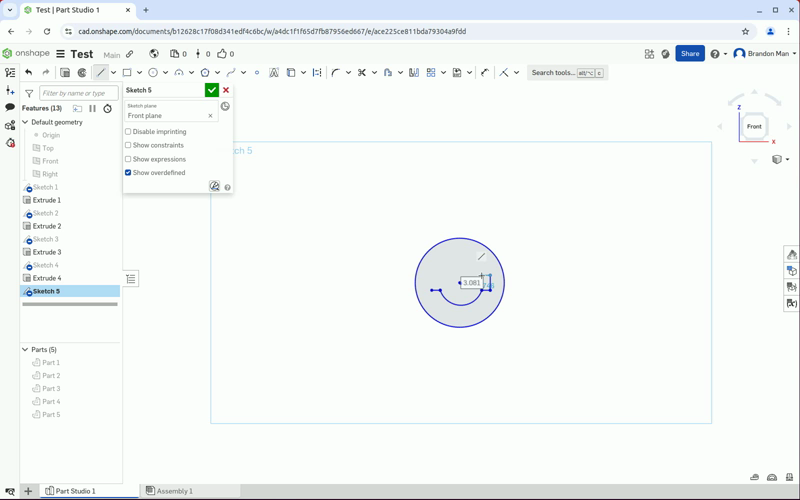
click(481, 275)
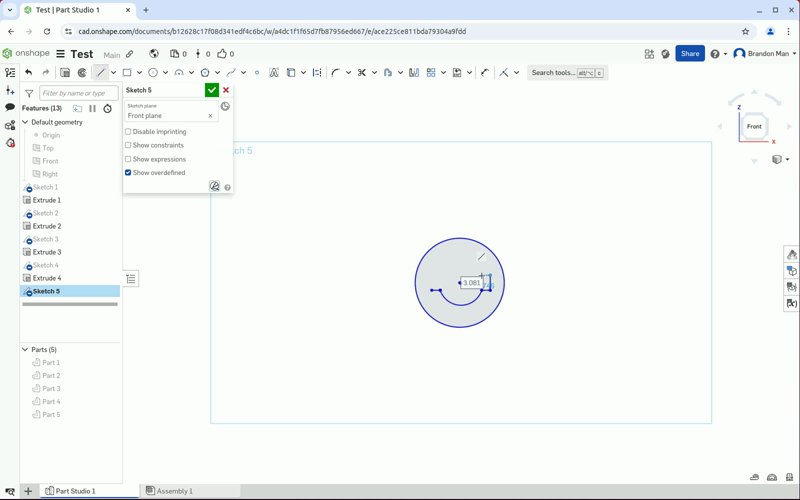
key_up(shift)
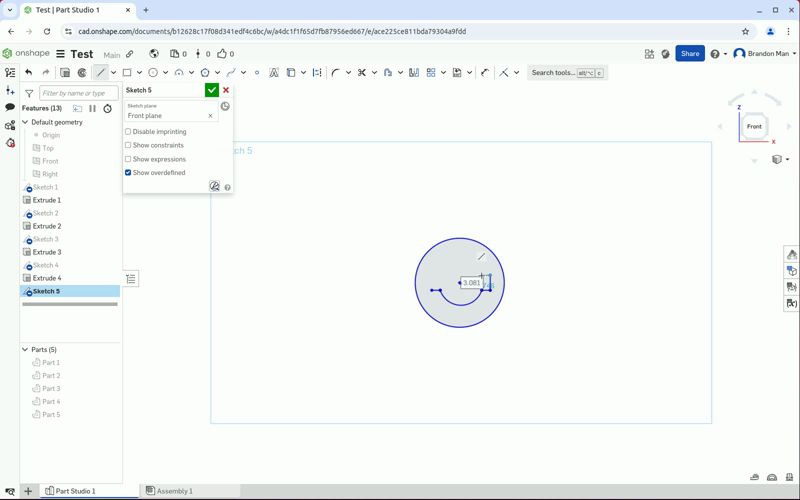
key(esc)
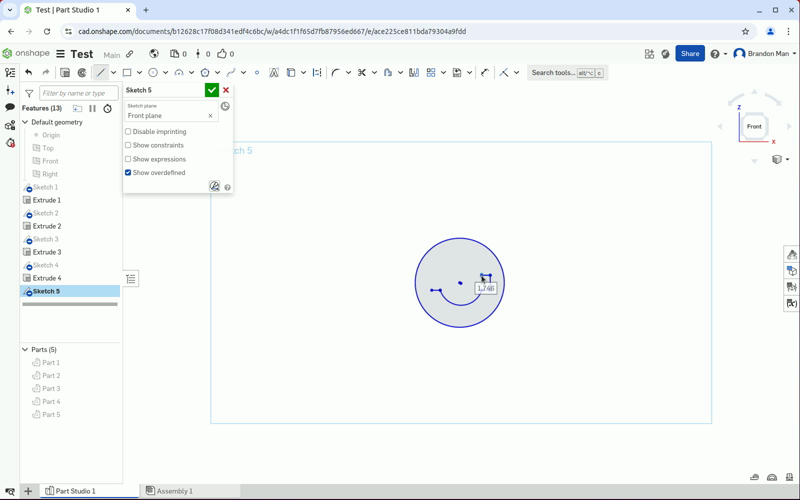
key(a)
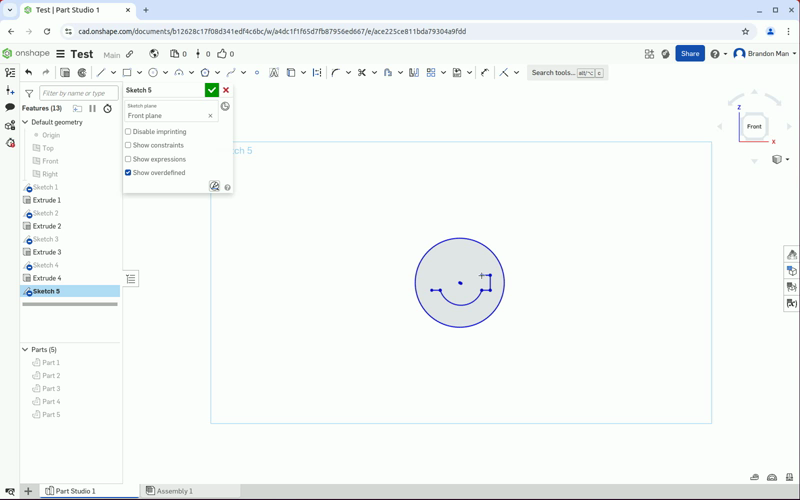
mouse_move(481, 275)
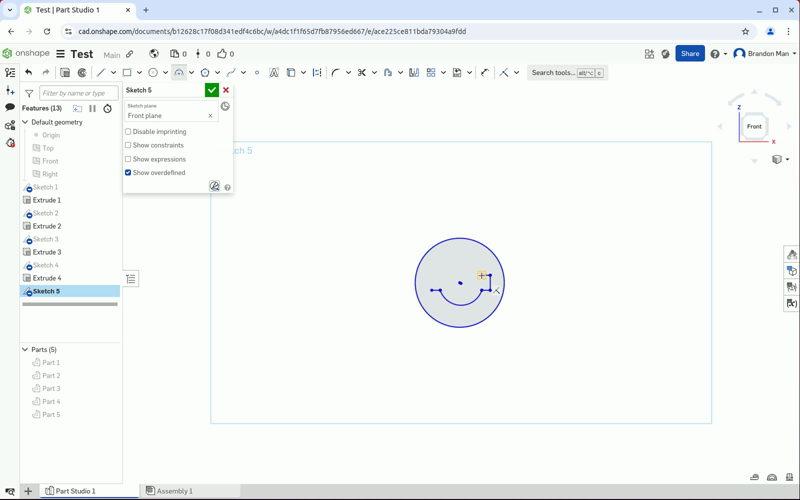
click(481, 275)
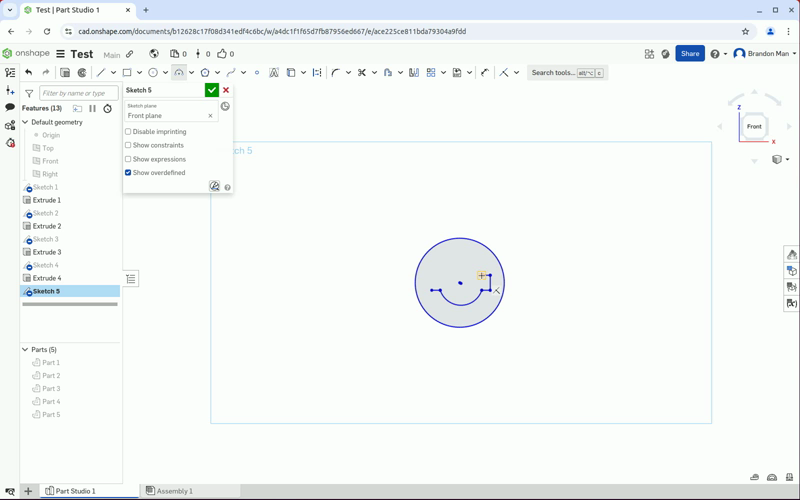
key_down(shift)
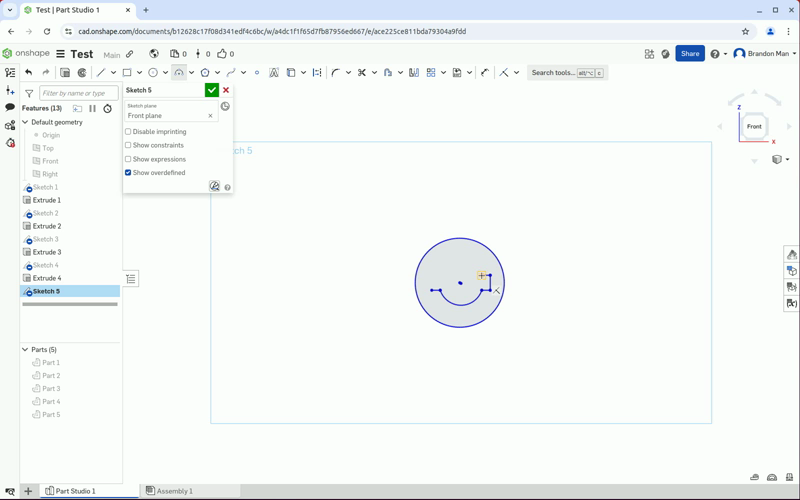
mouse_move(440, 275)
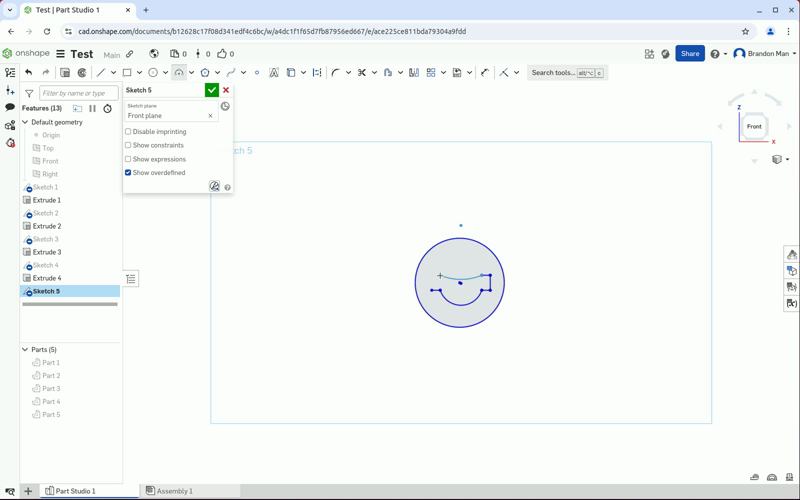
click(440, 275)
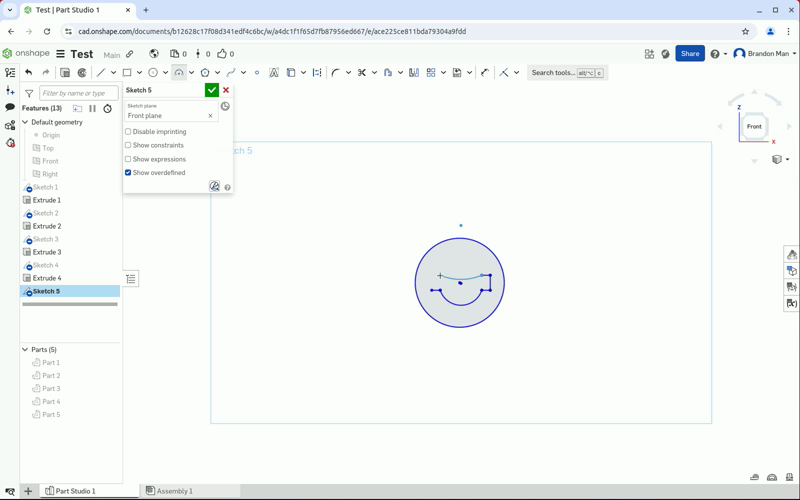
mouse_move(461, 260)
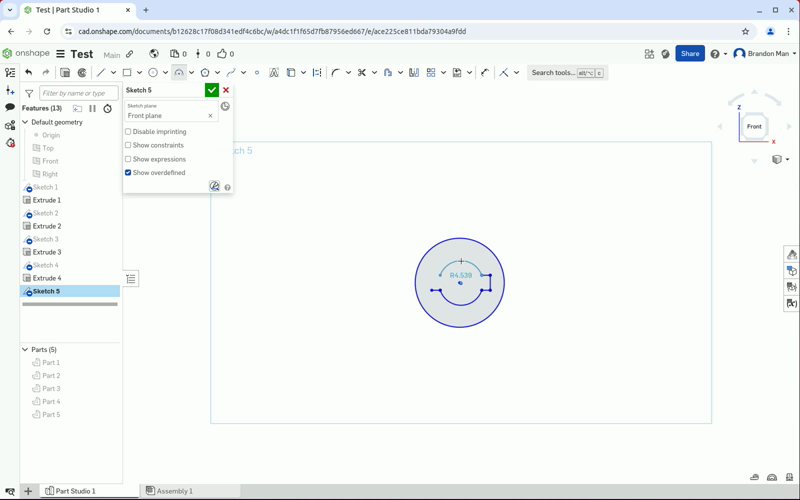
click(461, 260)
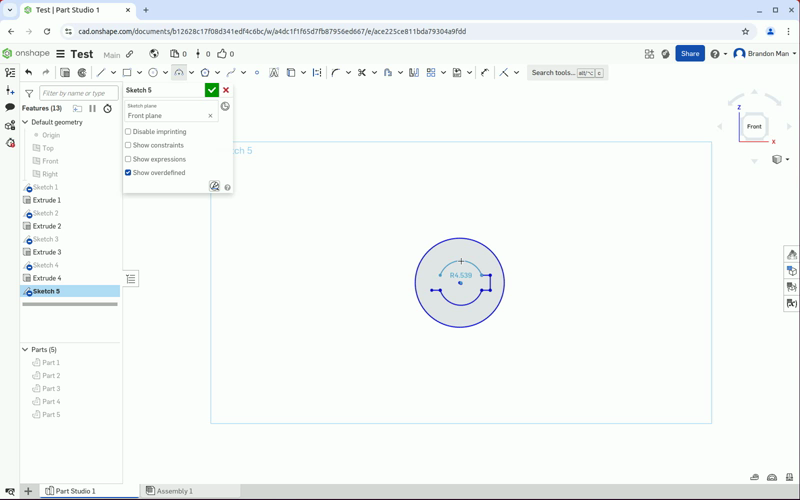
key_up(shift)
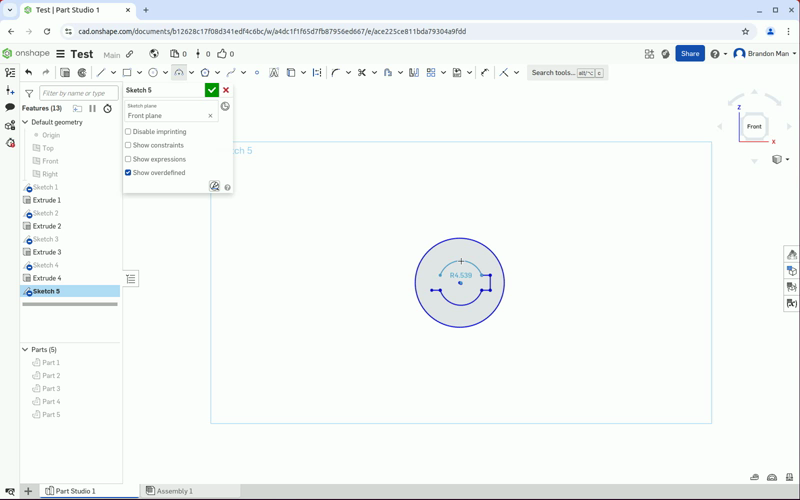
key(esc)
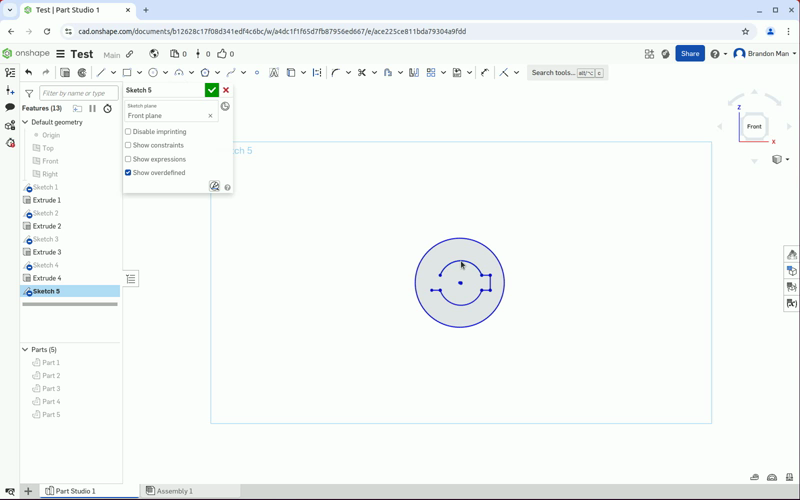
key(l)
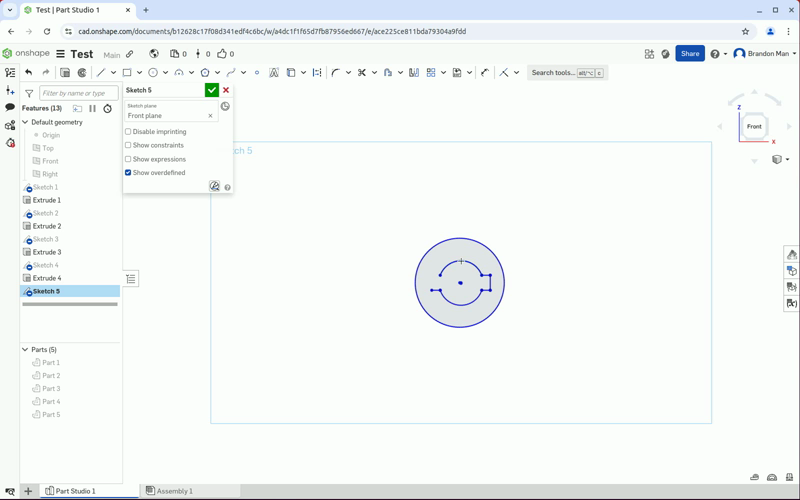
mouse_move(440, 275)
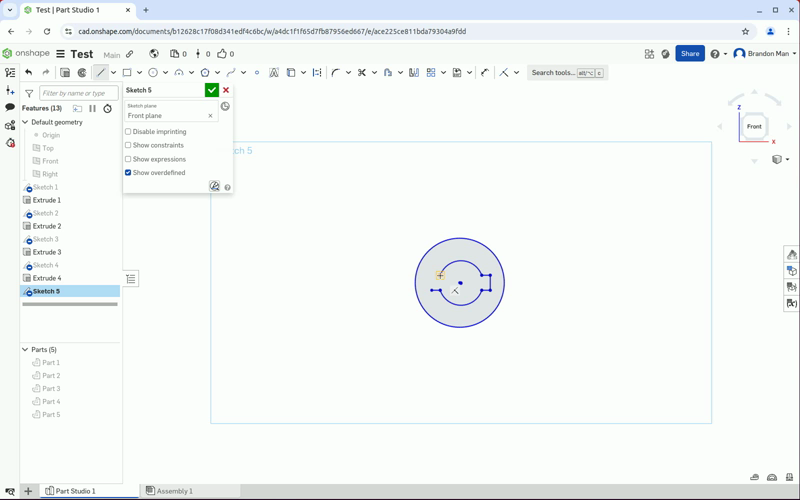
click(440, 275)
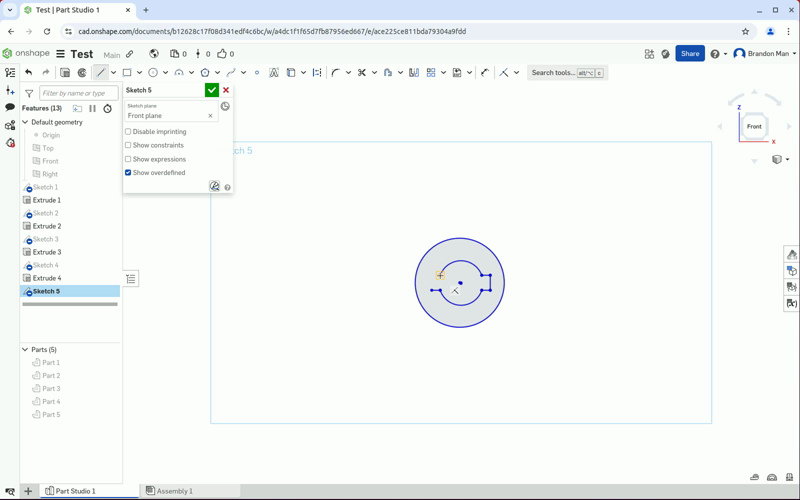
key_down(shift)
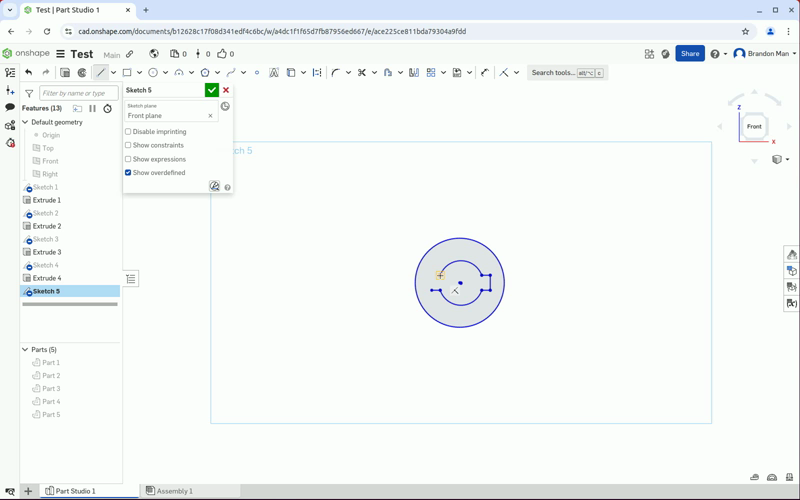
mouse_move(470, 275)
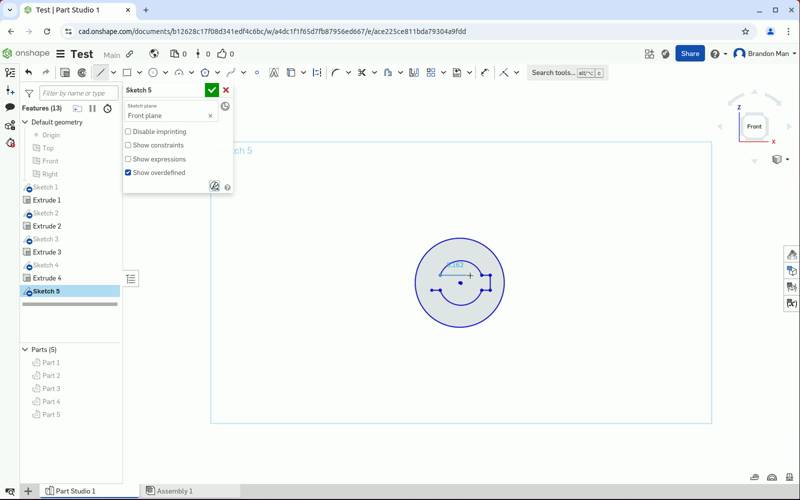
mouse_move(431, 275)
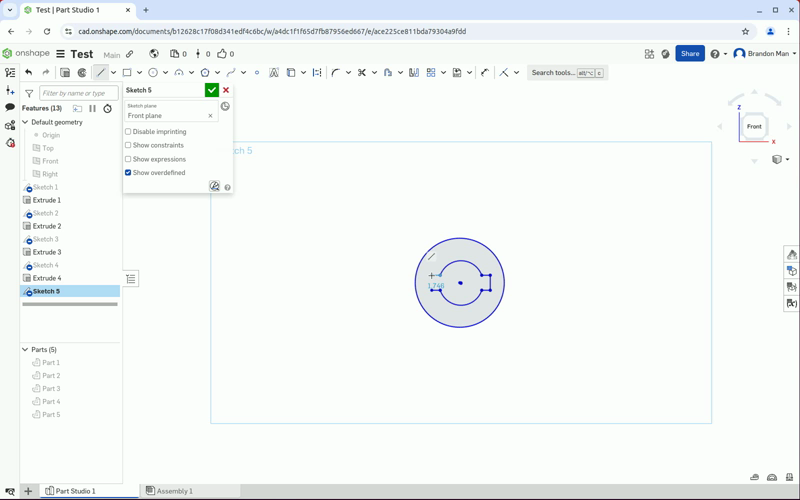
click(431, 275)
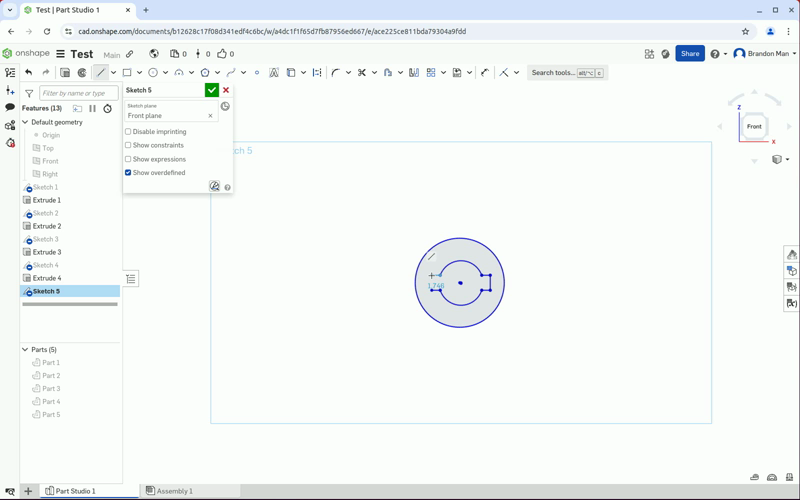
key_up(shift)
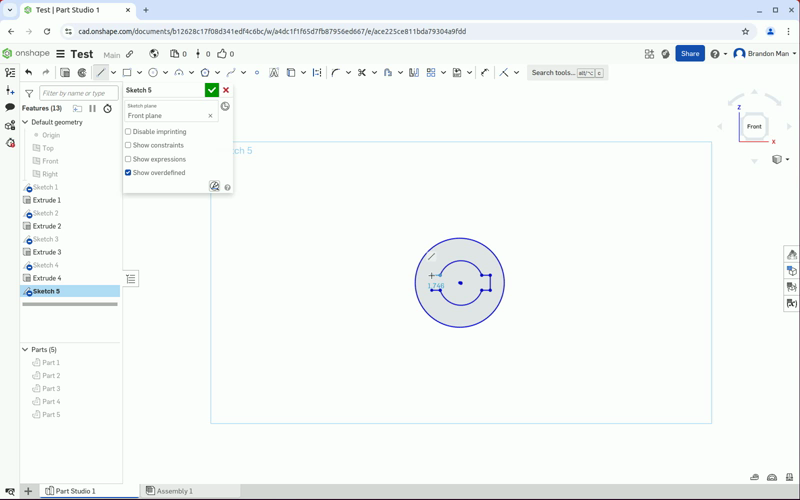
mouse_move(461, 275)
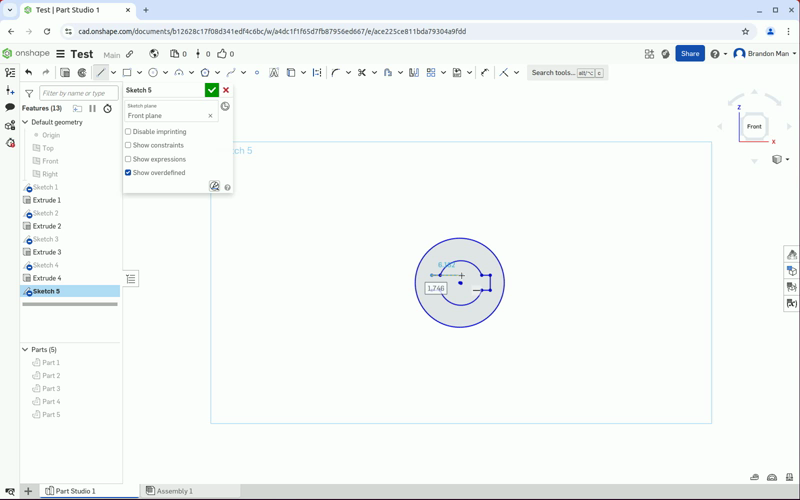
key_down(shift)
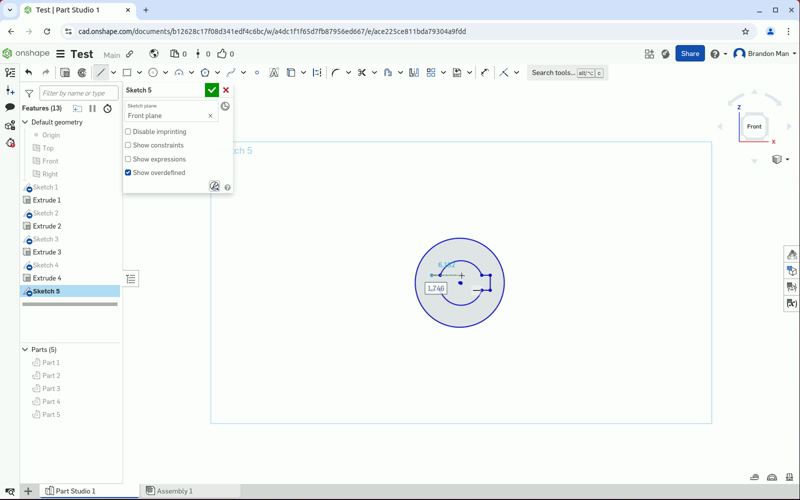
mouse_move(431, 290)
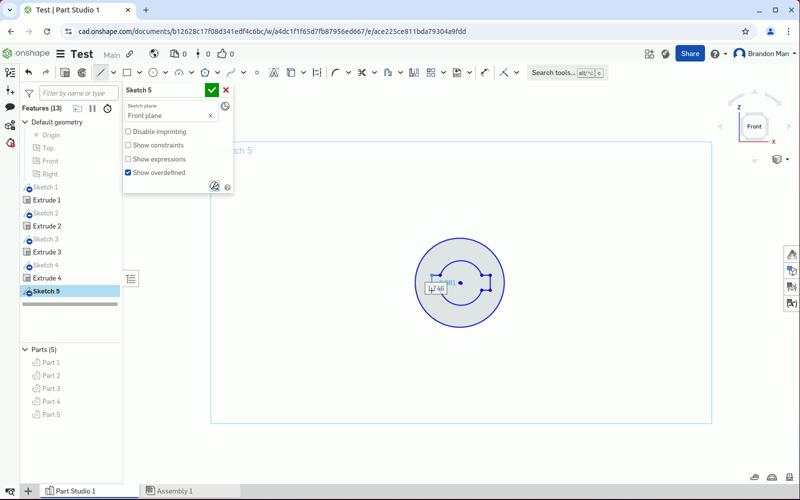
key_up(shift)
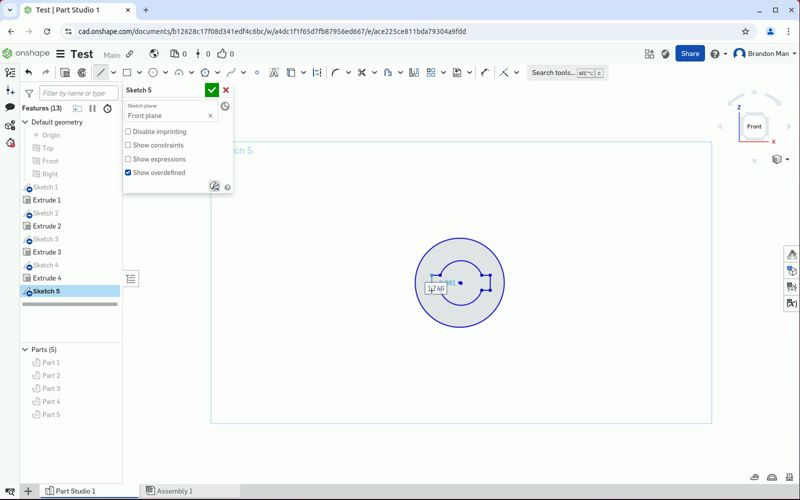
click(431, 290)
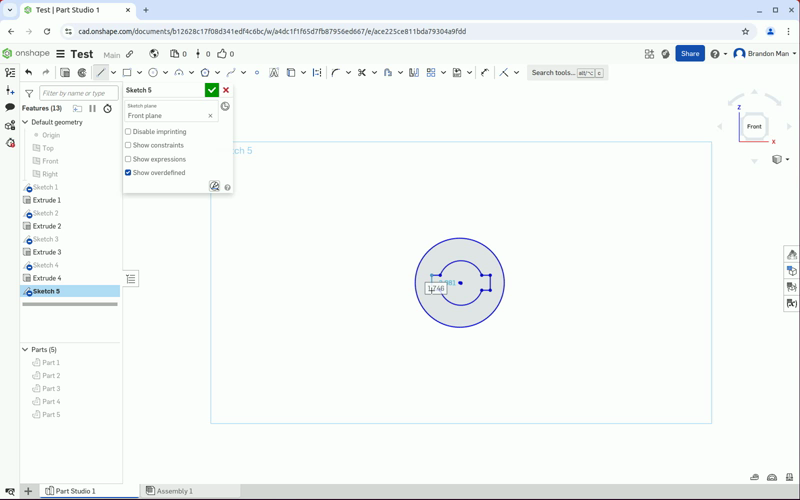
key(esc)
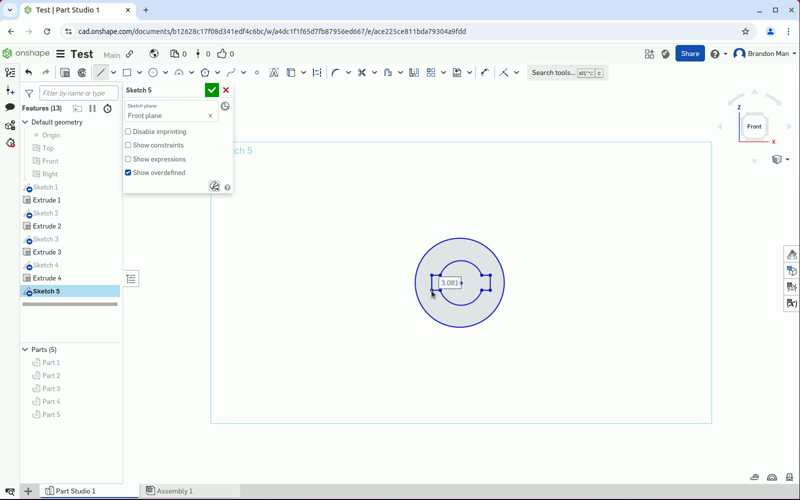
mouse_move(442, 312)
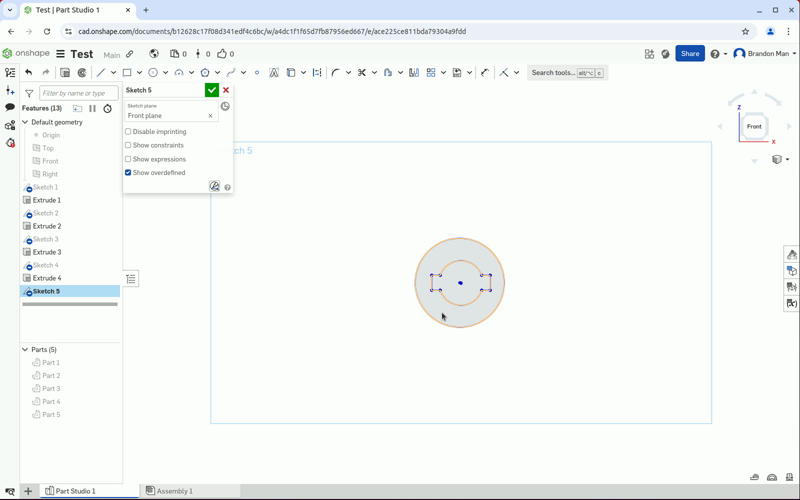
click(442, 312)
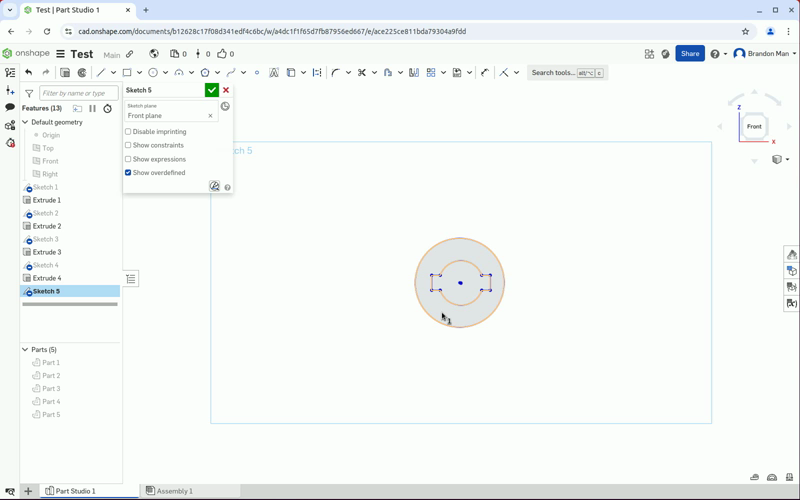
mouse_move(73, 352)
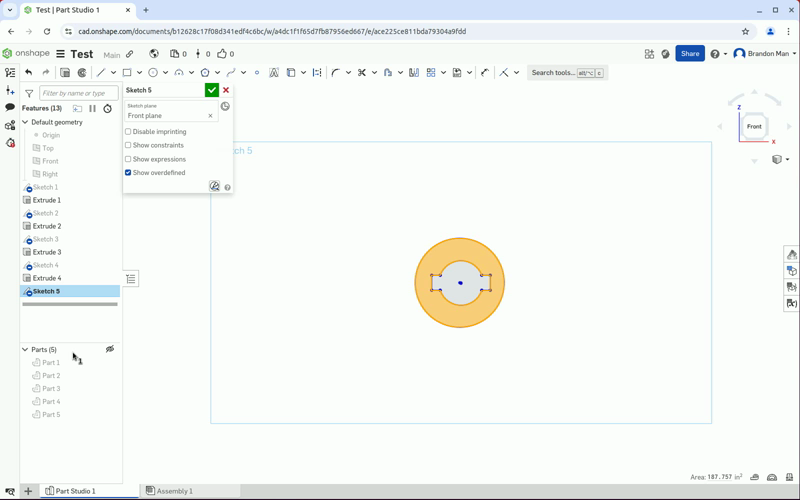
key(shift+y)
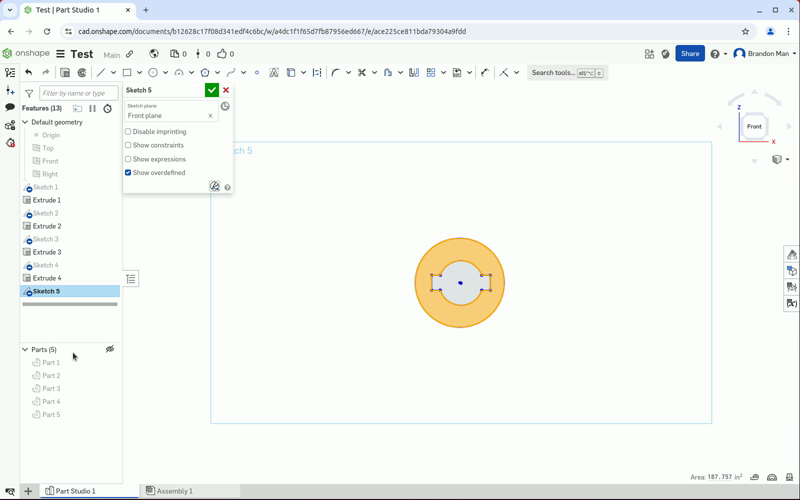
key(shift+e)
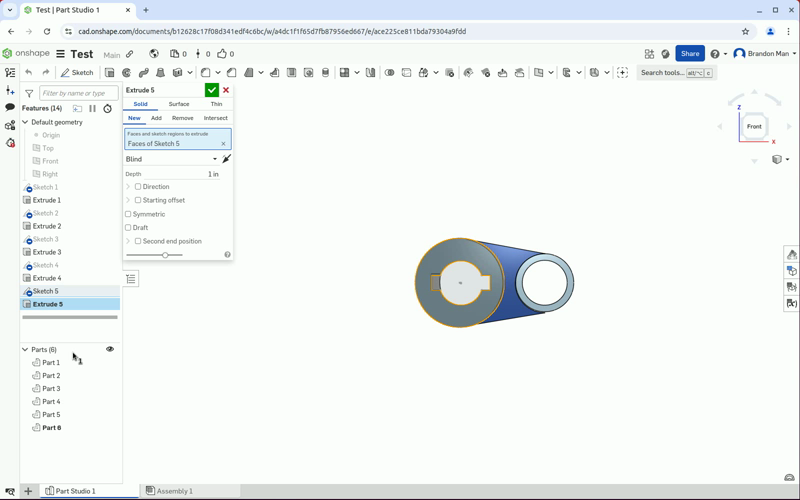
mouse_move(143, 106)
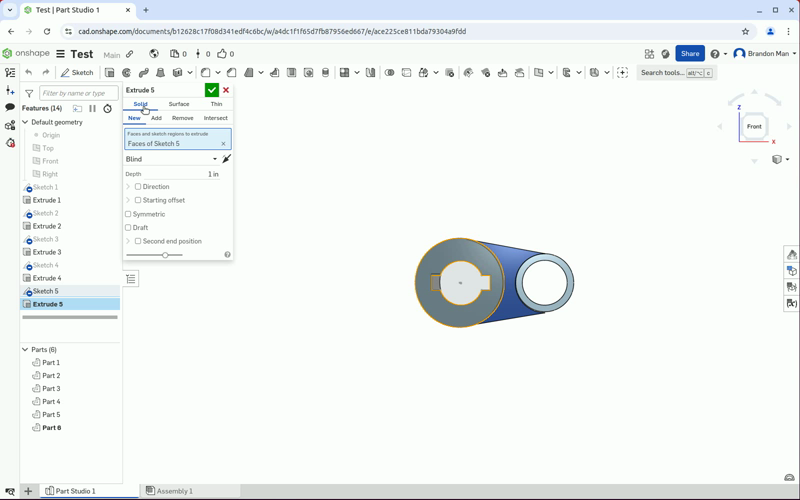
click(143, 106)
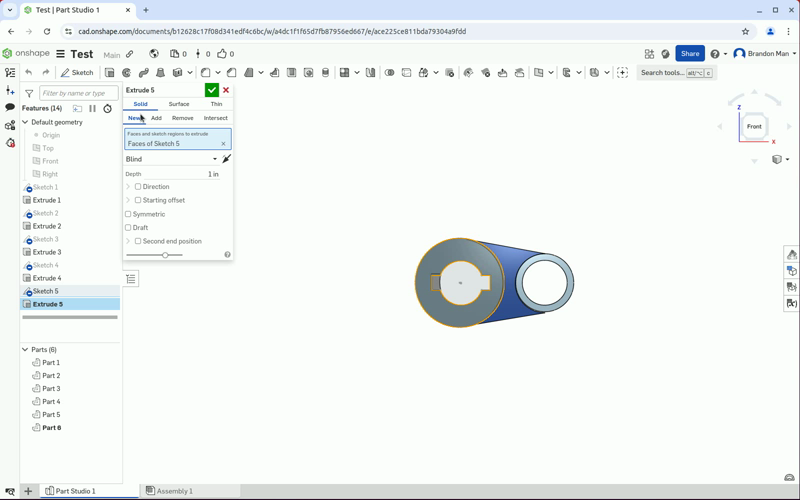
mouse_move(137, 120)
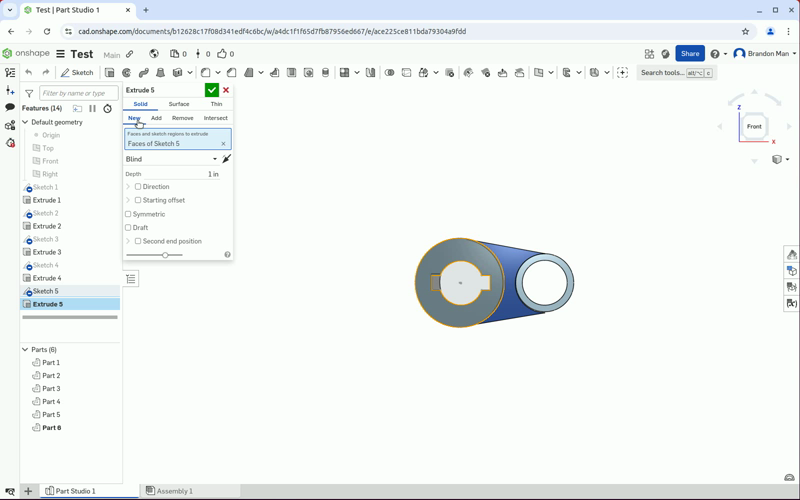
click(137, 120)
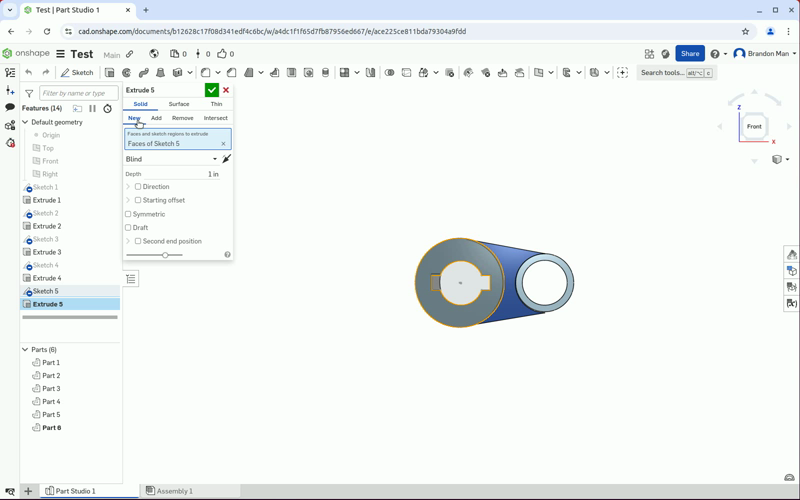
key(tab, 4)
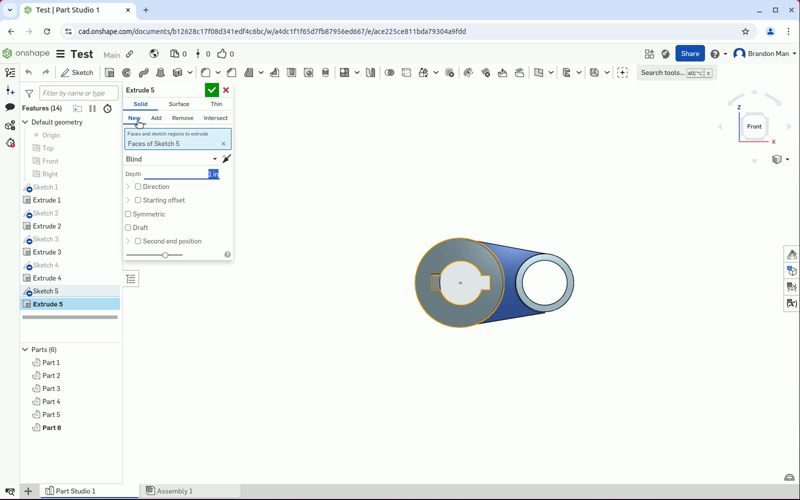
text(16.128)
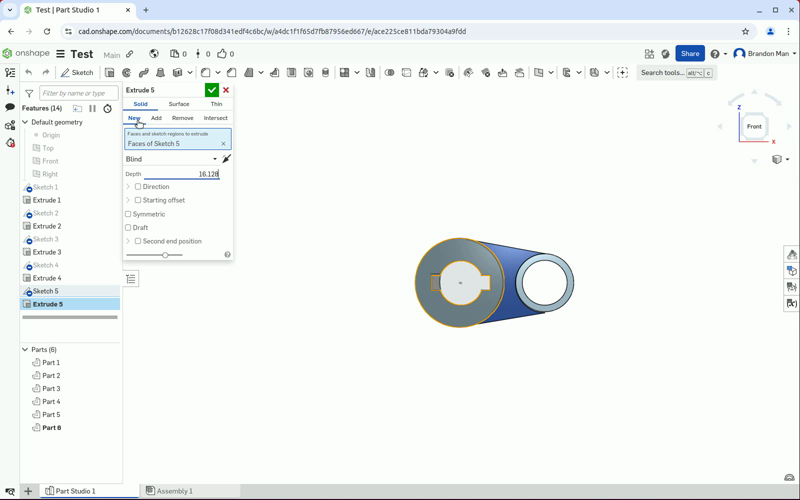
key(enter)
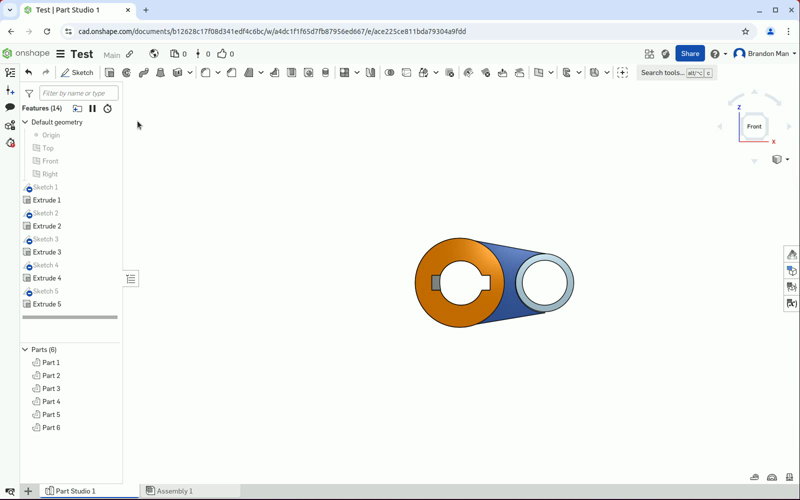
key(shift+h)
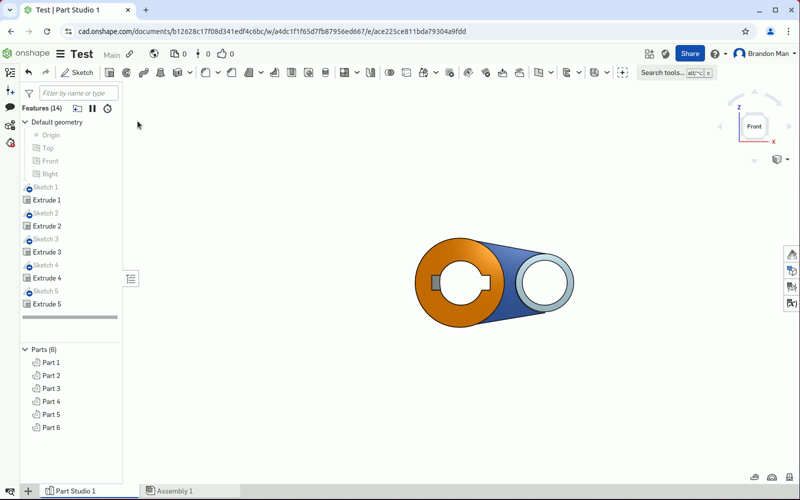
key(shift+h)
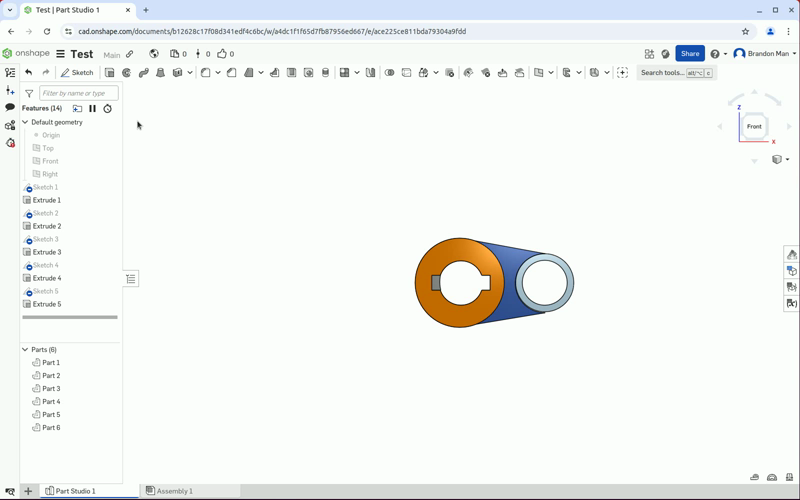
mouse_move(73, 189)
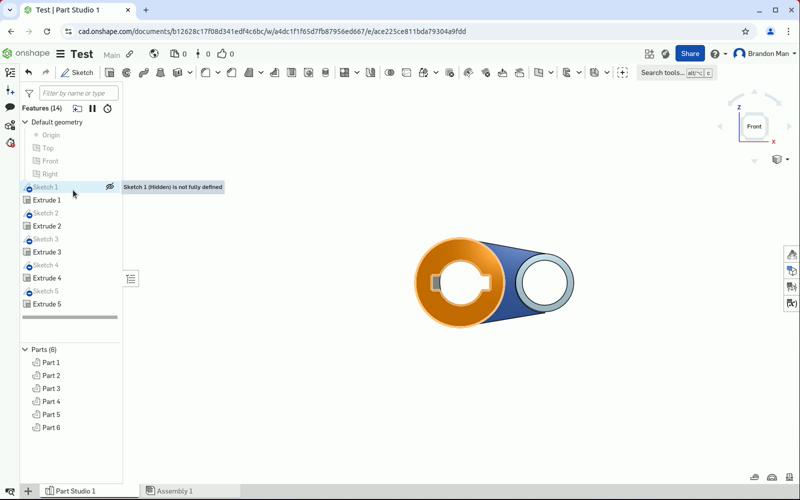
click(73, 189)
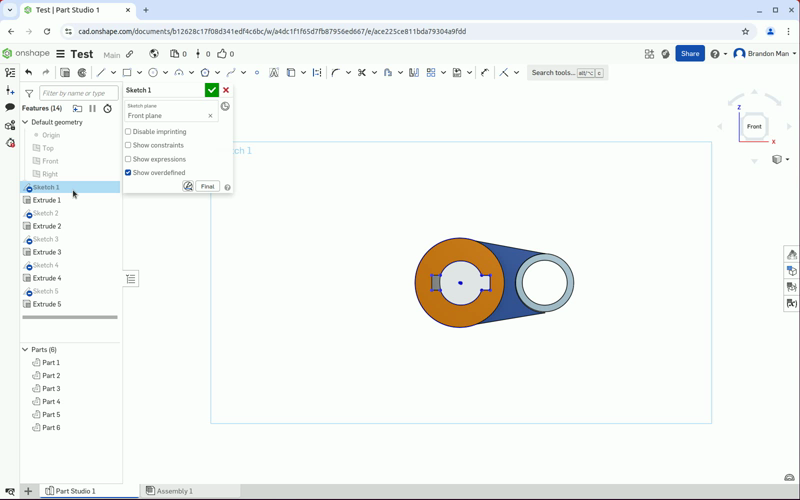
mouse_move(229, 92)
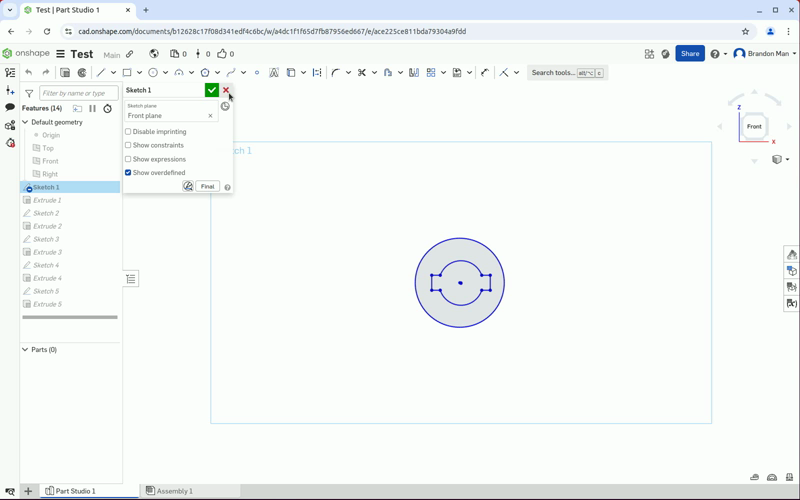
click(229, 92)
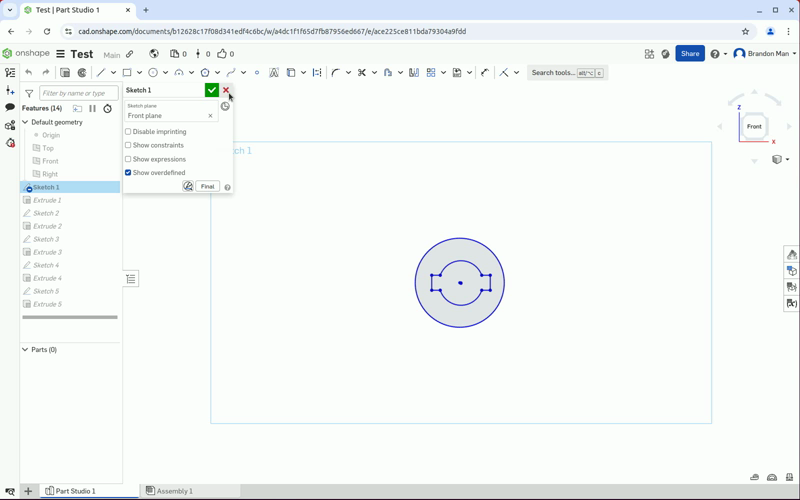
key(shift+s)
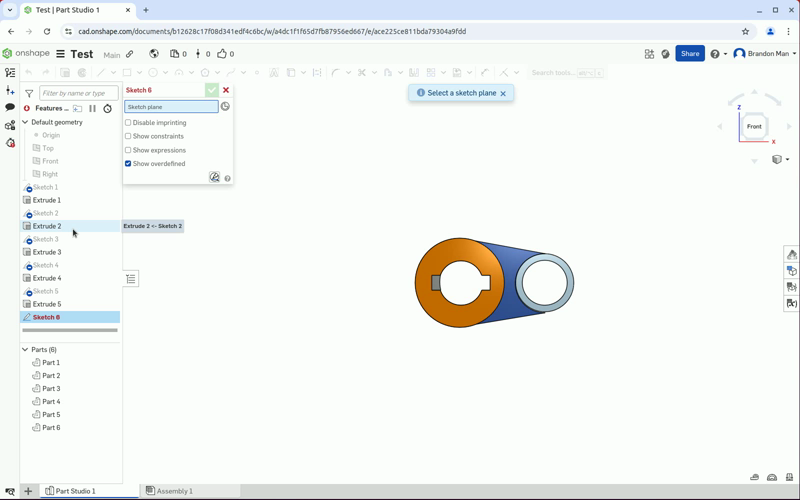
scroll(3)
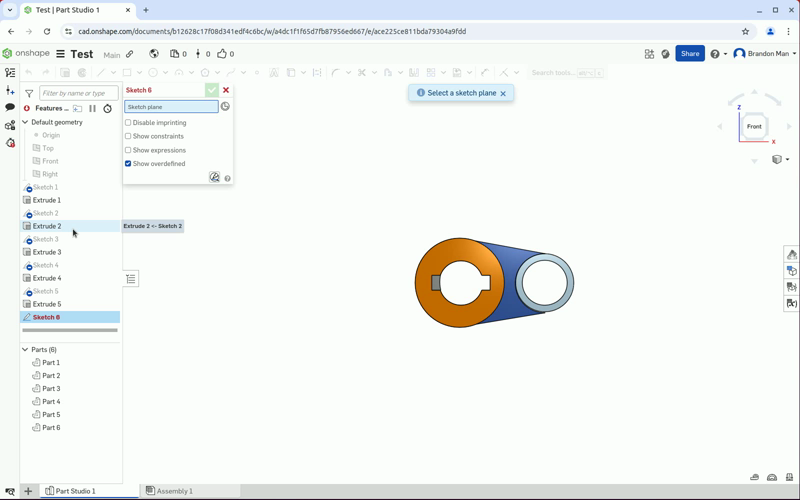
mouse_move(73, 163)
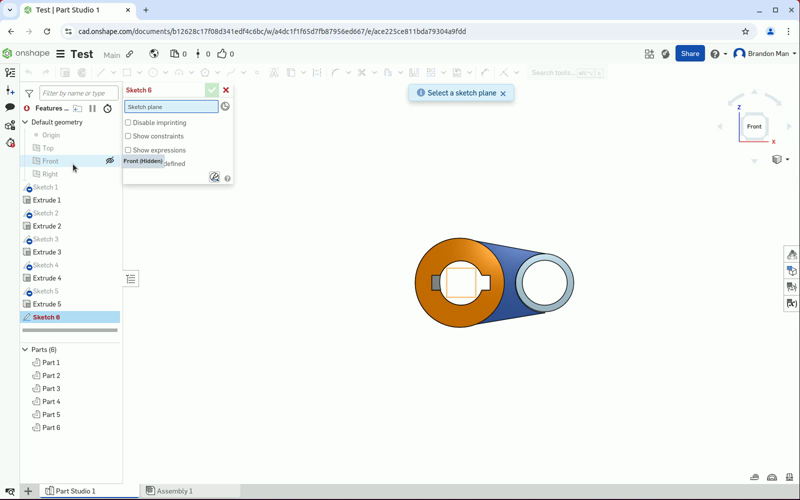
click(73, 163)
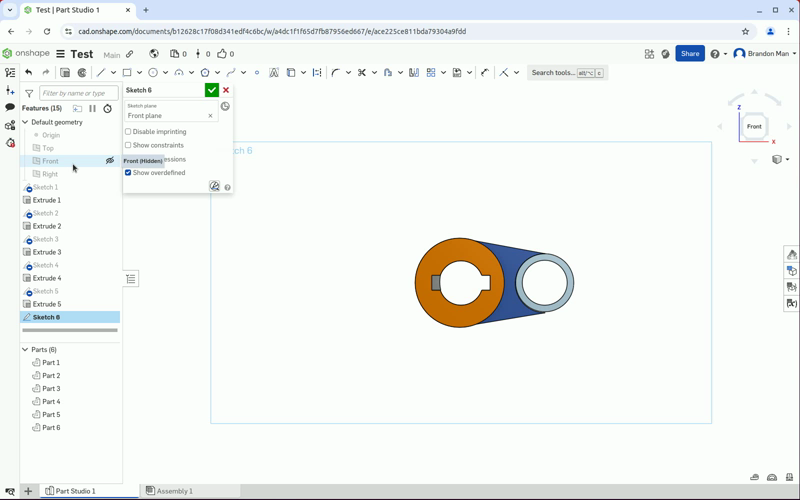
mouse_move(73, 352)
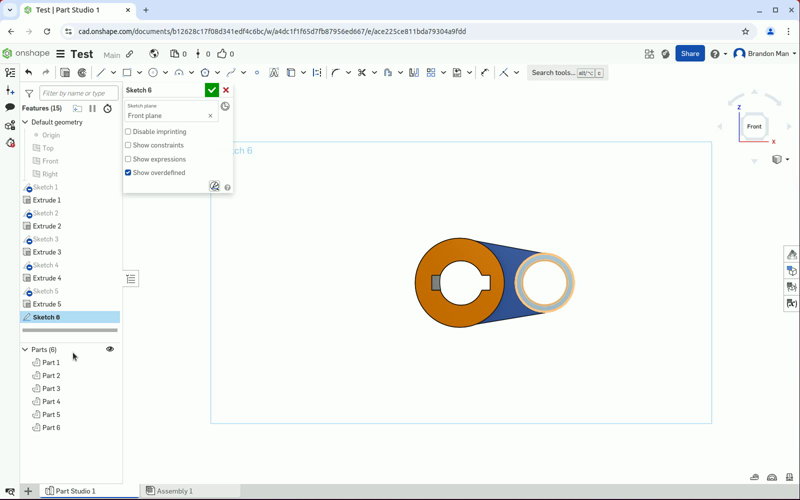
key(y)
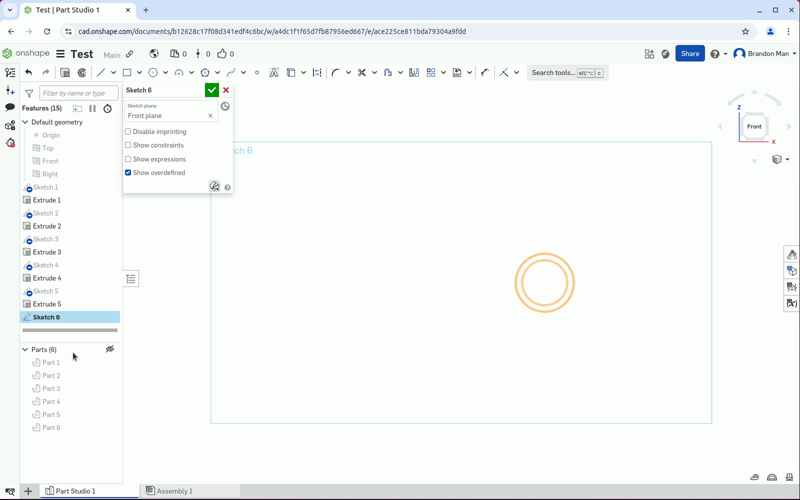
key(l)
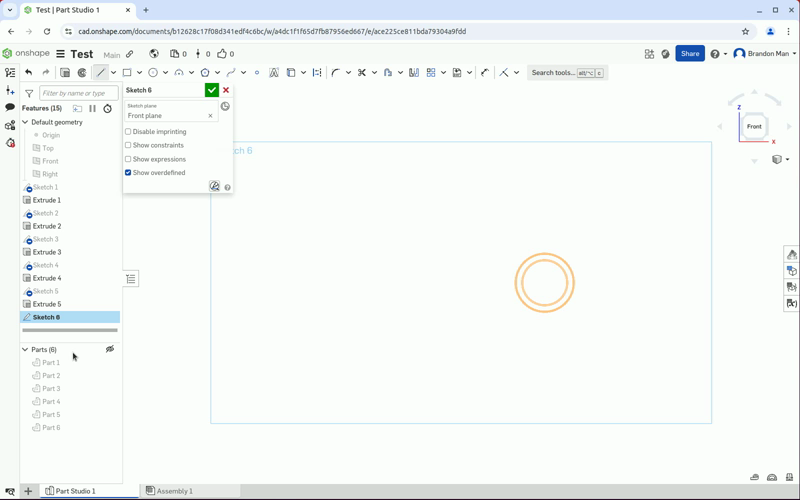
key_down(shift)
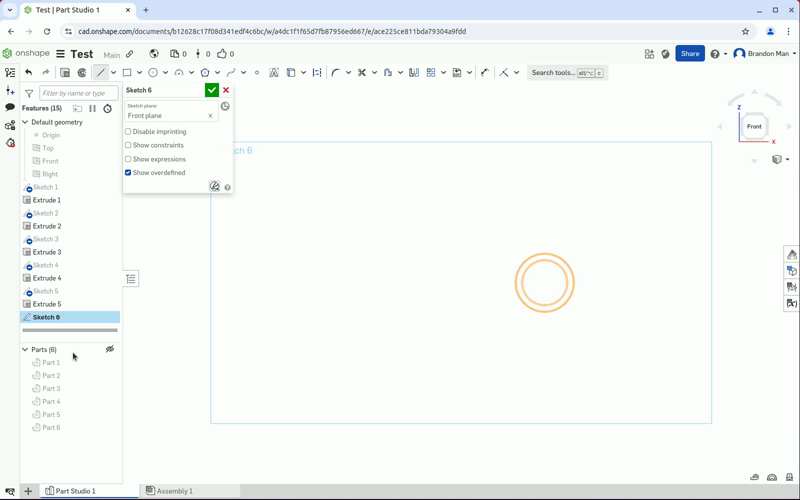
mouse_move(431, 290)
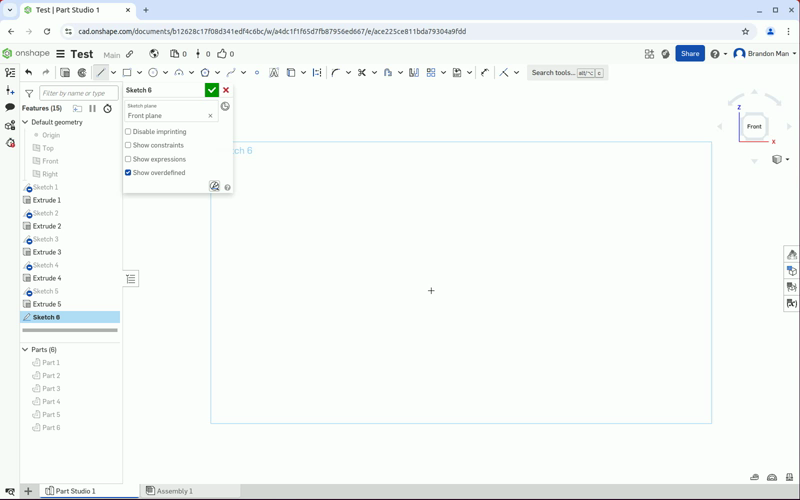
click(431, 290)
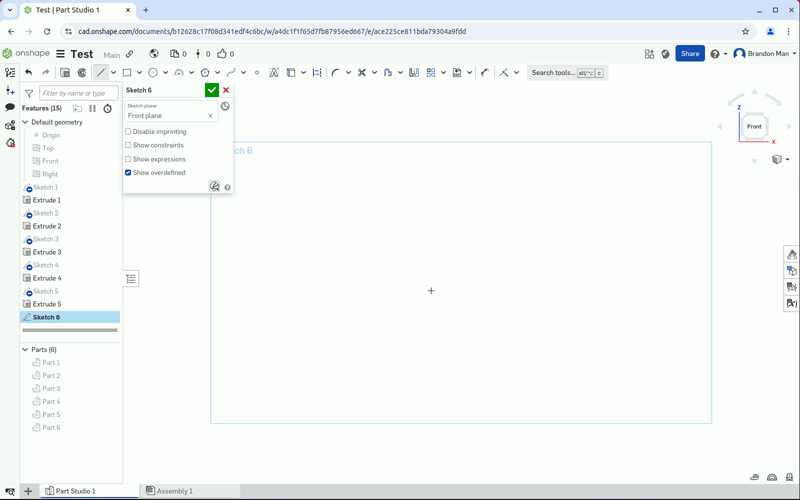
key_up(shift)
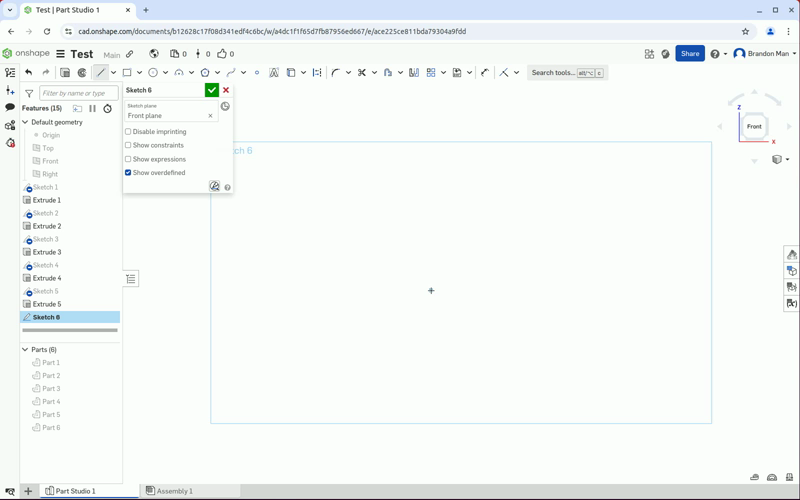
key_down(shift)
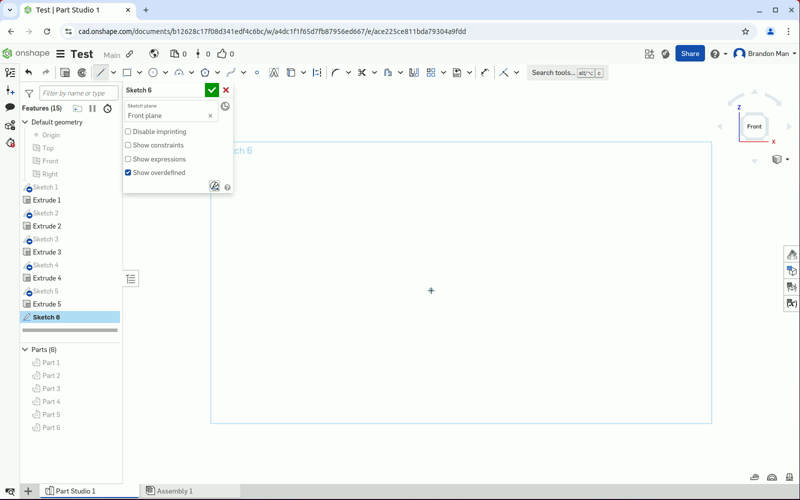
mouse_move(461, 290)
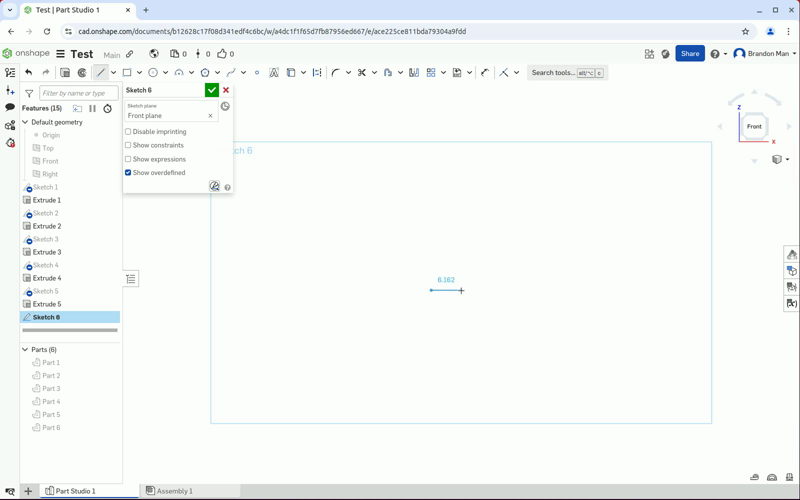
mouse_move(440, 290)
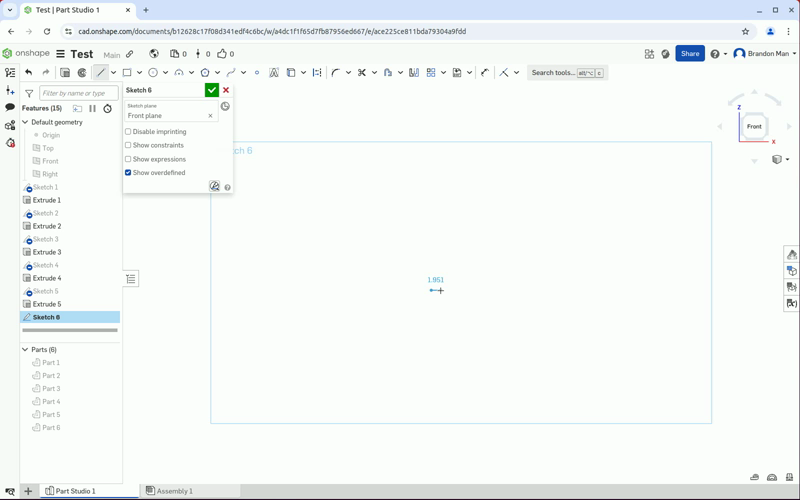
click(440, 290)
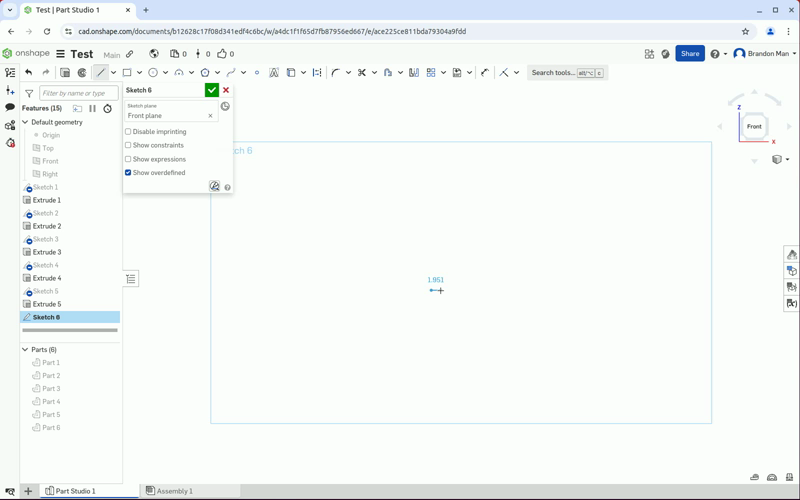
key_up(shift)
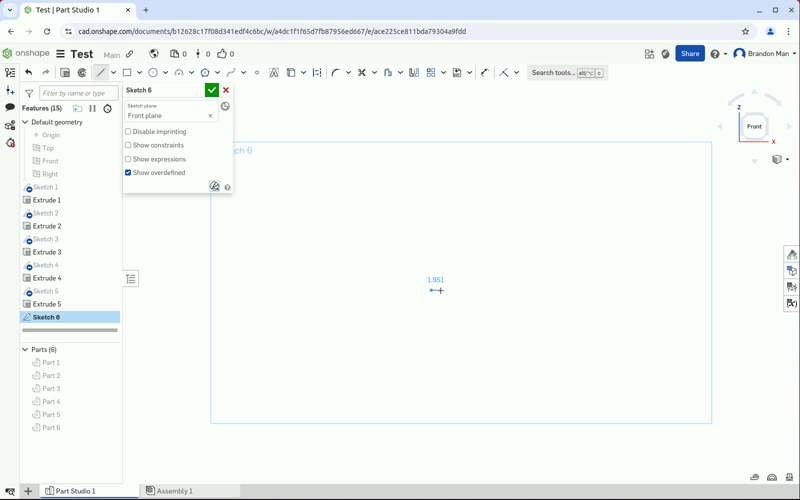
key(esc)
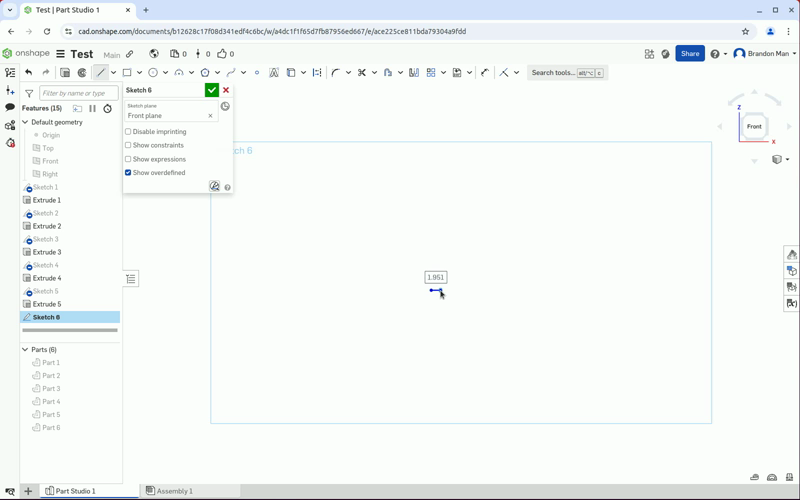
key(a)
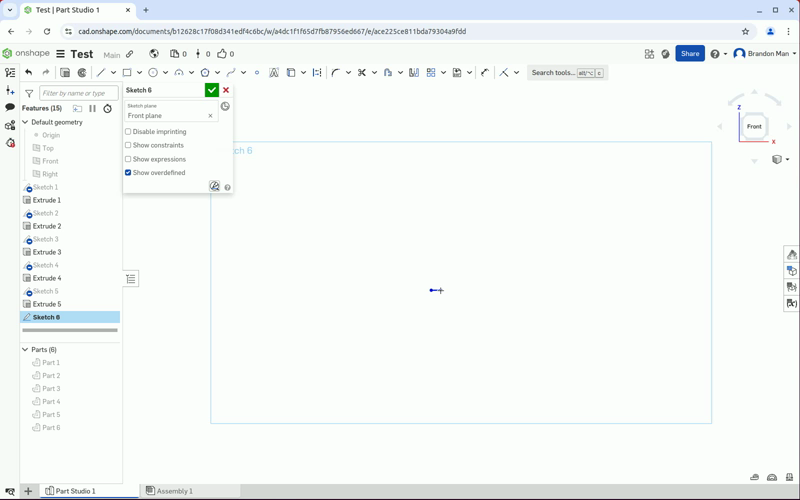
mouse_move(440, 290)
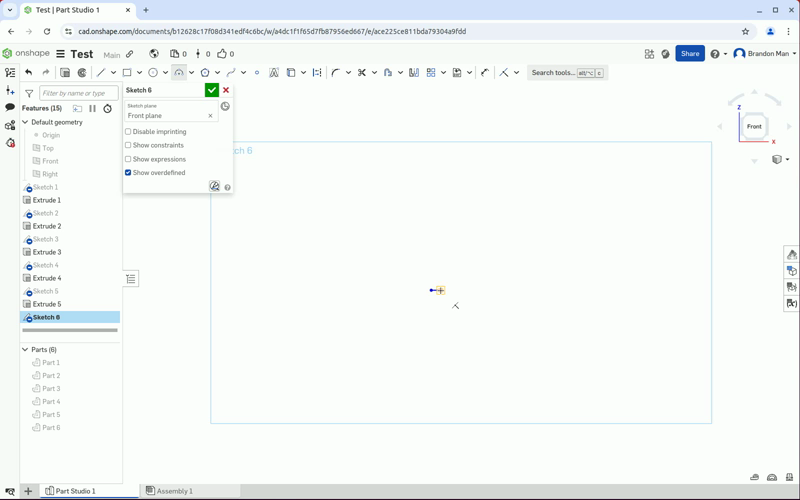
click(440, 290)
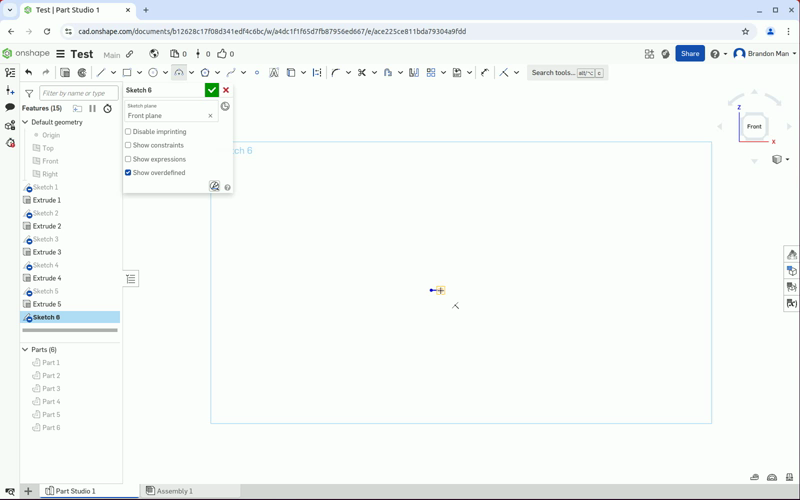
key_down(shift)
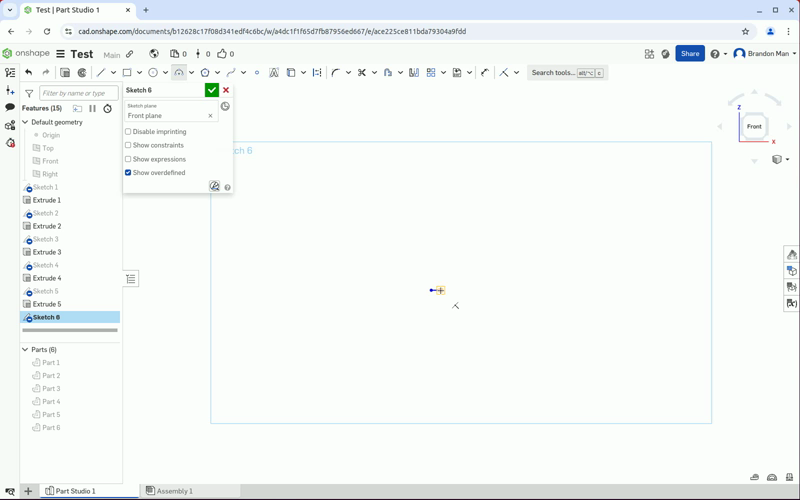
mouse_move(440, 273)
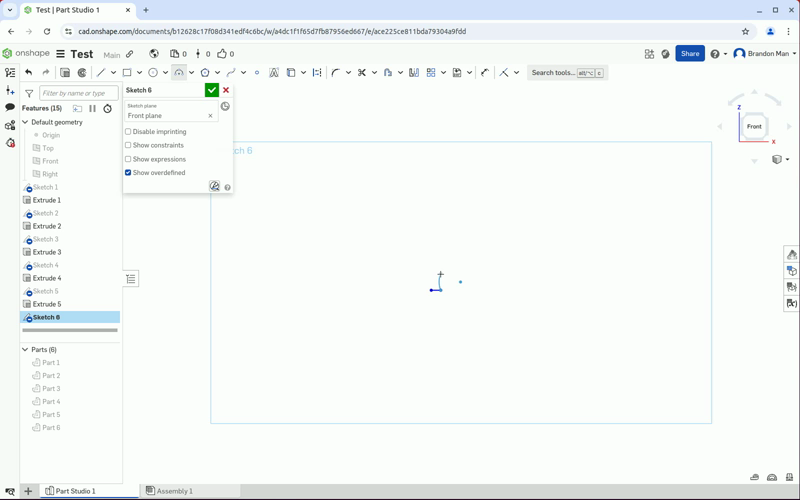
click(440, 273)
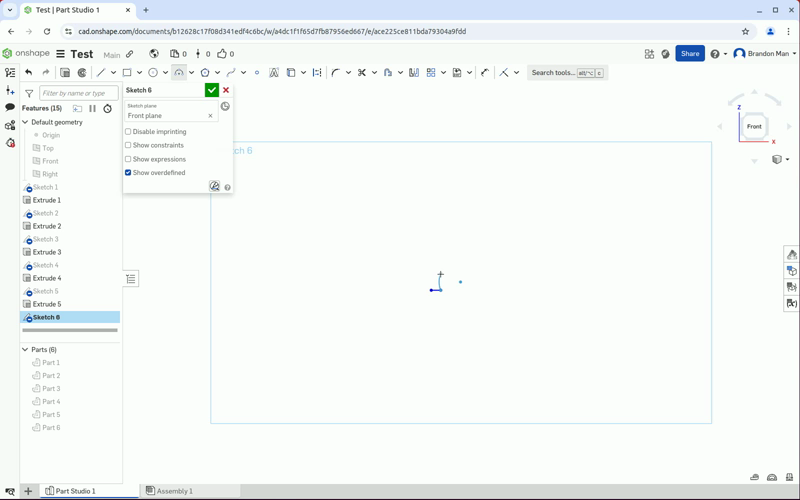
mouse_move(439, 281)
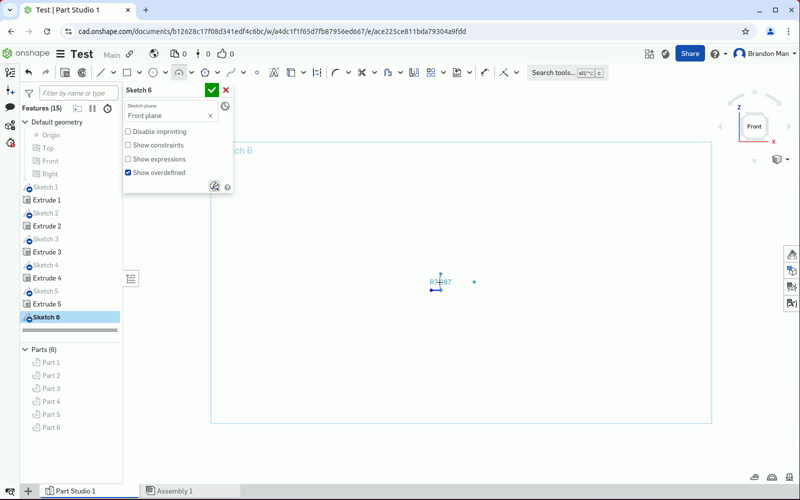
click(439, 281)
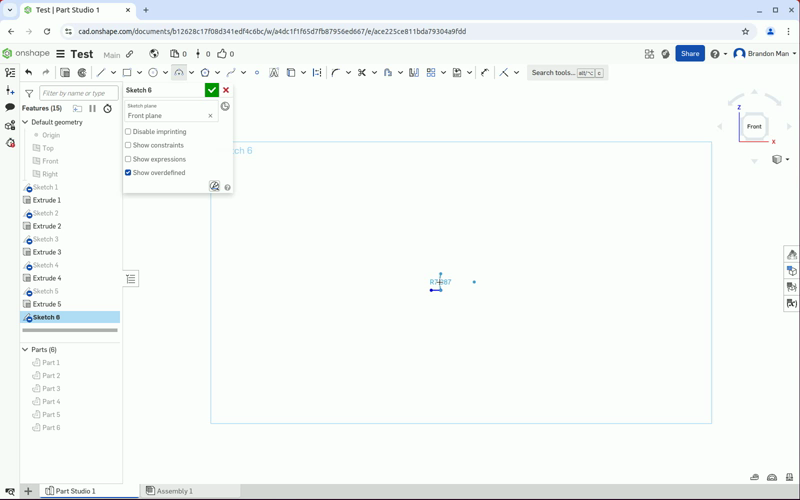
key_up(shift)
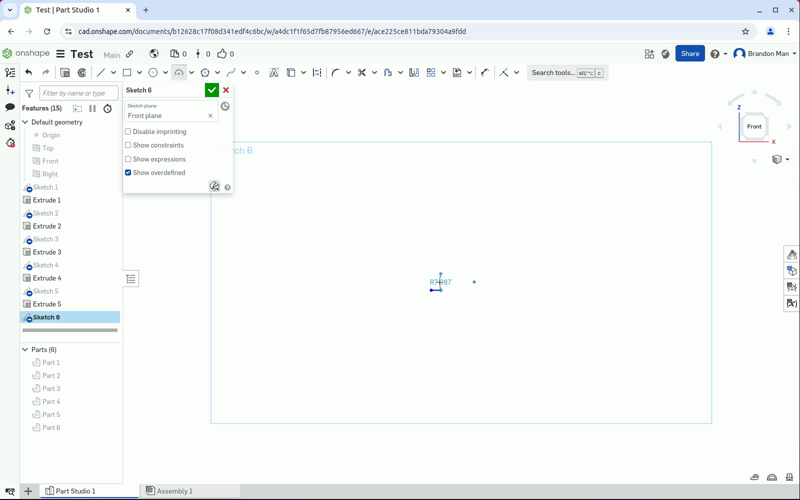
key(esc)
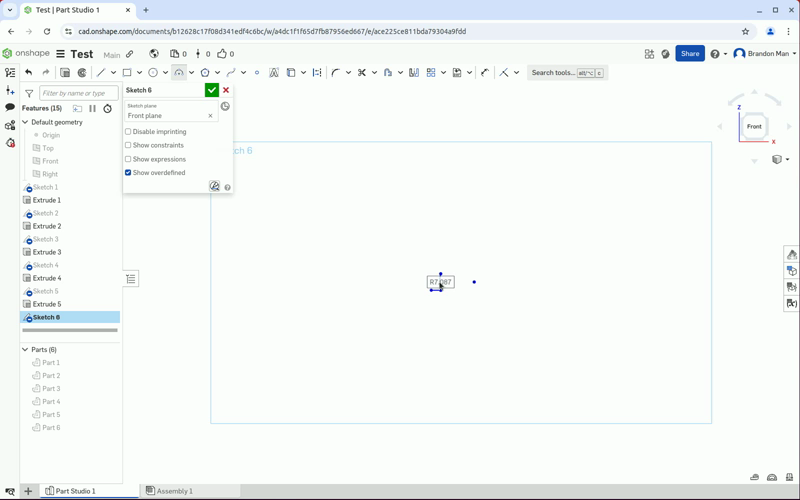
key(l)
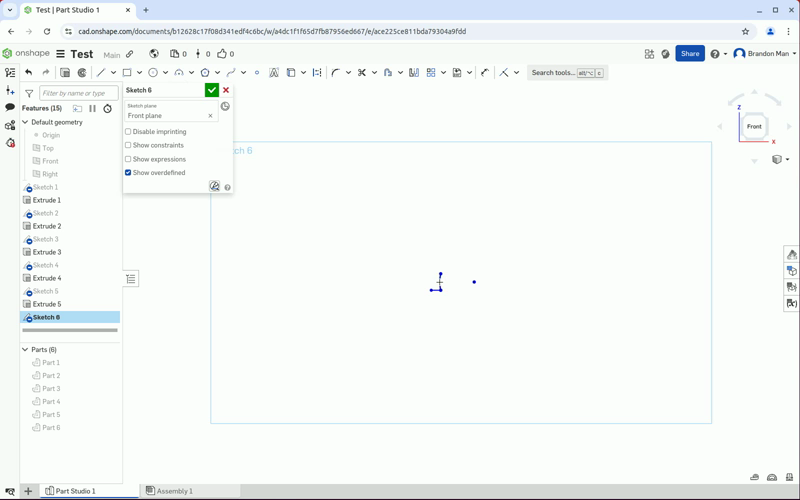
mouse_move(440, 273)
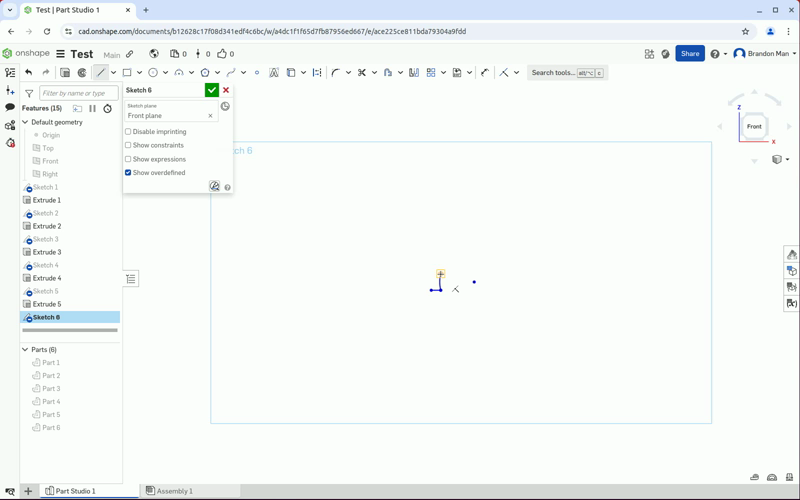
click(440, 273)
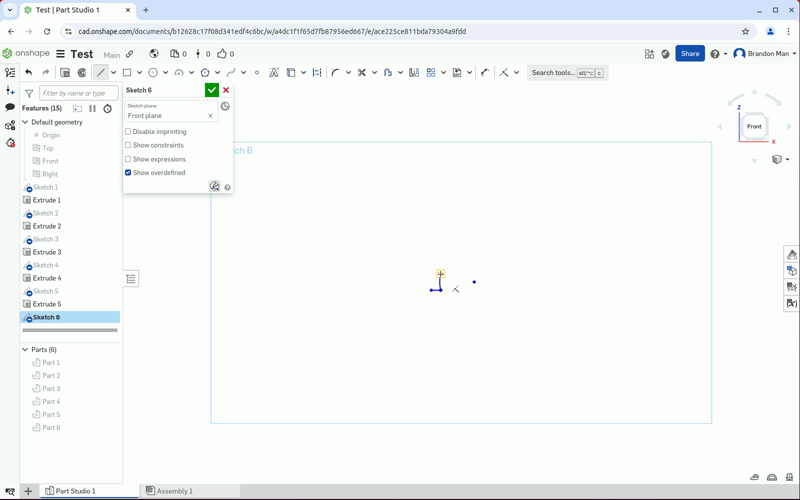
key_down(shift)
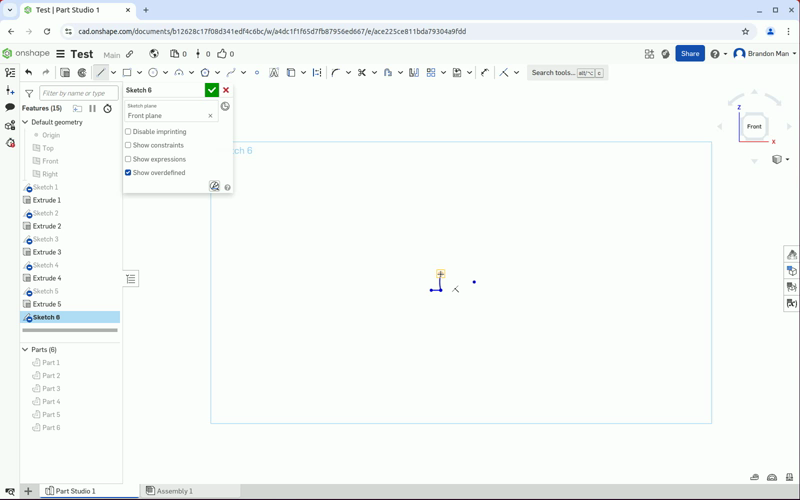
mouse_move(470, 273)
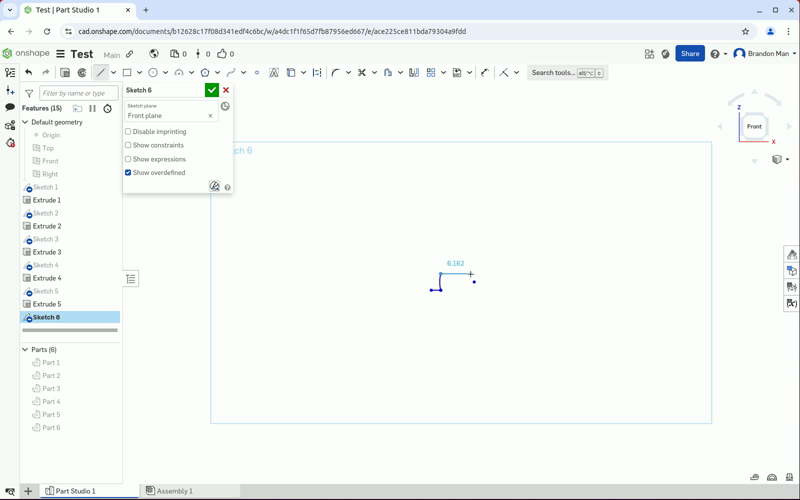
mouse_move(431, 273)
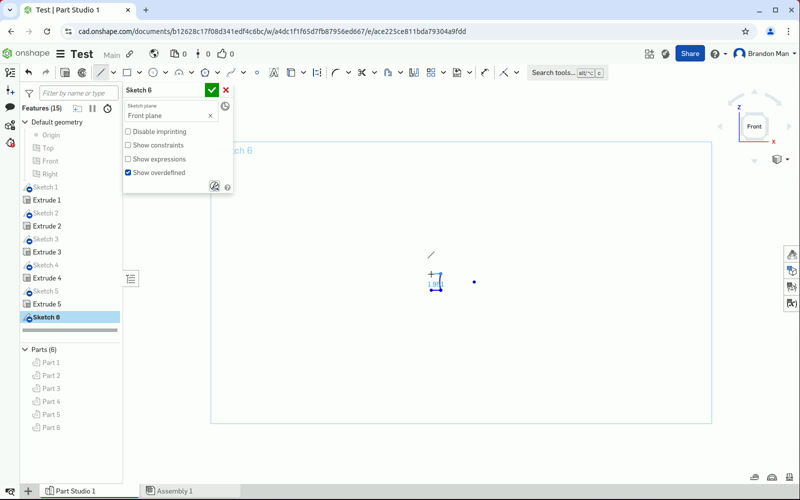
click(431, 273)
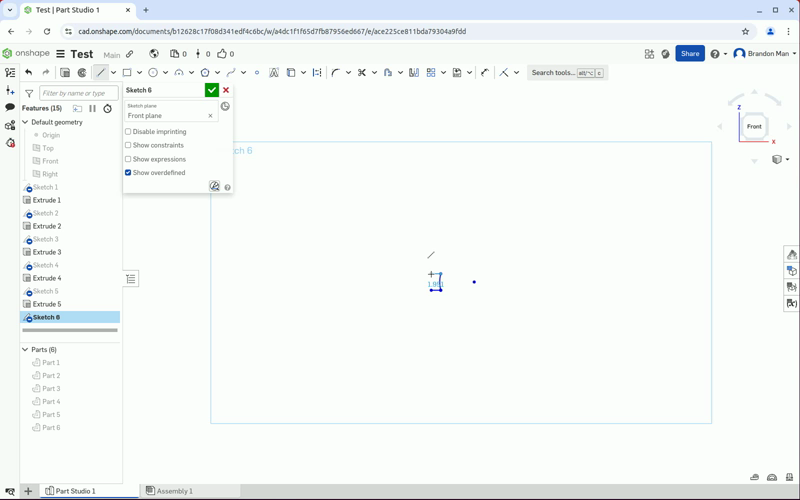
key_up(shift)
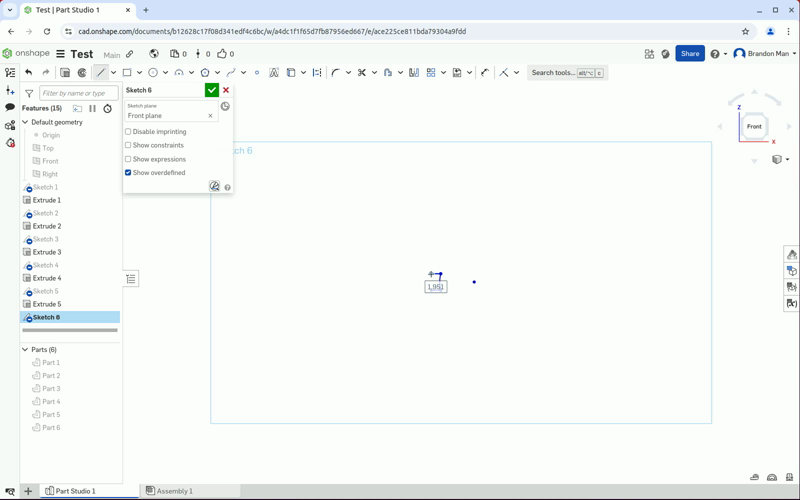
mouse_move(461, 273)
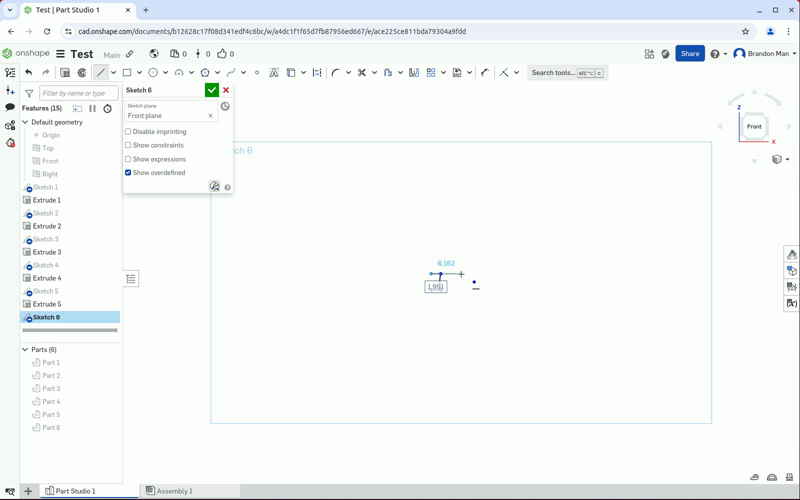
key_down(shift)
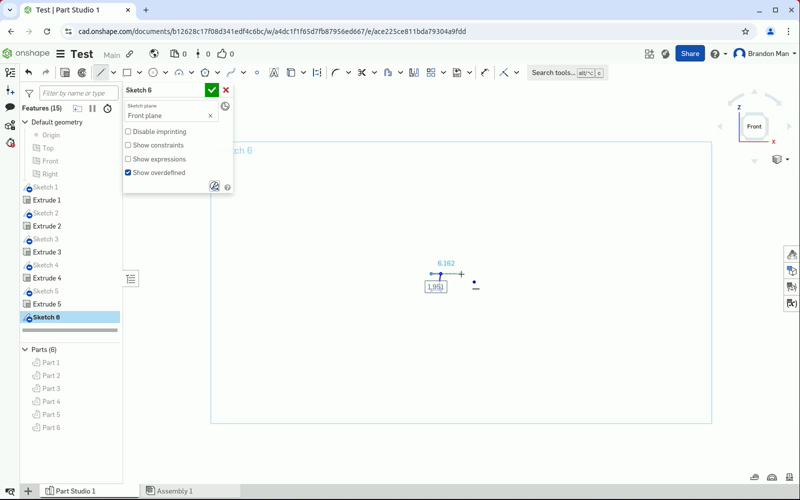
mouse_move(431, 290)
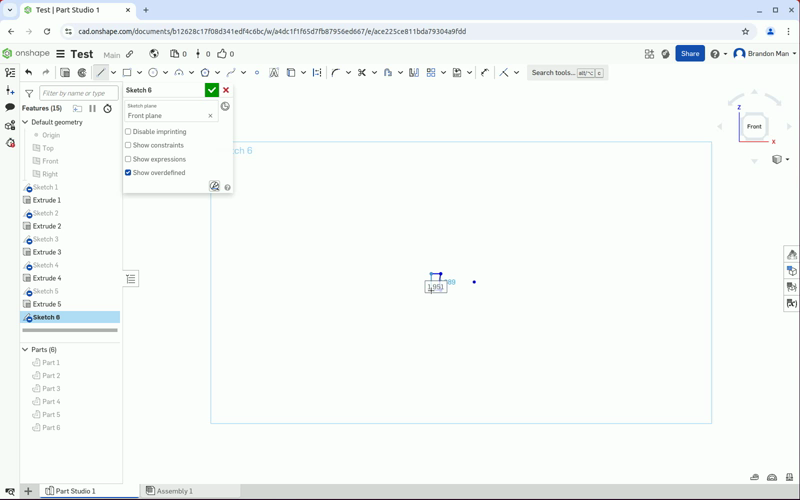
key_up(shift)
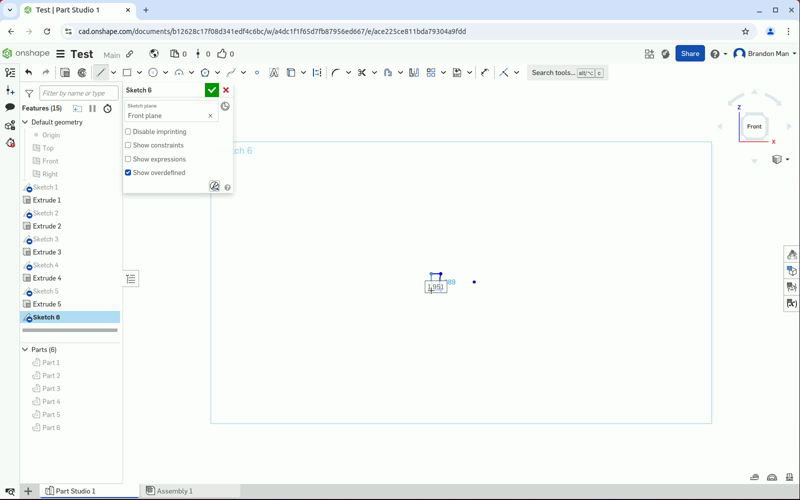
click(431, 290)
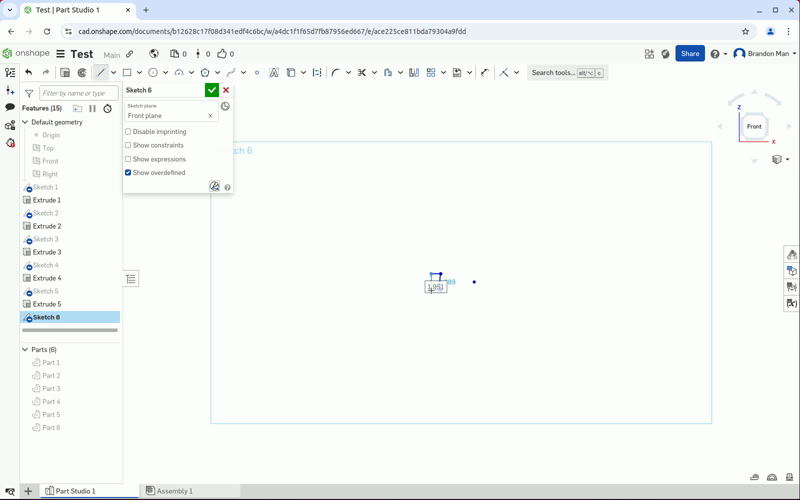
key(esc)
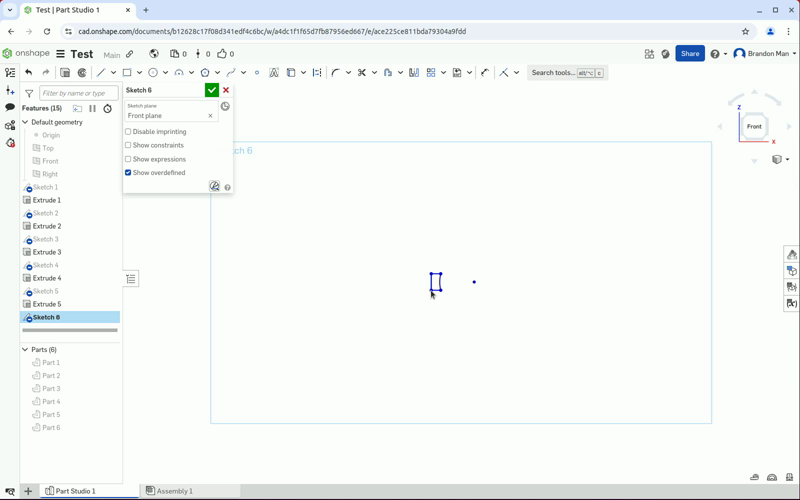
mouse_move(438, 276)
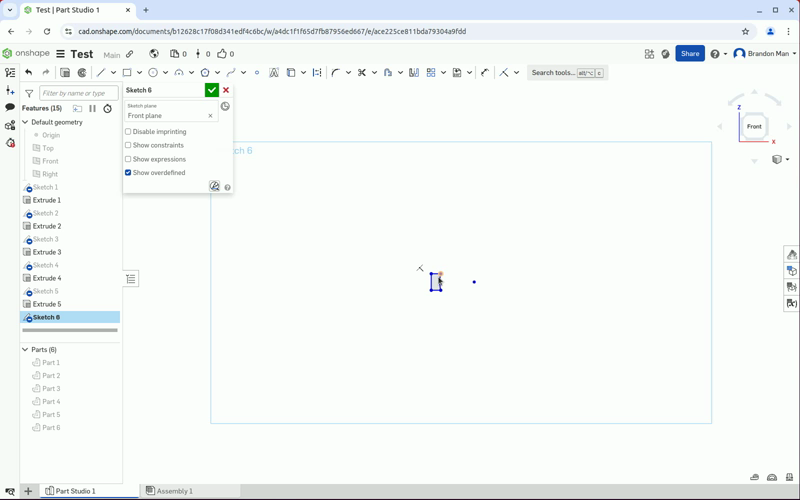
scroll(6)
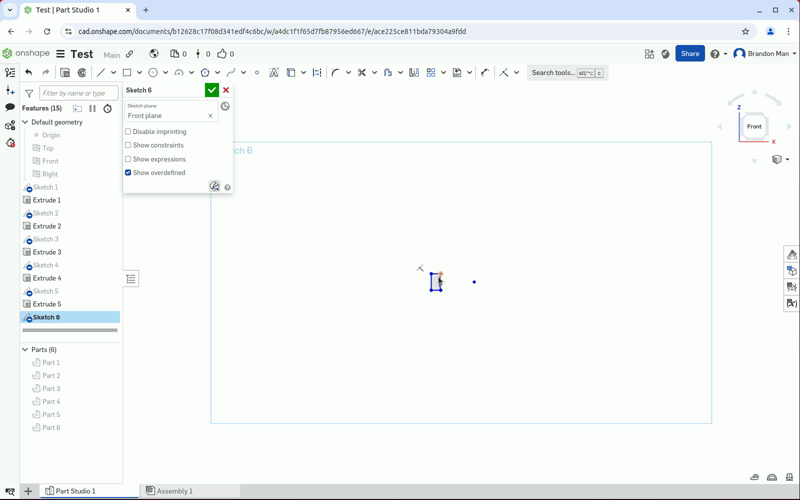
scroll(6)
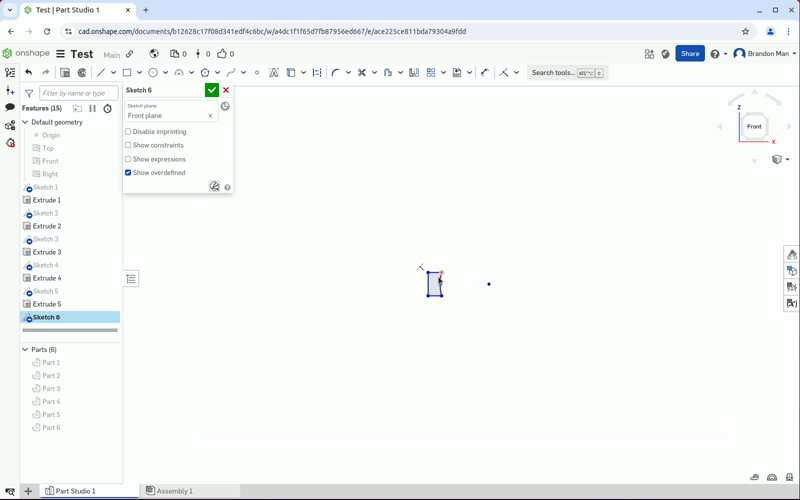
scroll(6)
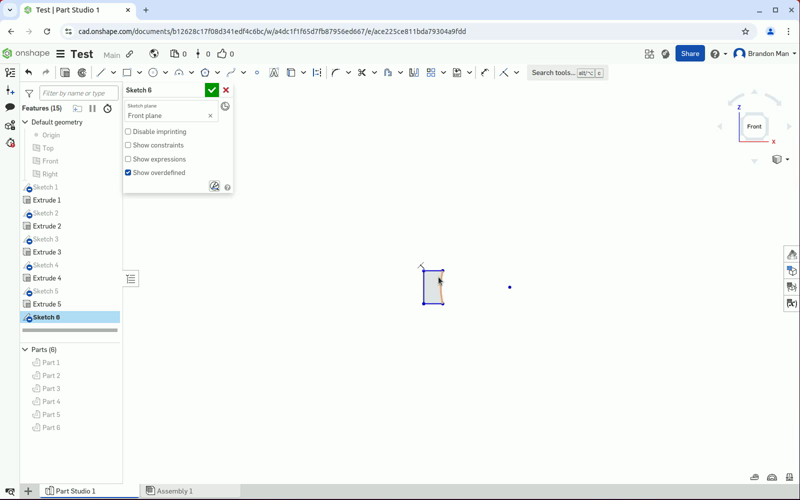
scroll(6)
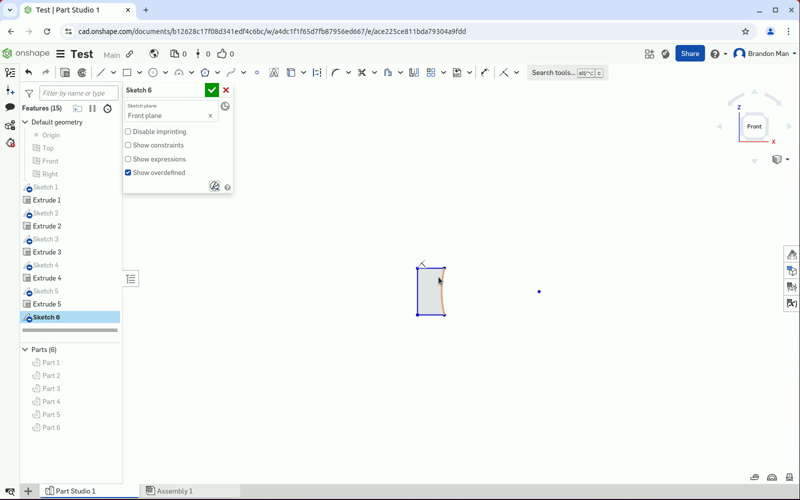
scroll(6)
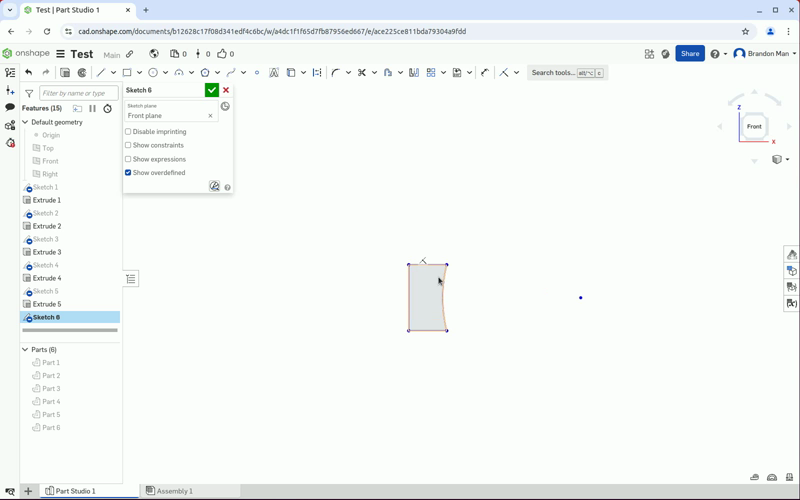
scroll(6)
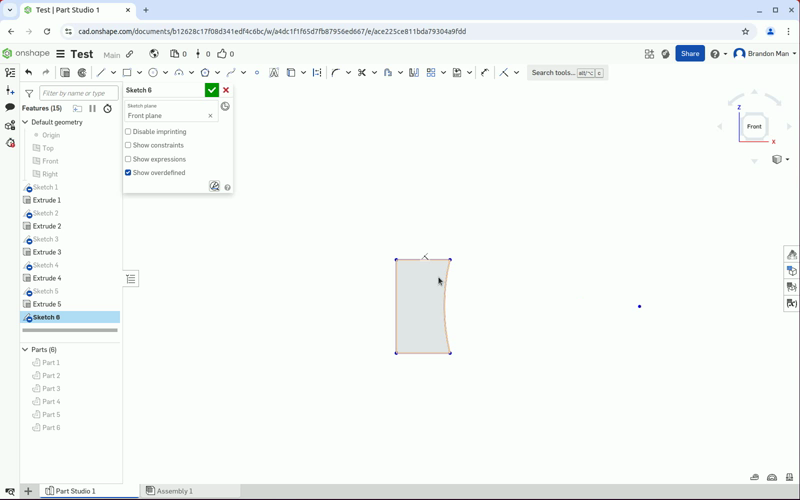
scroll(6)
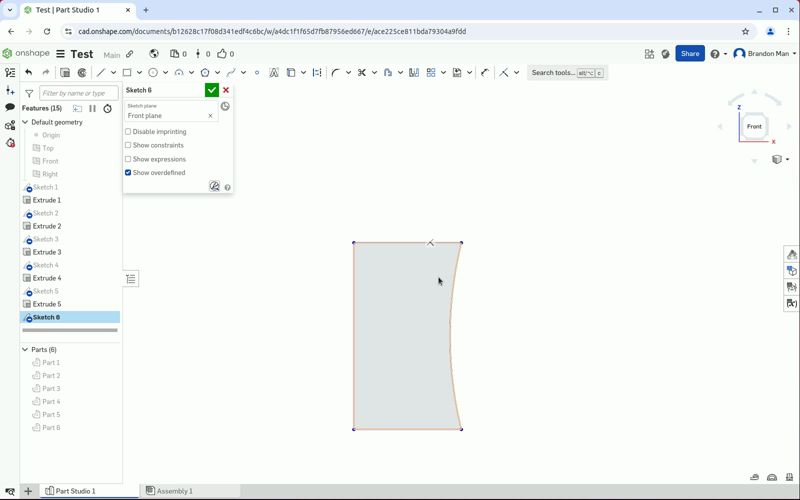
click(438, 276)
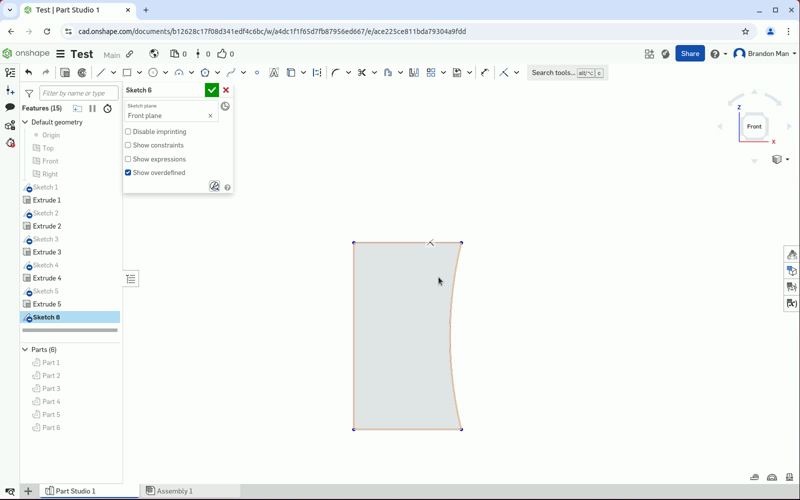
scroll(-6)
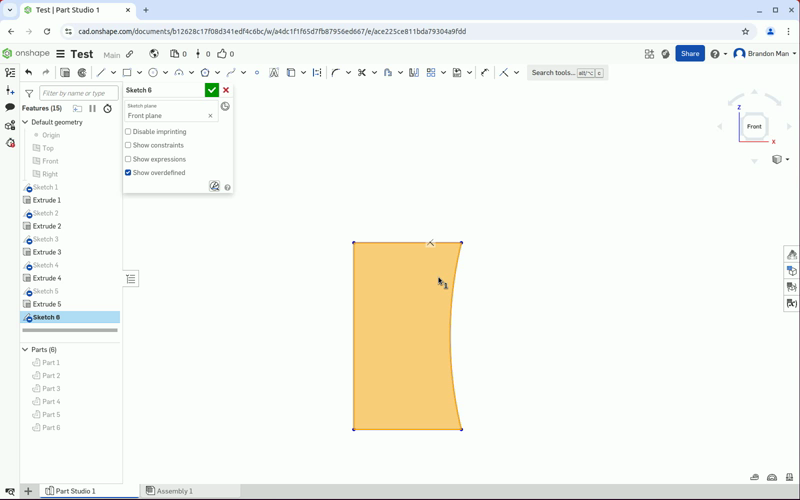
scroll(-6)
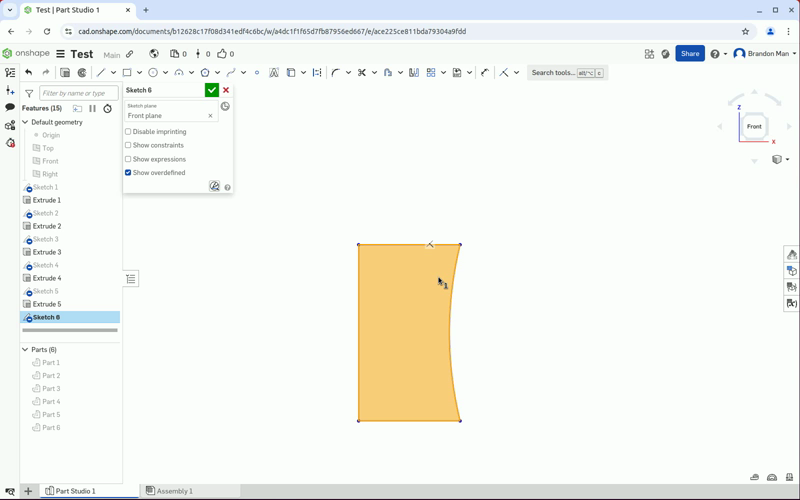
scroll(-6)
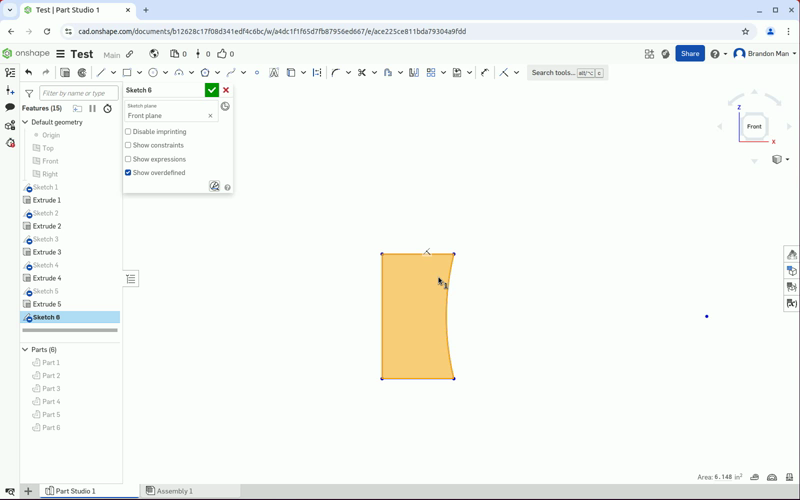
scroll(-6)
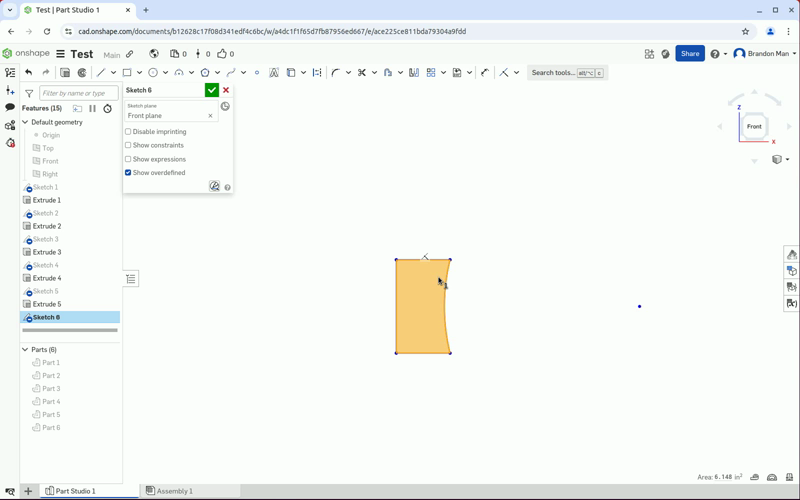
scroll(-6)
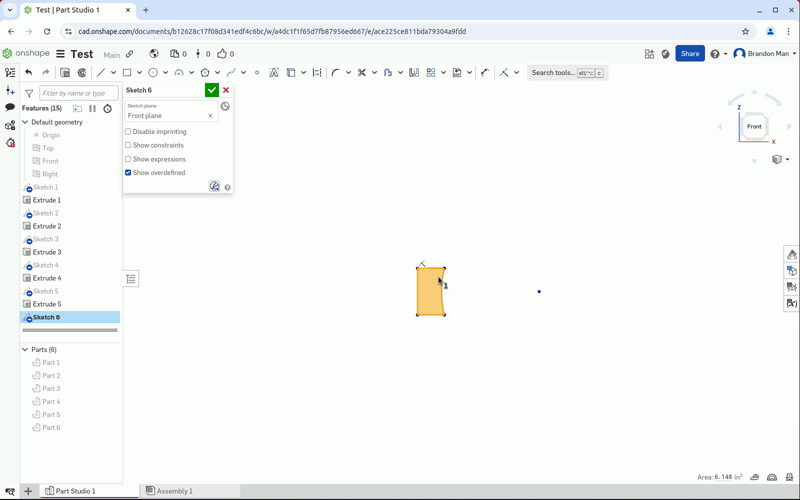
scroll(-6)
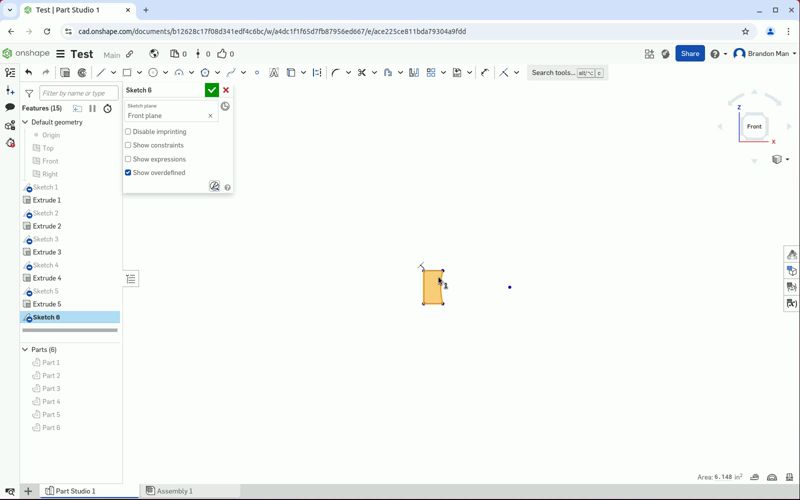
scroll(-6)
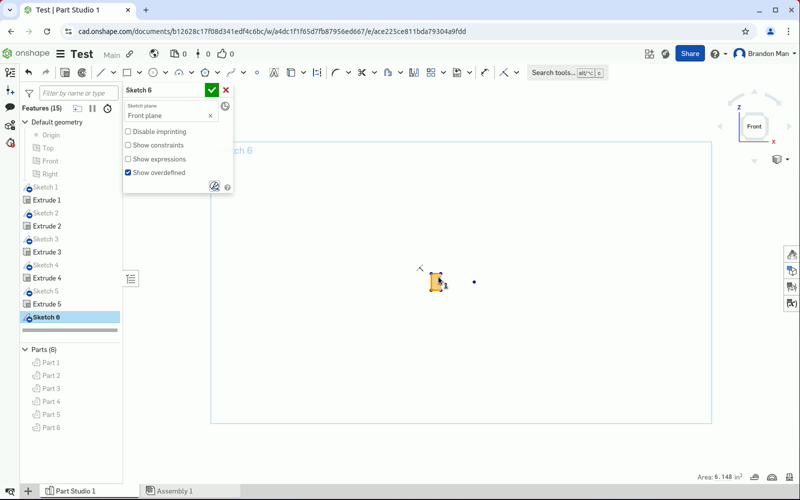
mouse_move(73, 352)
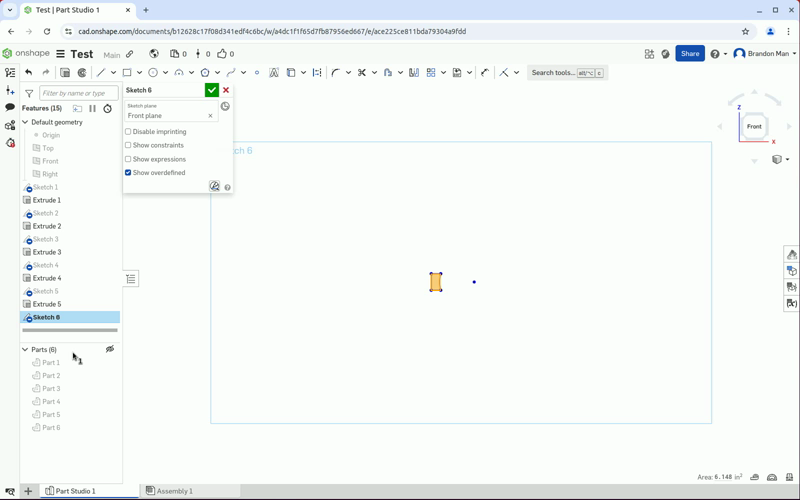
key(shift+y)
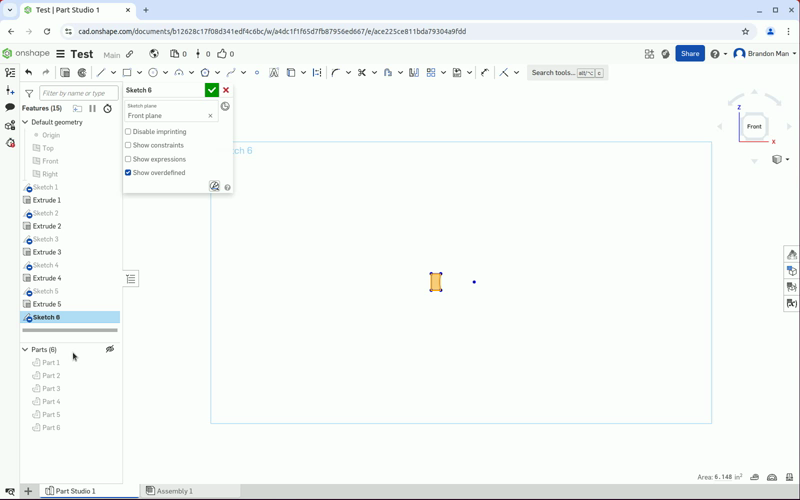
key(shift+e)
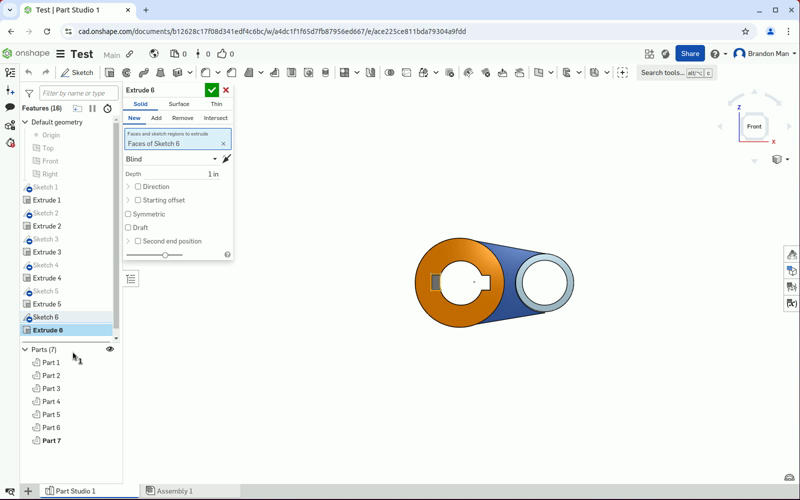
mouse_move(143, 106)
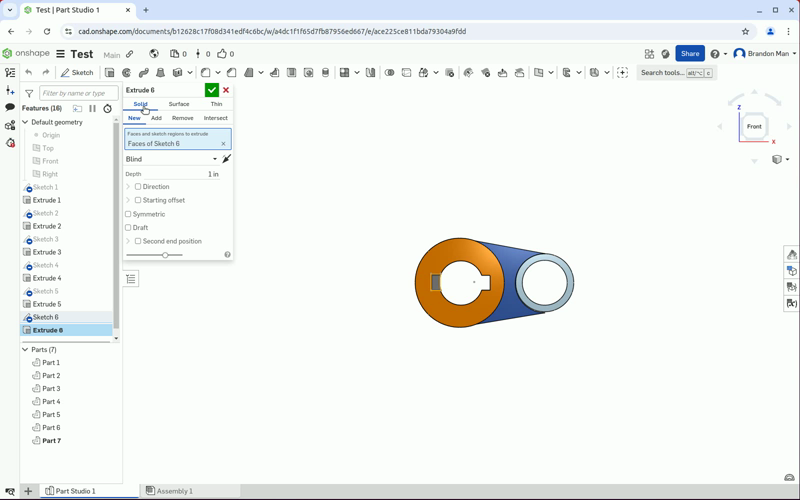
click(143, 106)
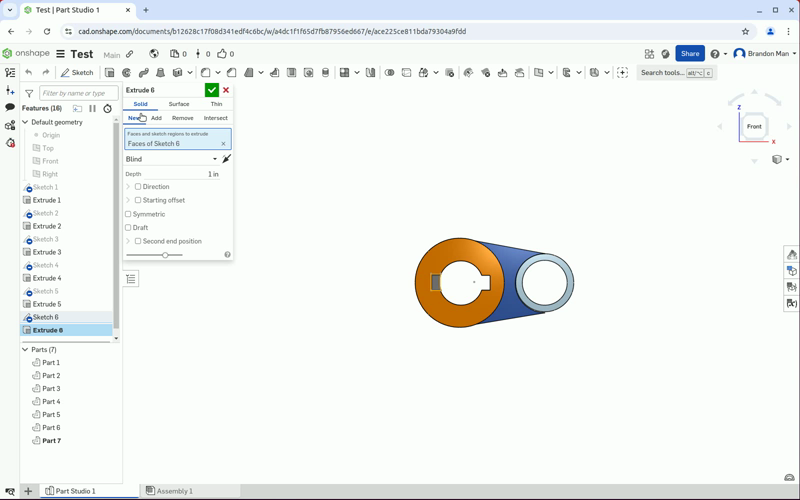
mouse_move(137, 120)
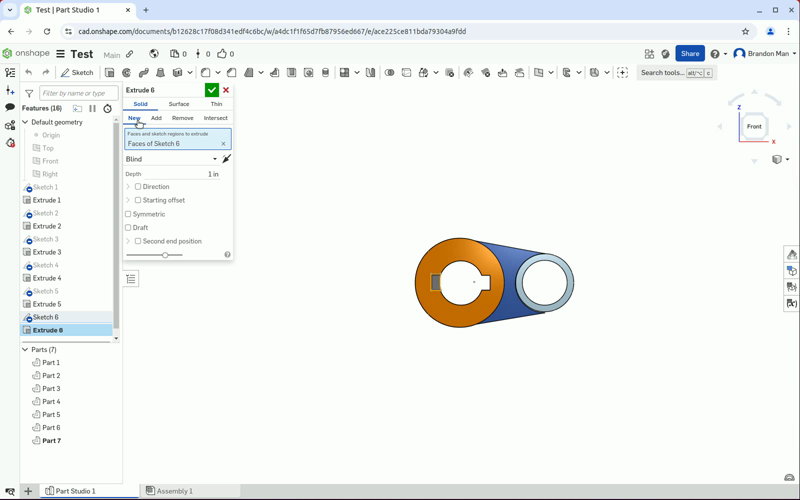
click(137, 120)
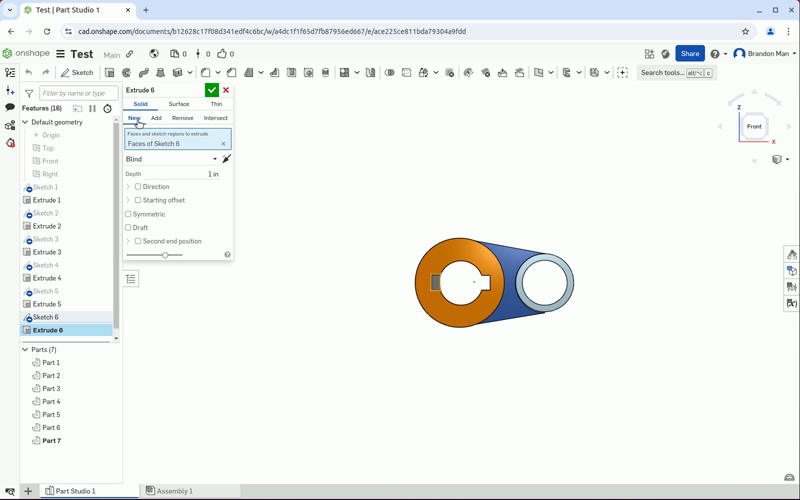
key(tab, 4)
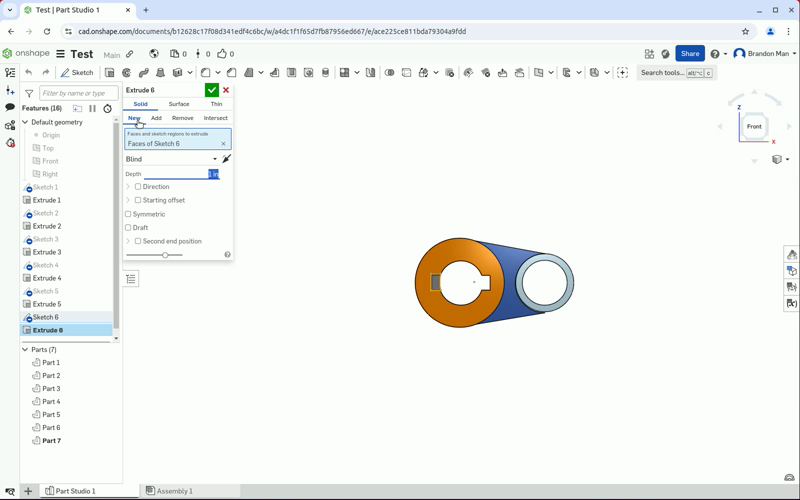
text(16.128)
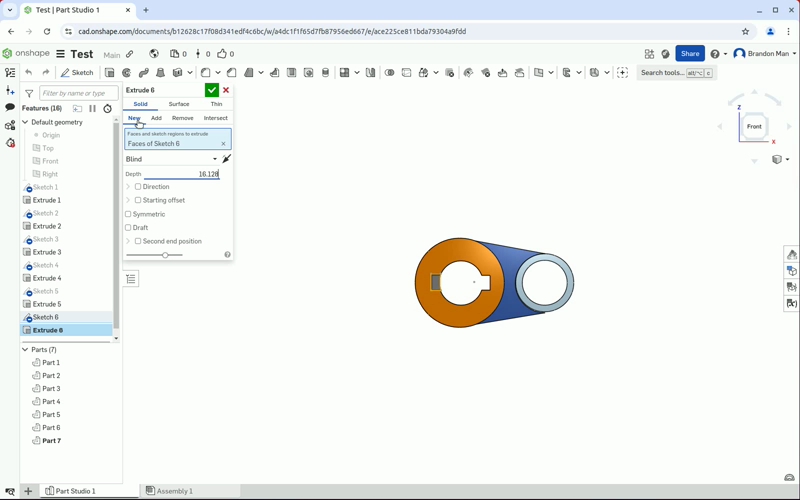
key(enter)
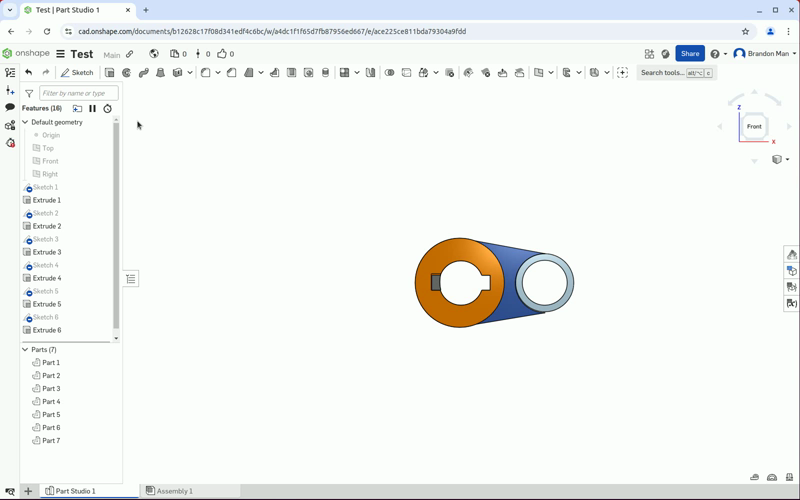
key(shift+h)
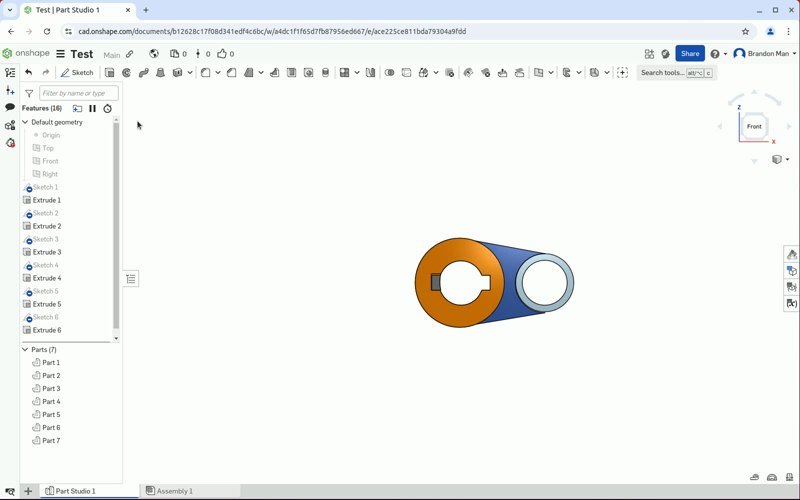
key(shift+h)
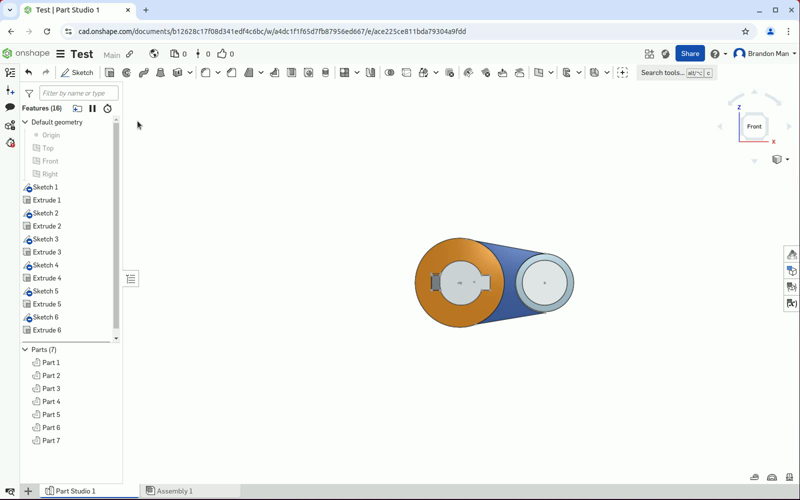
key(shift+7)
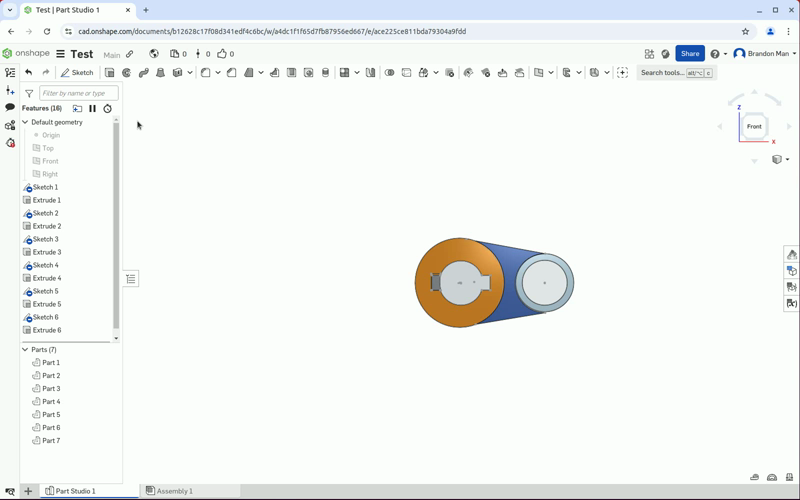
key(left, 2)
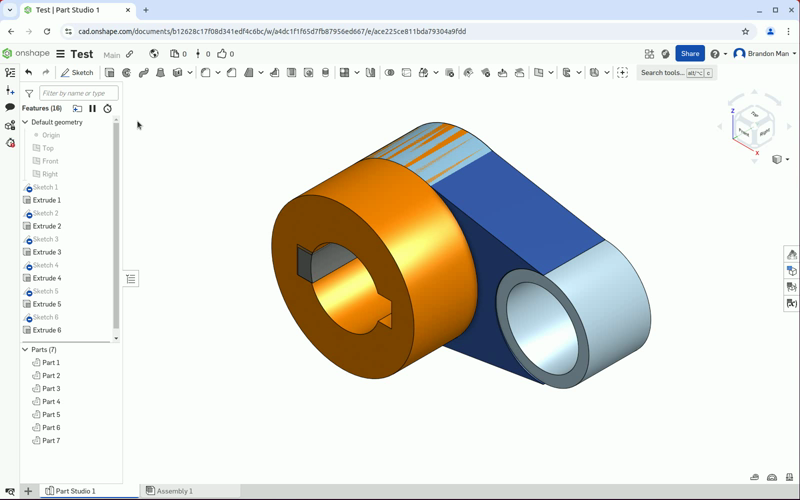
key(down, 2)
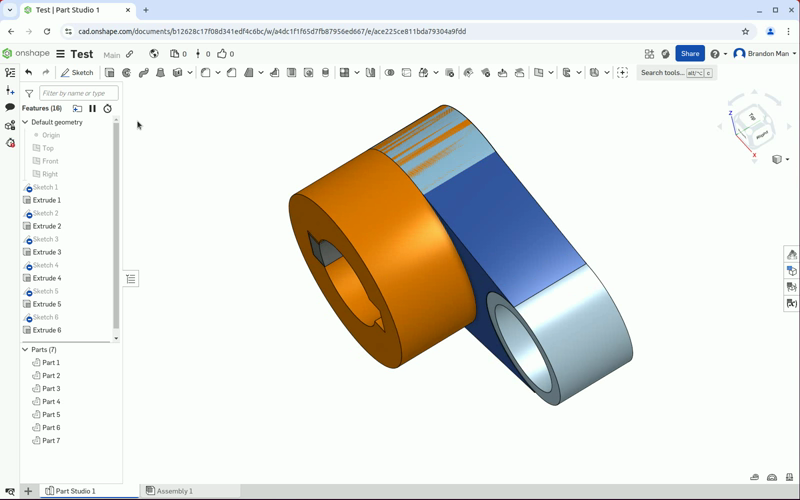
key(up, 2)
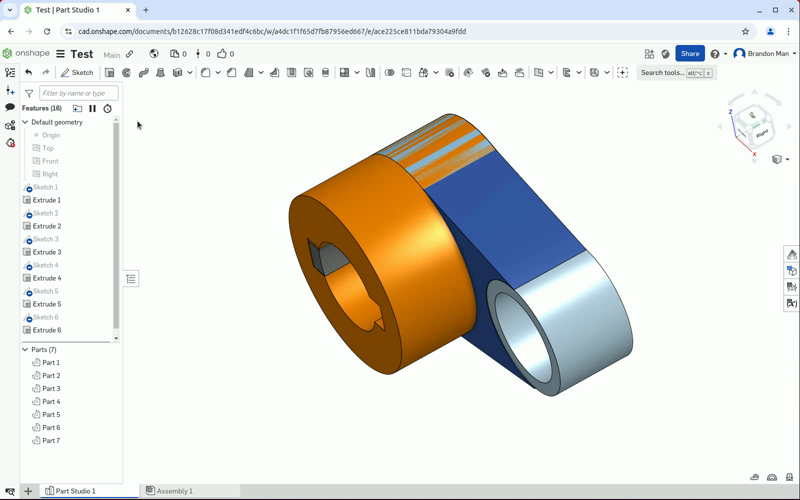
key(right, 2)
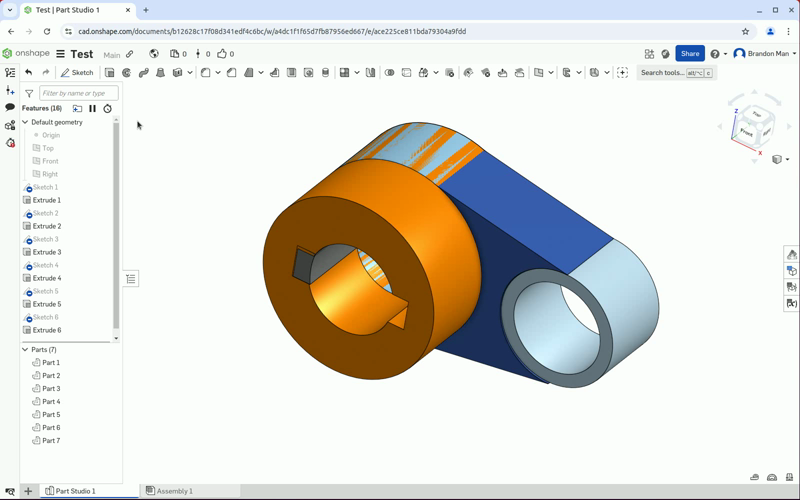
mouse_move(69, 189)
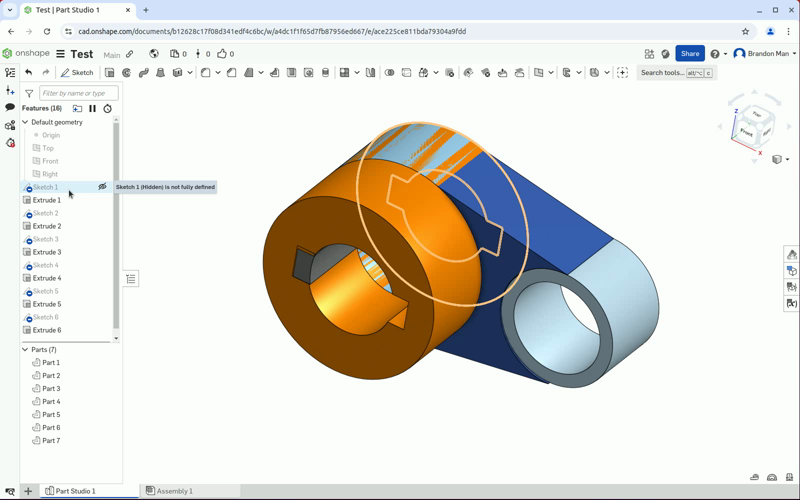
click(69, 189)